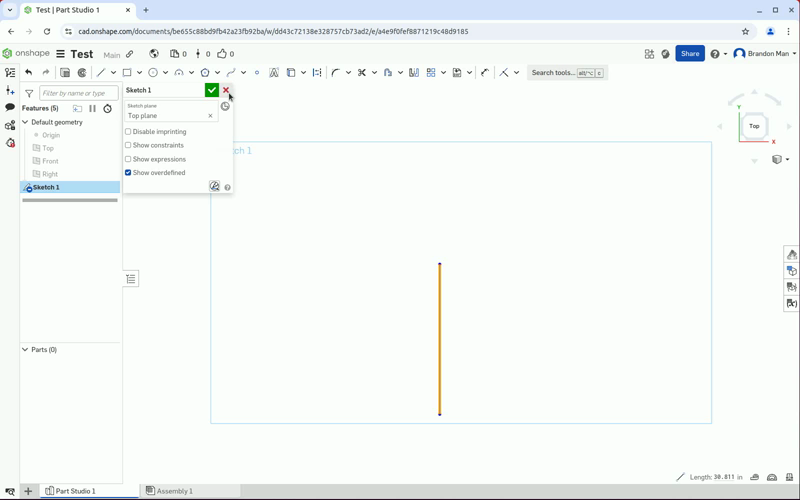
key(shift+h)
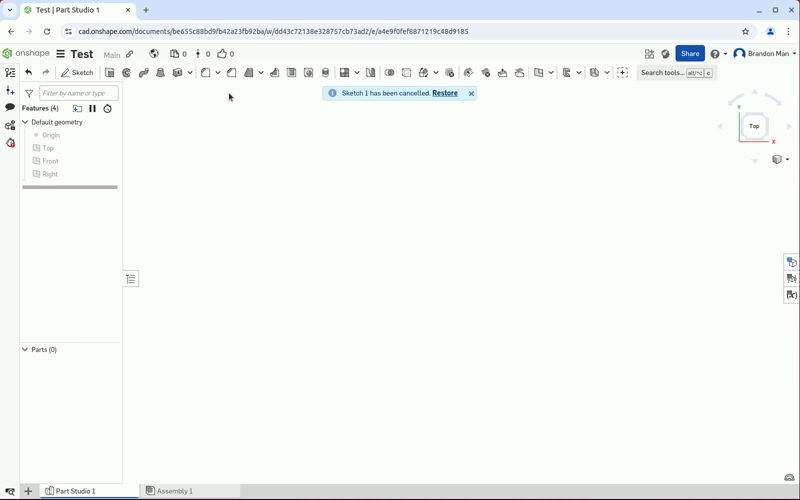
mouse_move(73, 352)
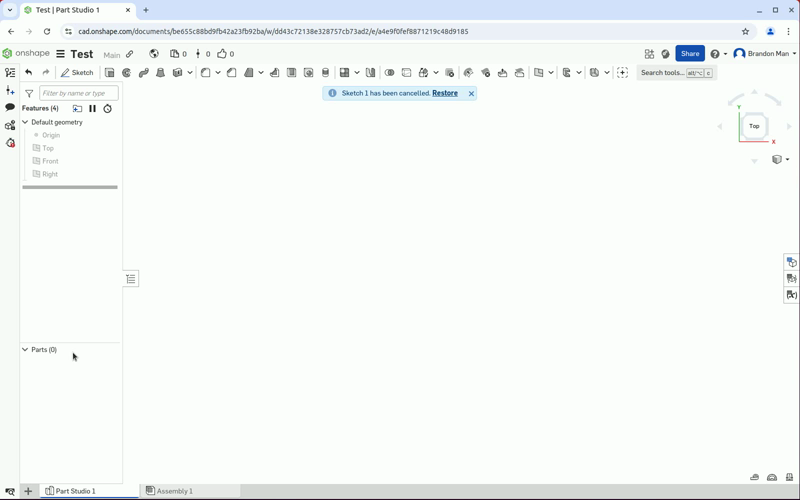
key(y)
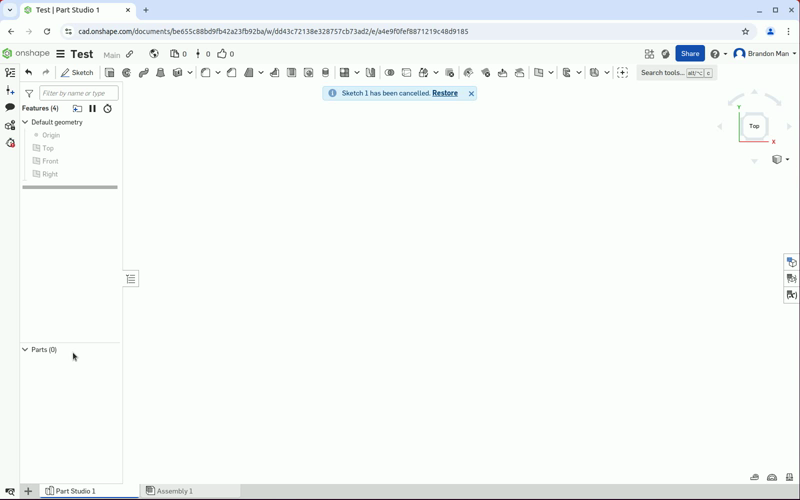
key(shift+p)
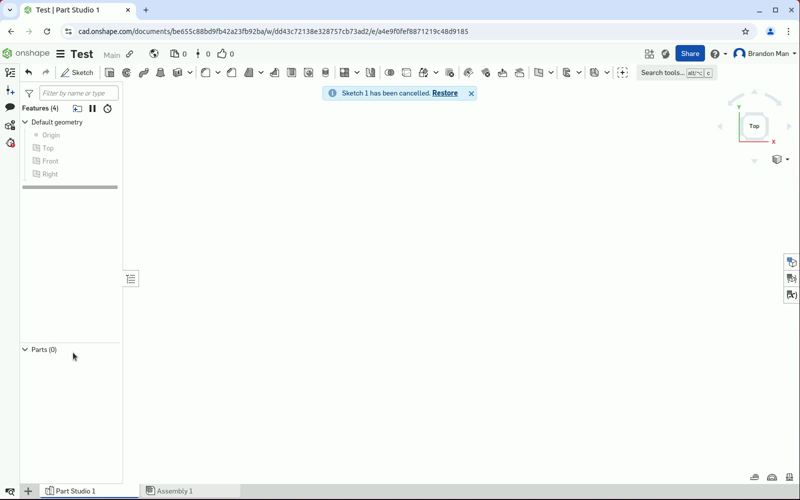
key(space)
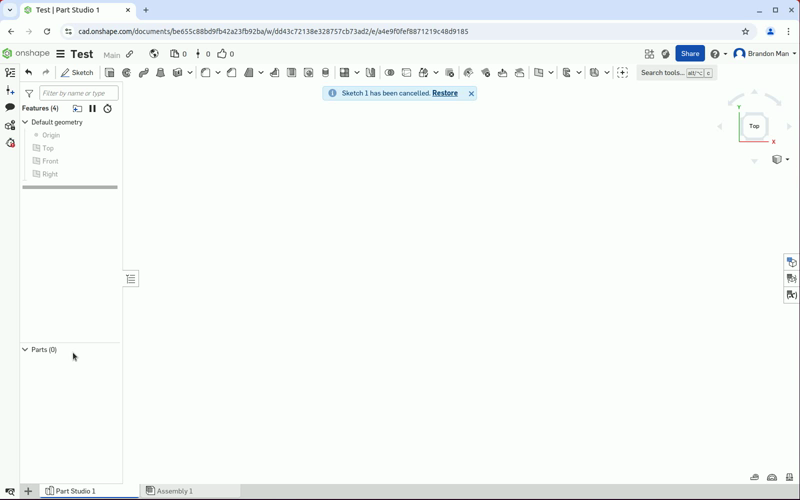
key_down(shift)
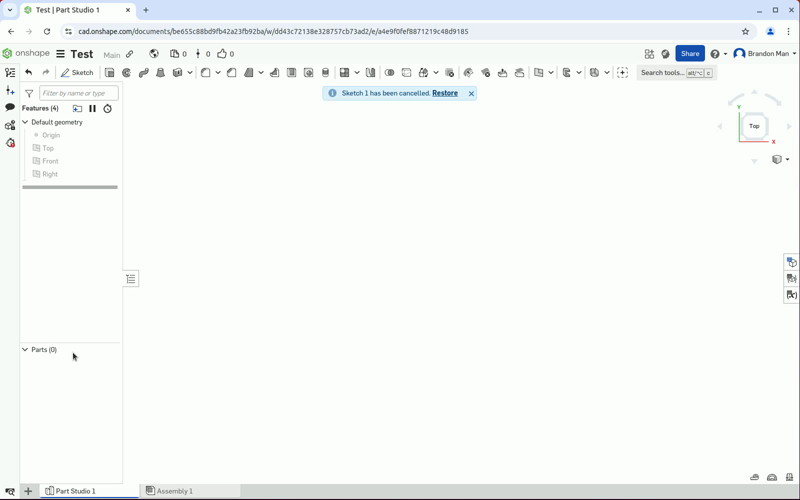
key(up)
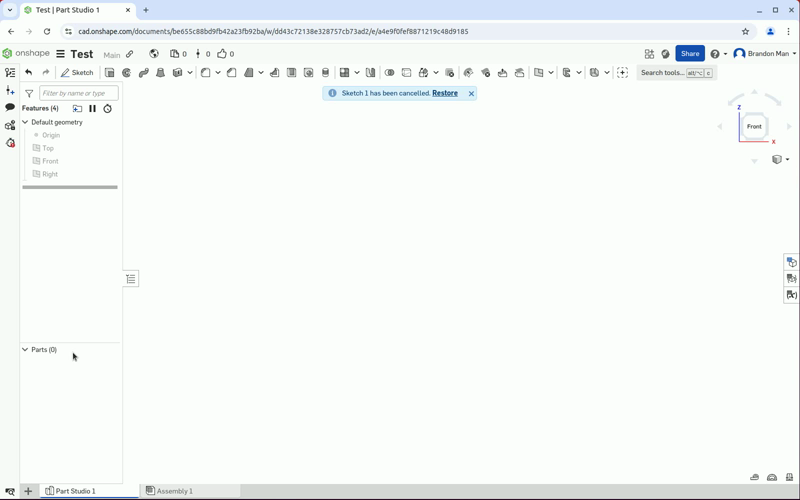
key_up(shift)
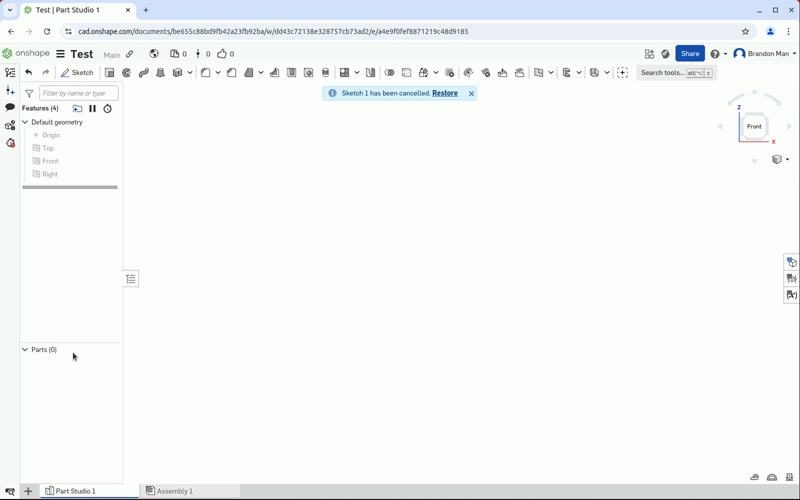
mouse_move(73, 352)
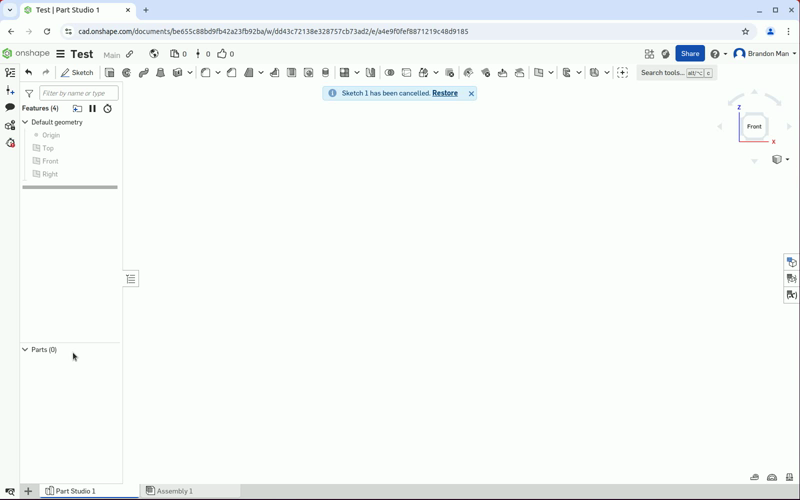
key(shift+y)
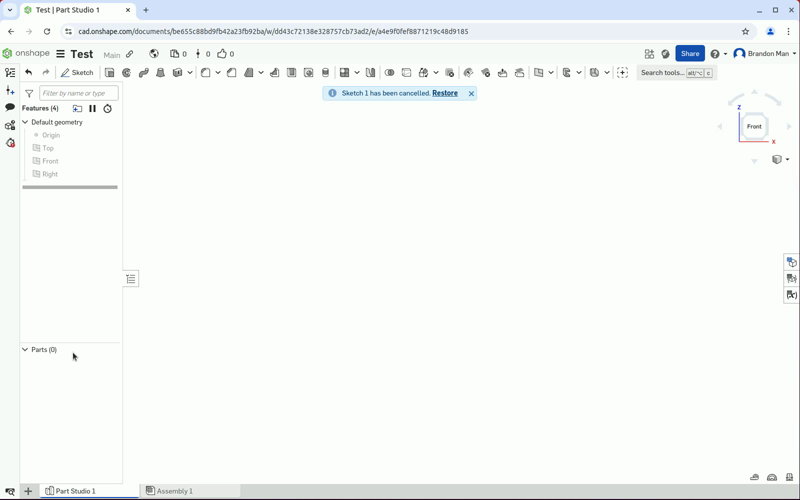
key(shift+s)
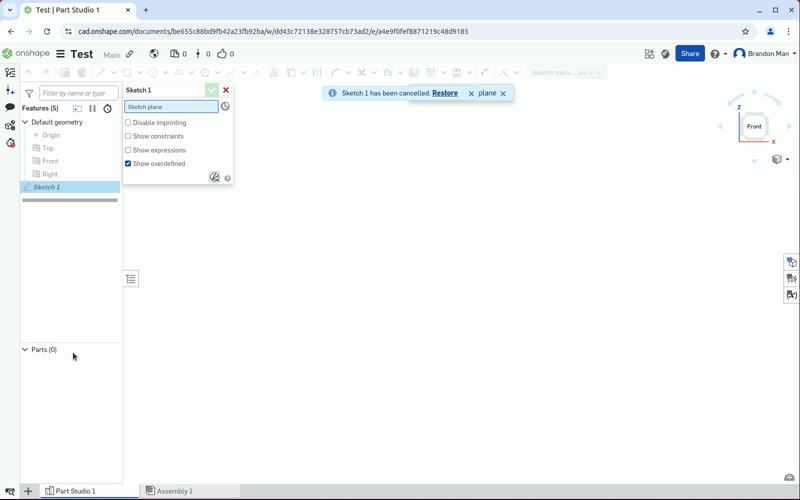
mouse_move(73, 163)
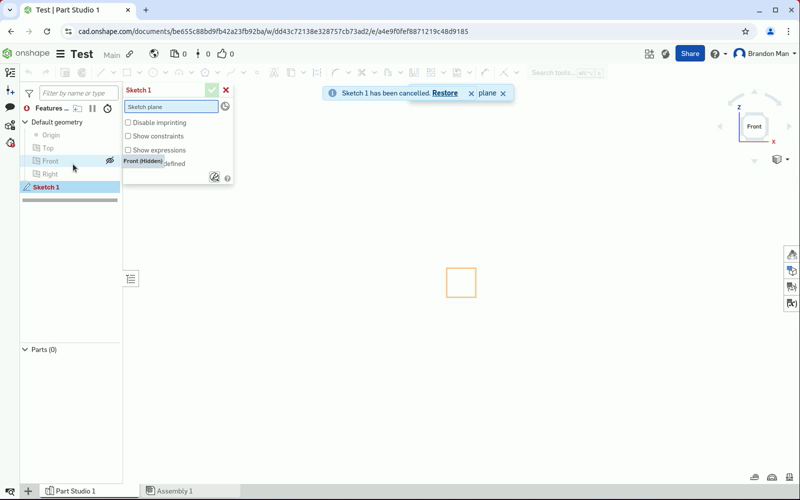
click(73, 163)
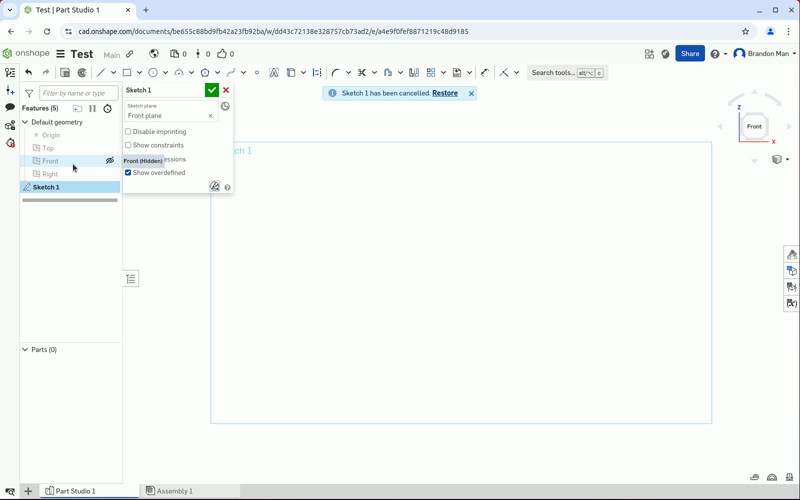
mouse_move(73, 352)
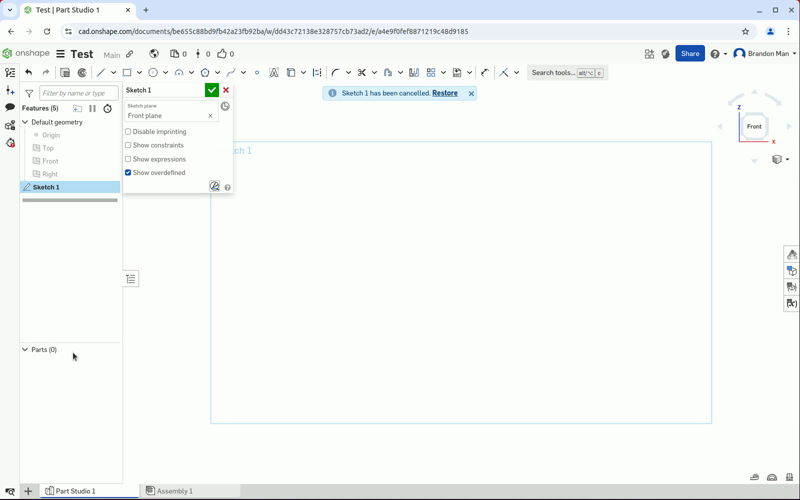
key(y)
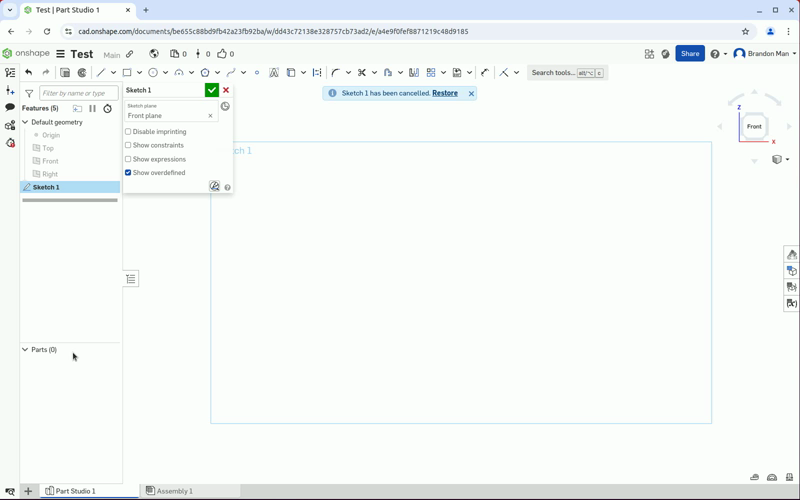
key(l)
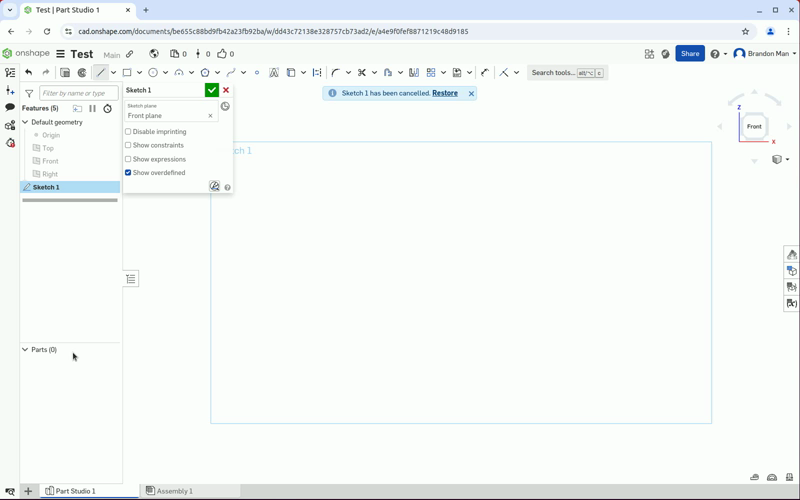
key_down(shift)
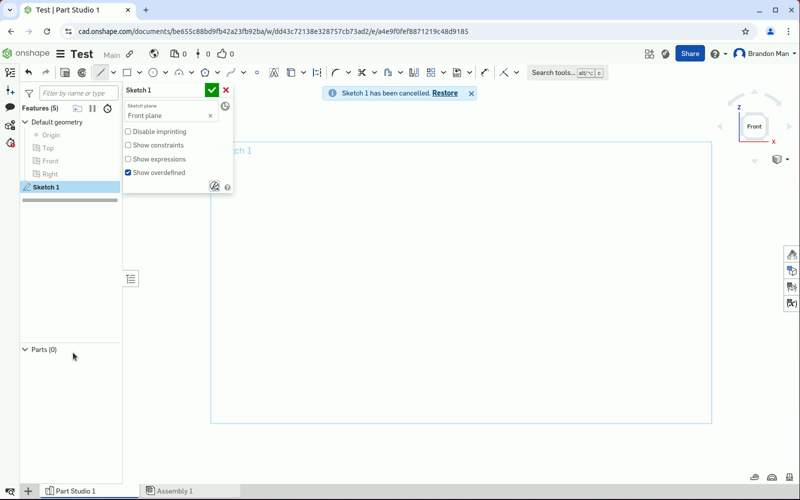
mouse_move(395, 250)
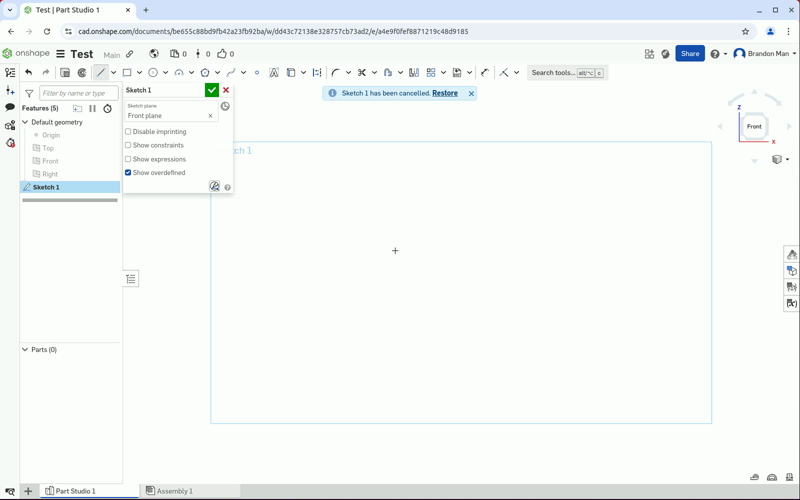
click(395, 250)
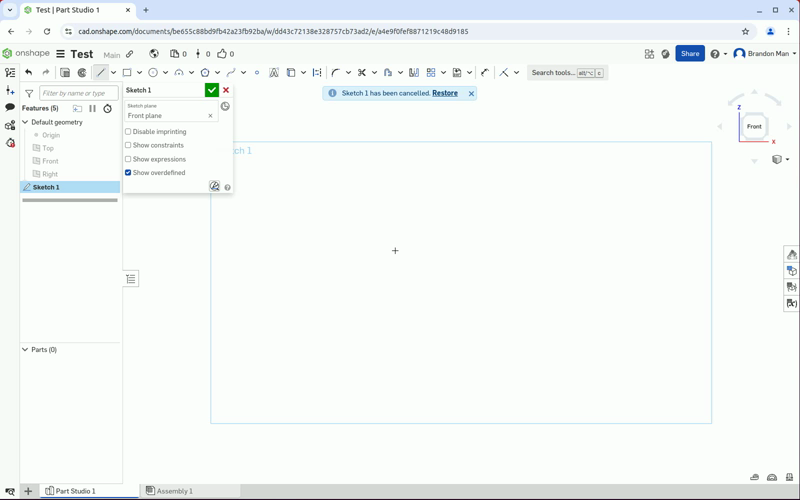
key_up(shift)
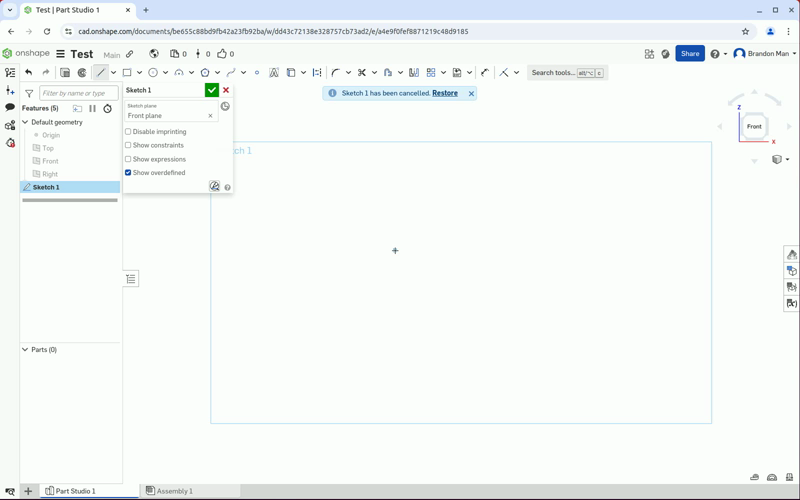
key_down(shift)
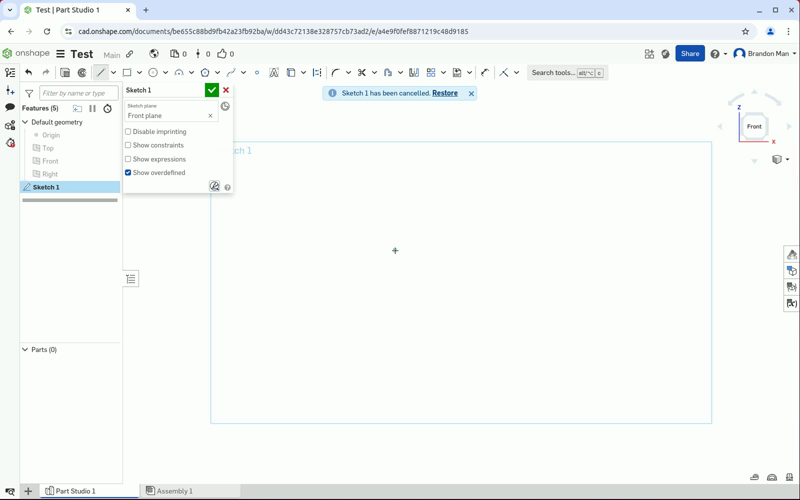
mouse_move(495, 250)
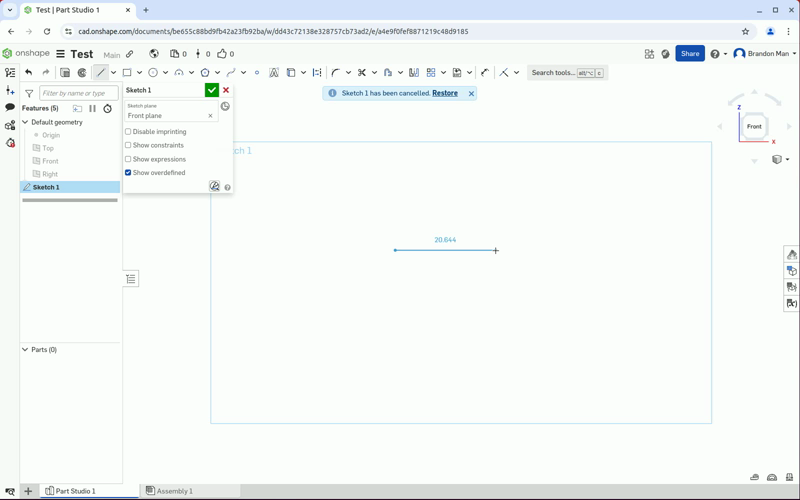
click(495, 250)
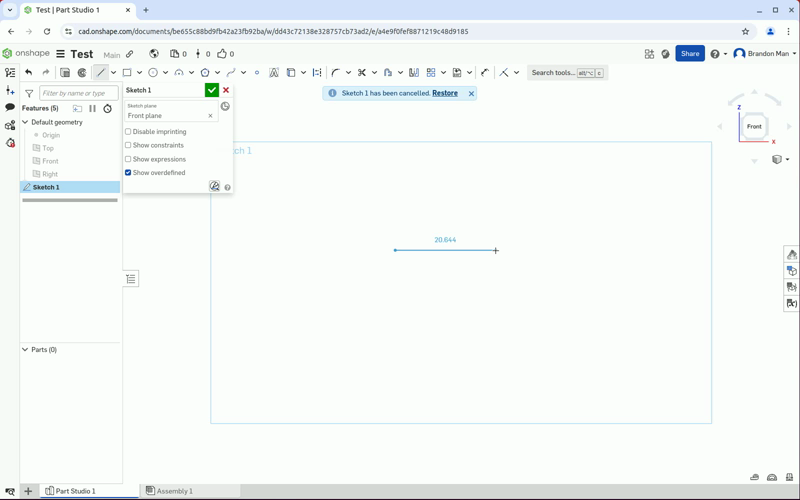
key_up(shift)
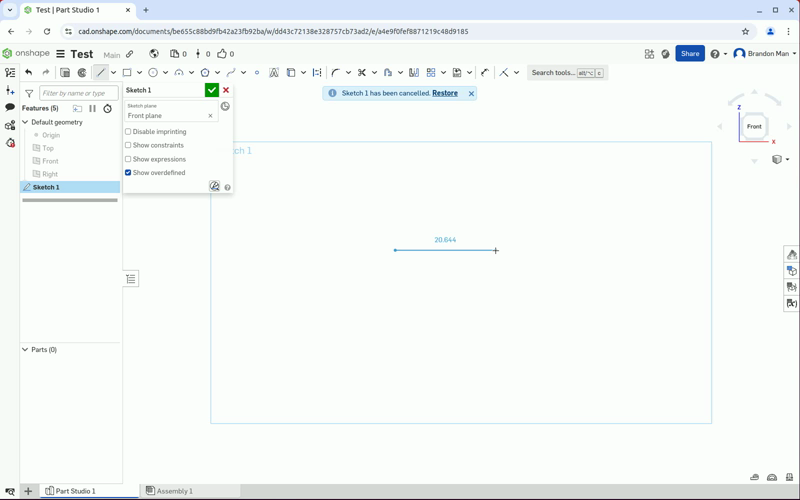
key(esc)
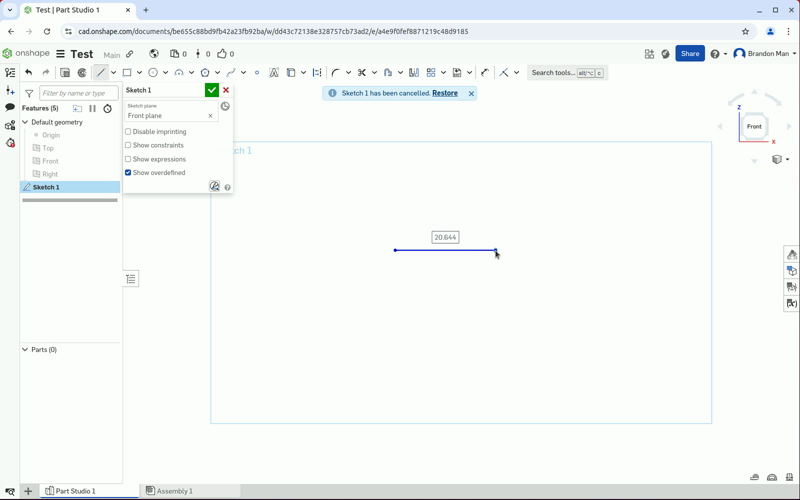
key(a)
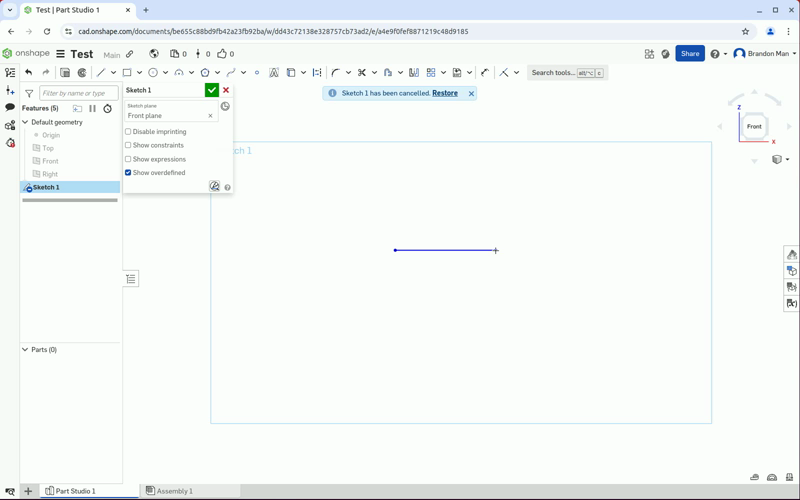
mouse_move(495, 250)
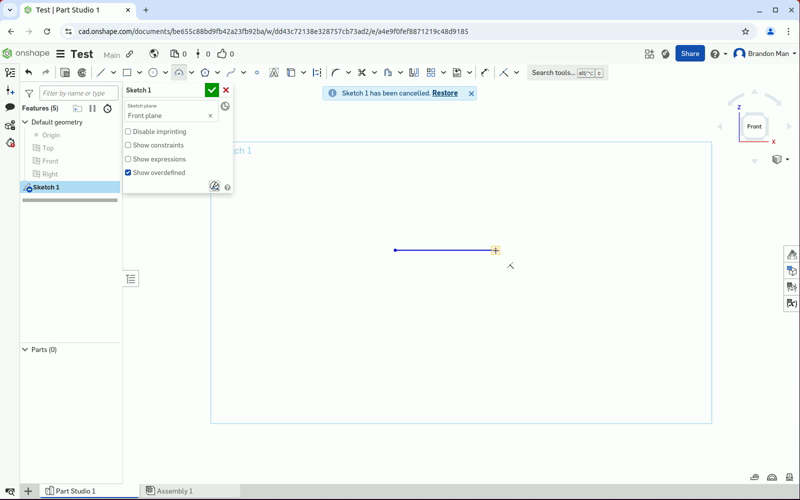
click(495, 250)
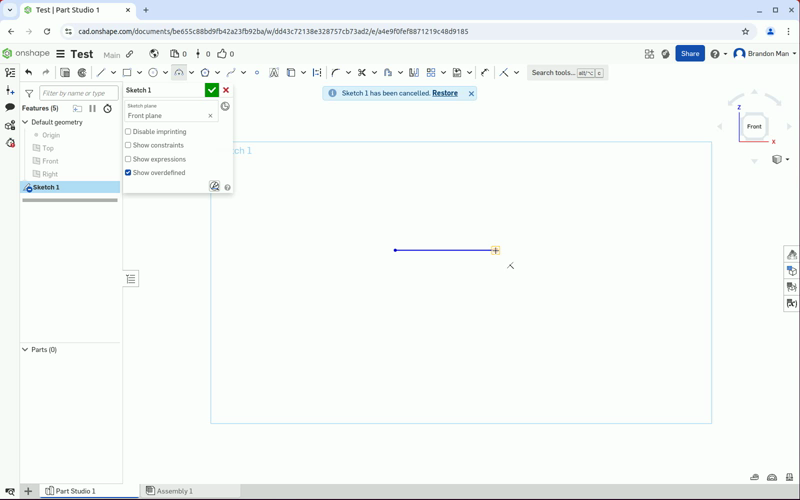
mouse_move(395, 250)
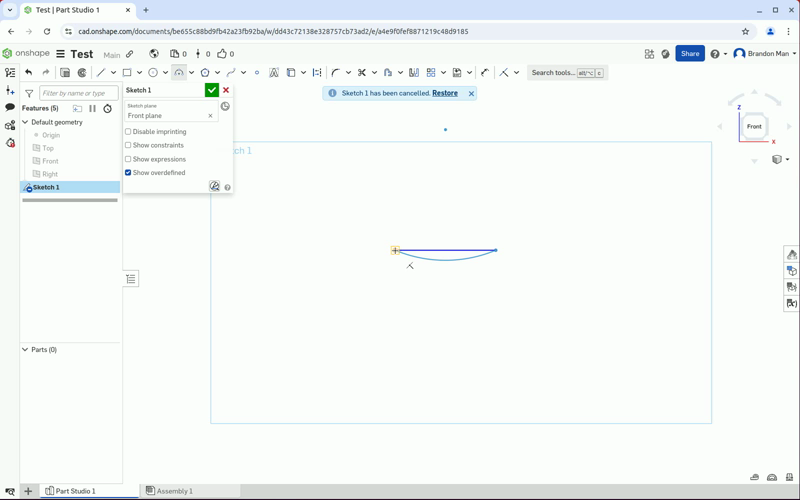
click(395, 250)
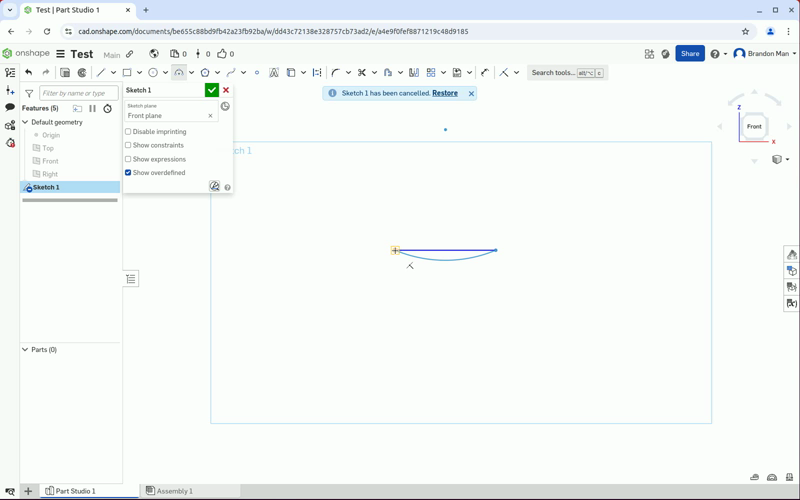
key_down(shift)
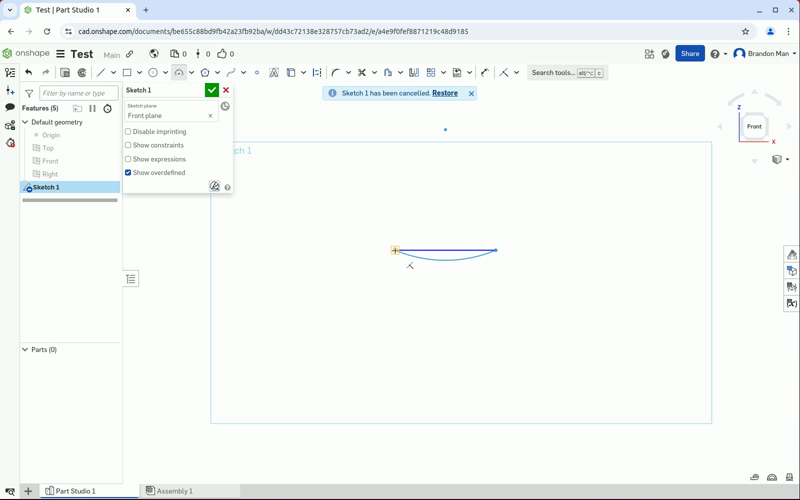
mouse_move(445, 211)
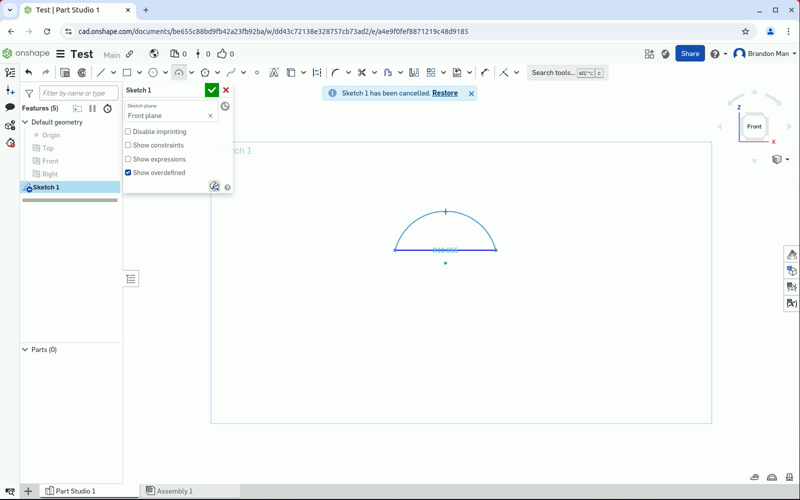
click(445, 211)
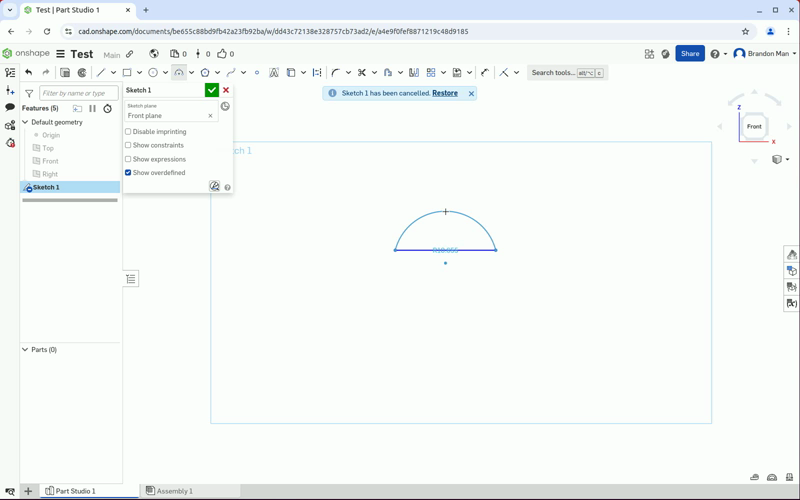
key_up(shift)
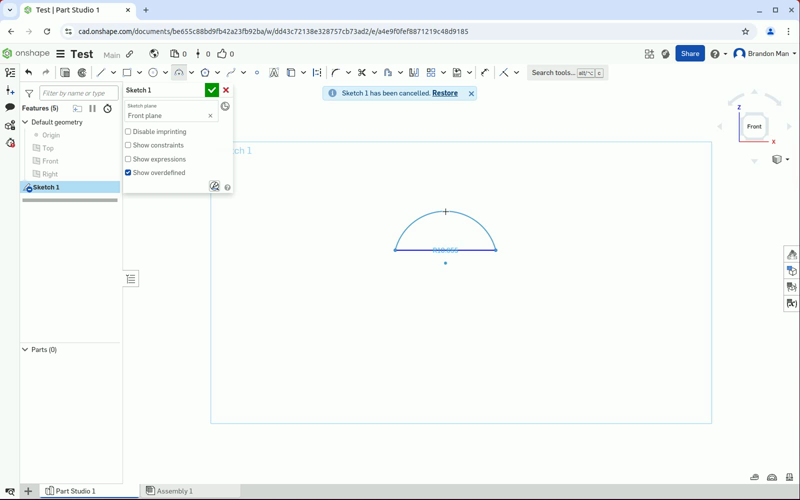
key(esc)
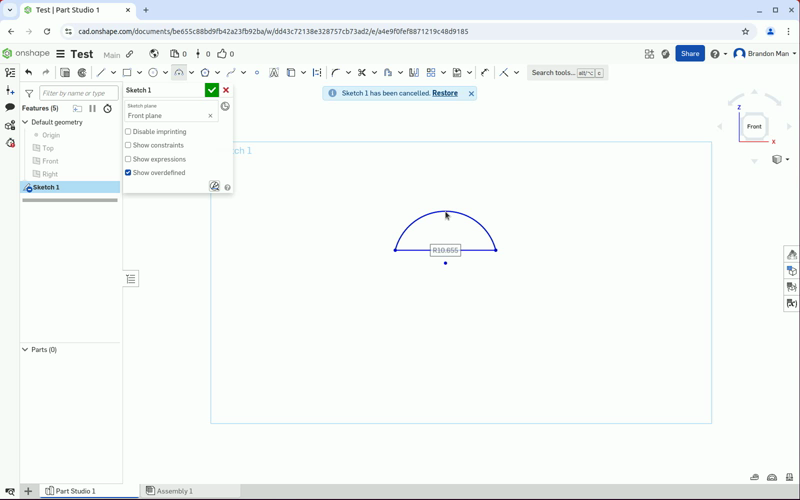
mouse_move(457, 231)
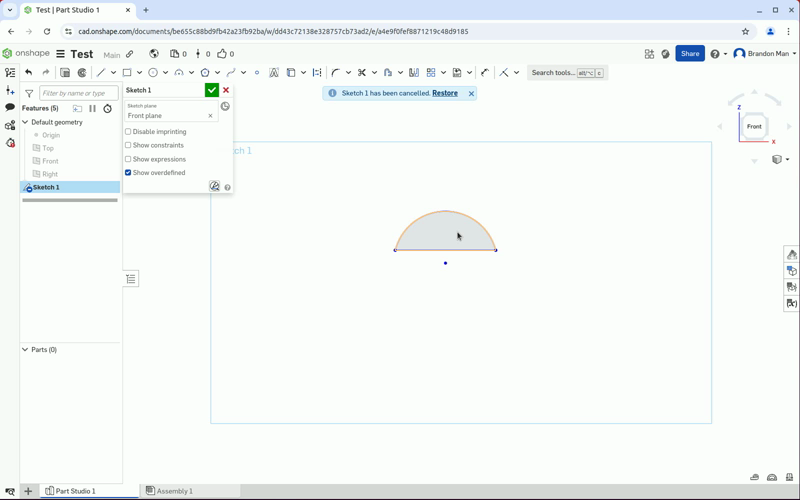
click(457, 231)
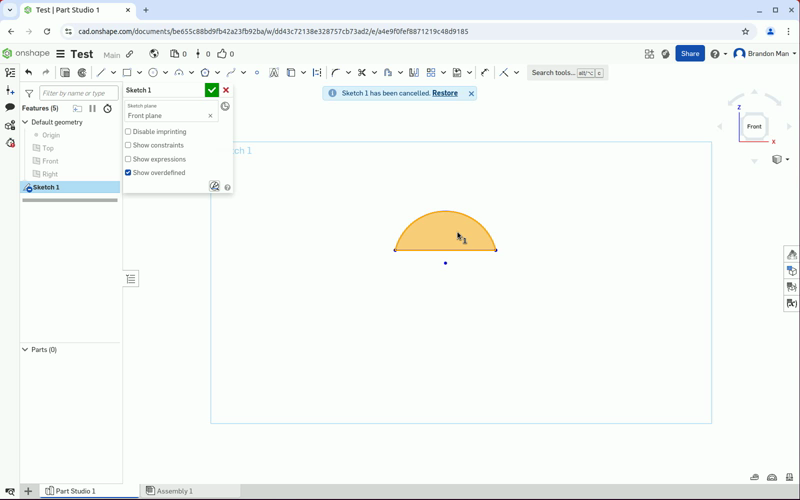
mouse_move(73, 352)
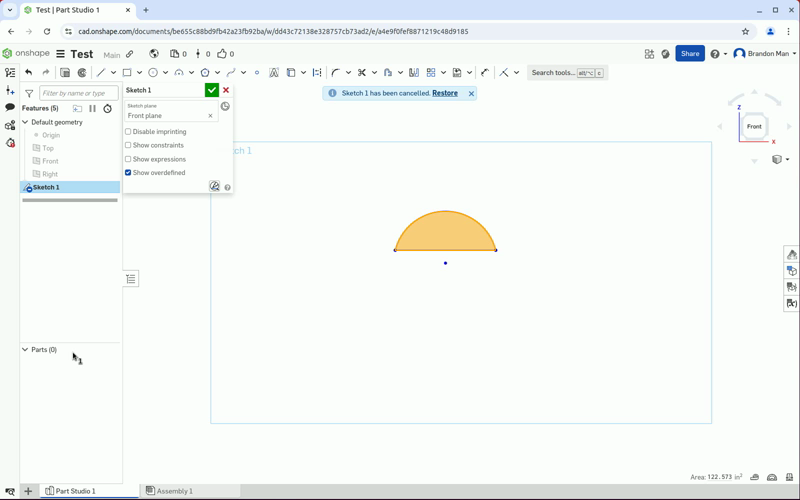
key(shift+y)
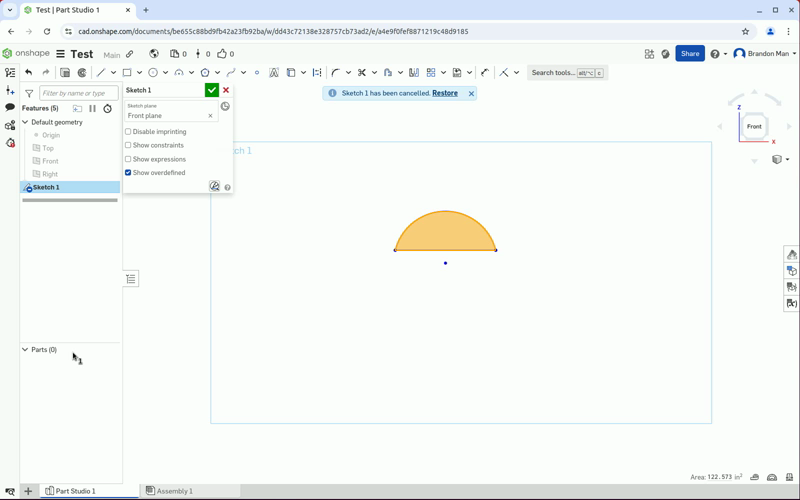
key(shift+e)
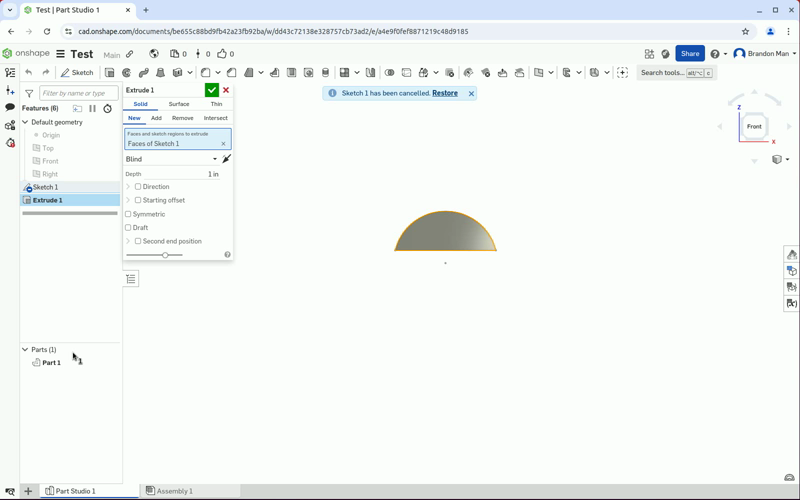
mouse_move(143, 106)
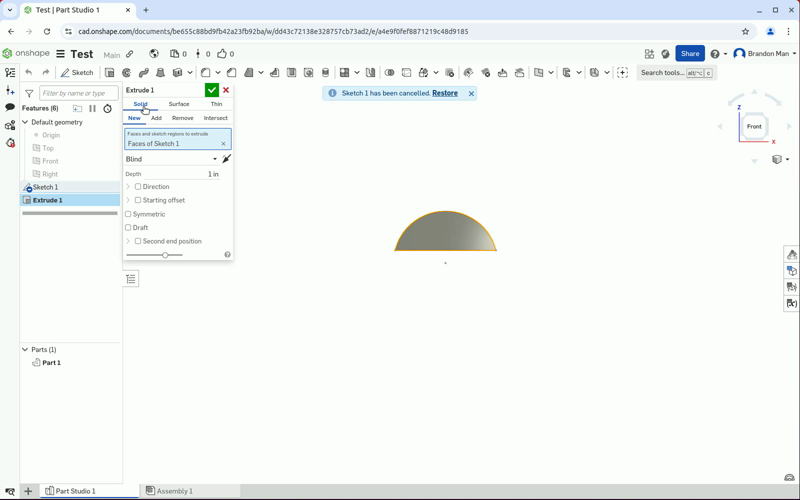
click(143, 106)
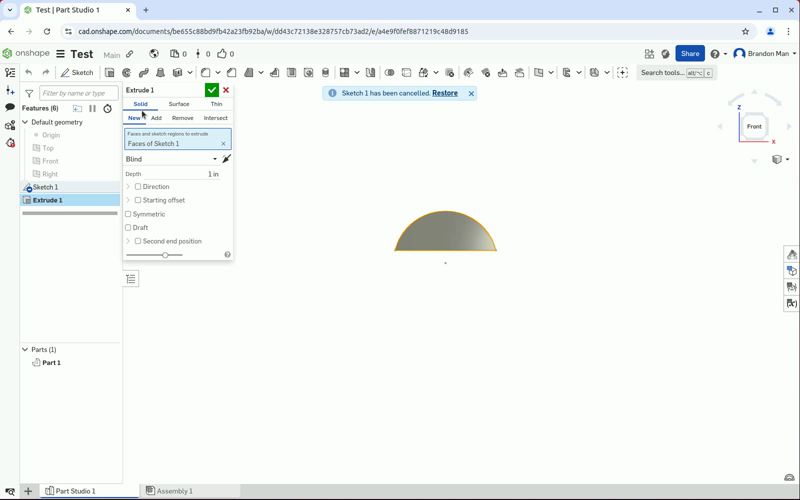
mouse_move(137, 120)
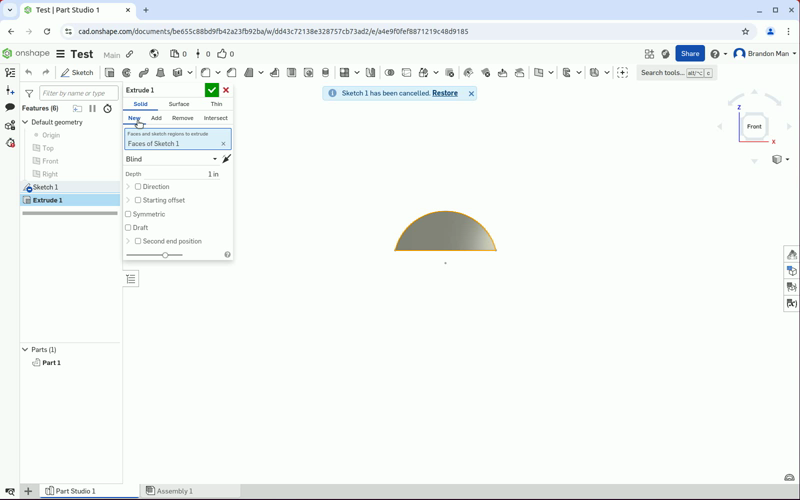
click(137, 120)
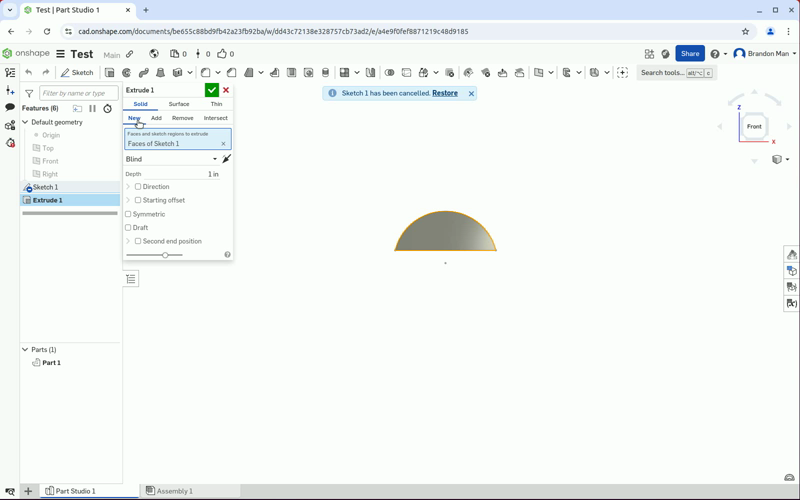
key(tab, 4)
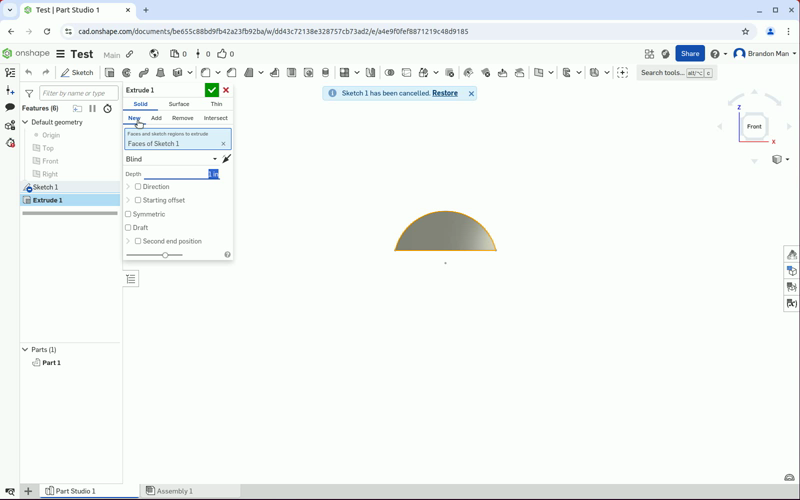
text(8.906)
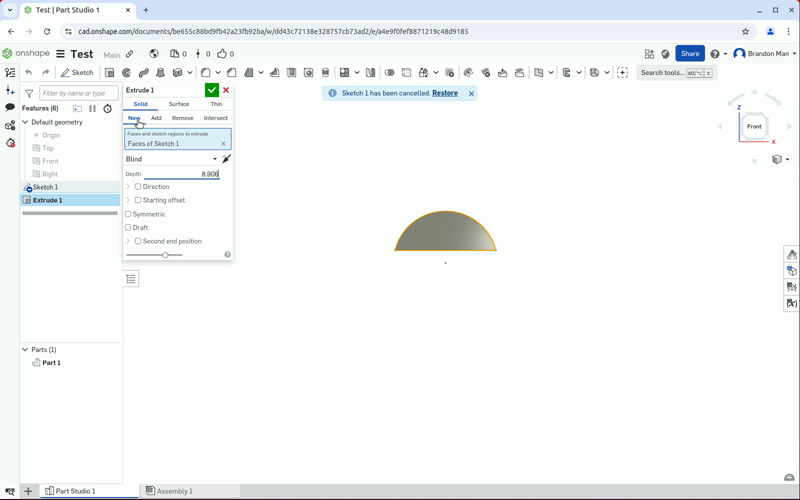
key(enter)
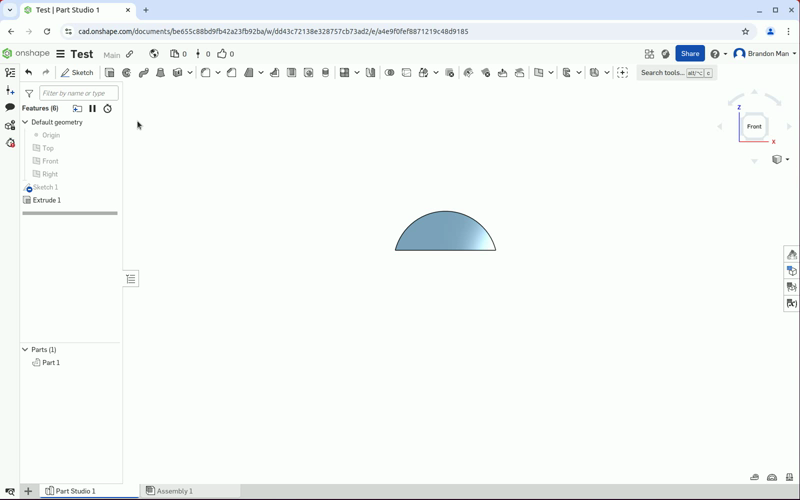
key(shift+h)
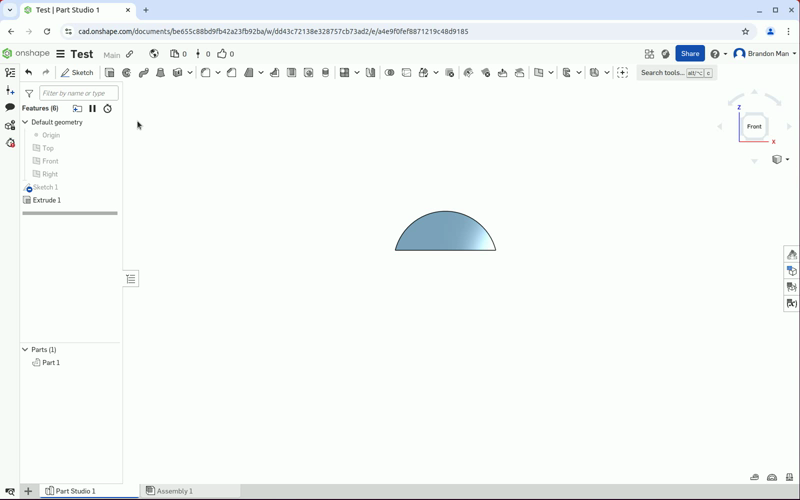
key(shift+h)
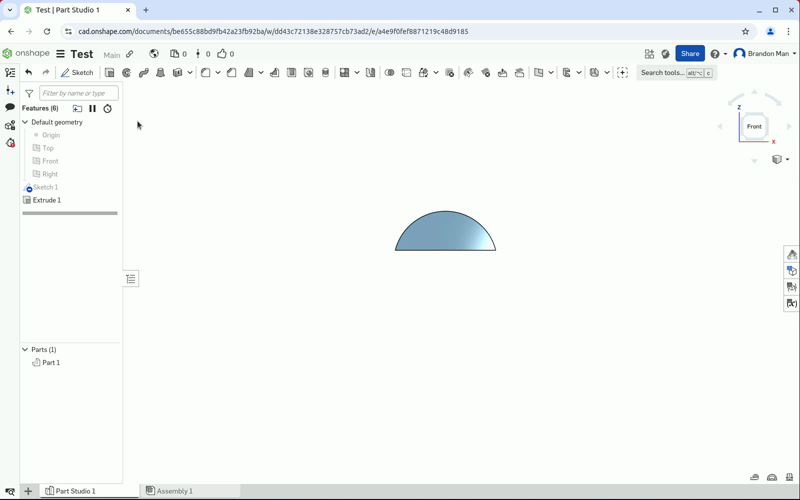
mouse_move(73, 189)
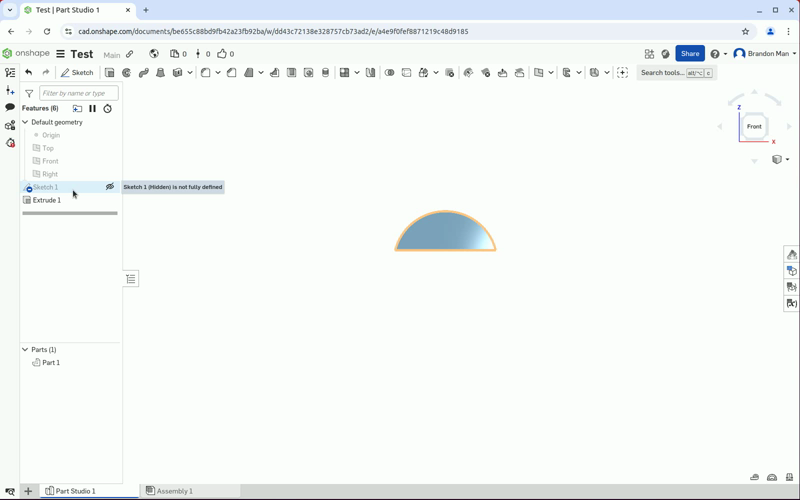
click(73, 189)
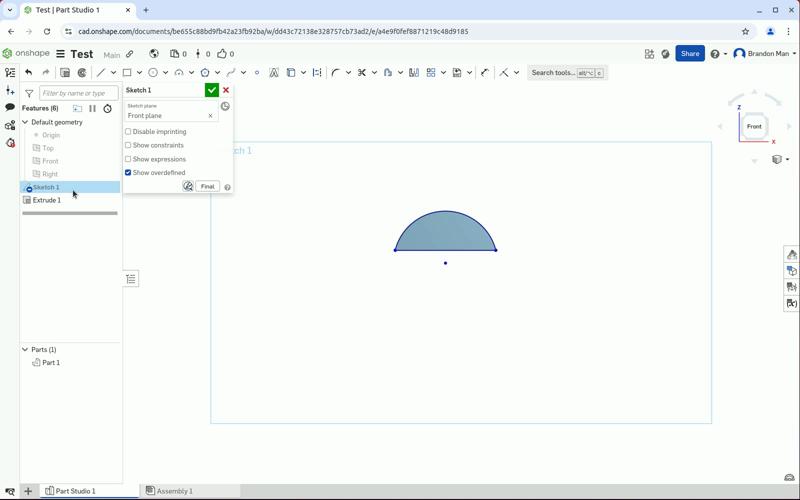
mouse_move(229, 92)
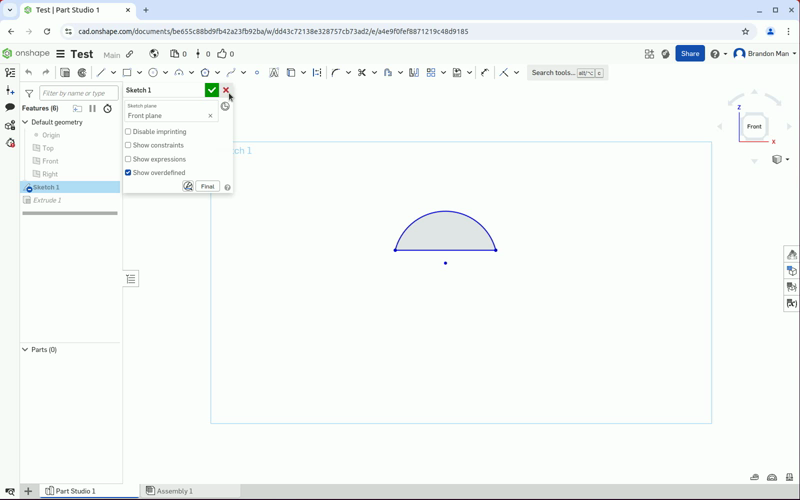
click(229, 92)
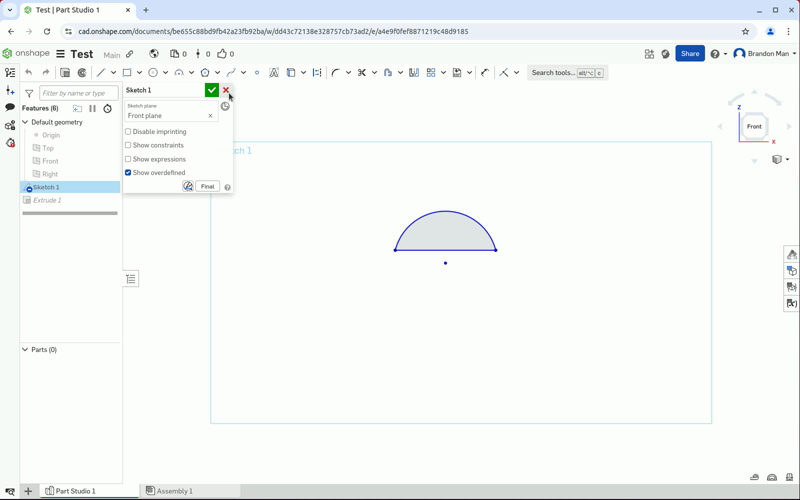
key(shift+s)
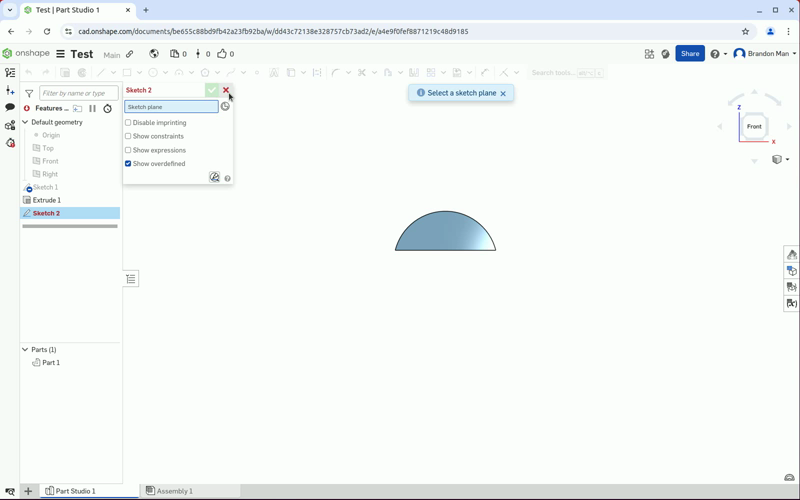
mouse_move(73, 163)
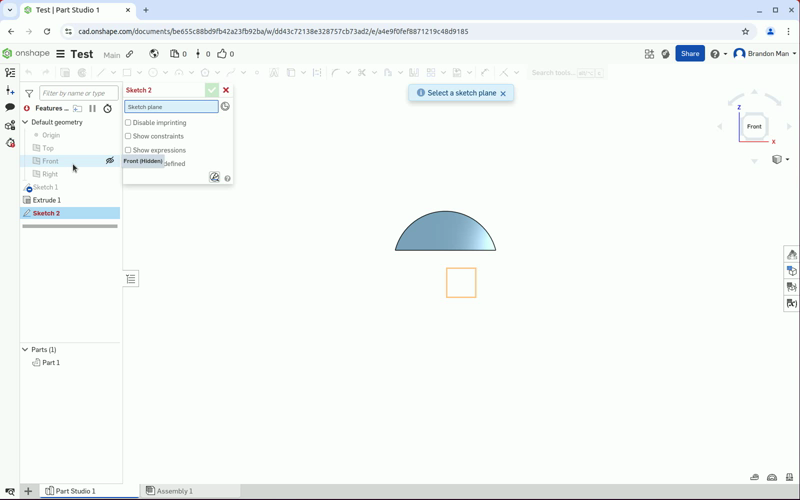
click(73, 163)
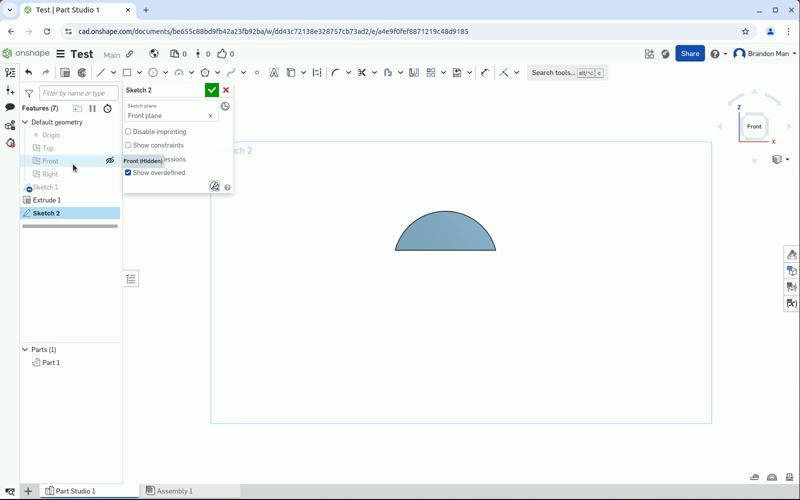
mouse_move(73, 352)
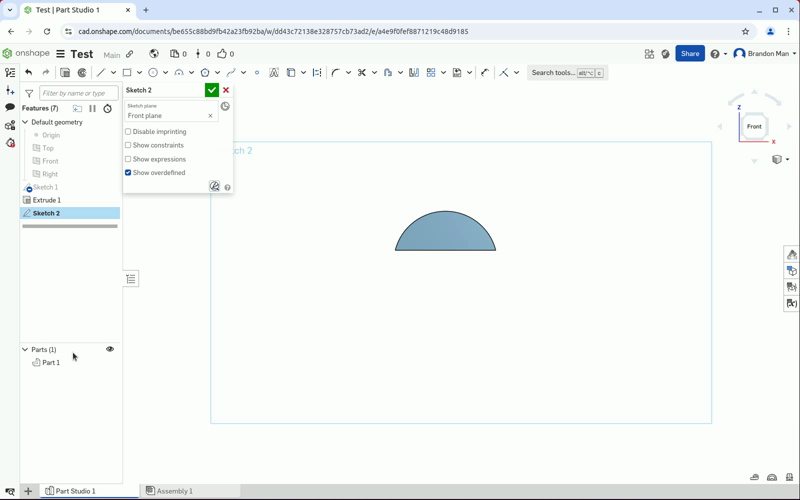
key(y)
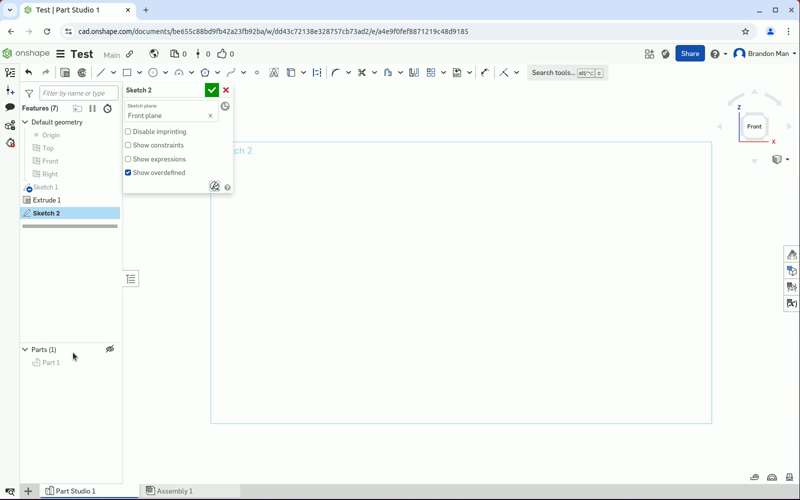
key(a)
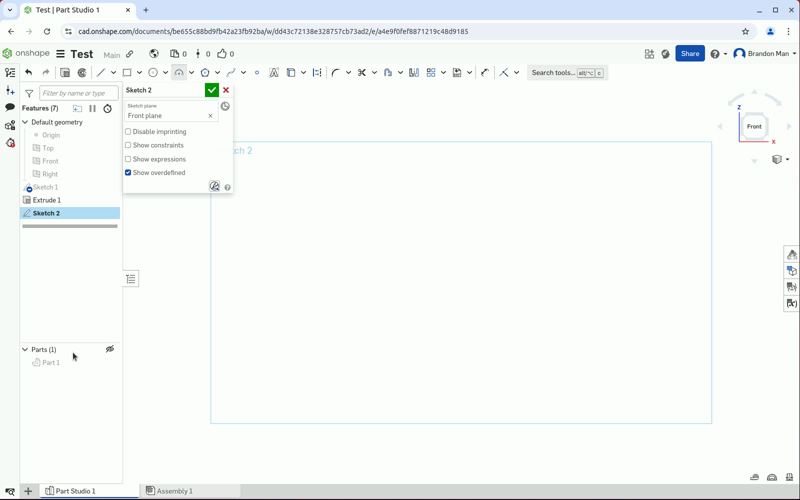
key_down(shift)
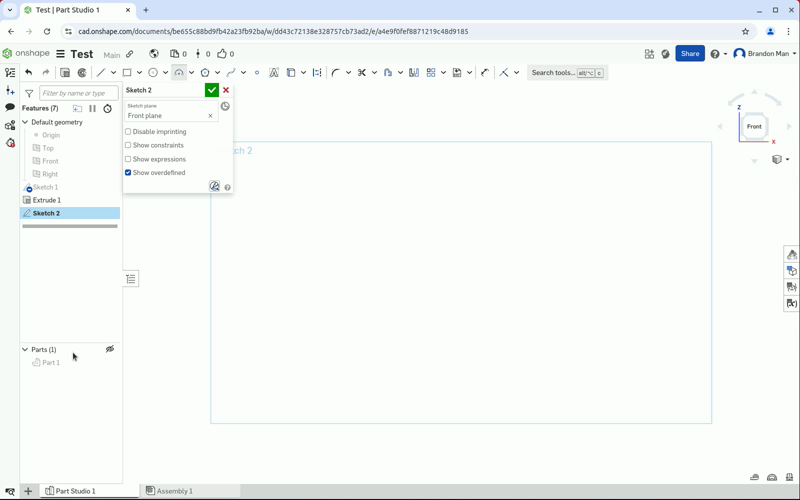
mouse_move(380, 278)
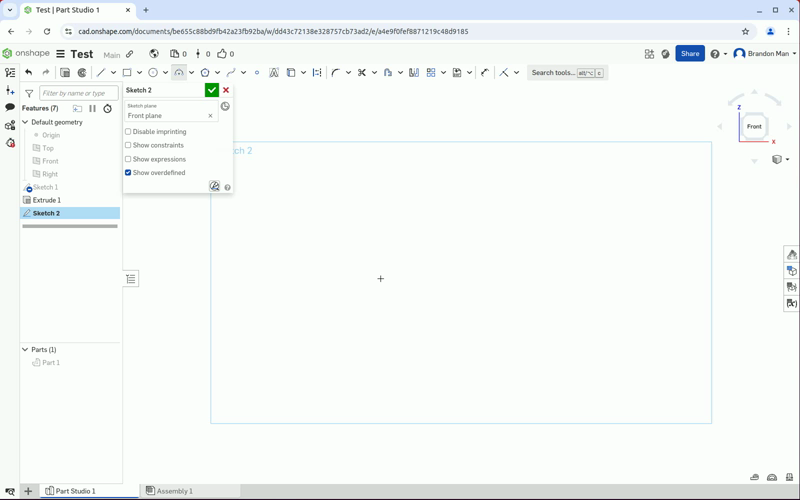
click(380, 278)
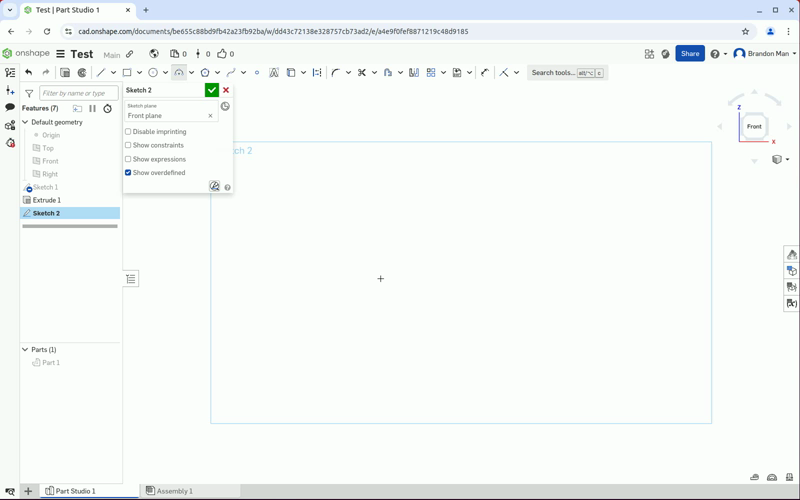
key_up(shift)
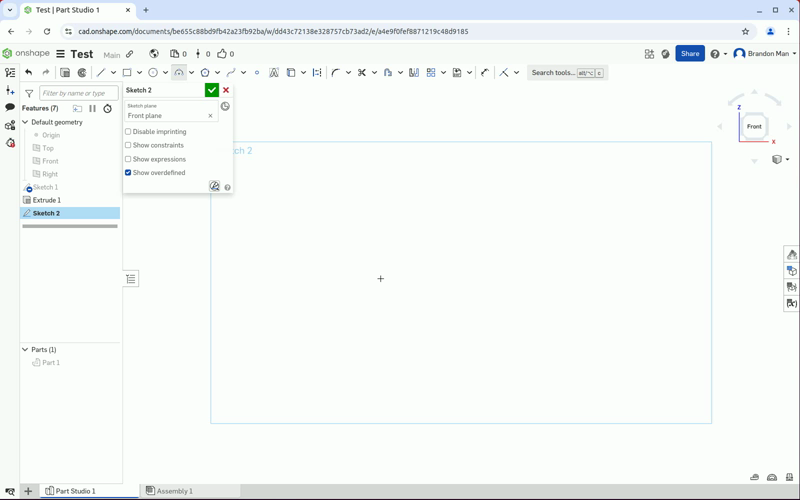
key_down(shift)
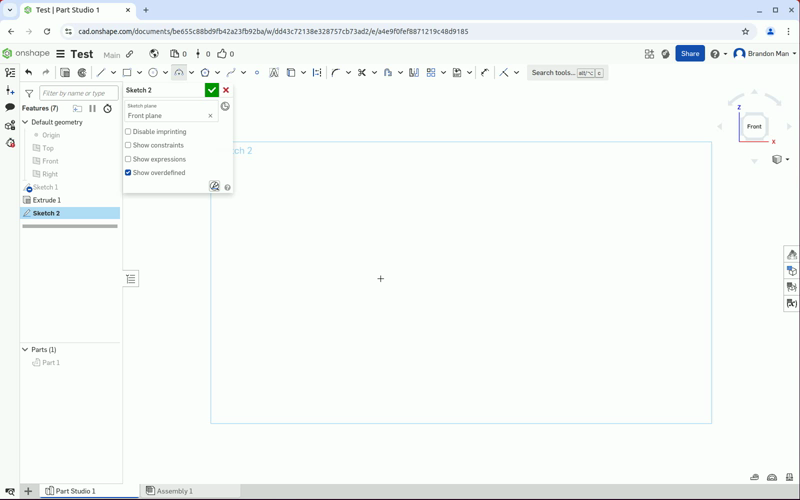
mouse_move(412, 278)
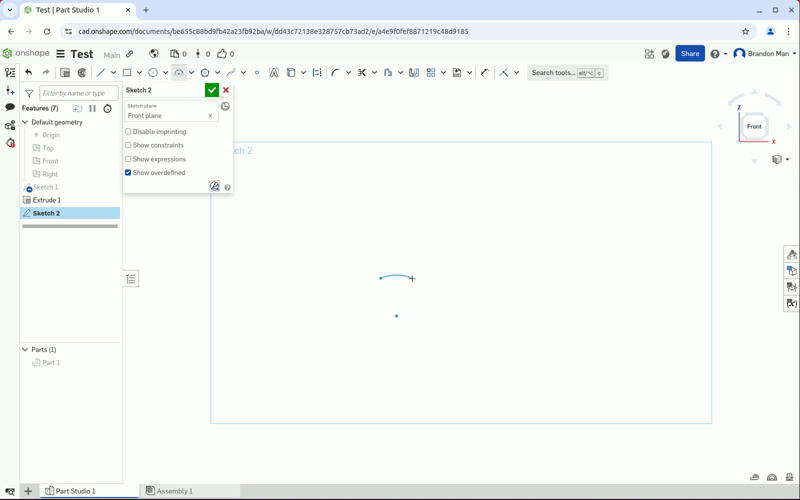
click(412, 278)
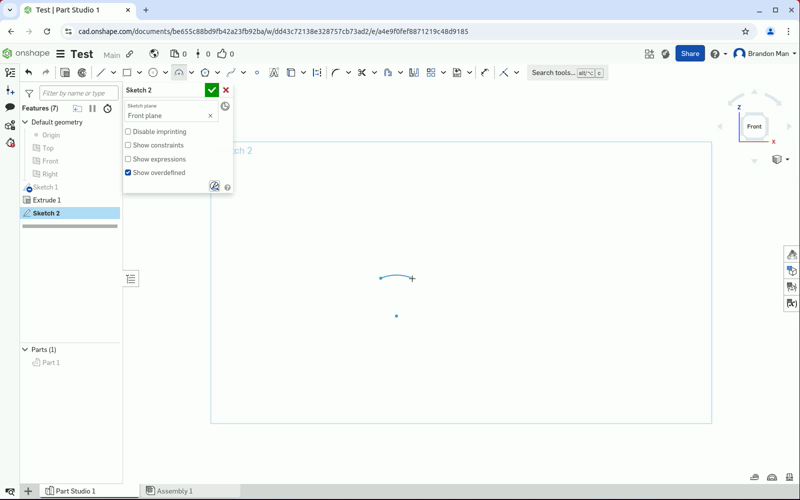
mouse_move(396, 294)
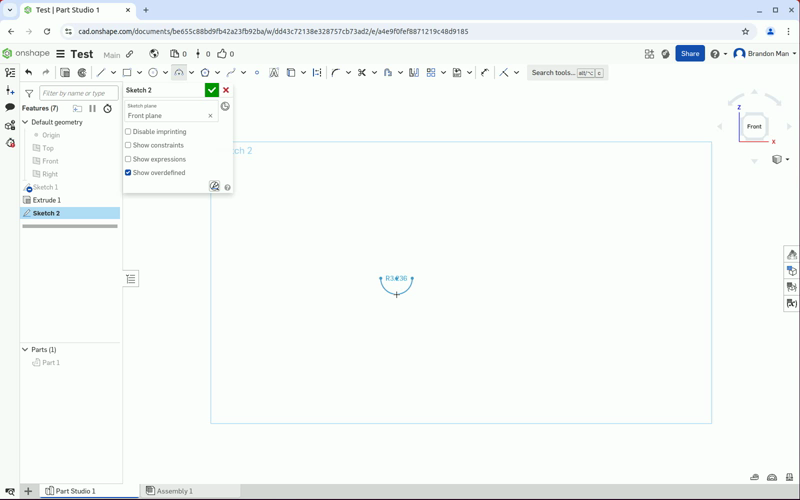
click(396, 294)
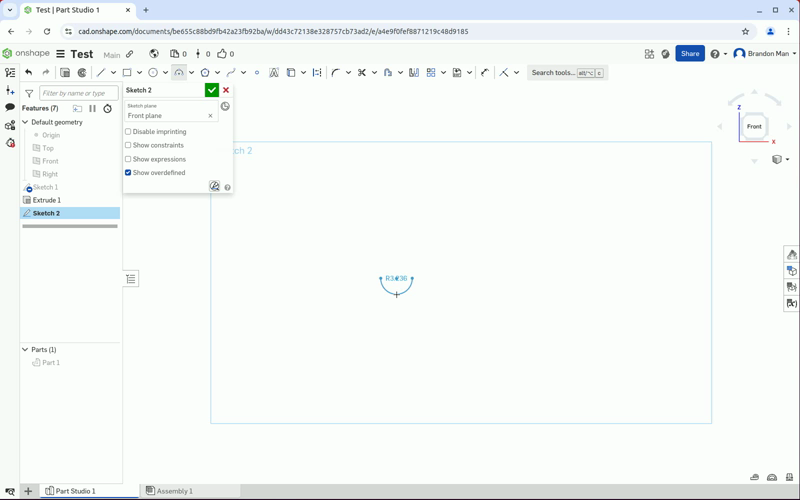
key_up(shift)
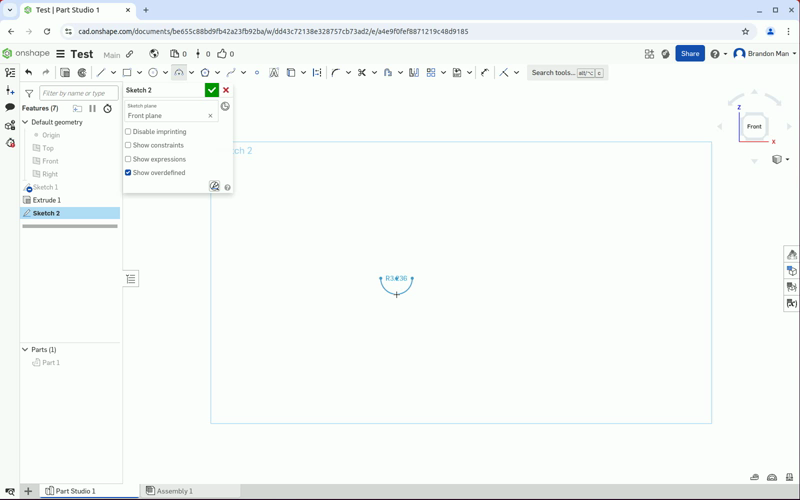
key(esc)
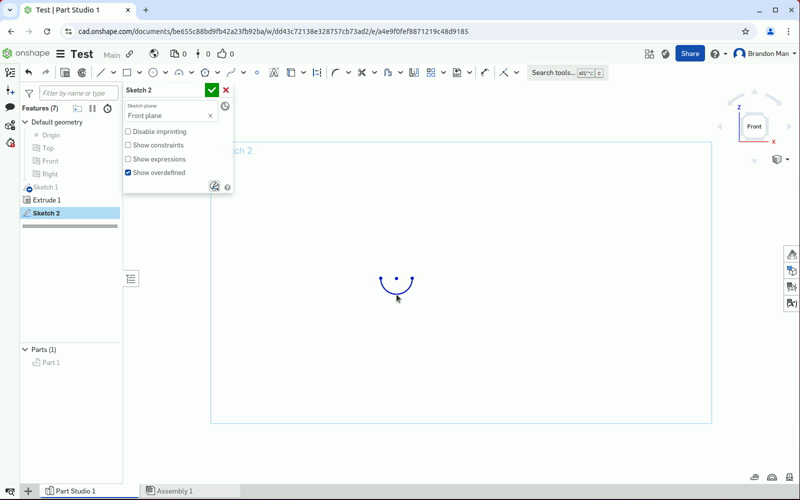
key(l)
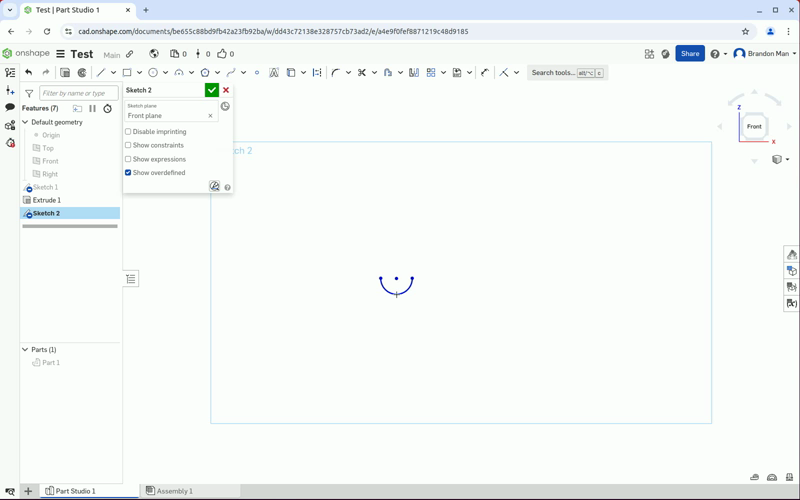
mouse_move(412, 278)
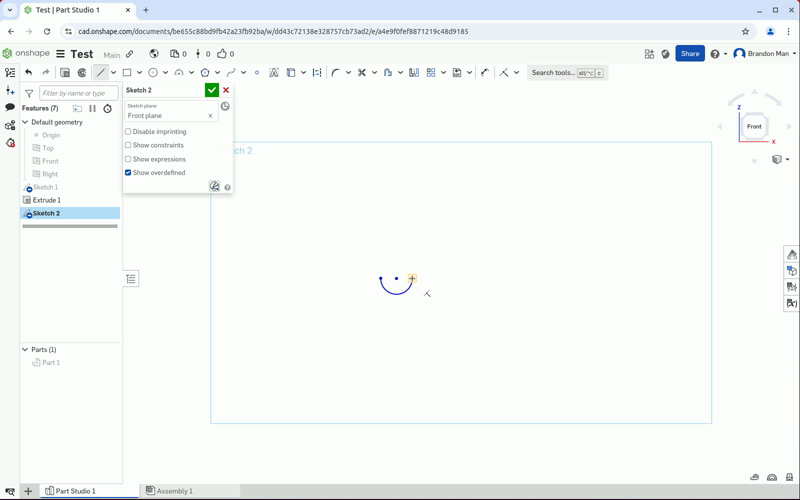
click(412, 278)
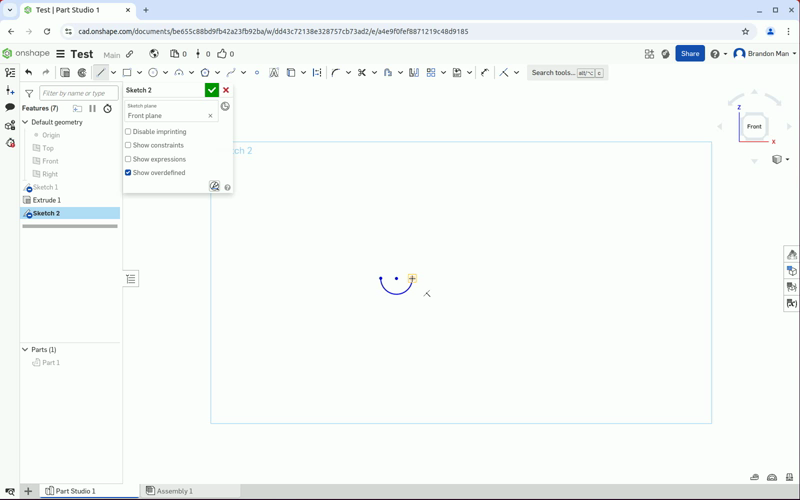
key_down(shift)
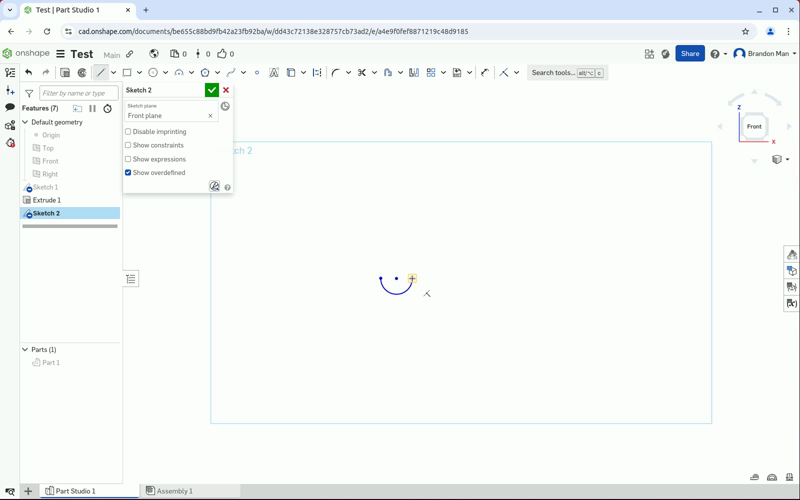
mouse_move(442, 278)
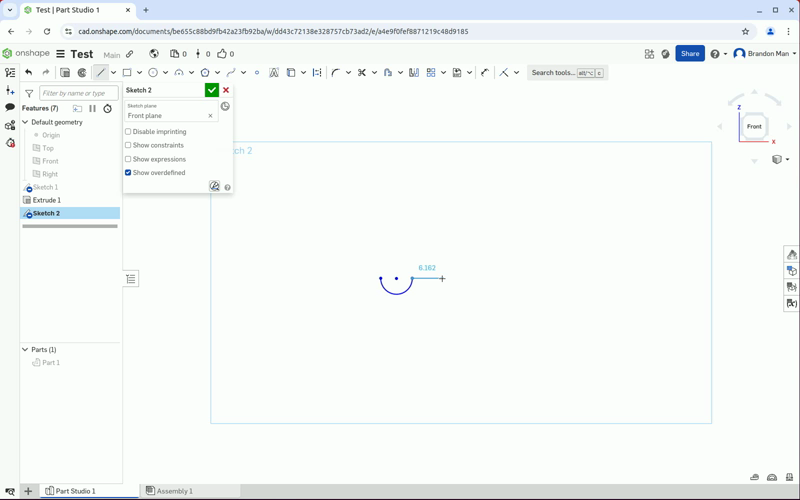
mouse_move(396, 278)
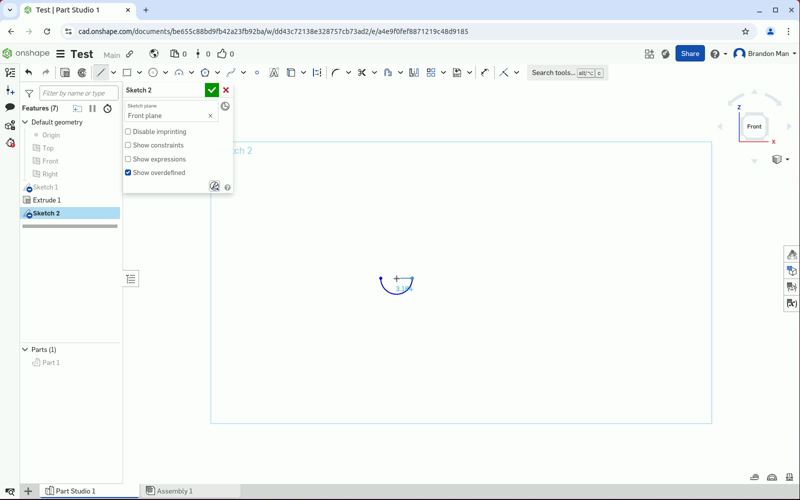
click(396, 278)
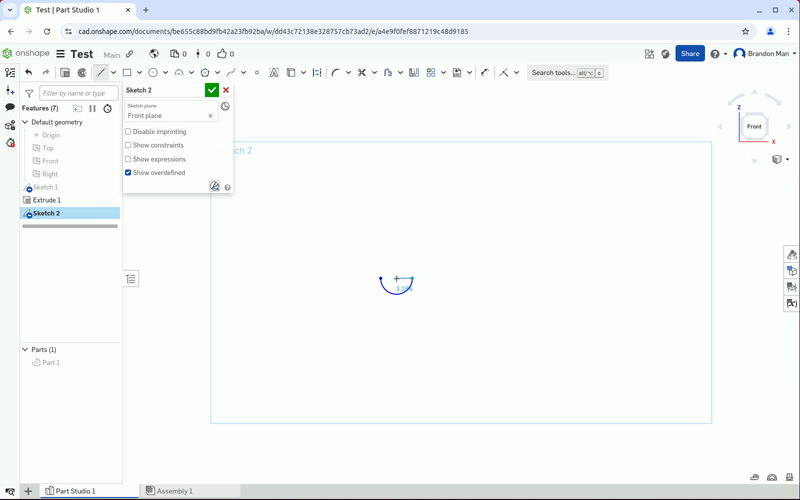
key_up(shift)
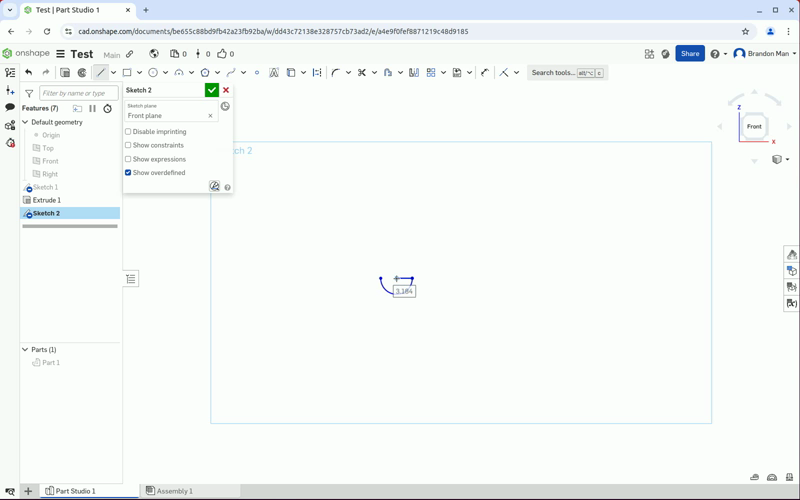
mouse_move(426, 278)
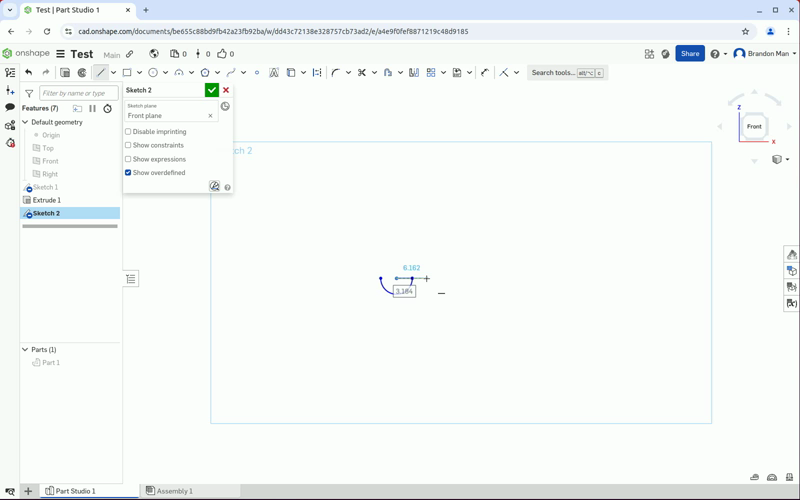
key_down(shift)
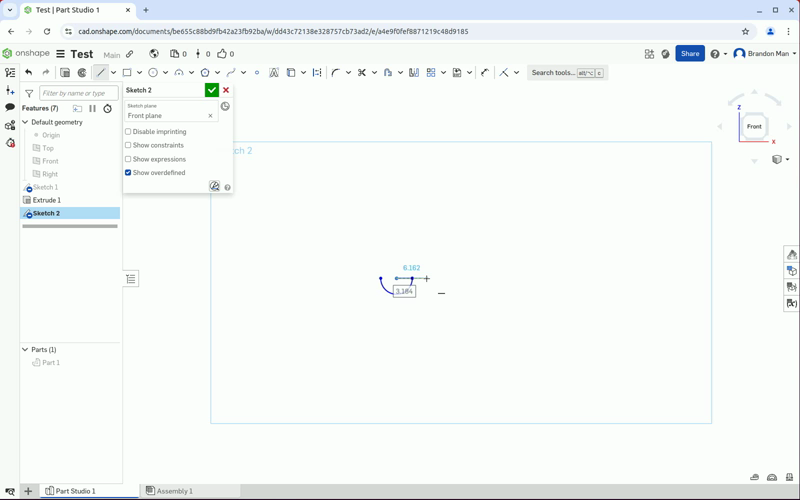
mouse_move(380, 278)
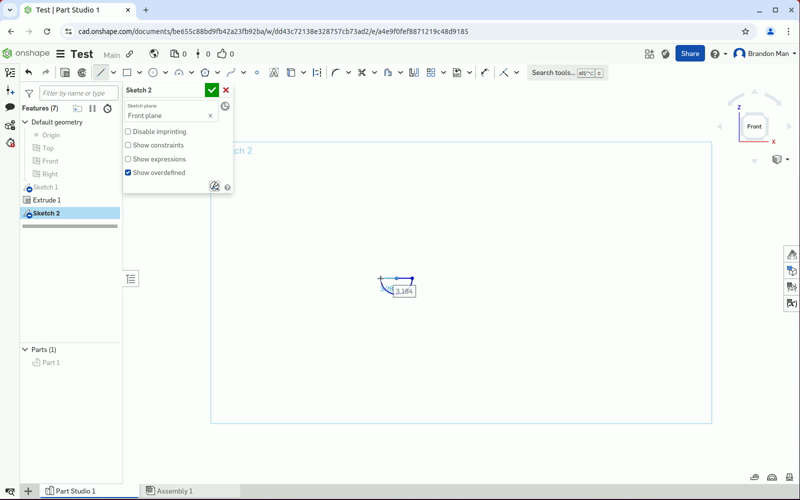
key_up(shift)
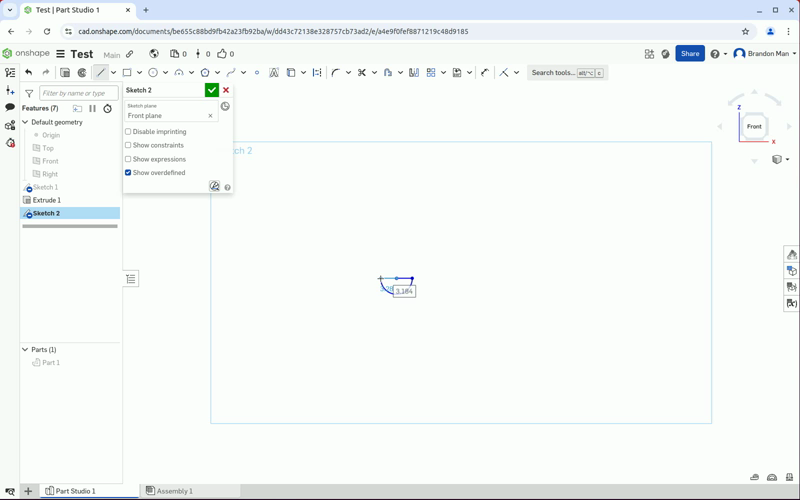
click(380, 278)
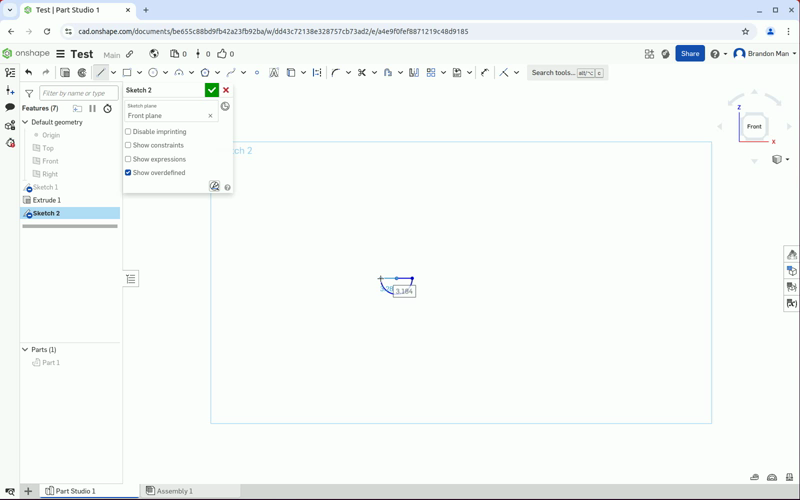
key(esc)
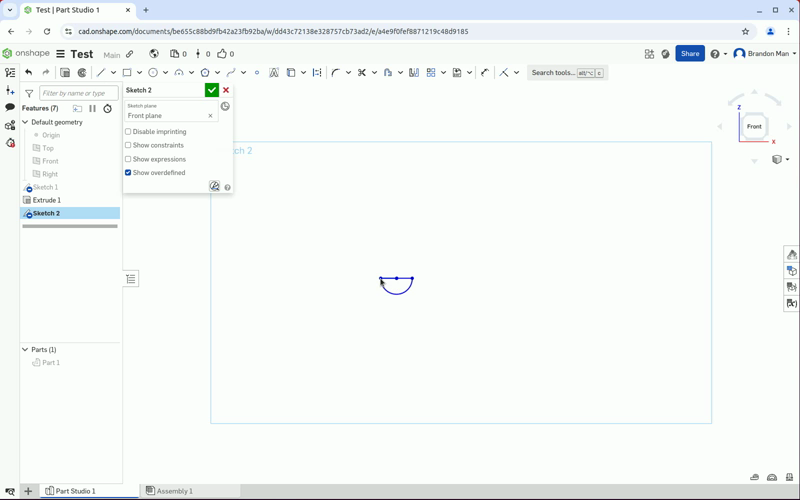
mouse_move(398, 291)
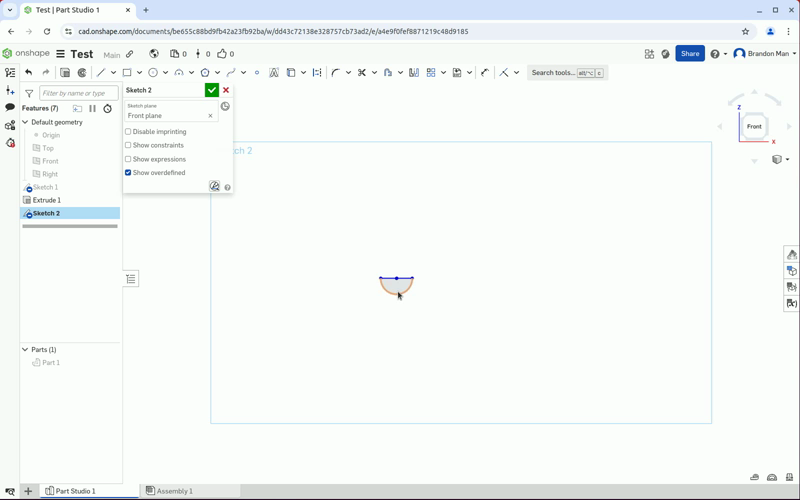
scroll(6)
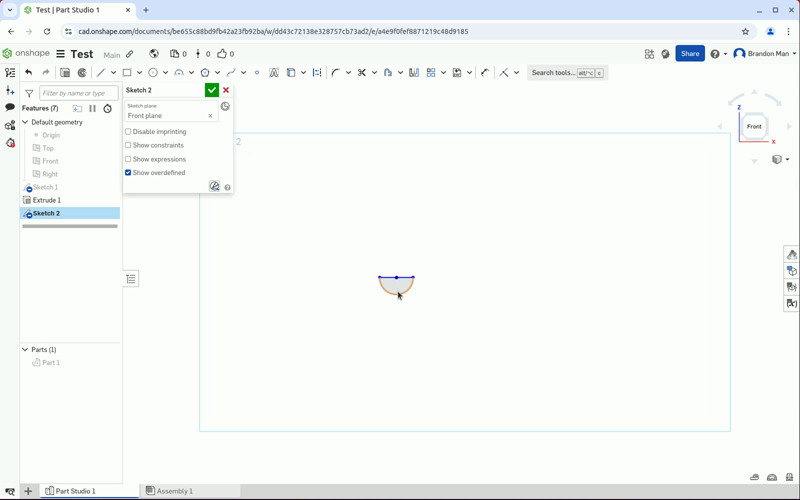
scroll(6)
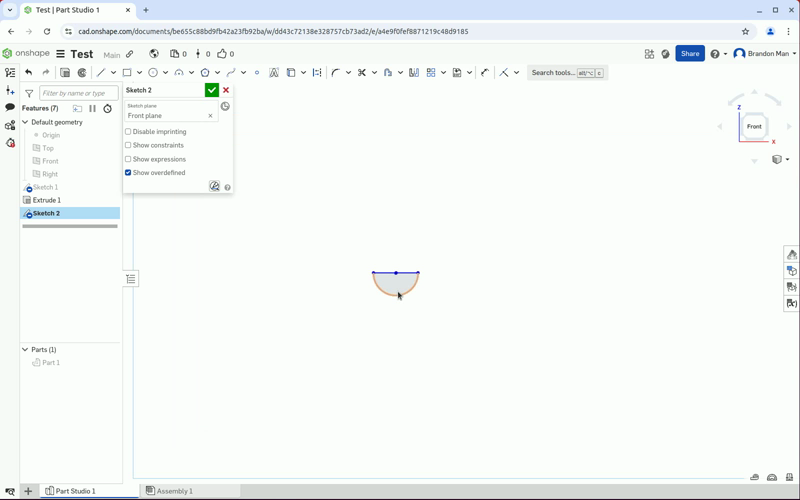
scroll(6)
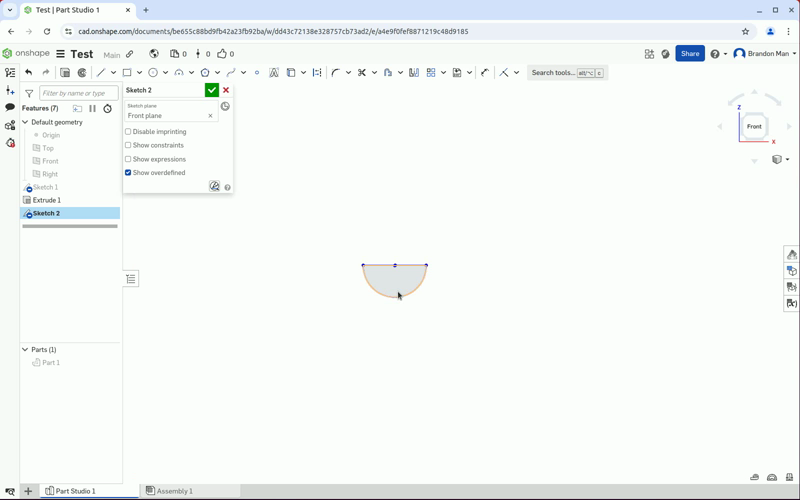
scroll(6)
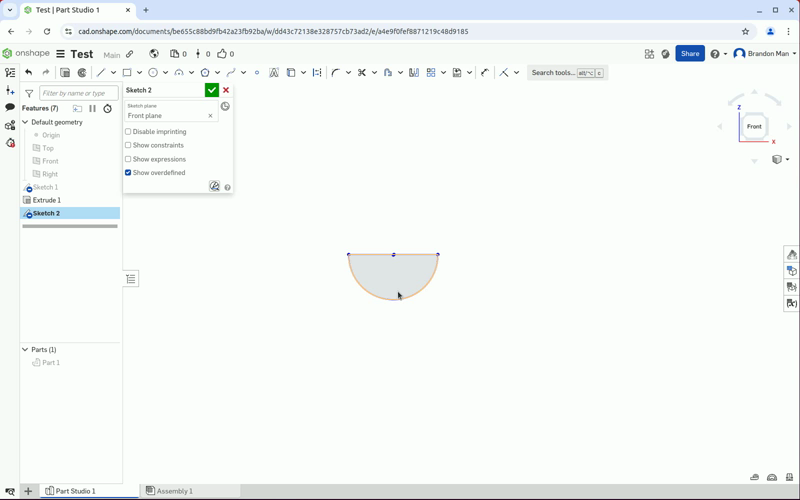
scroll(6)
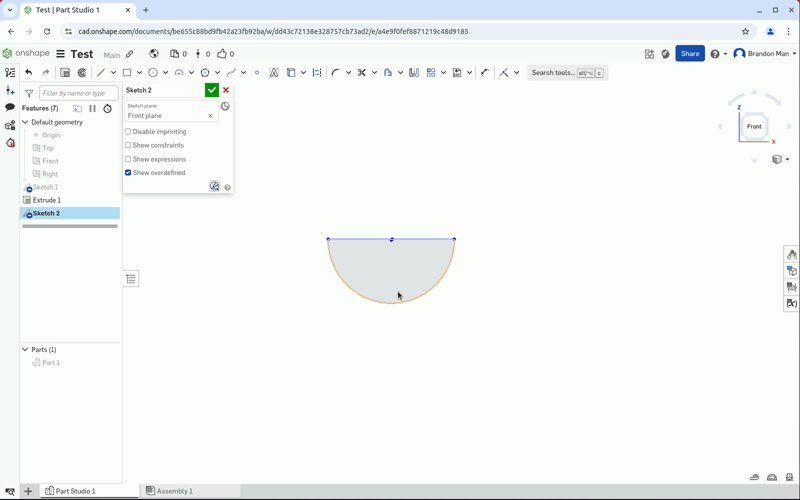
scroll(6)
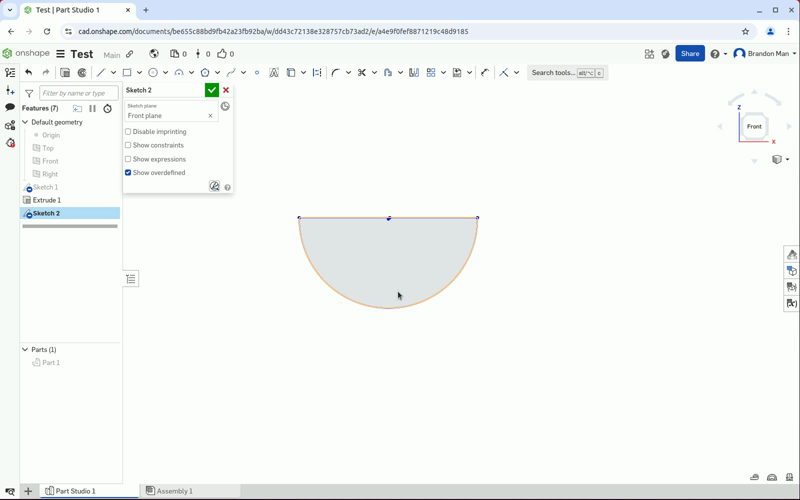
scroll(6)
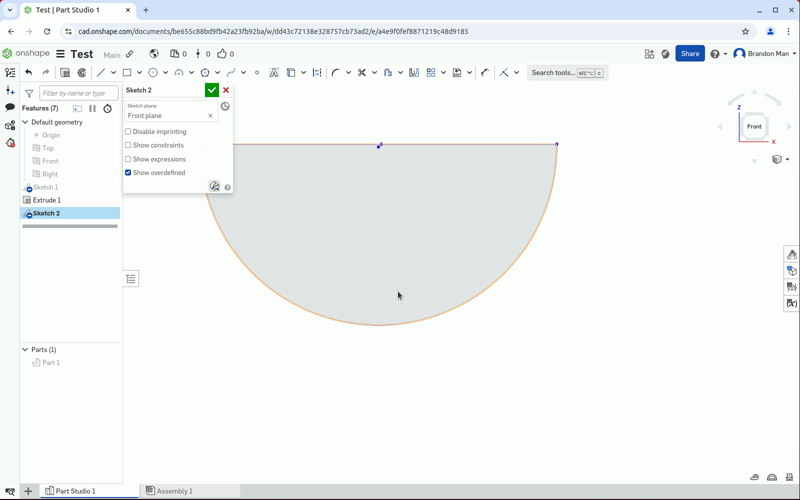
click(398, 291)
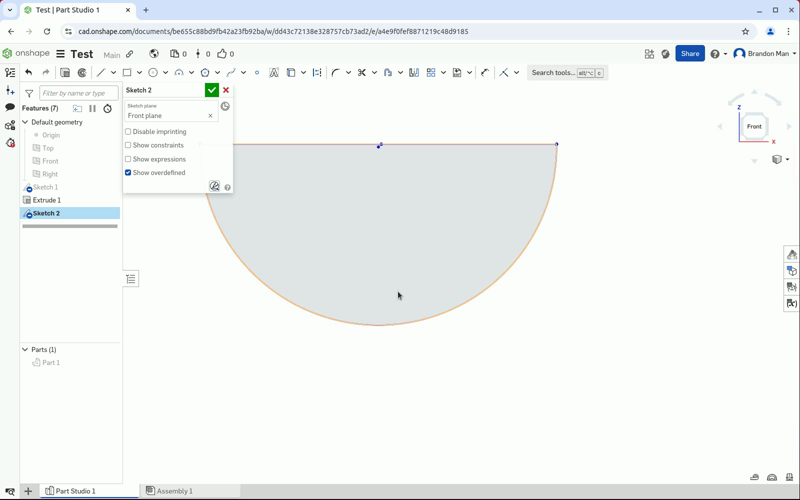
scroll(-6)
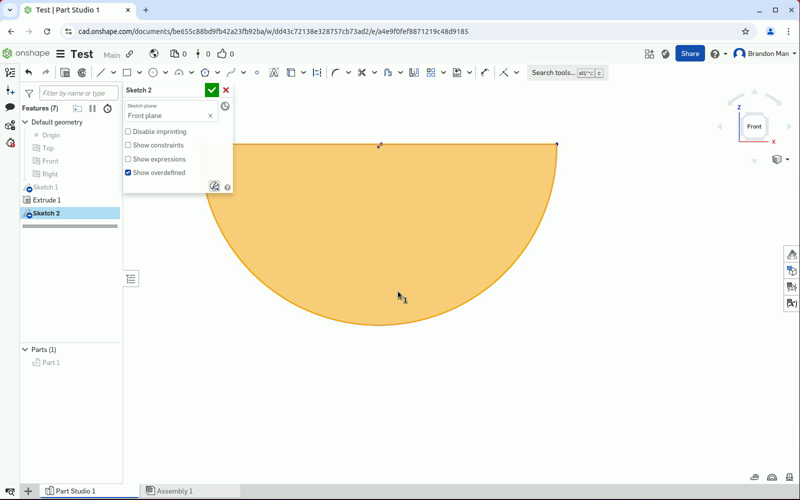
scroll(-6)
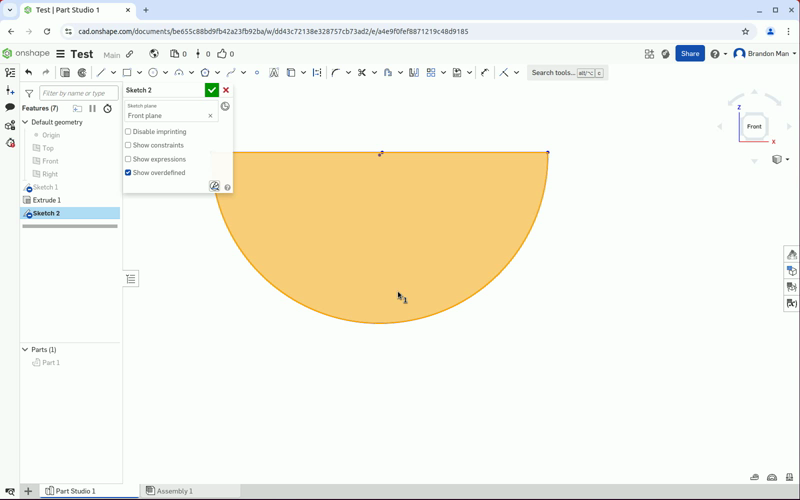
scroll(-6)
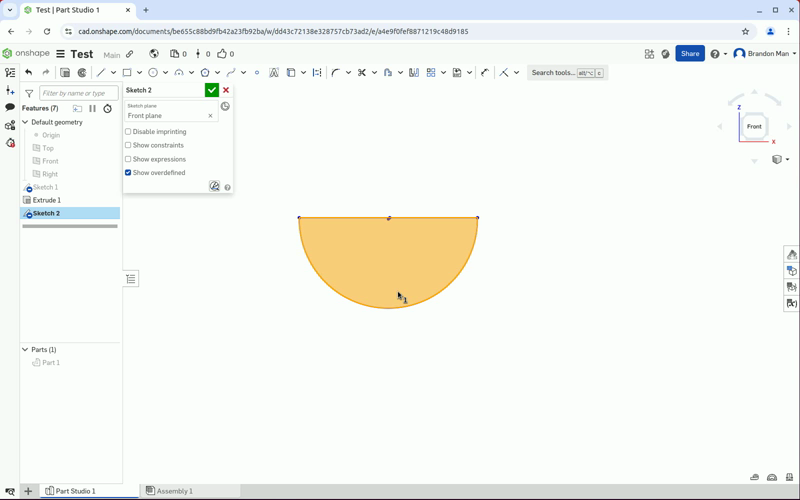
scroll(-6)
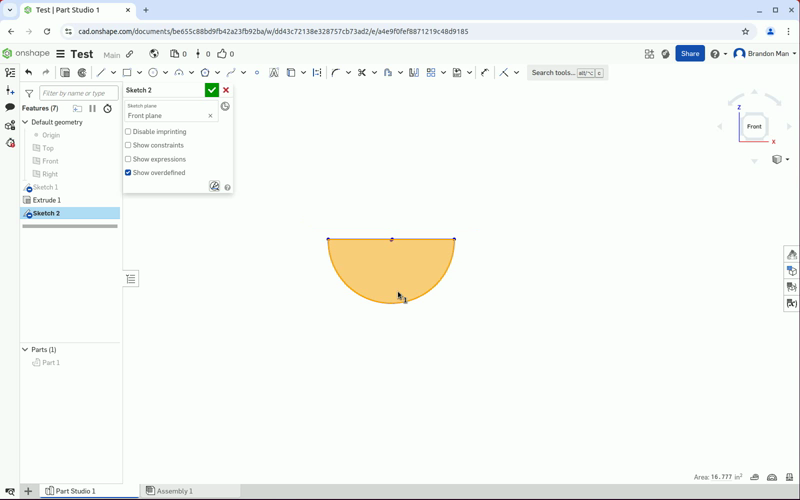
scroll(-6)
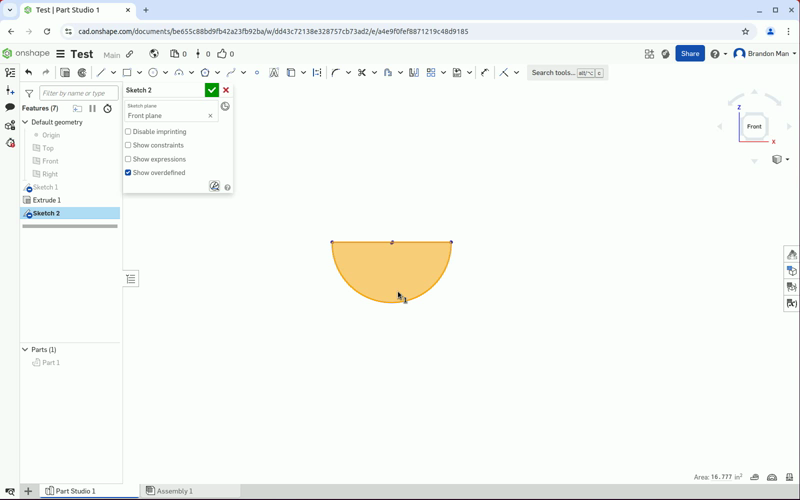
scroll(-6)
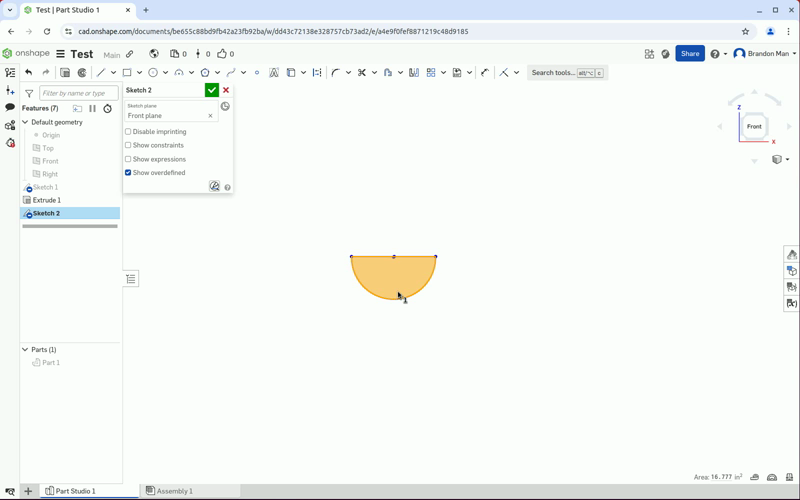
scroll(-6)
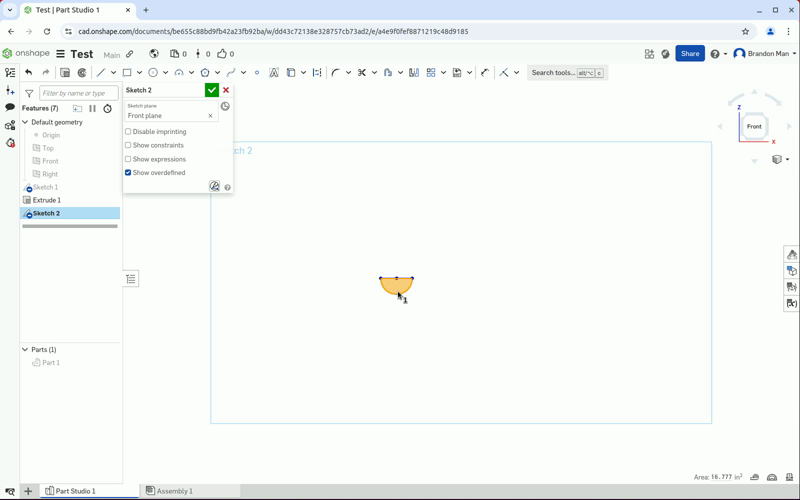
mouse_move(73, 352)
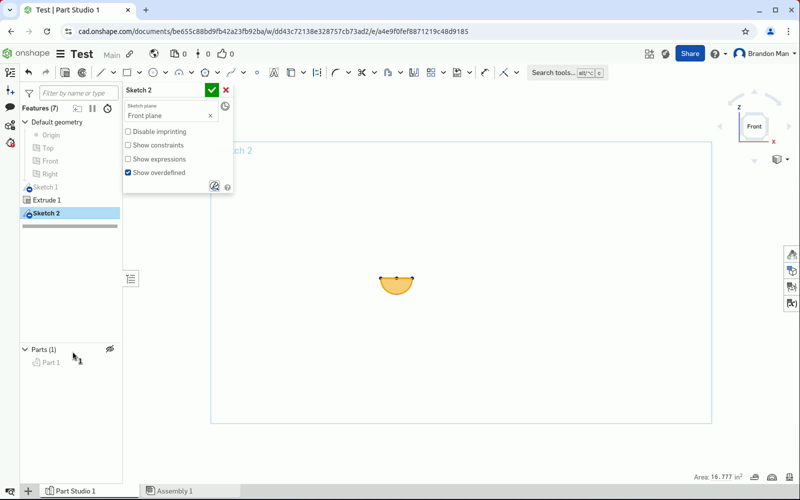
key(shift+y)
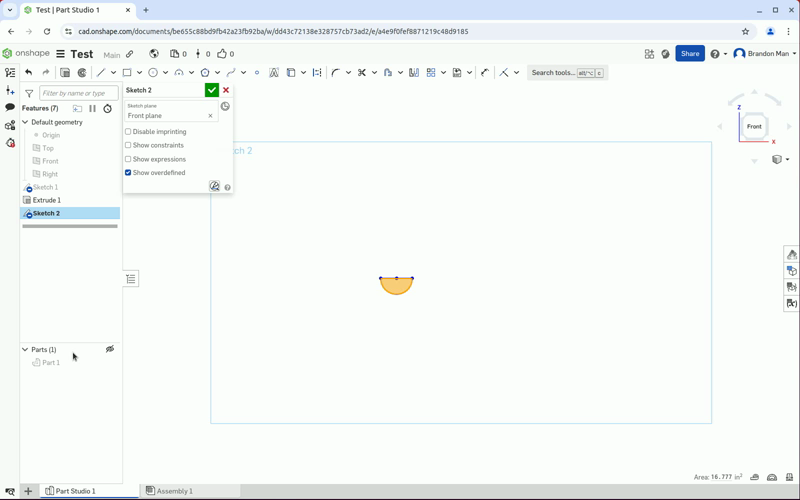
key(shift+e)
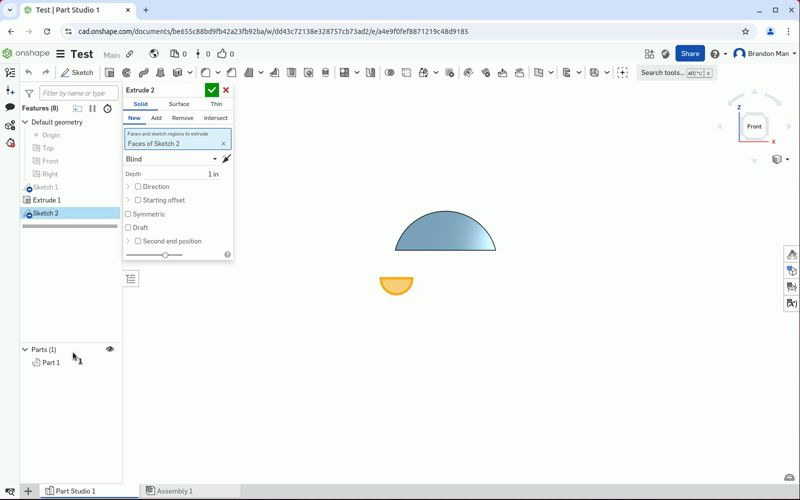
mouse_move(143, 106)
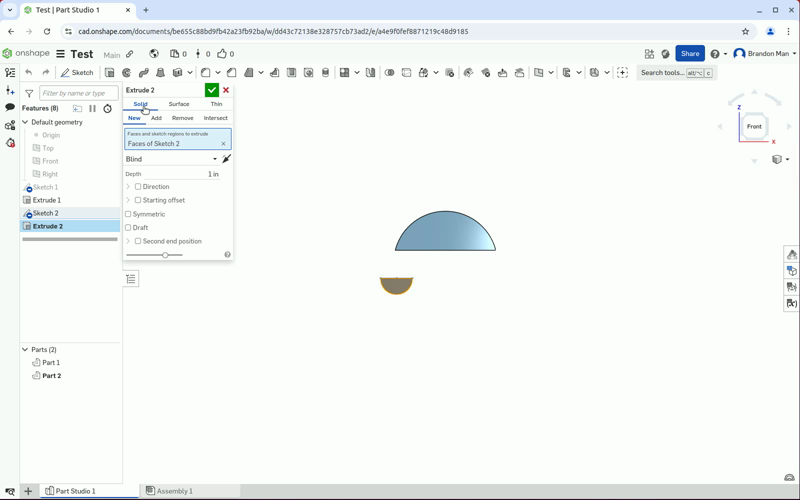
click(143, 106)
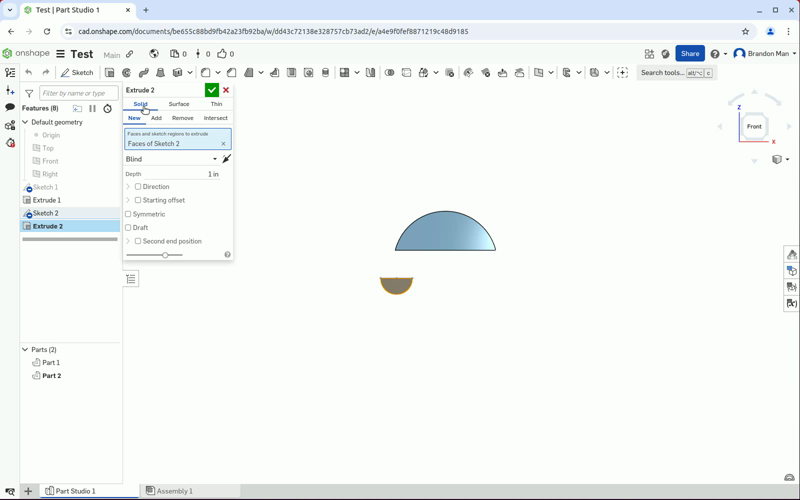
mouse_move(137, 120)
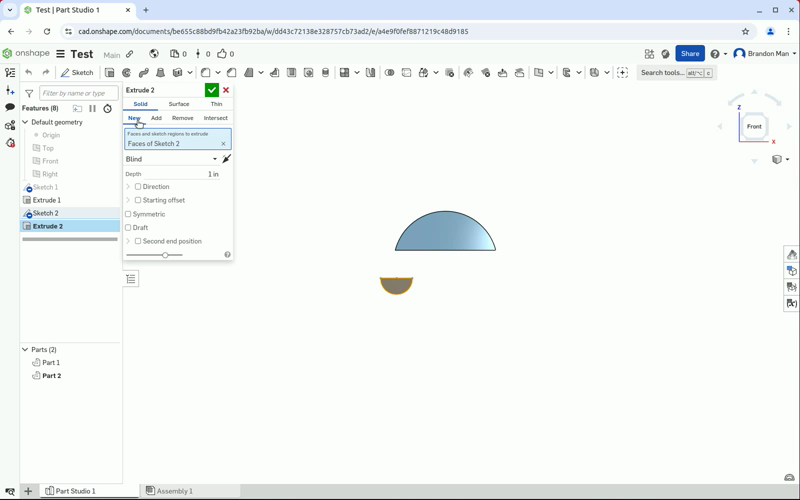
click(137, 120)
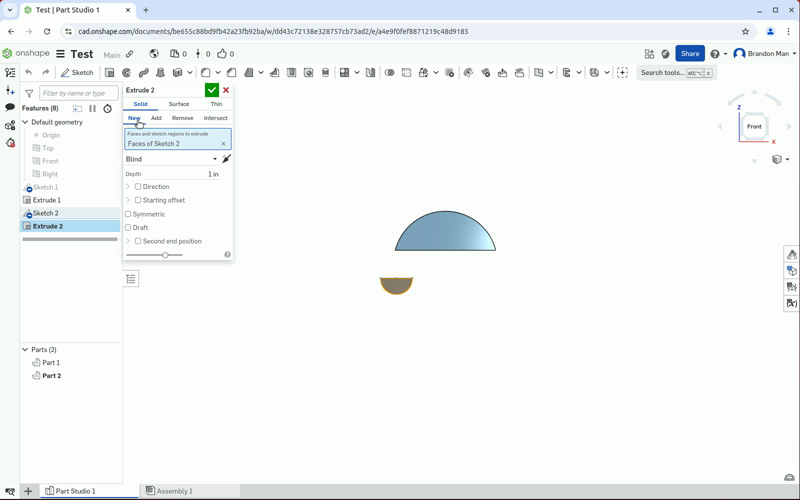
key(tab, 4)
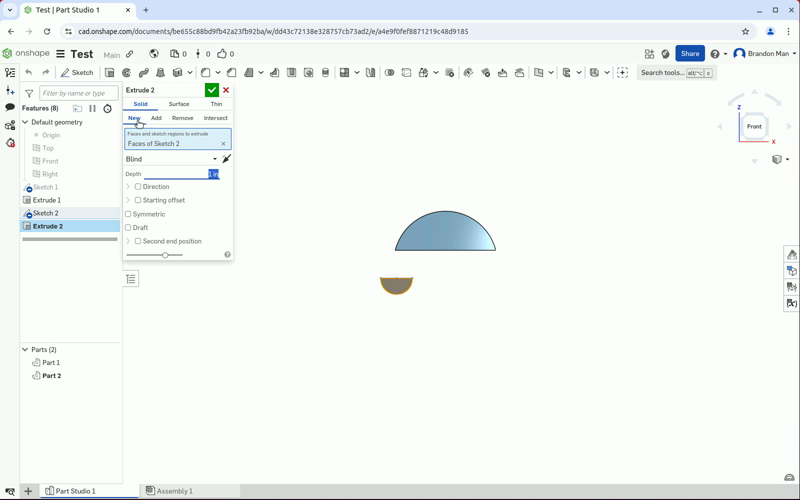
text(8.906)
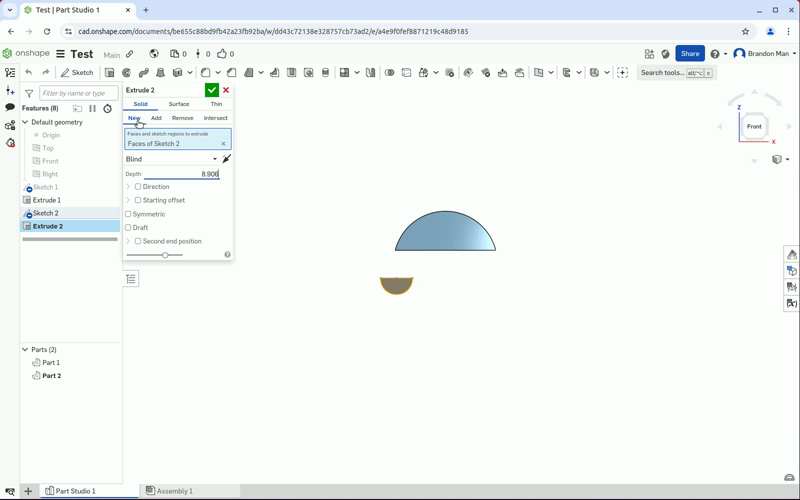
key(enter)
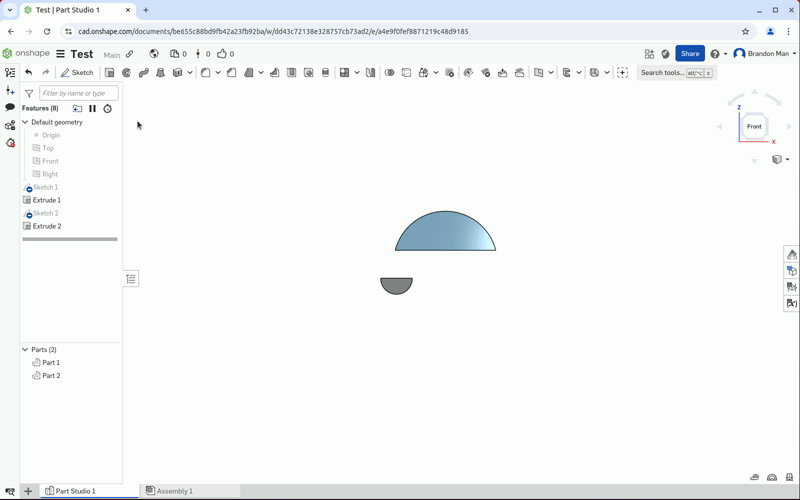
key(shift+h)
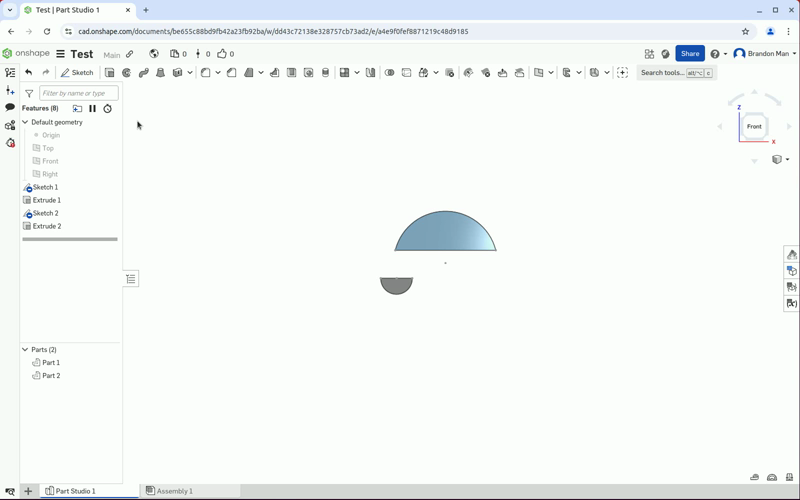
key(shift+h)
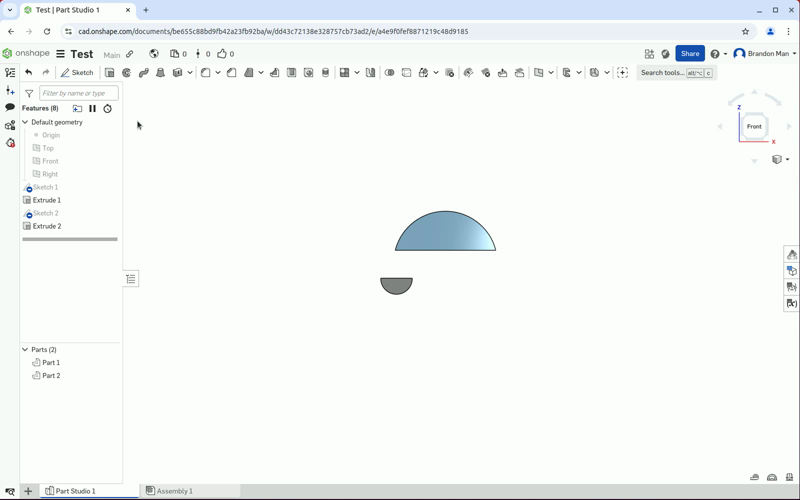
mouse_move(73, 189)
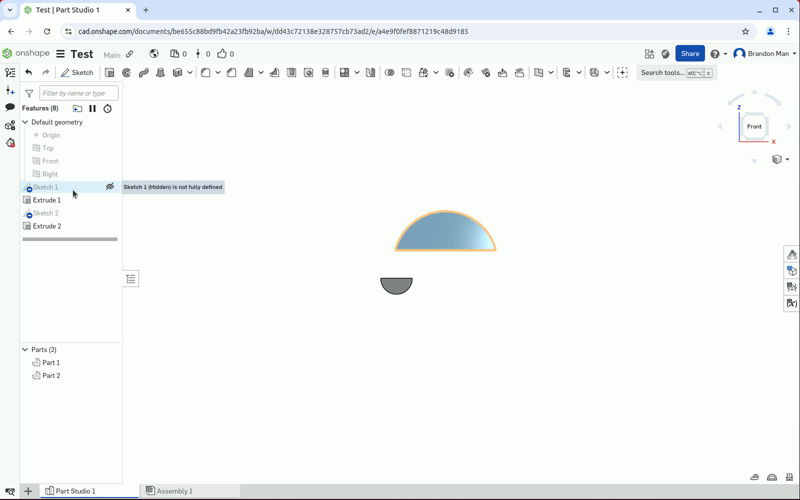
click(73, 189)
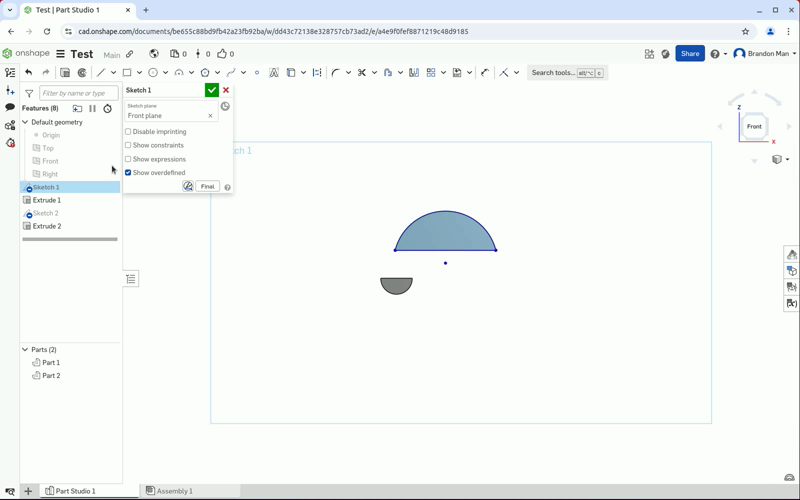
mouse_move(229, 92)
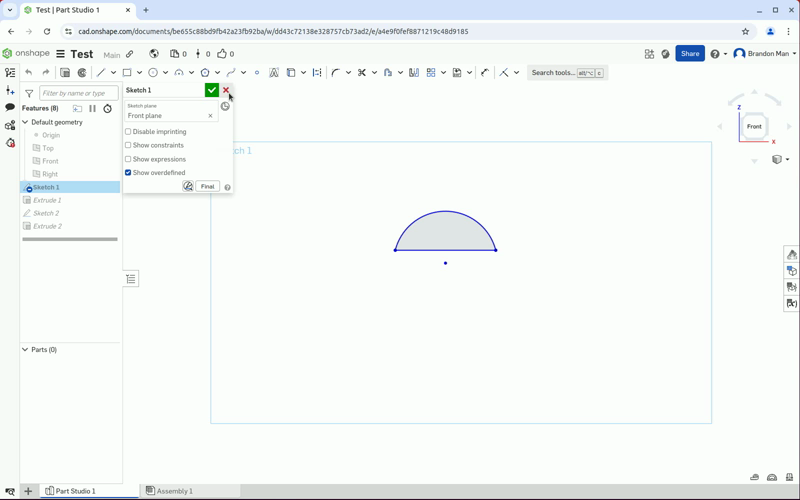
click(229, 92)
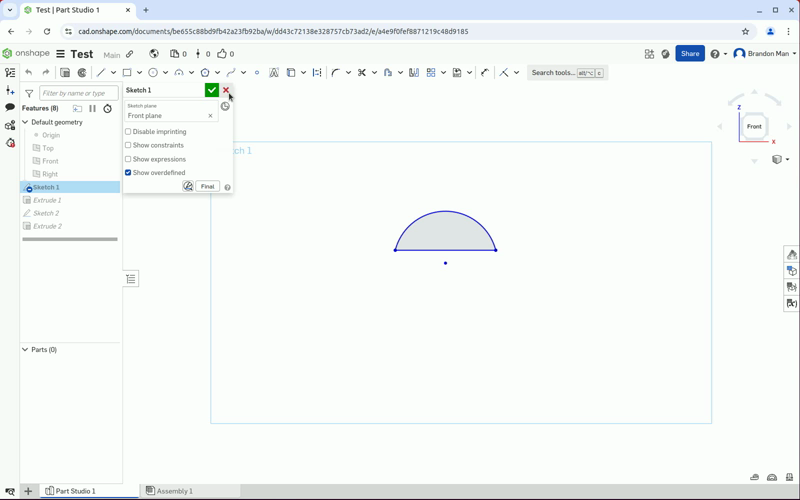
key(shift+s)
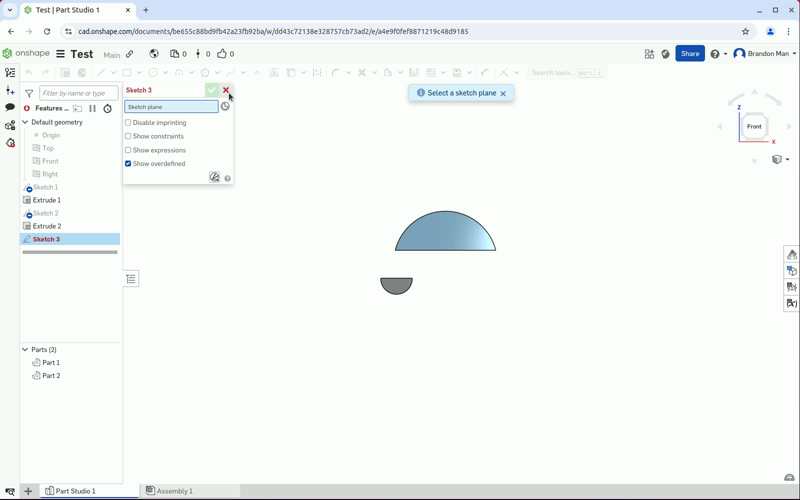
mouse_move(73, 163)
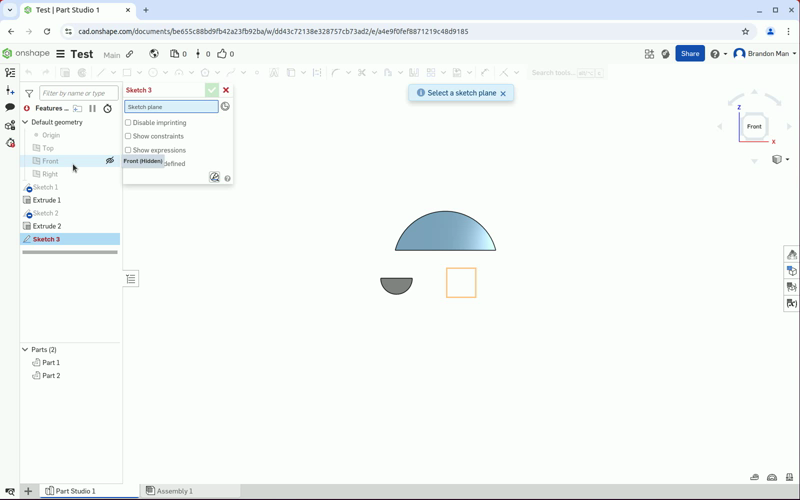
click(73, 163)
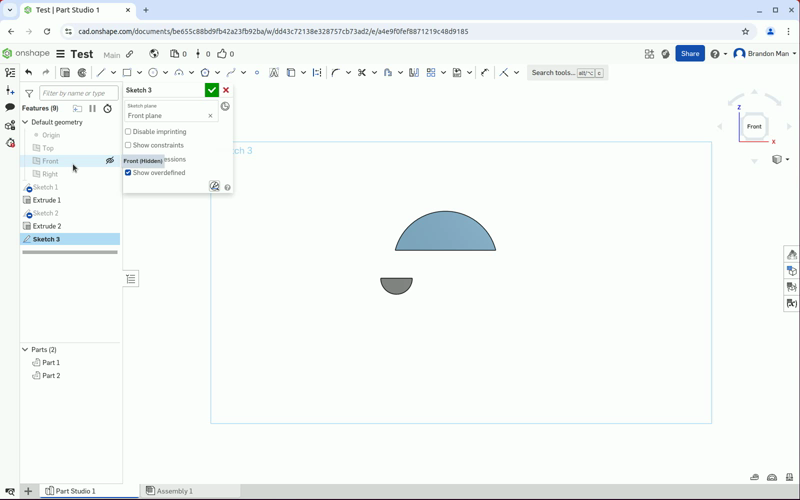
mouse_move(73, 352)
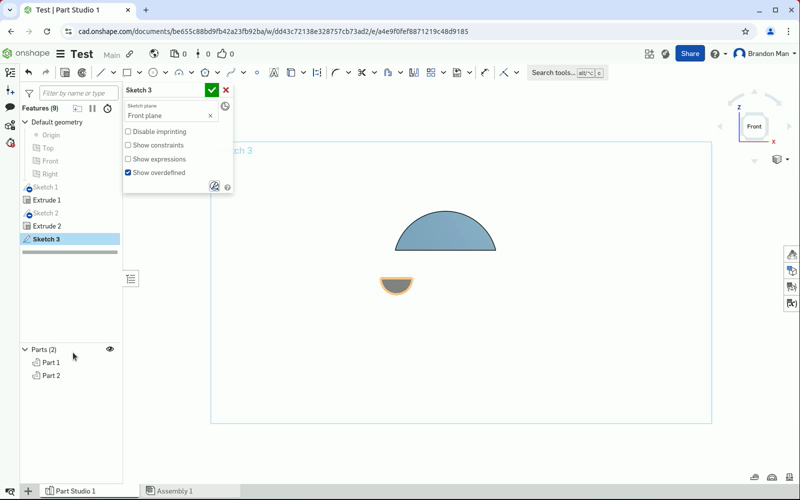
key(y)
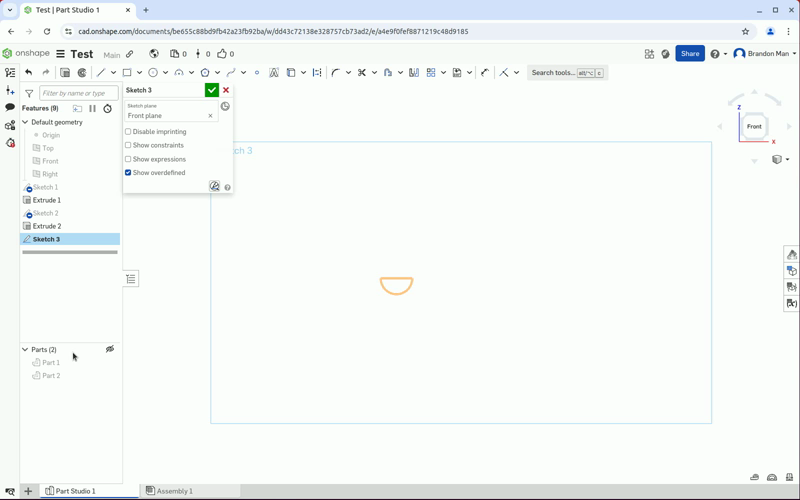
key(a)
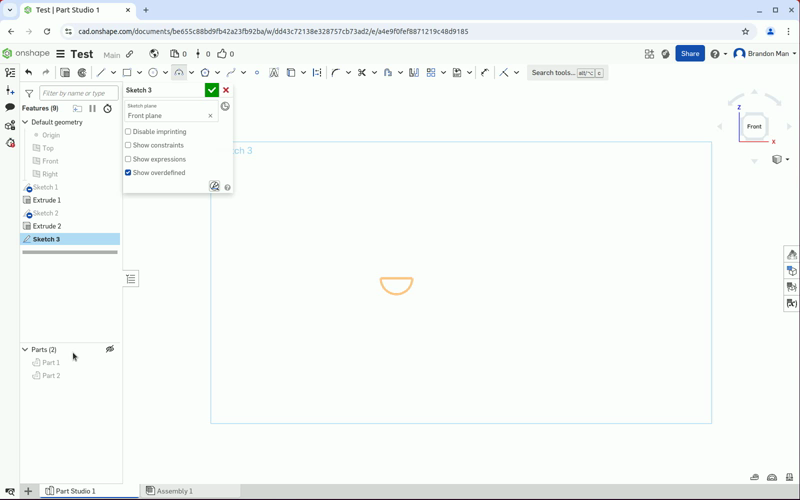
key_down(shift)
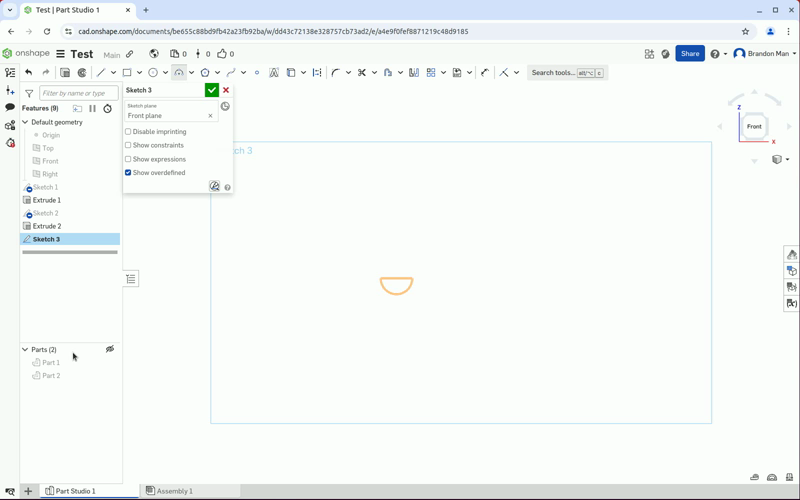
mouse_move(481, 278)
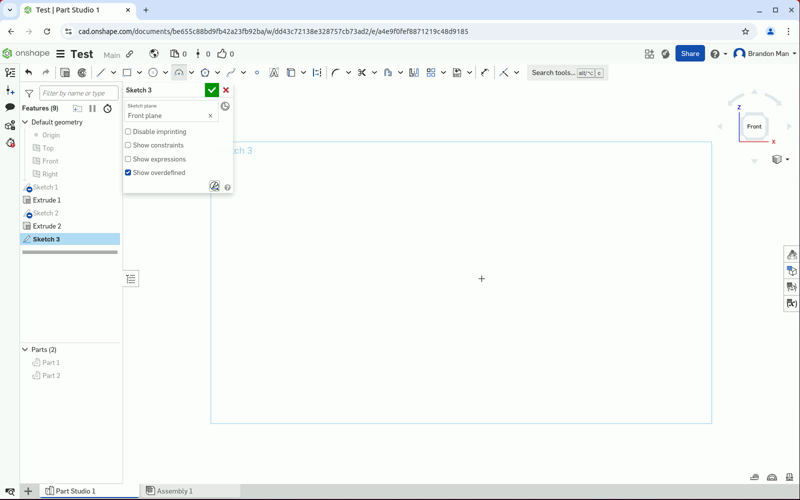
click(481, 278)
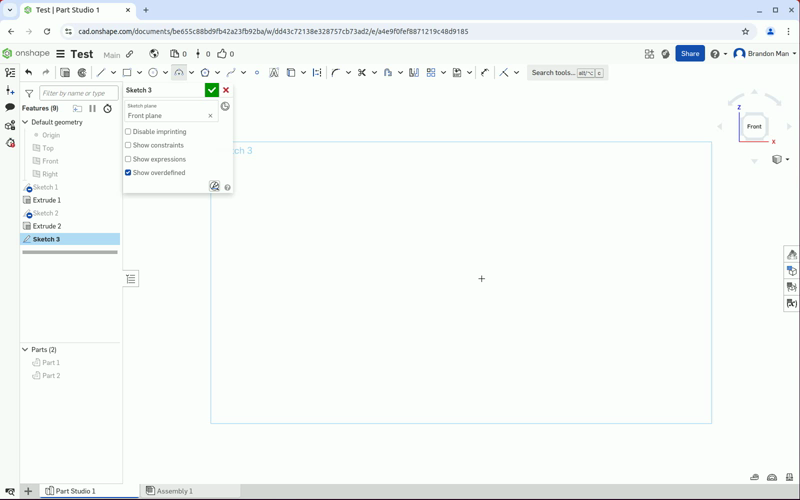
key_up(shift)
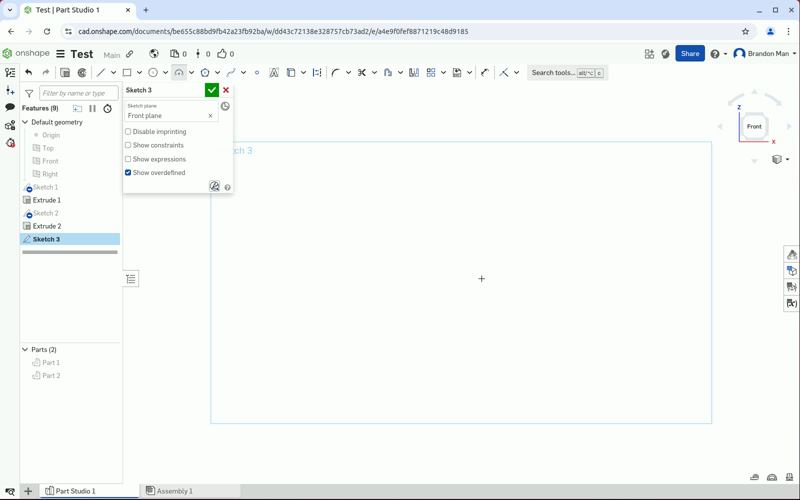
key_down(shift)
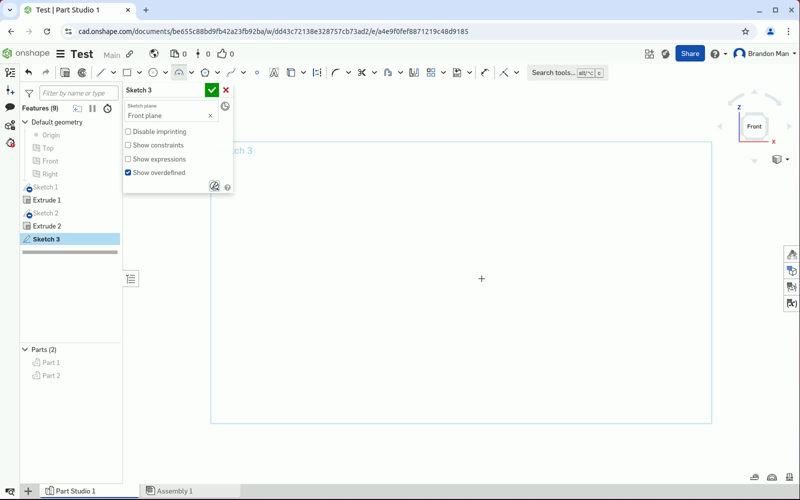
mouse_move(512, 278)
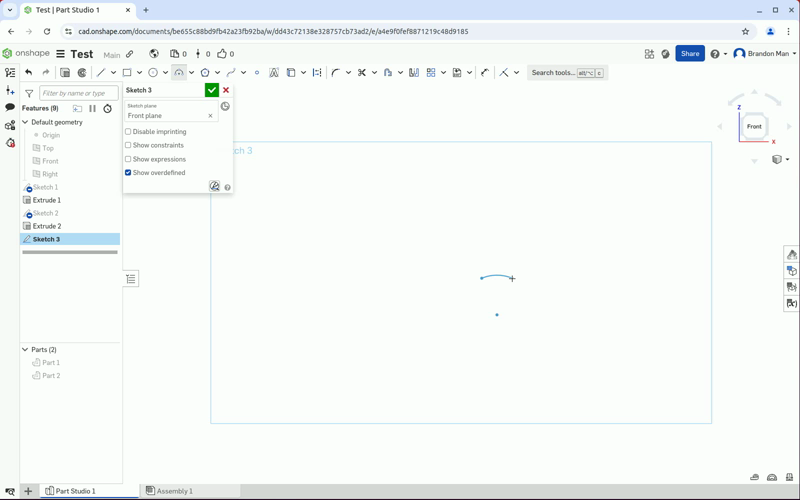
click(512, 278)
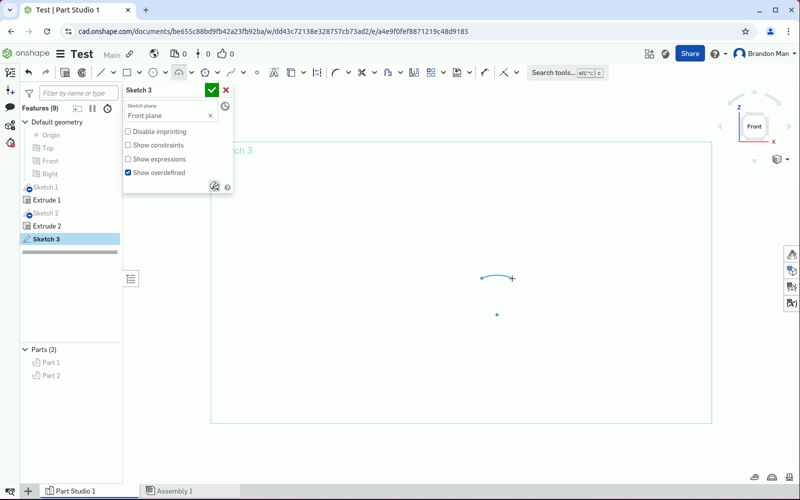
mouse_move(497, 293)
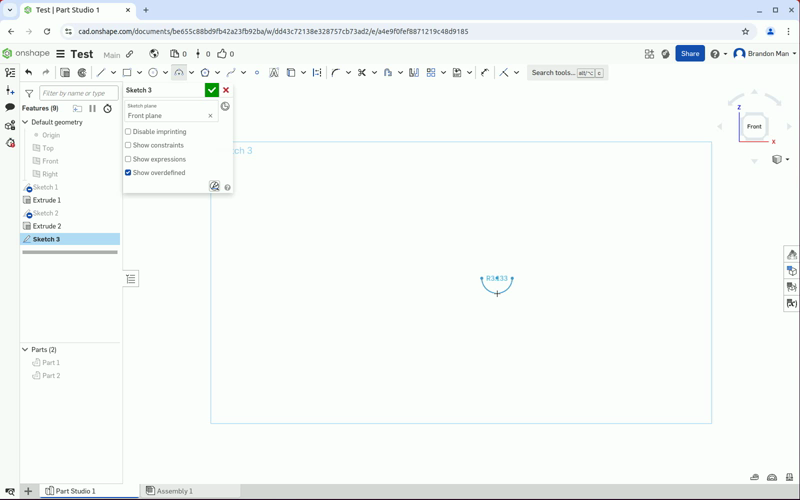
click(497, 293)
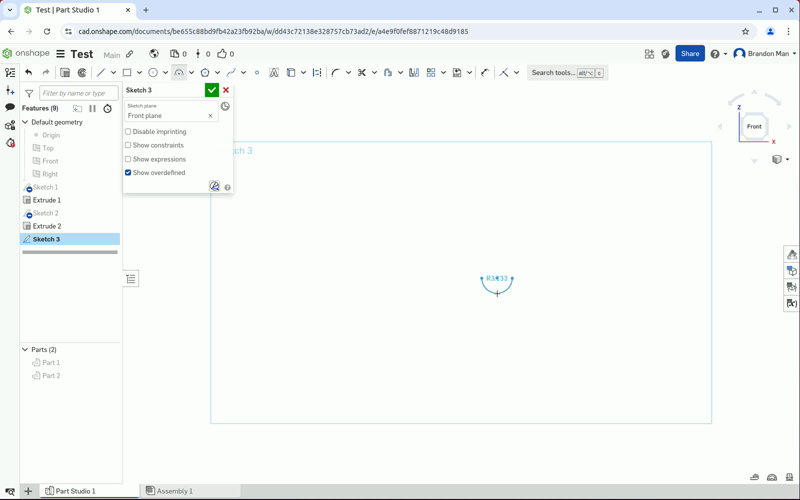
key_up(shift)
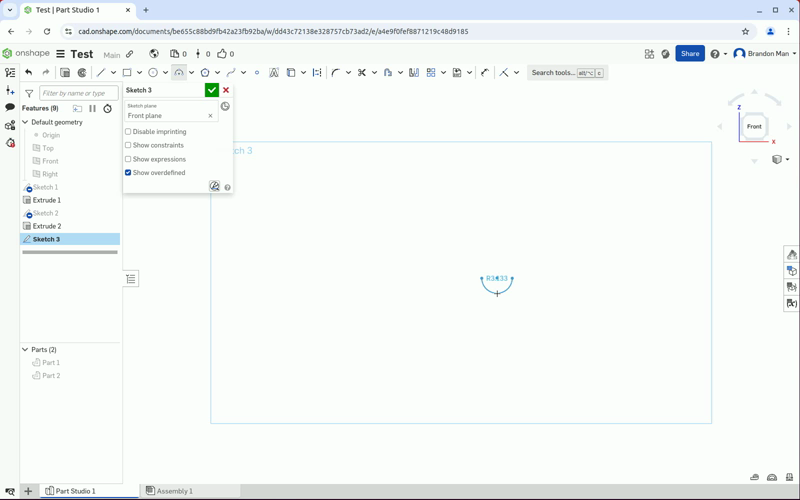
key(esc)
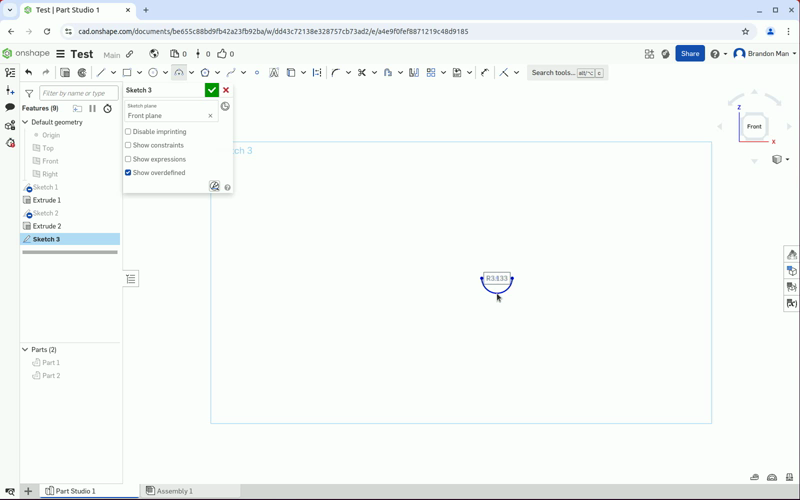
key(l)
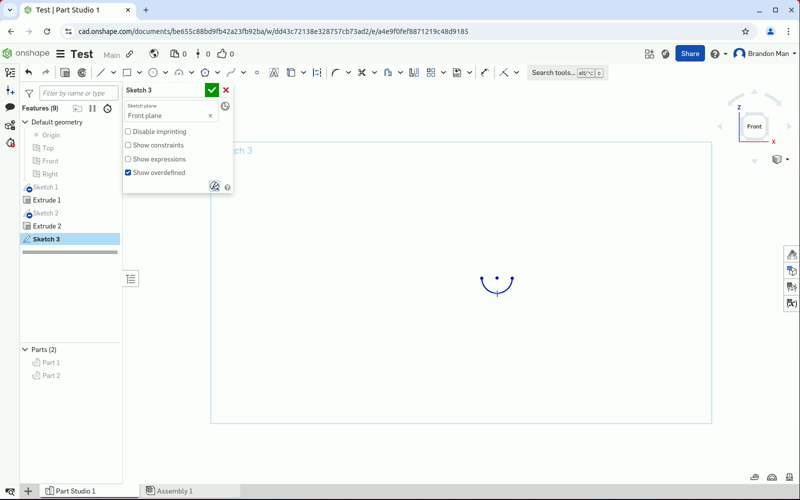
mouse_move(512, 278)
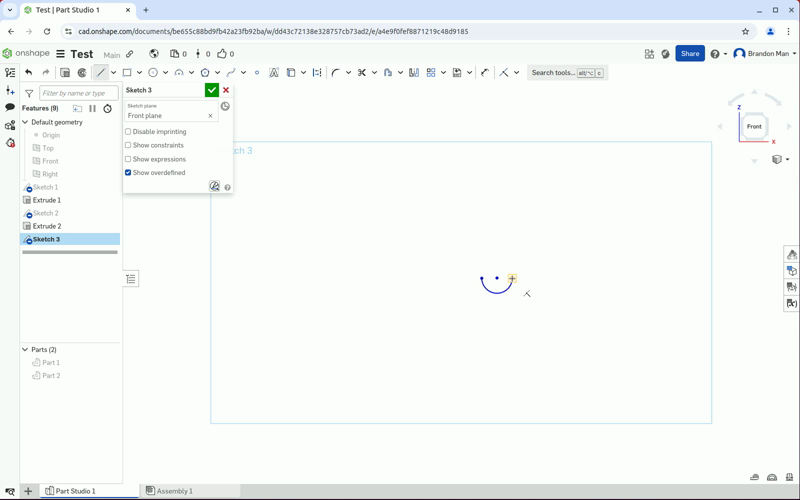
click(512, 278)
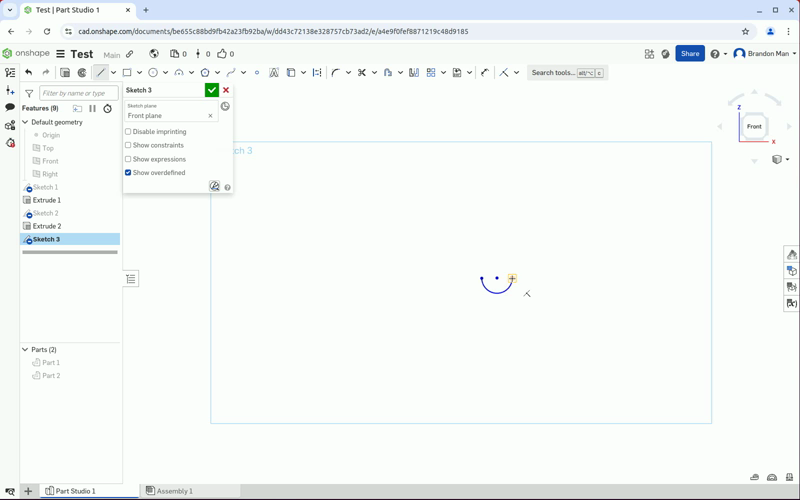
key_down(shift)
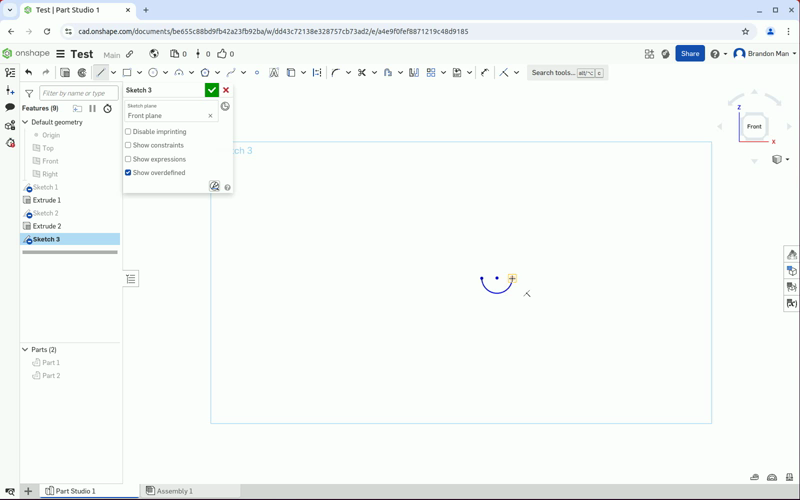
mouse_move(542, 278)
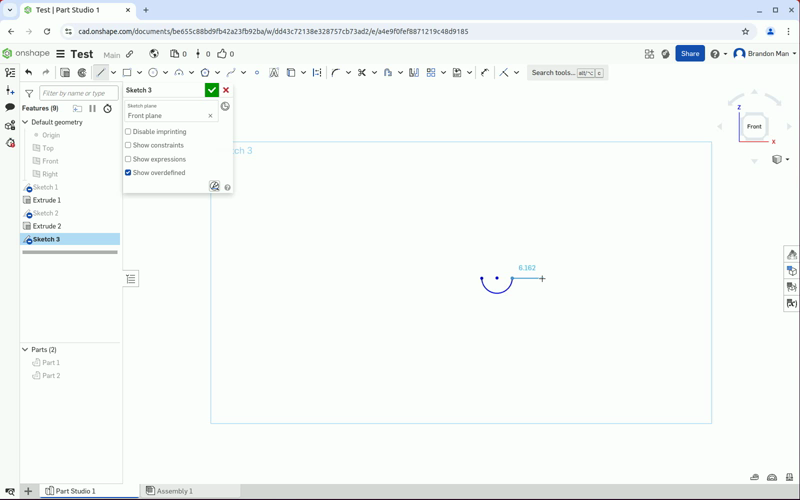
mouse_move(497, 278)
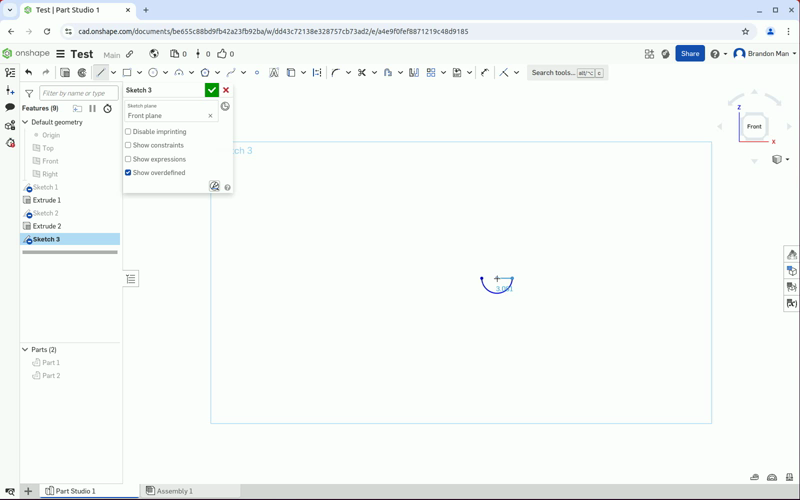
click(497, 278)
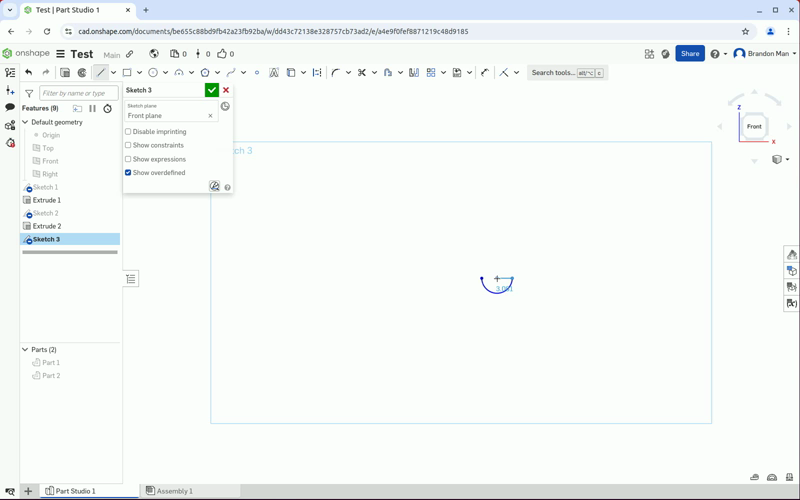
key_up(shift)
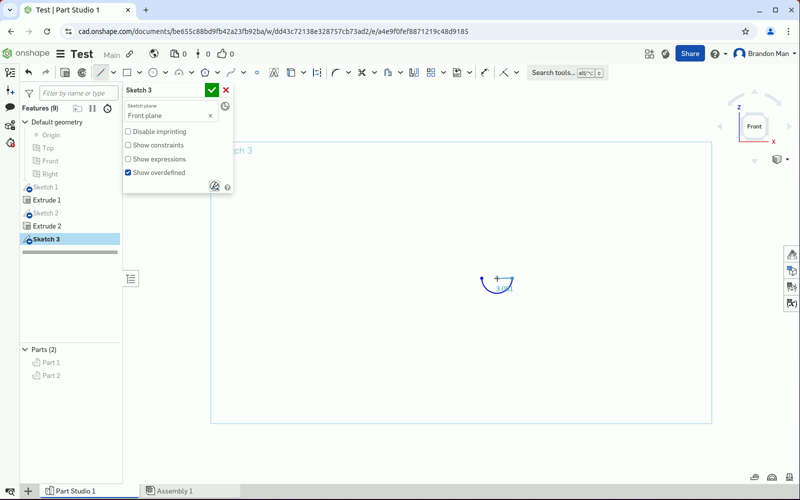
mouse_move(527, 278)
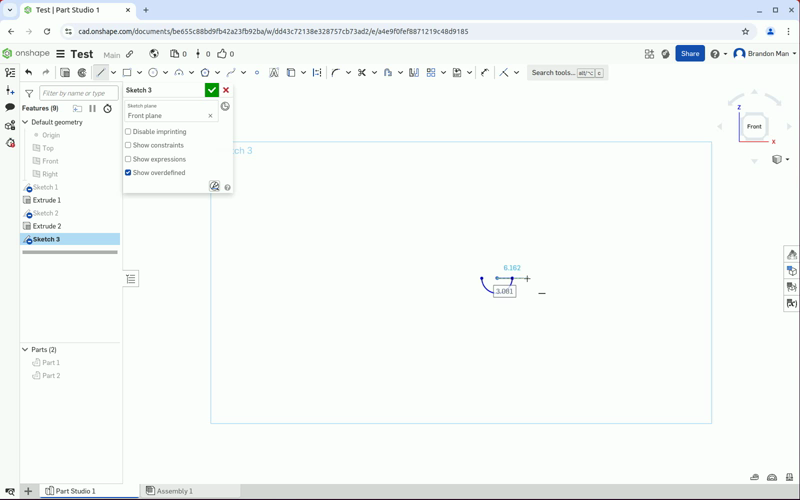
key_down(shift)
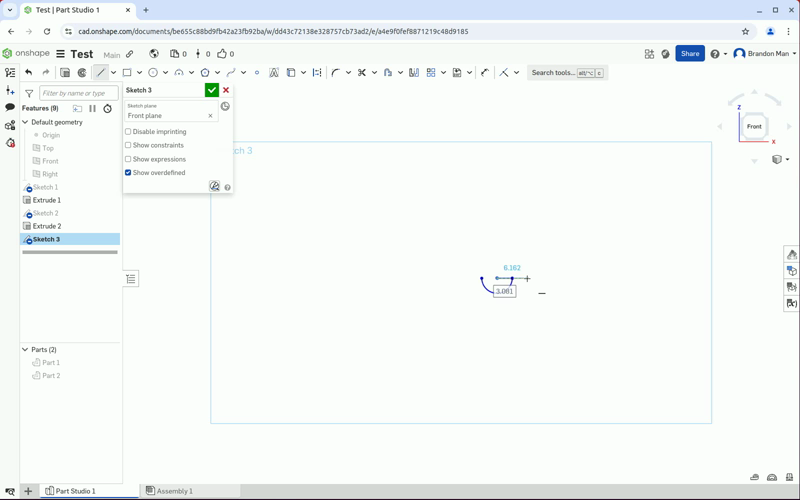
mouse_move(481, 278)
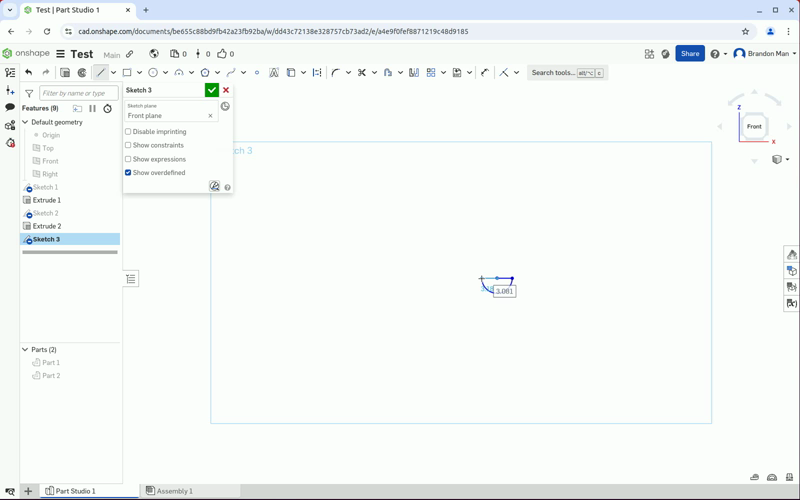
key_up(shift)
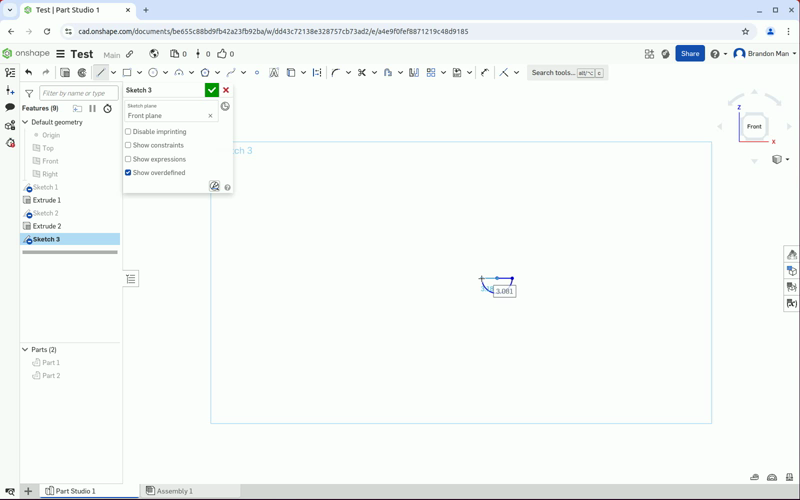
click(481, 278)
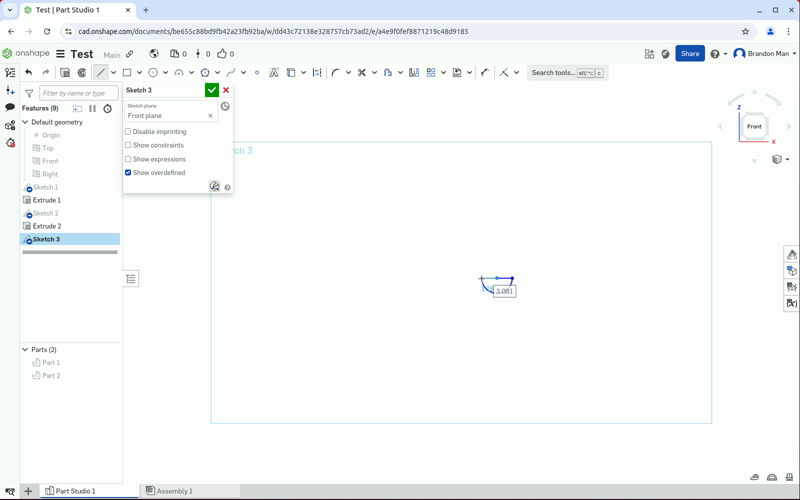
key(esc)
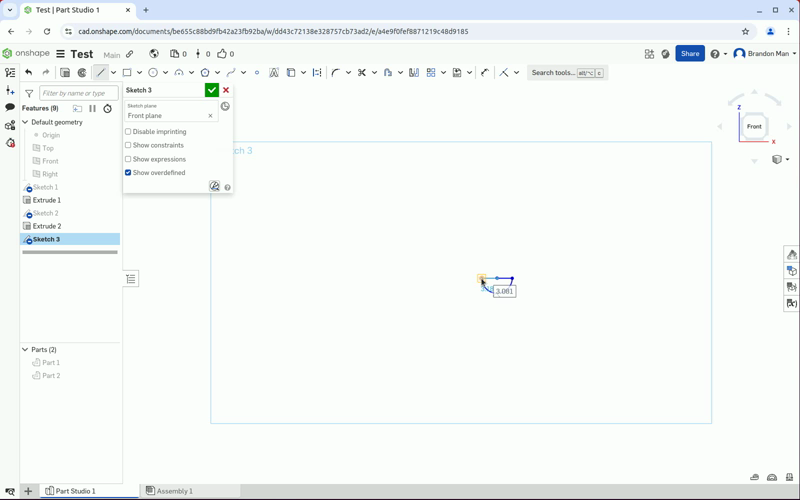
mouse_move(494, 280)
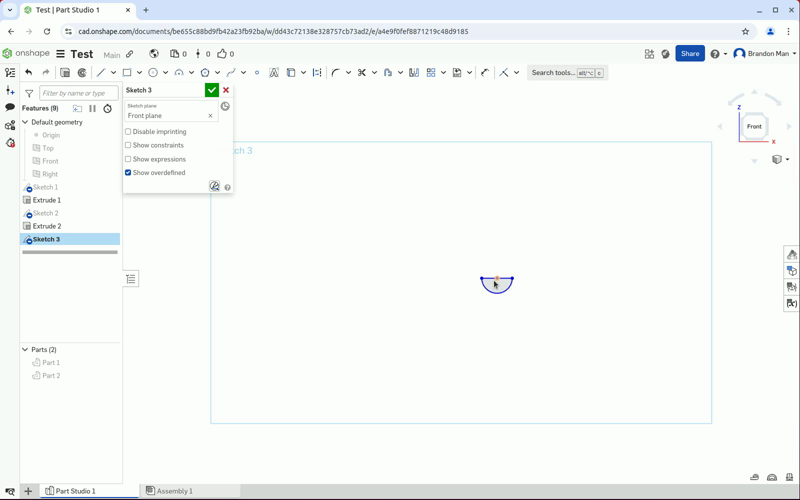
scroll(6)
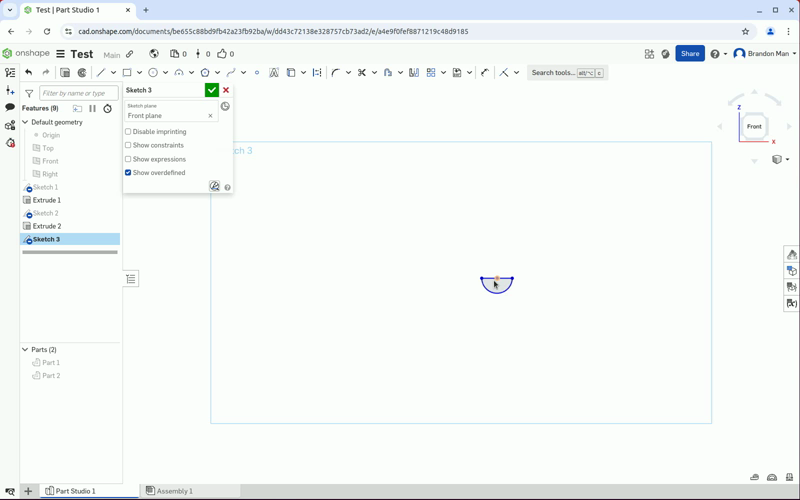
scroll(6)
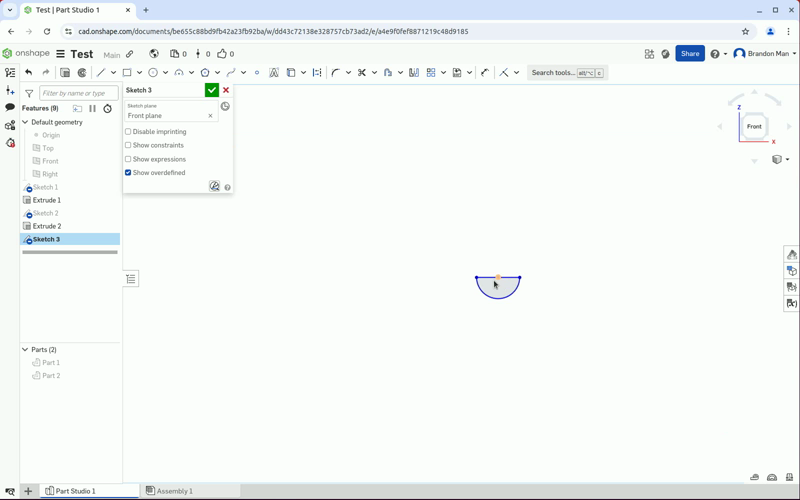
scroll(6)
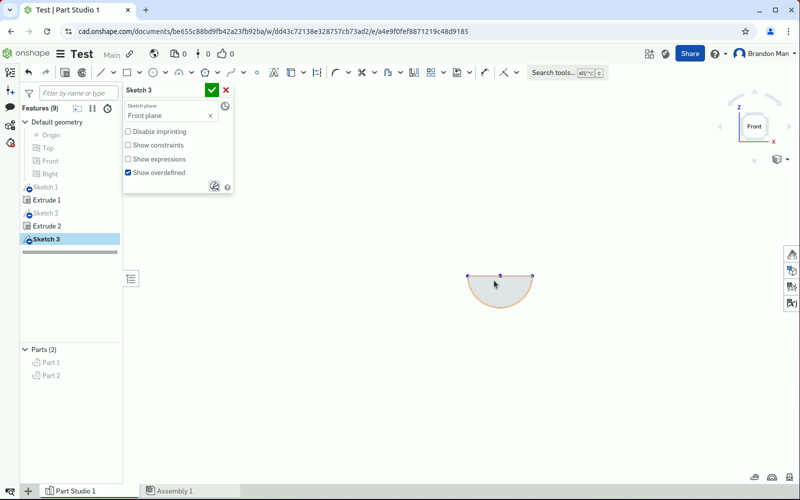
scroll(6)
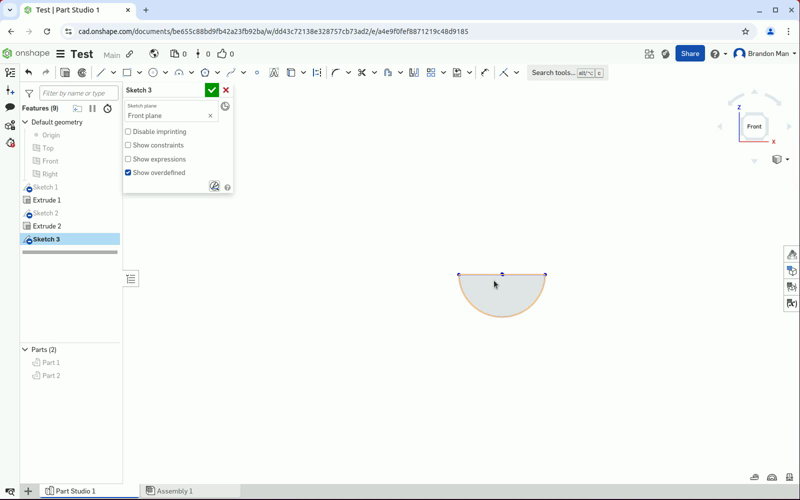
scroll(6)
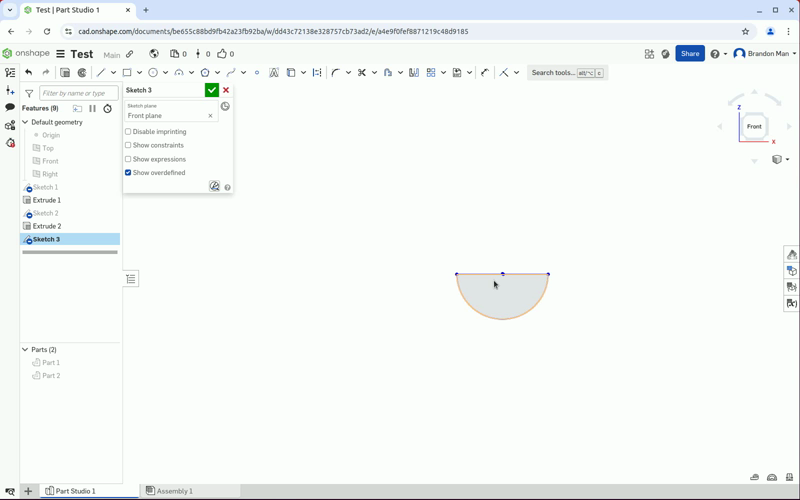
scroll(6)
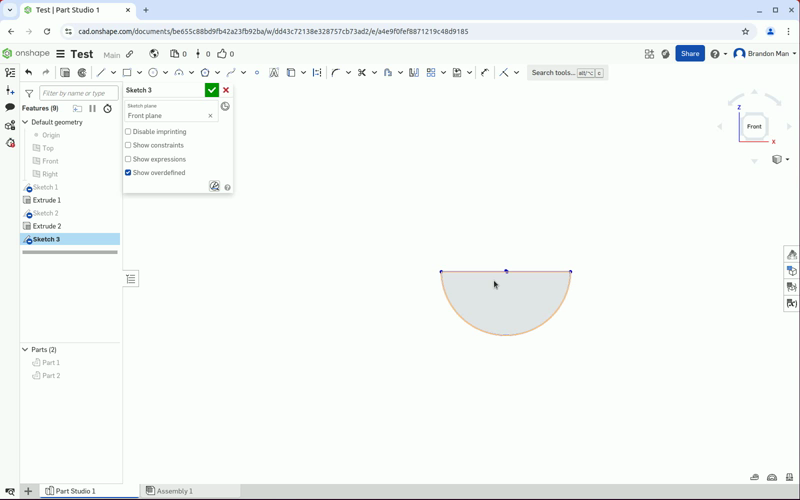
scroll(6)
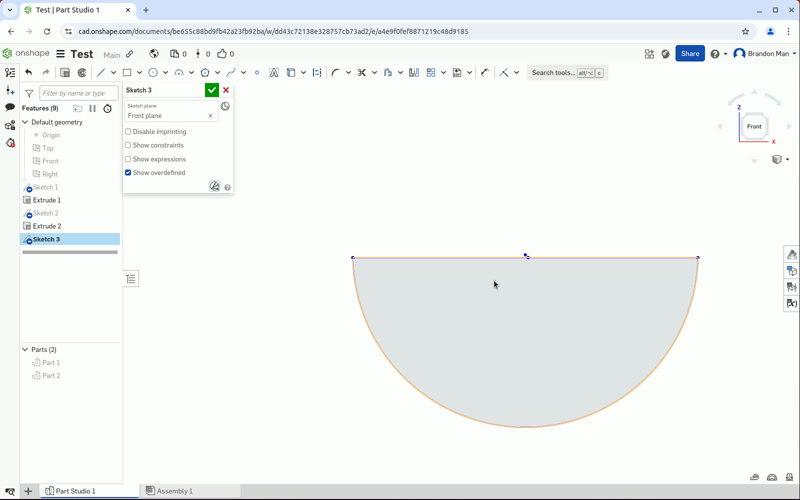
click(494, 280)
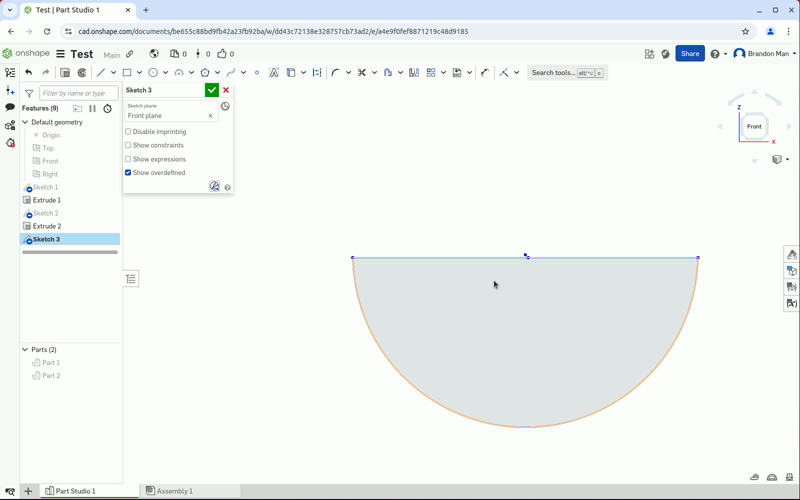
scroll(-6)
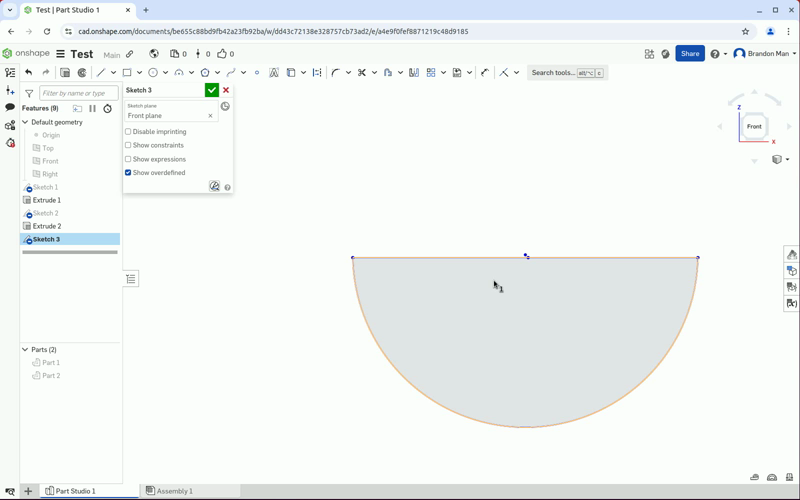
scroll(-6)
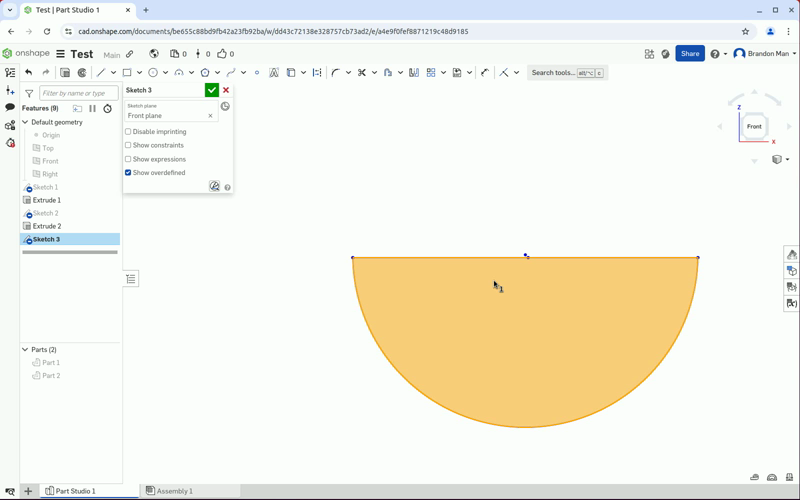
scroll(-6)
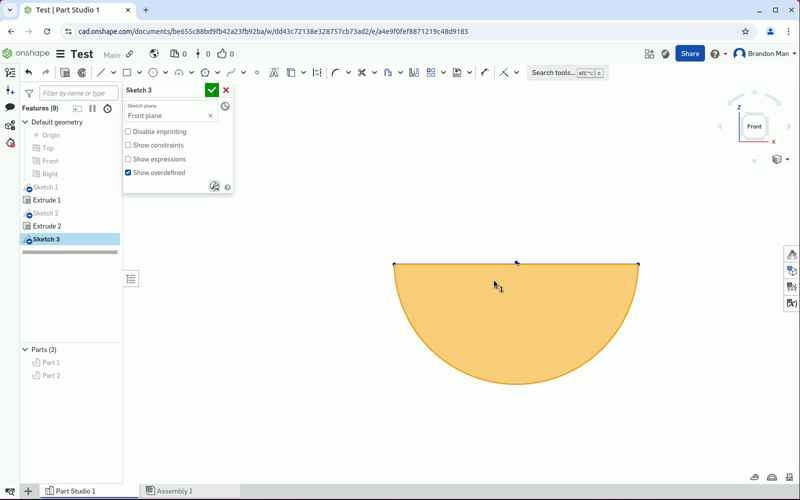
scroll(-6)
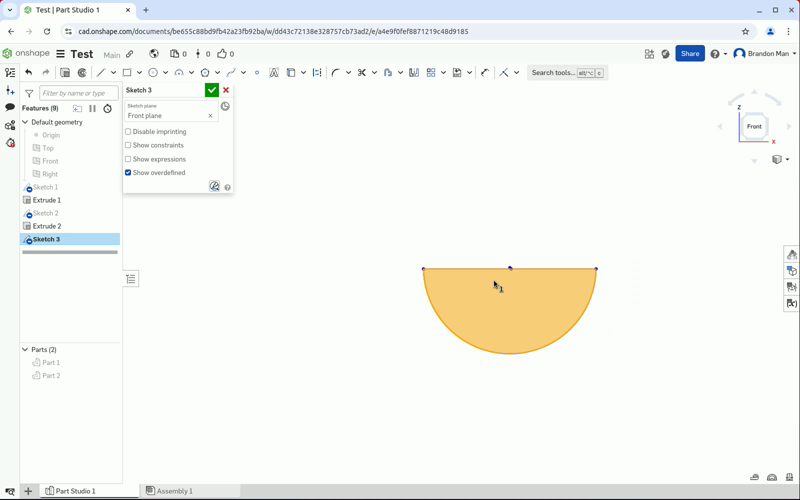
scroll(-6)
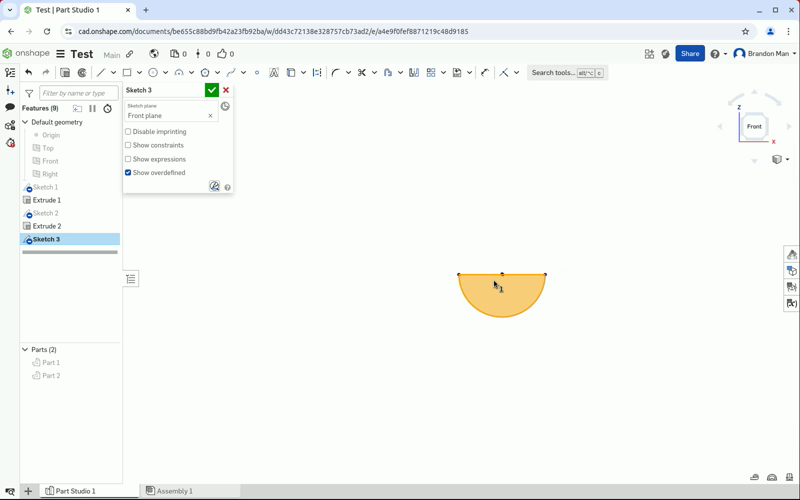
scroll(-6)
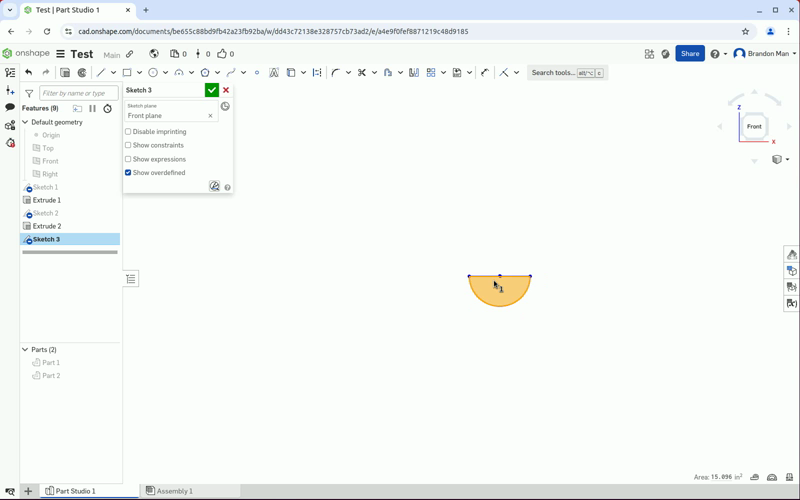
scroll(-6)
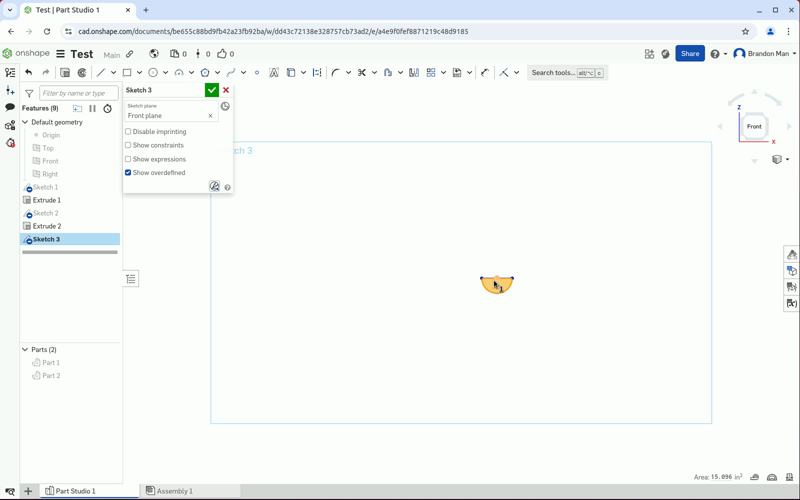
mouse_move(73, 352)
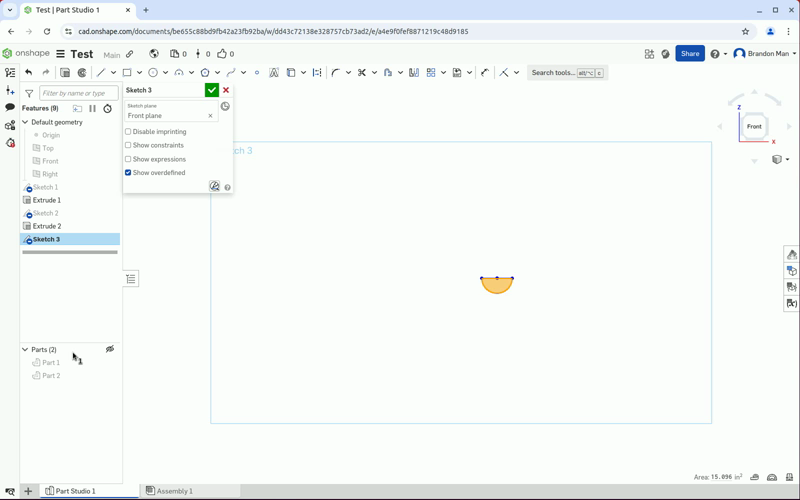
key(shift+y)
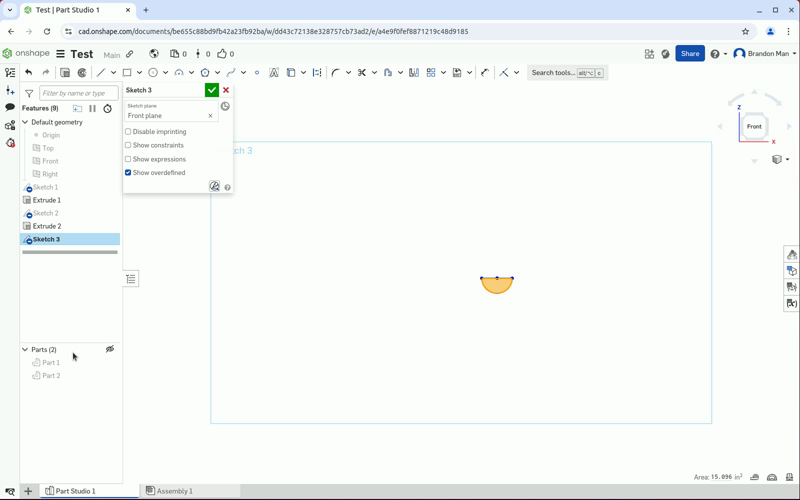
key(shift+e)
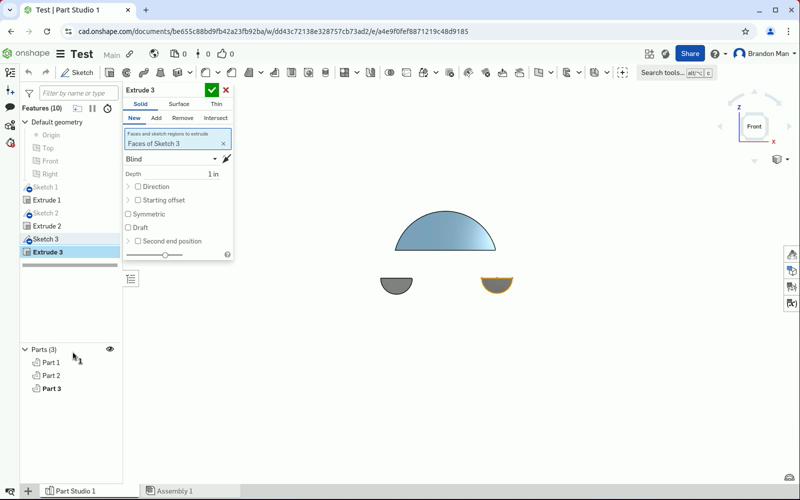
mouse_move(143, 106)
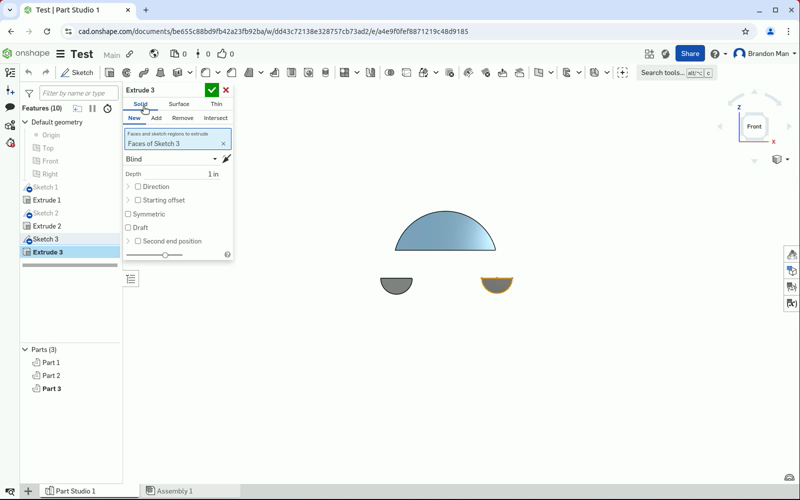
click(143, 106)
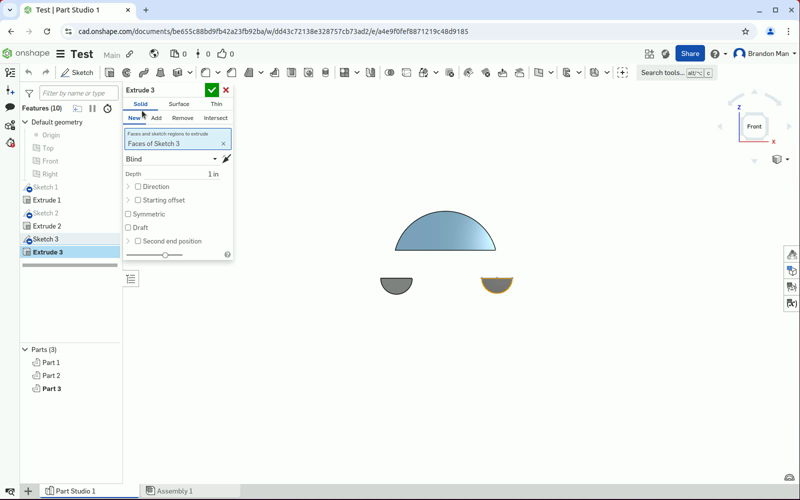
mouse_move(137, 120)
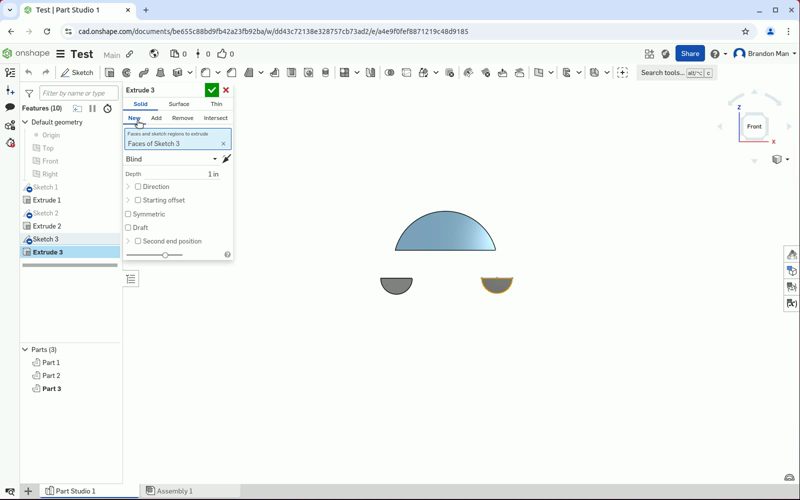
click(137, 120)
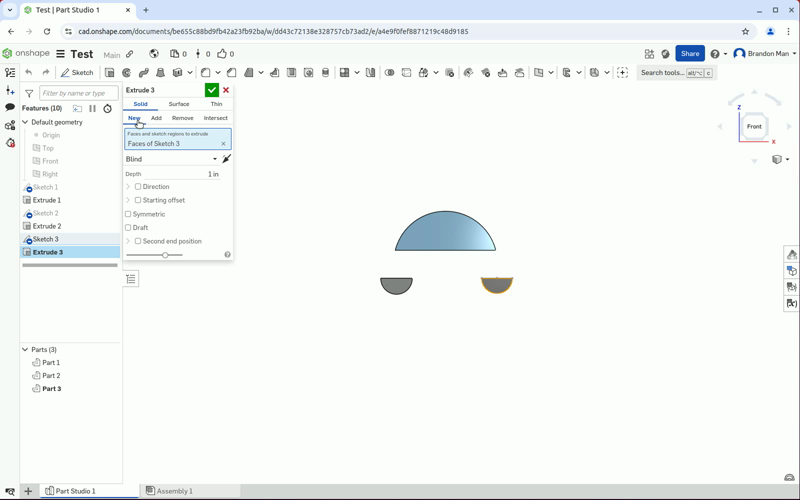
key(tab, 4)
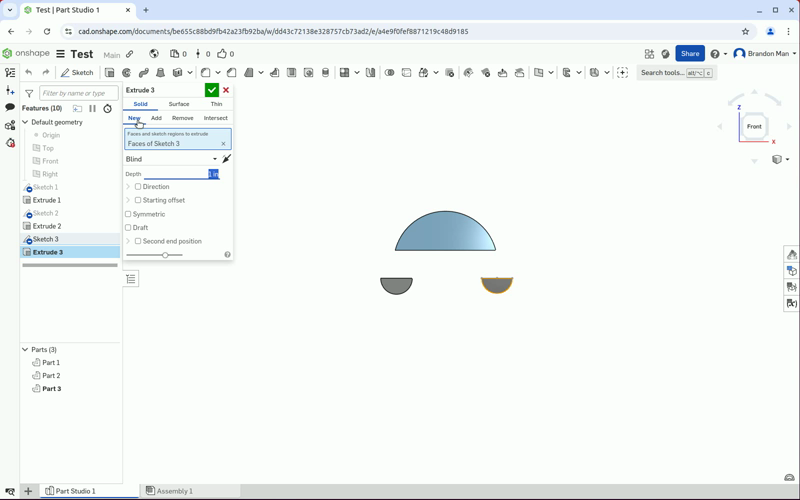
text(8.906)
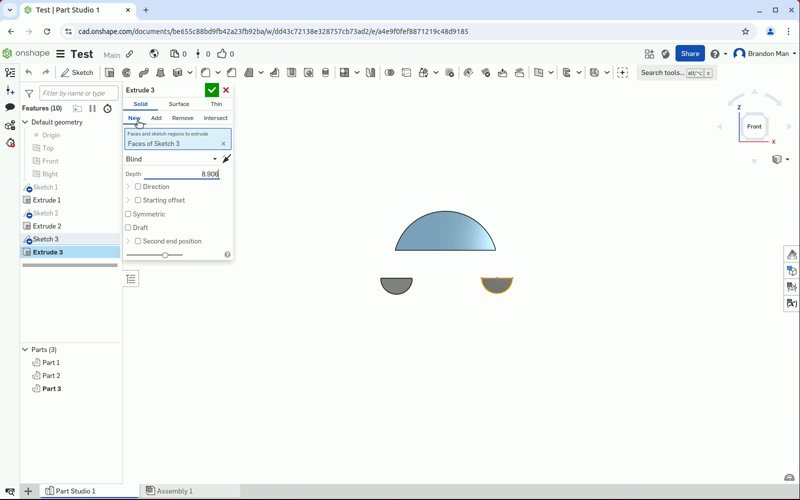
key(enter)
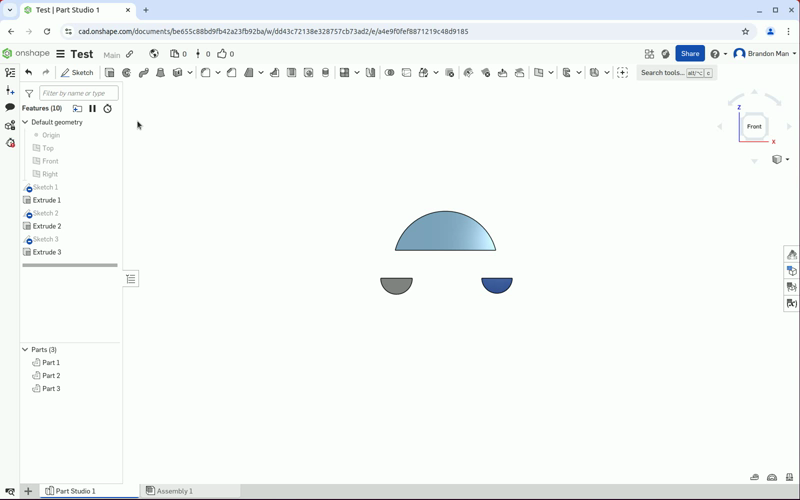
key(shift+h)
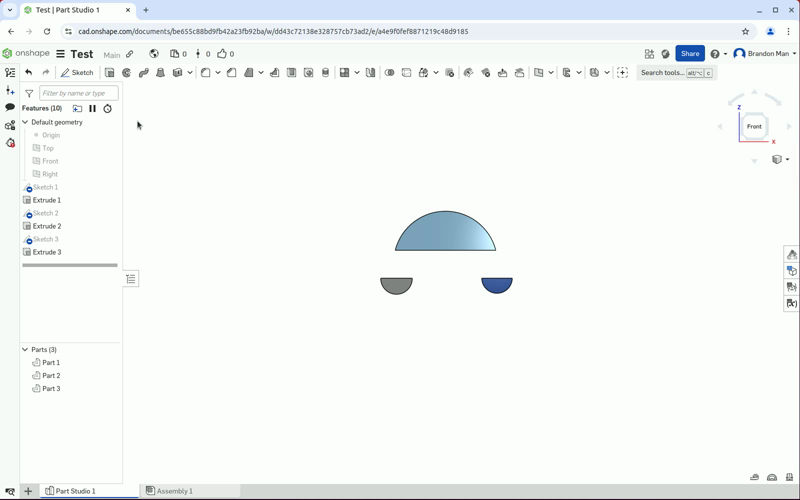
key(shift+h)
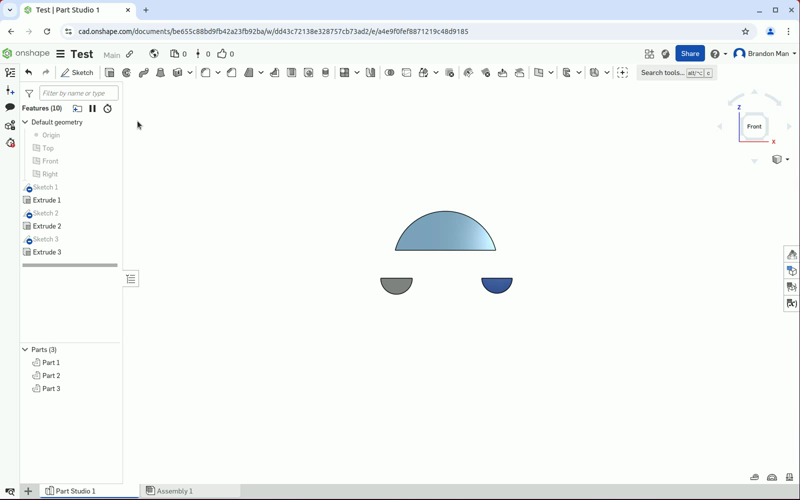
mouse_move(73, 189)
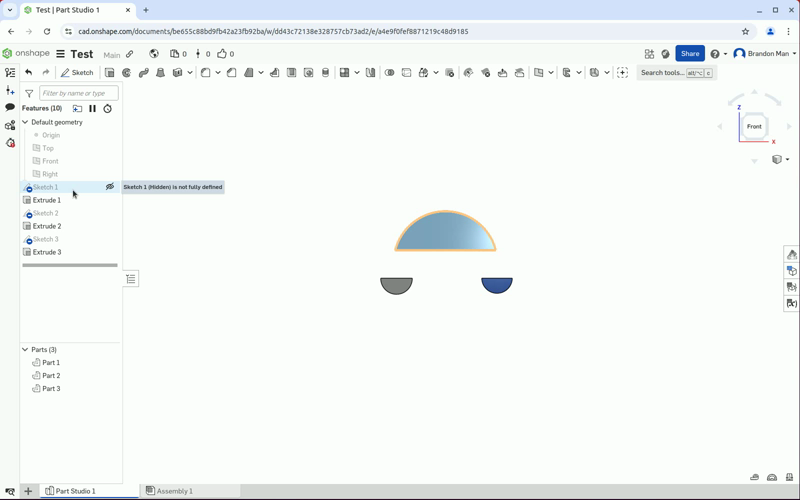
click(73, 189)
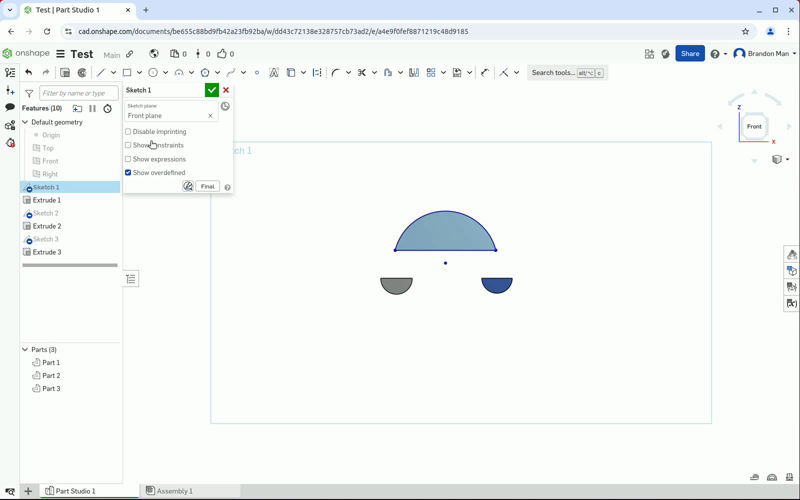
mouse_move(229, 92)
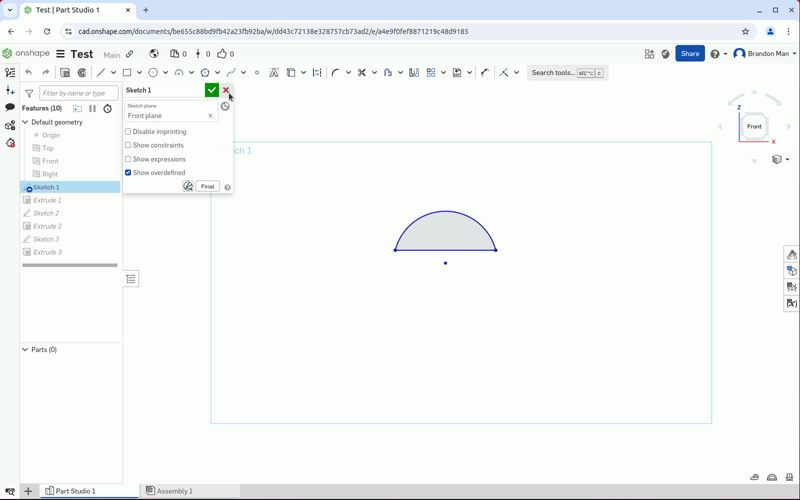
click(229, 92)
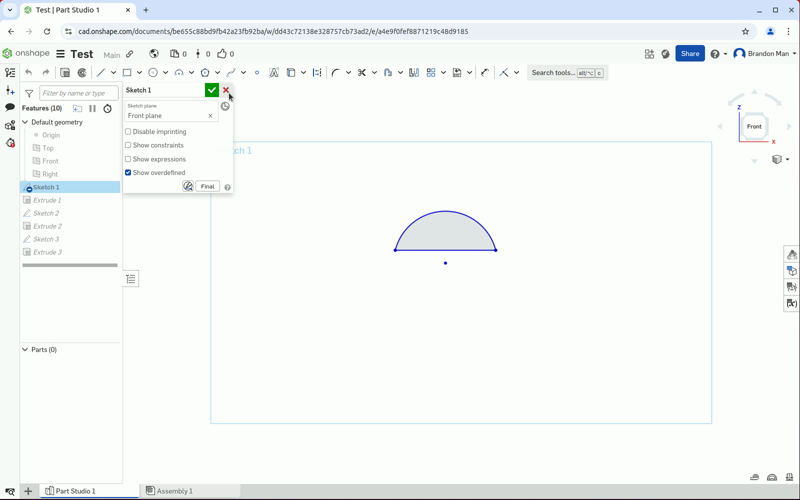
key(shift+s)
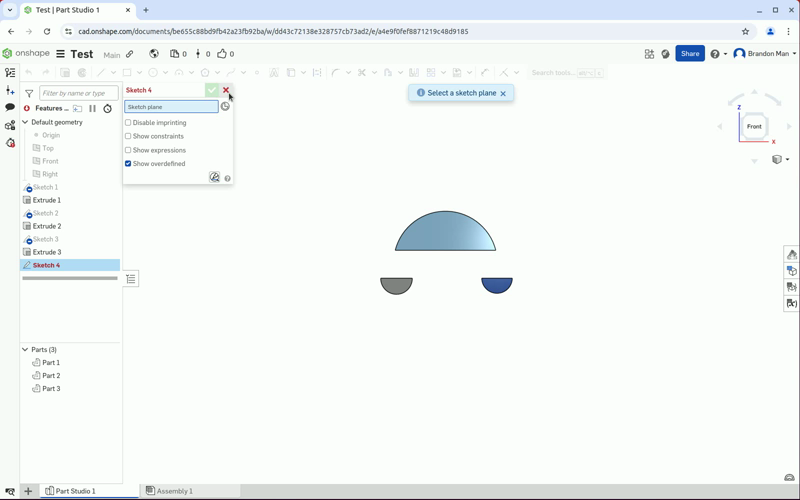
mouse_move(73, 163)
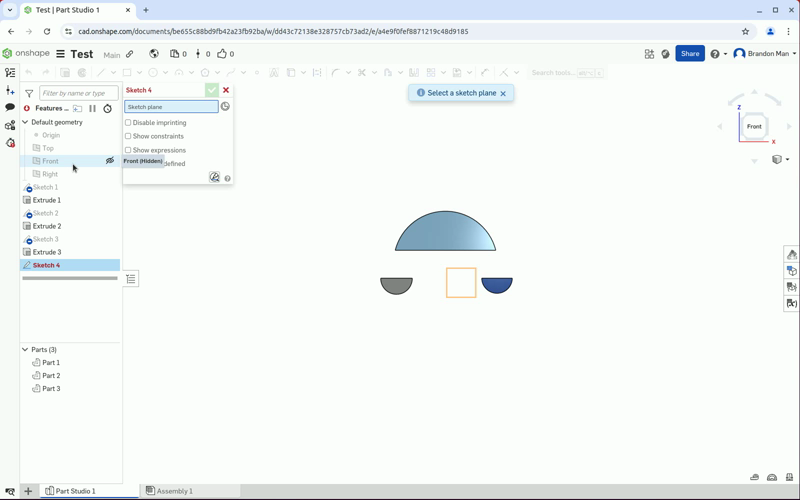
click(73, 163)
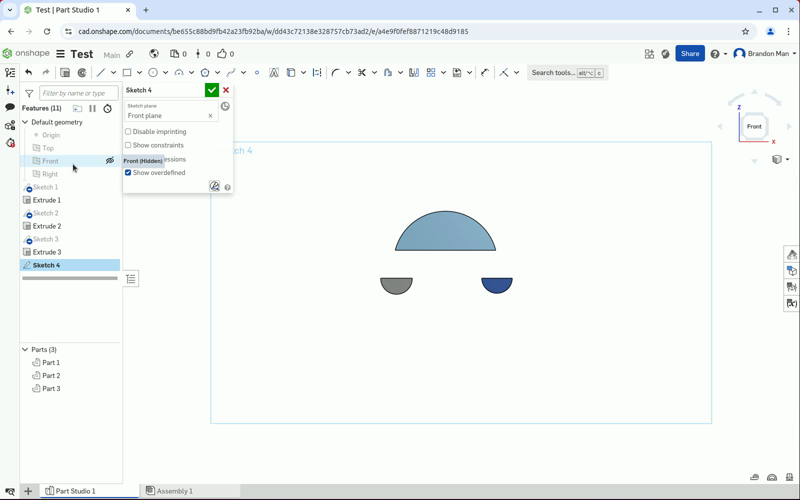
mouse_move(73, 352)
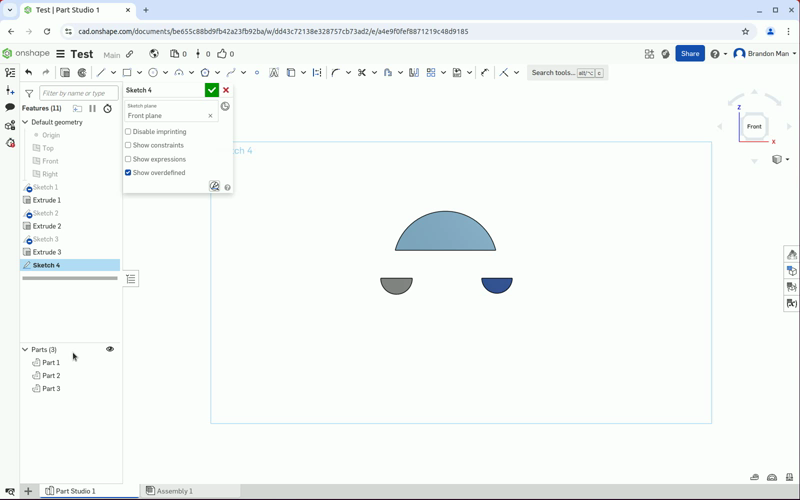
key(y)
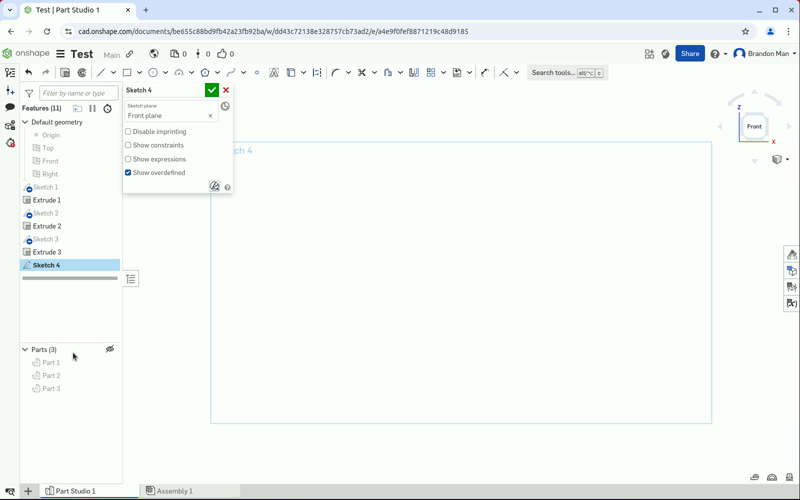
key(l)
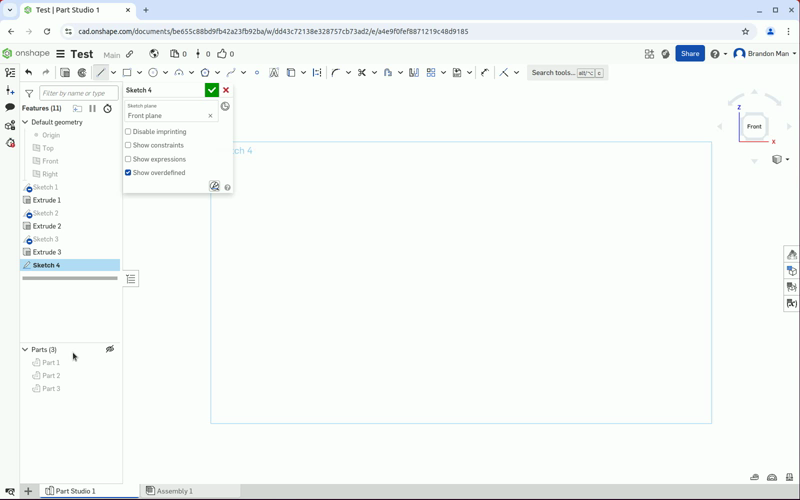
key_down(shift)
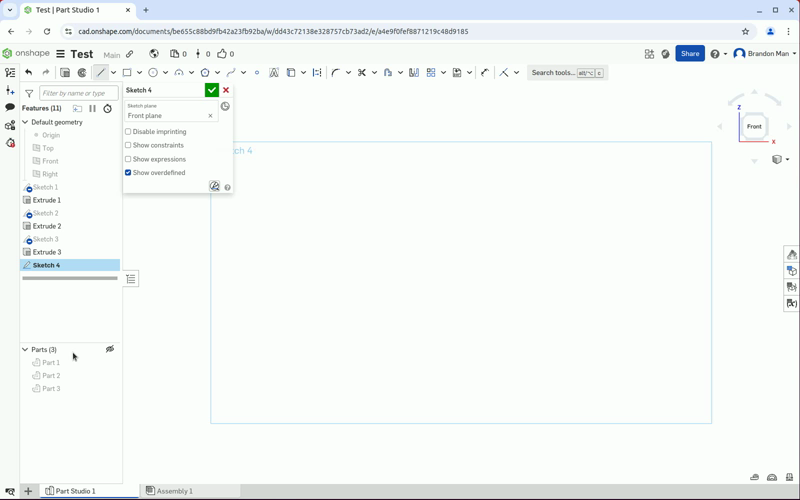
mouse_move(348, 278)
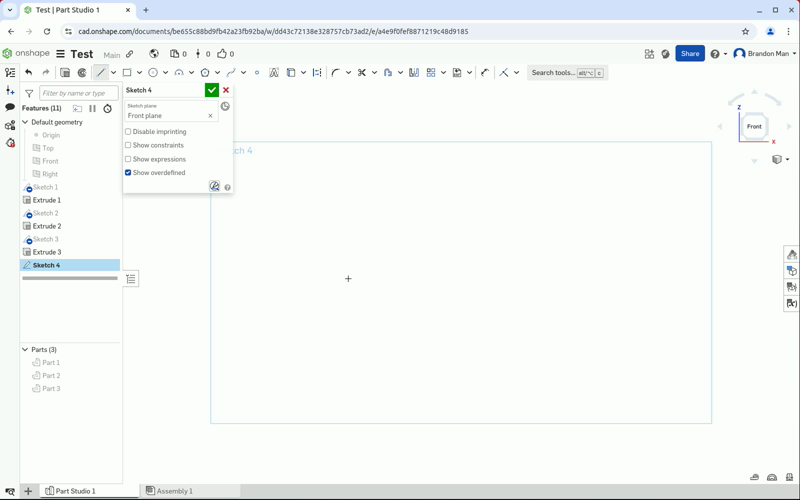
click(348, 278)
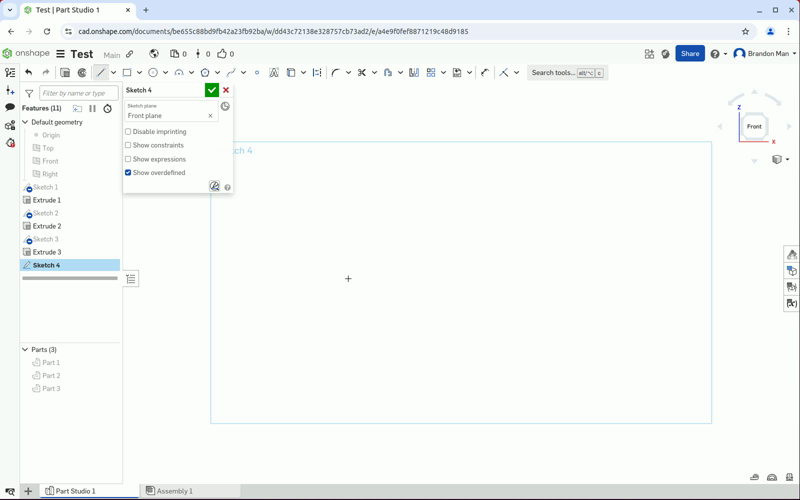
key_up(shift)
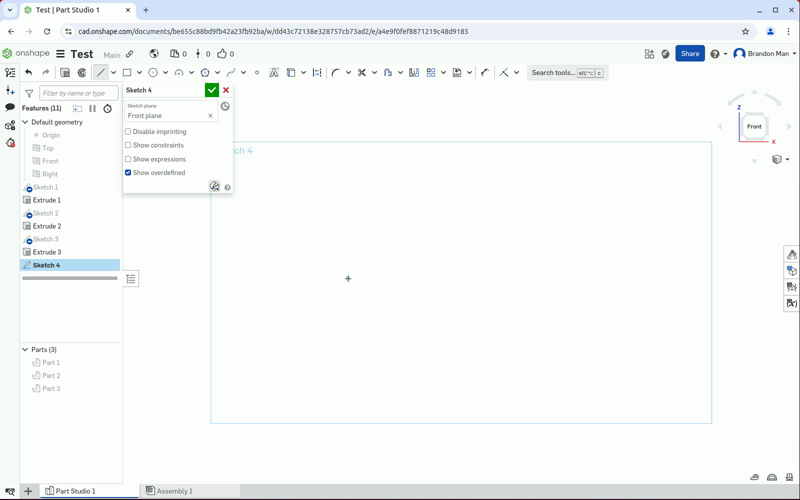
key_down(shift)
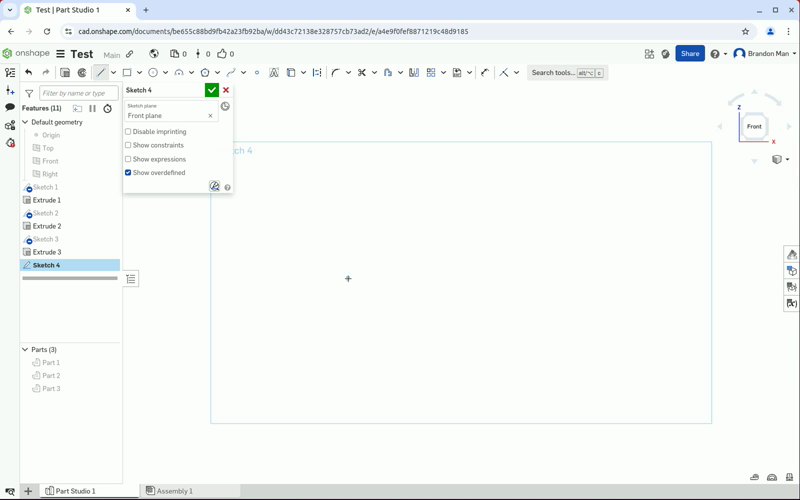
mouse_move(378, 278)
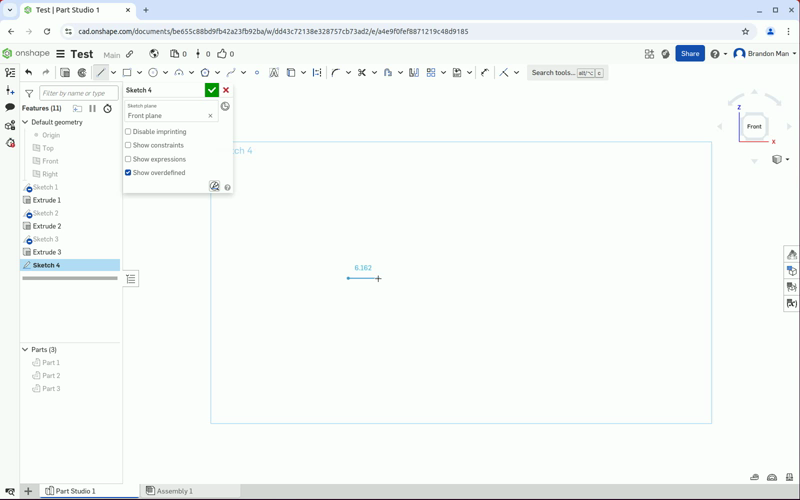
mouse_move(380, 278)
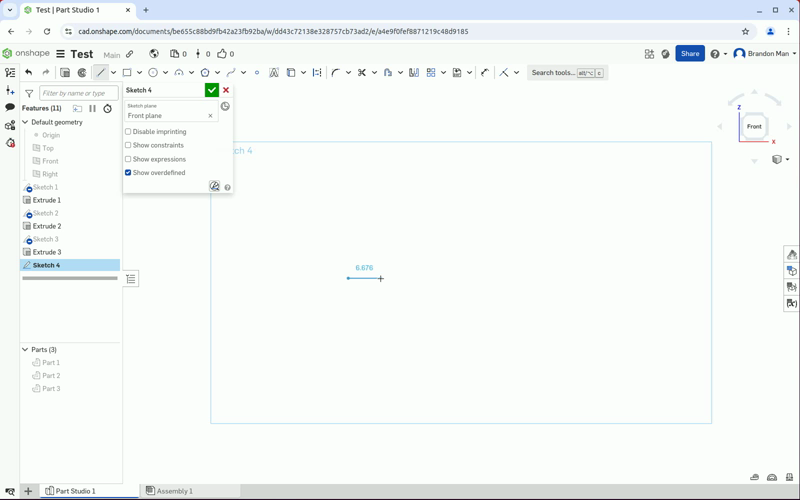
click(380, 278)
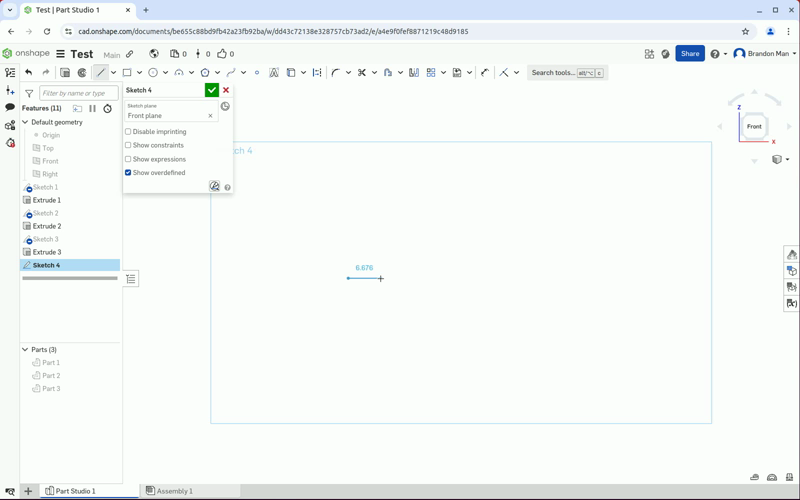
key_up(shift)
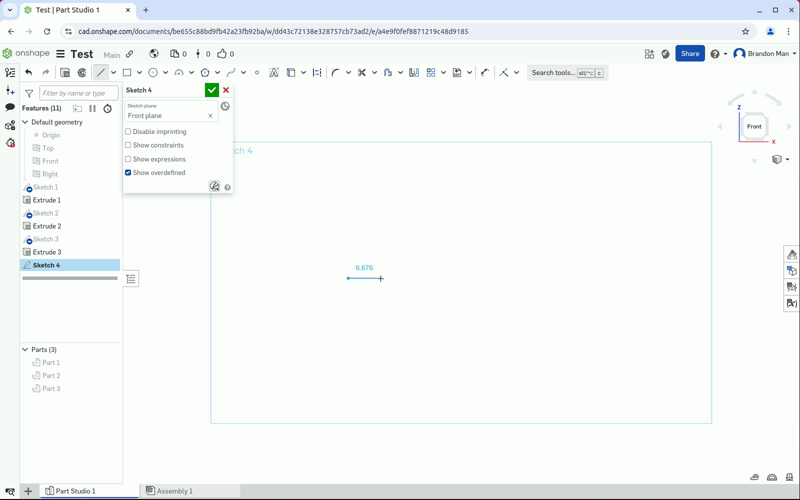
key(esc)
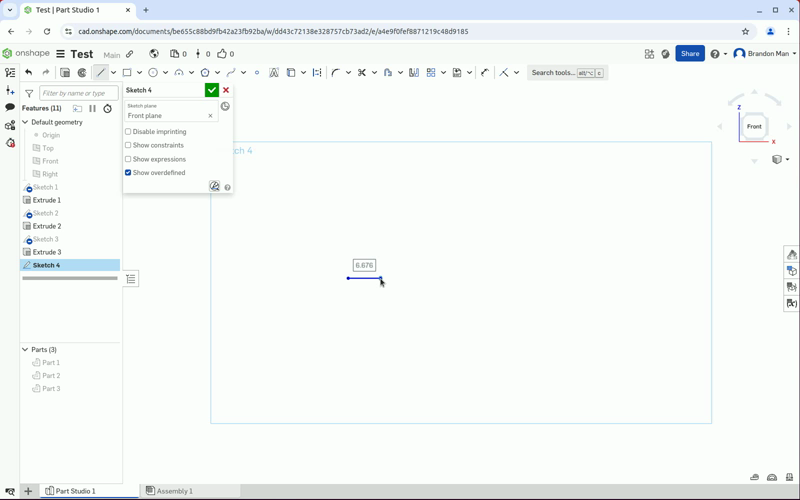
key(a)
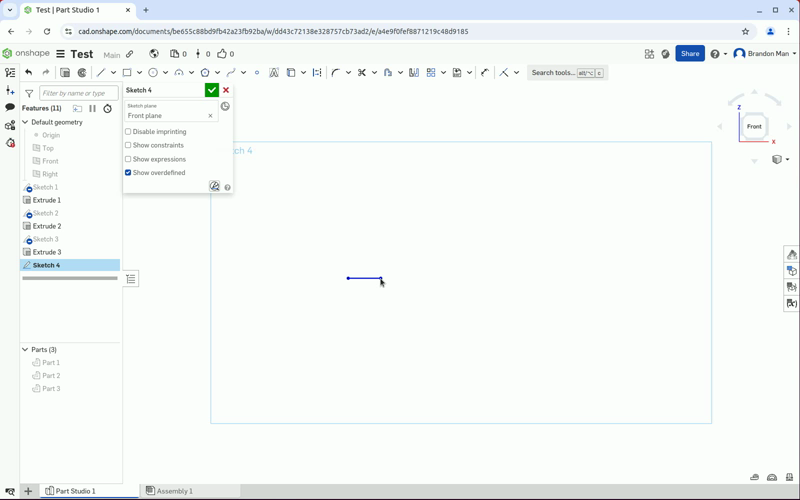
mouse_move(380, 278)
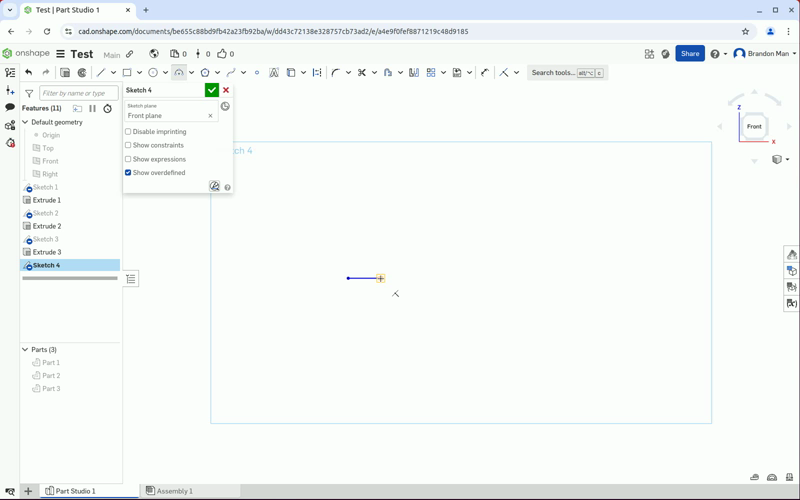
click(380, 278)
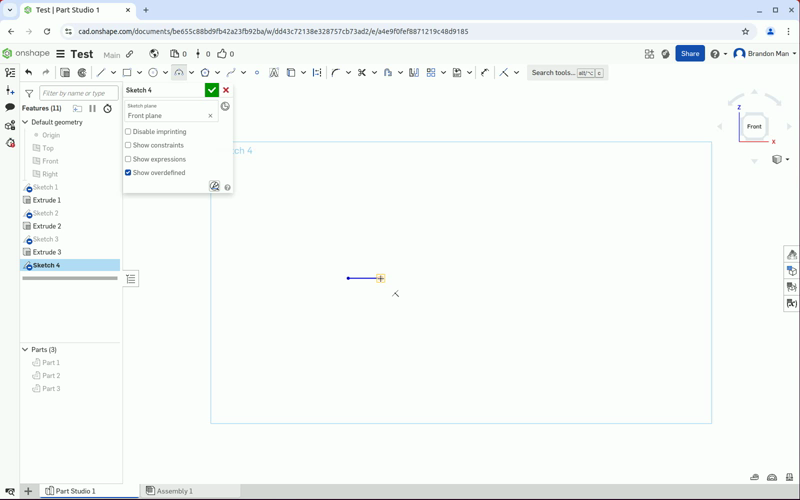
key_down(shift)
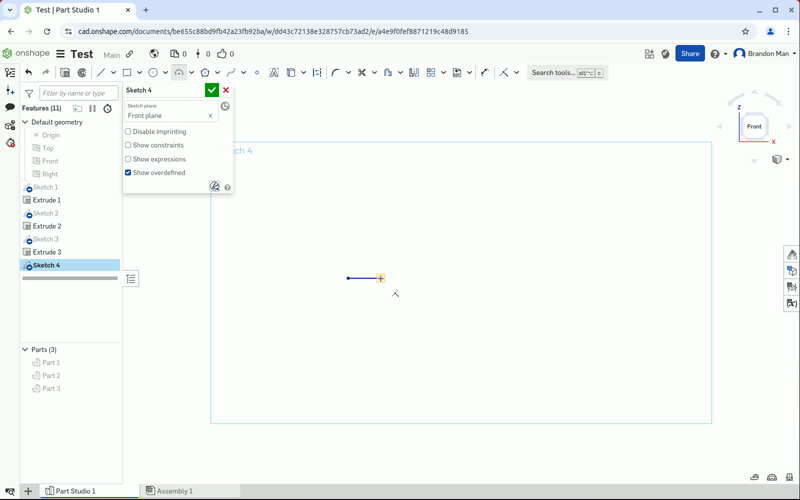
mouse_move(395, 263)
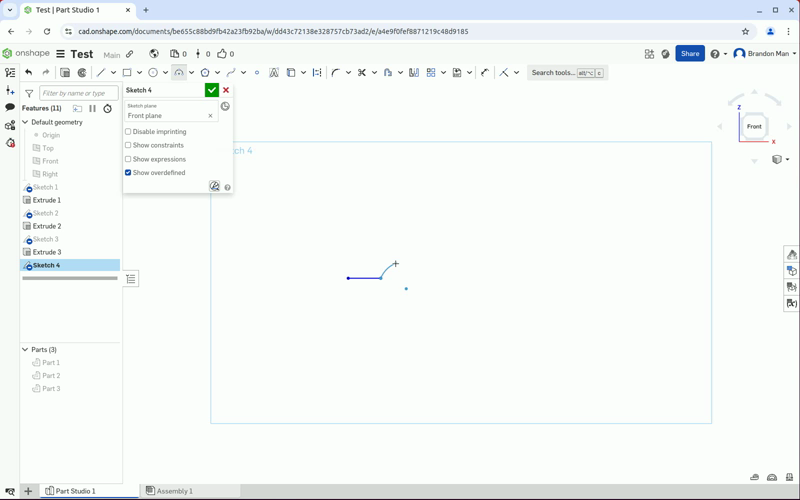
click(395, 263)
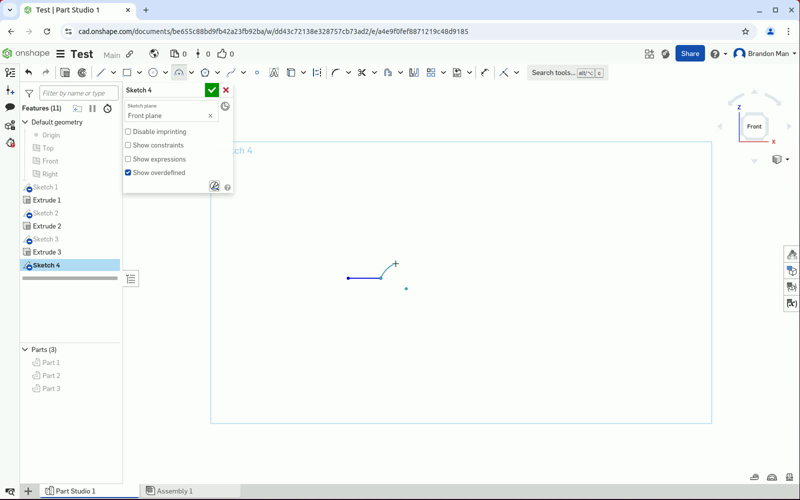
mouse_move(385, 267)
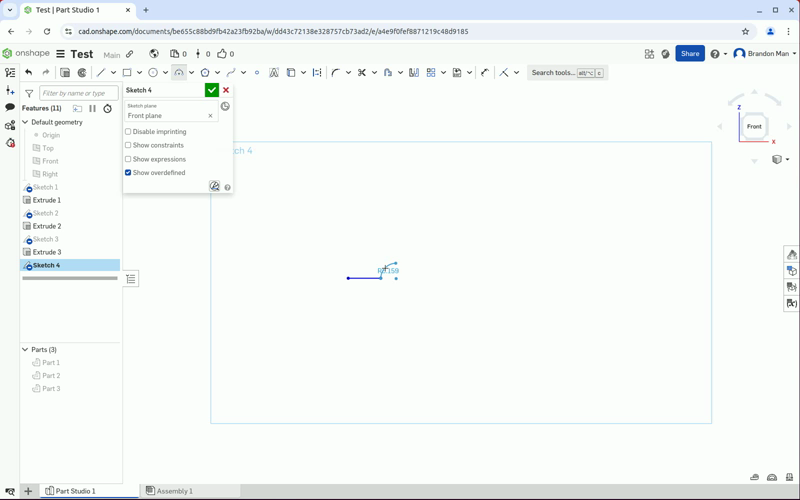
click(385, 267)
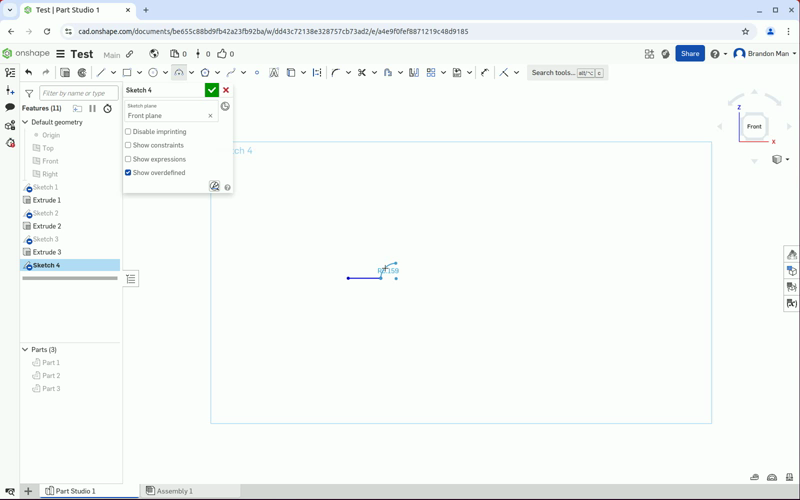
key_up(shift)
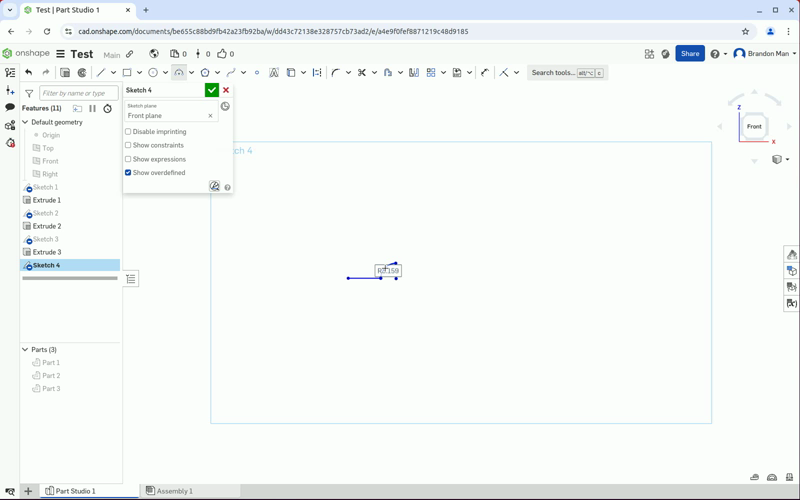
key(esc)
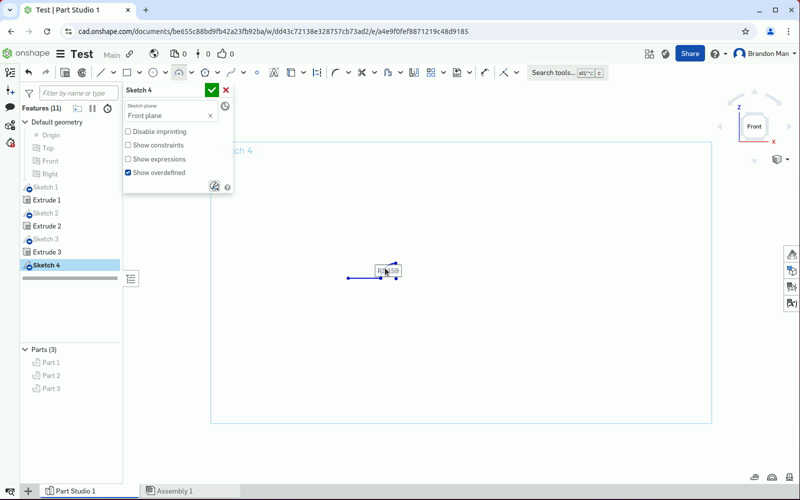
key(l)
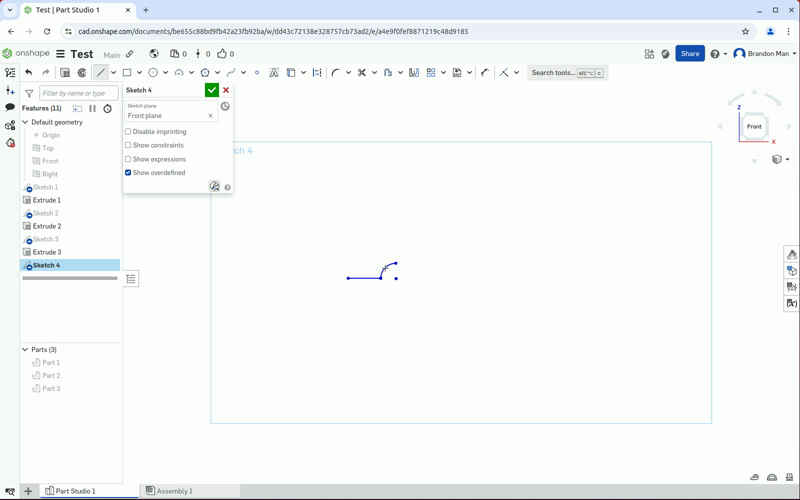
mouse_move(395, 263)
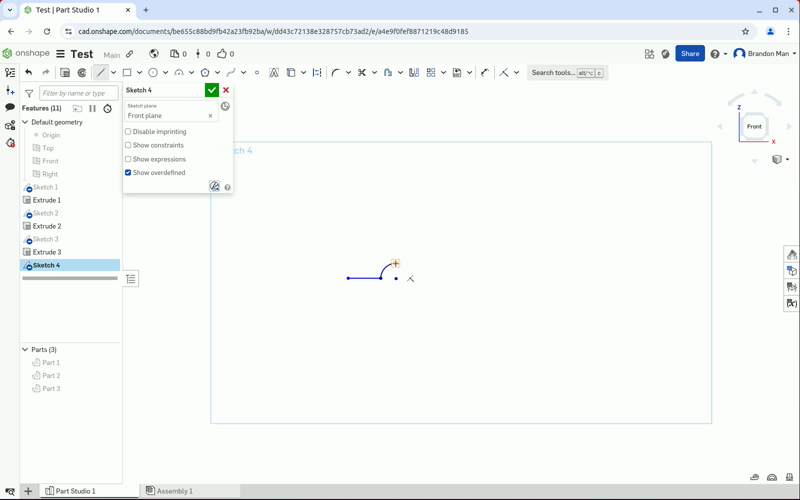
click(395, 263)
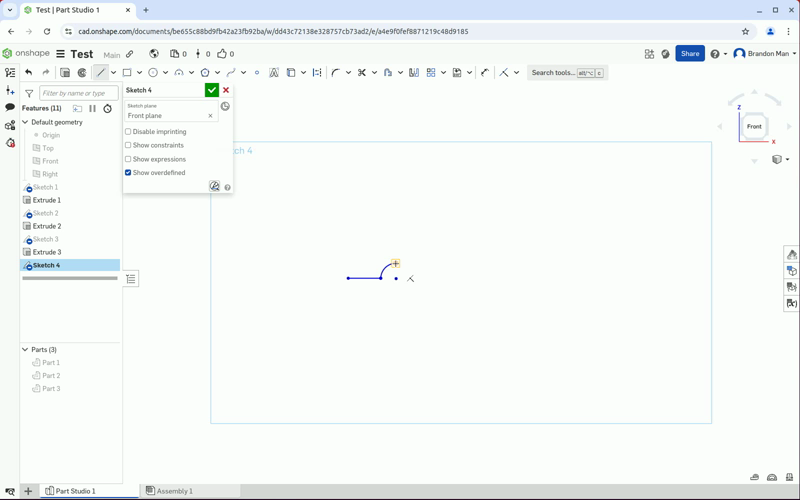
key_down(shift)
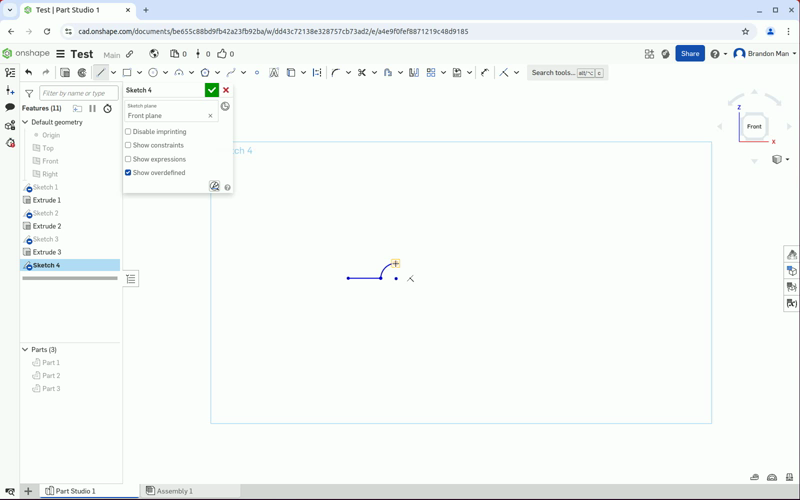
mouse_move(425, 263)
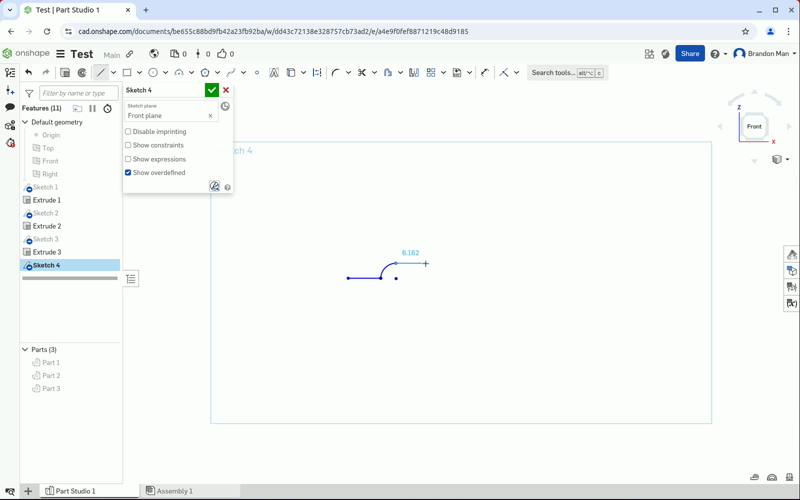
mouse_move(395, 249)
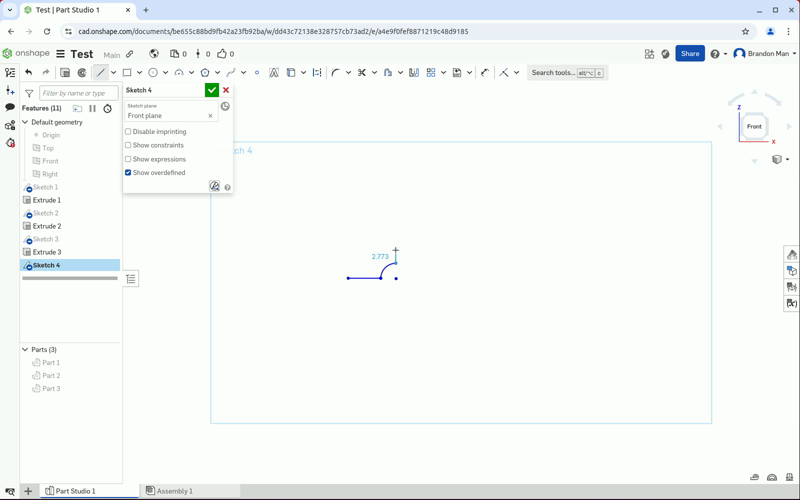
click(395, 249)
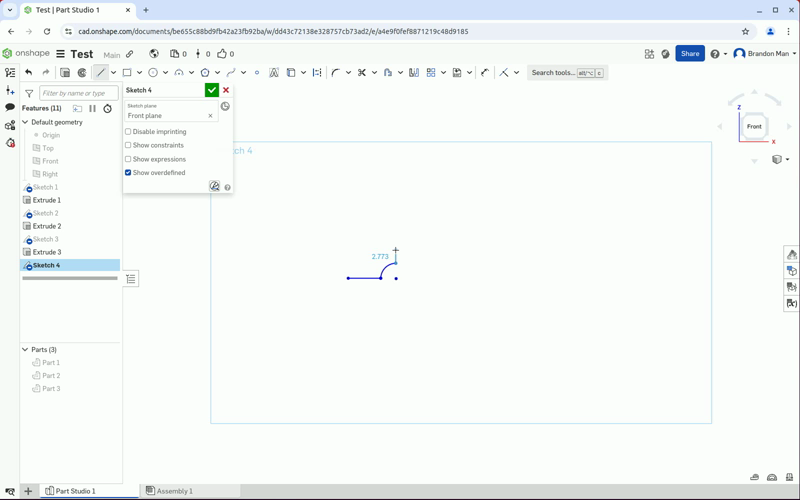
key_up(shift)
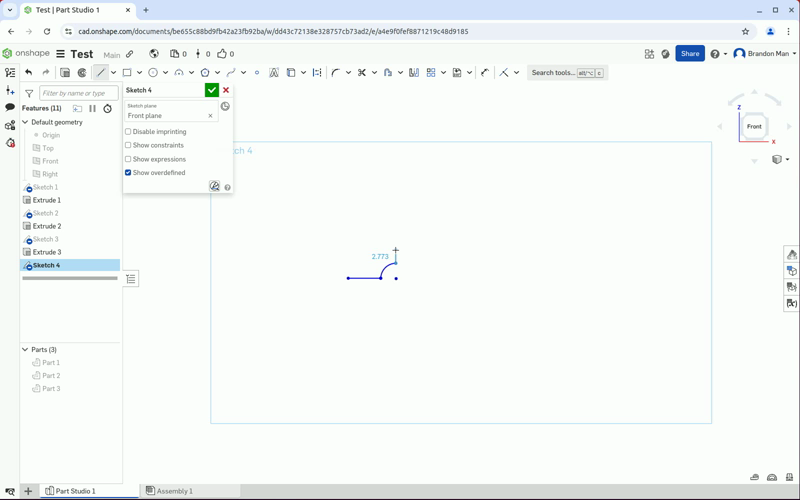
key(esc)
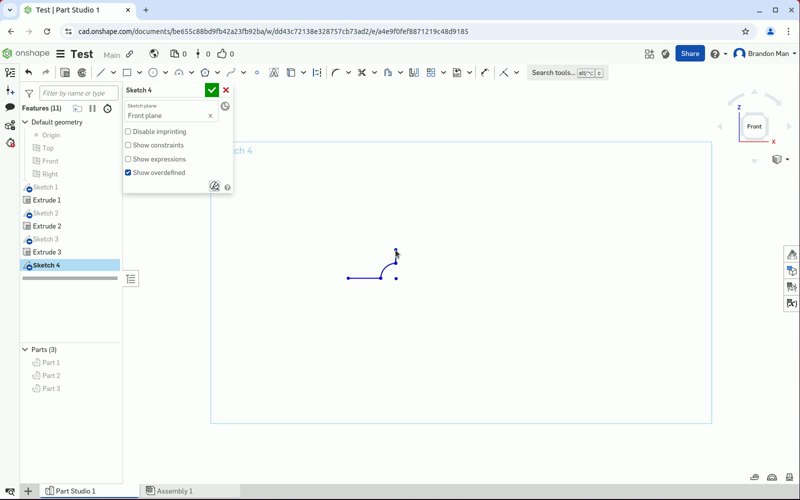
key(a)
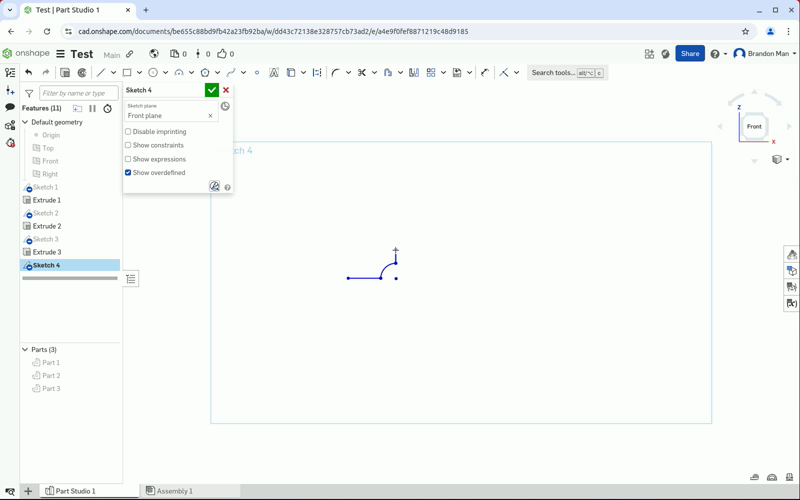
mouse_move(395, 249)
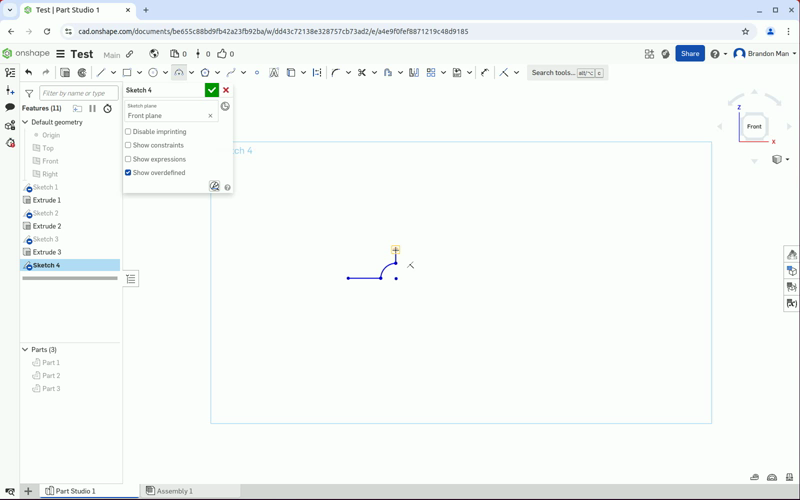
click(395, 249)
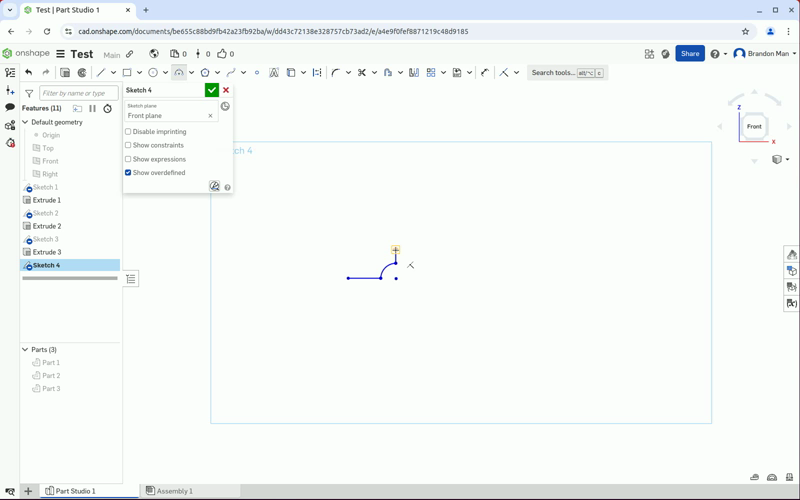
mouse_move(348, 278)
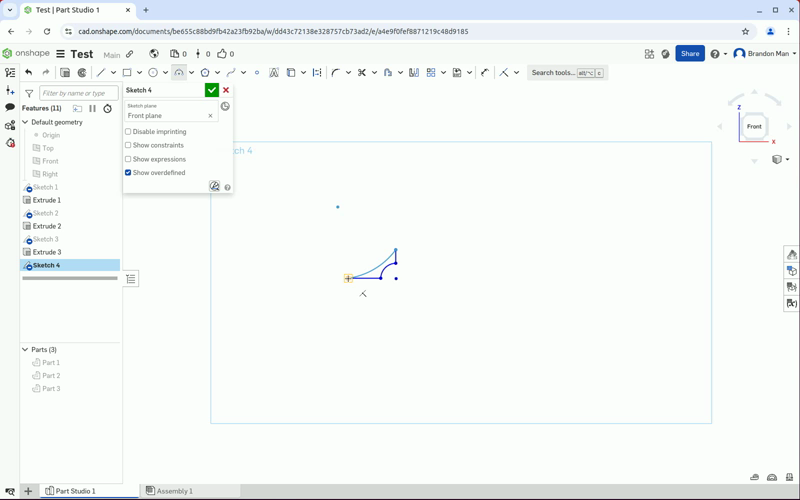
click(348, 278)
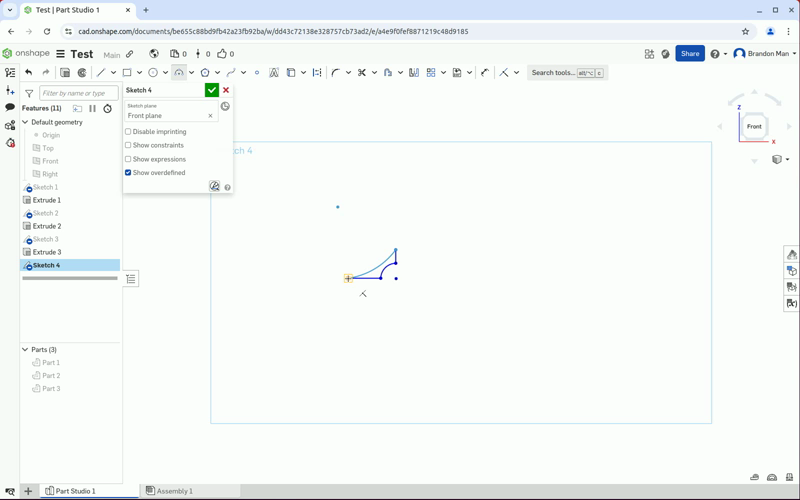
key_down(shift)
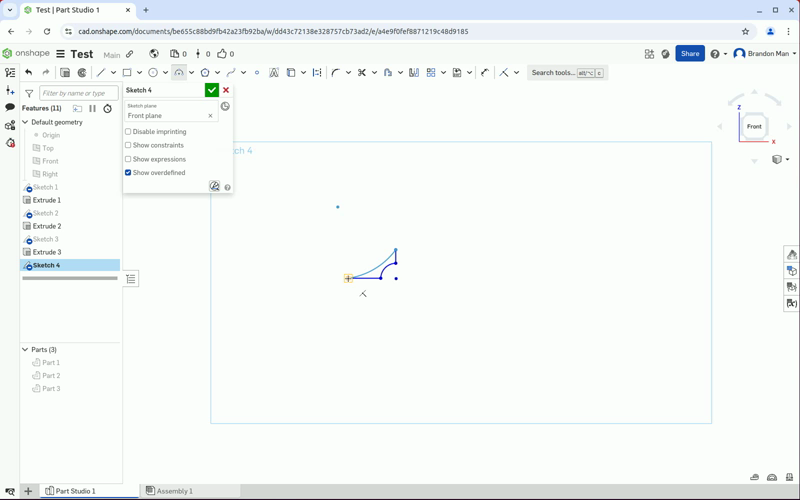
mouse_move(368, 257)
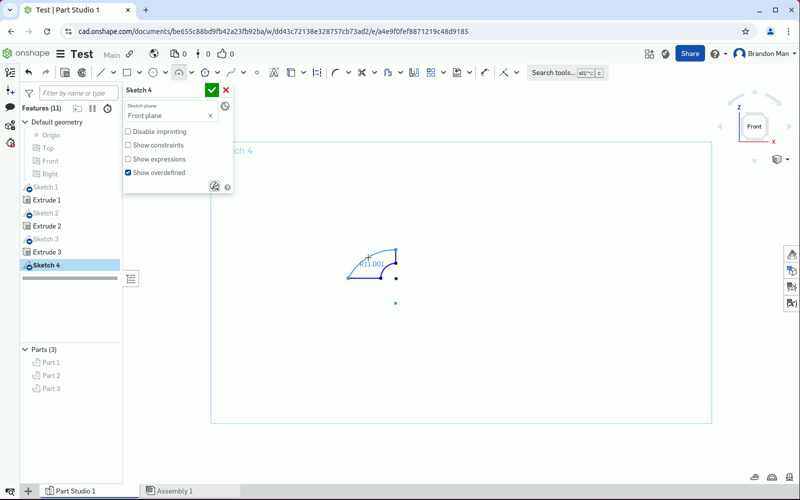
click(368, 257)
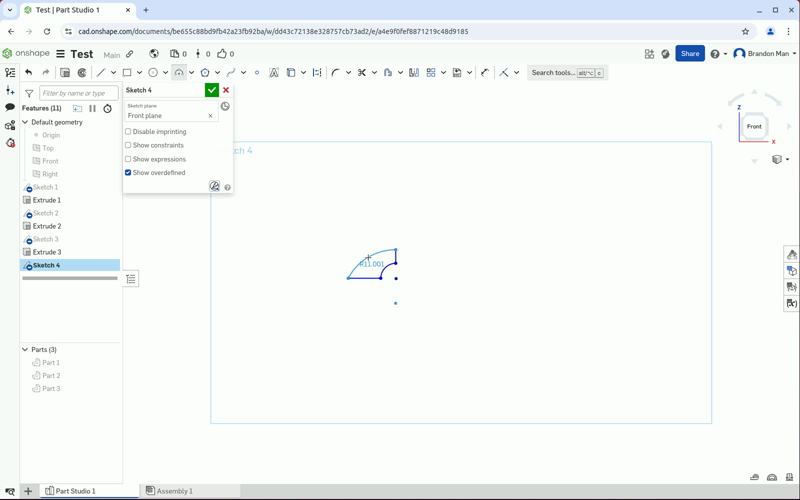
key_up(shift)
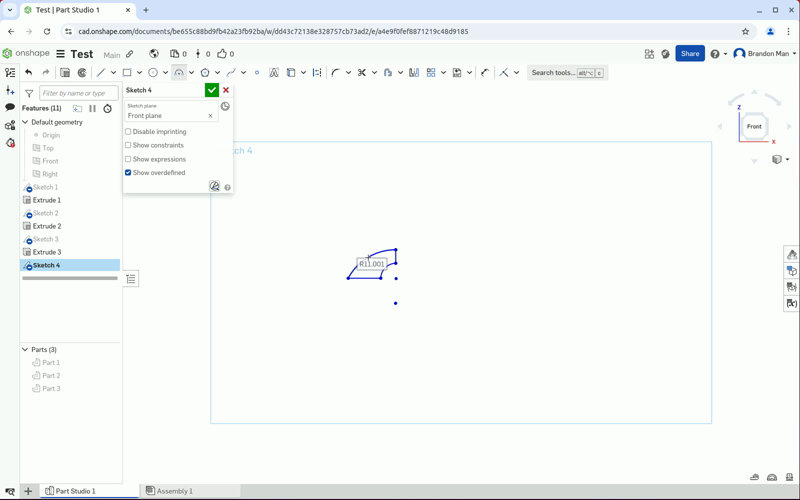
key(esc)
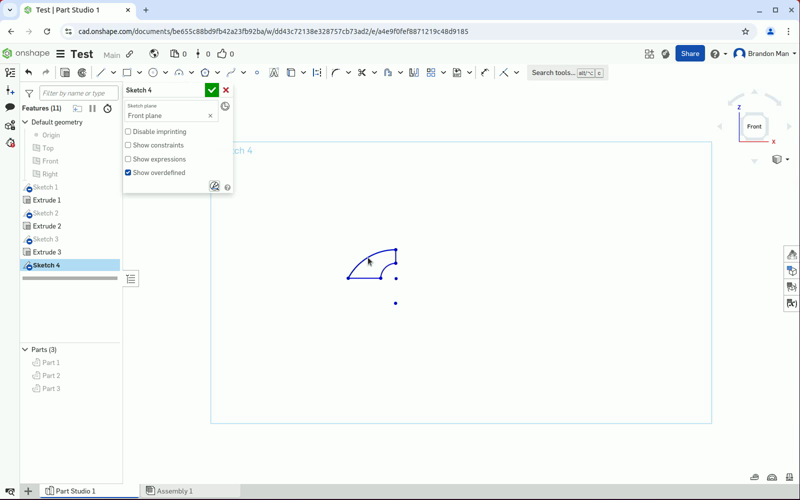
mouse_move(379, 270)
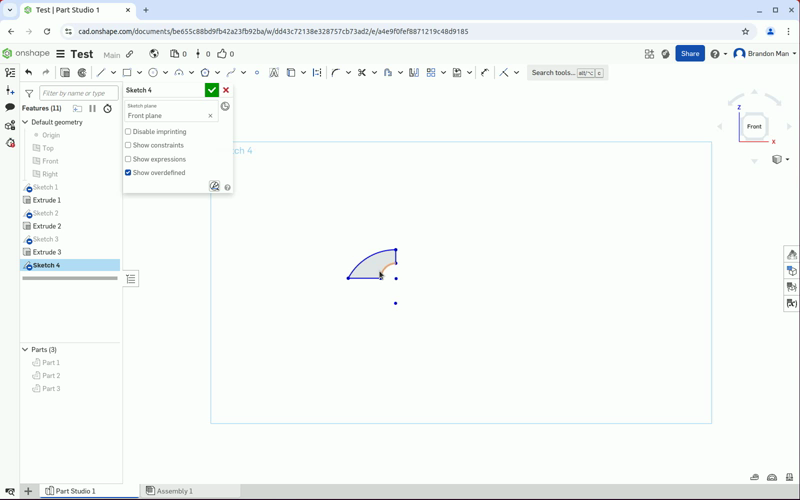
scroll(6)
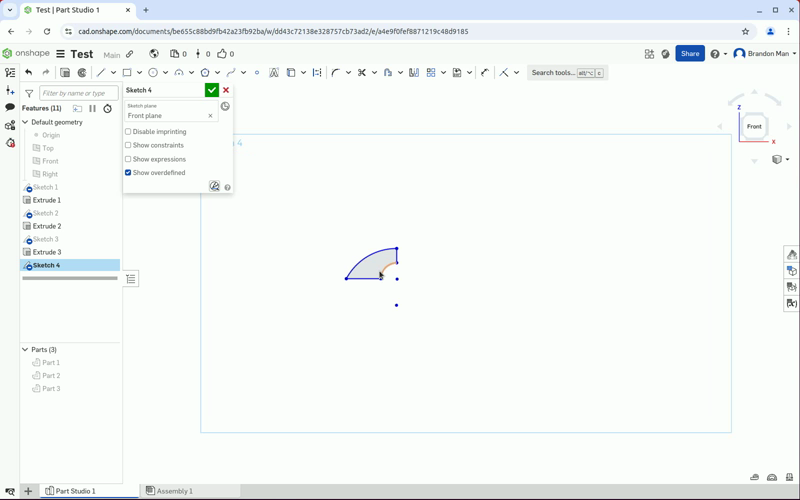
scroll(6)
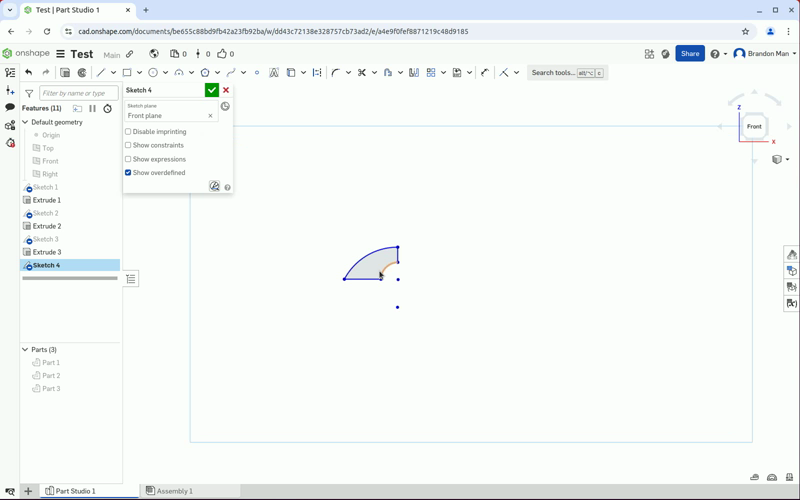
scroll(6)
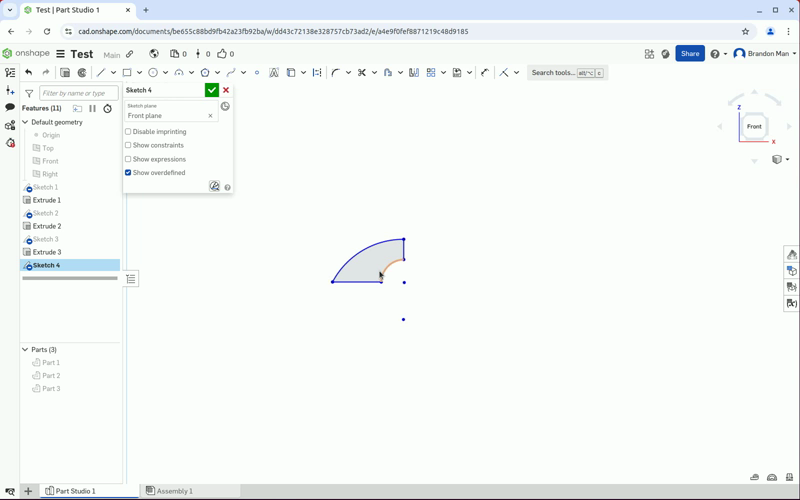
scroll(6)
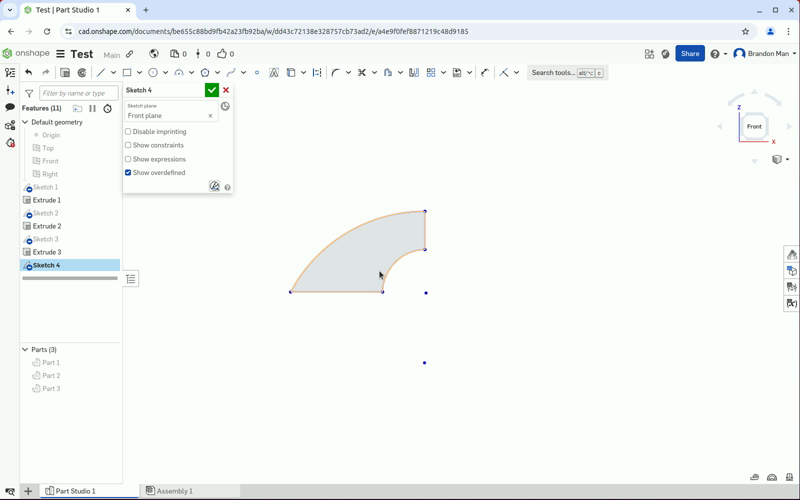
scroll(6)
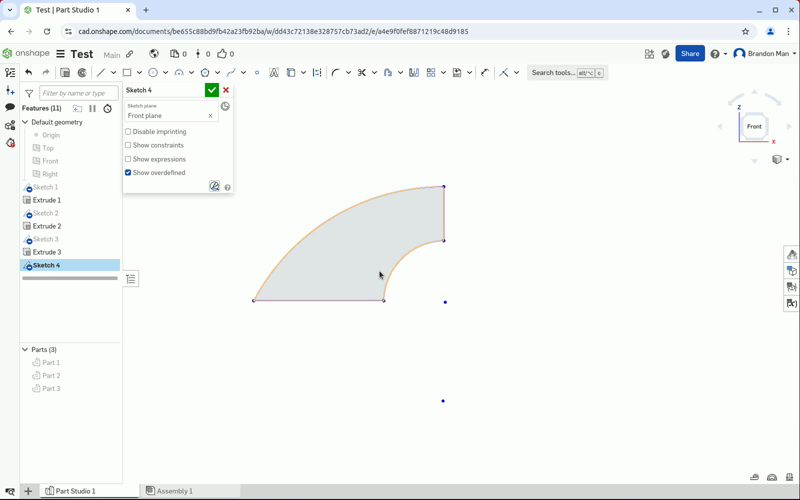
scroll(6)
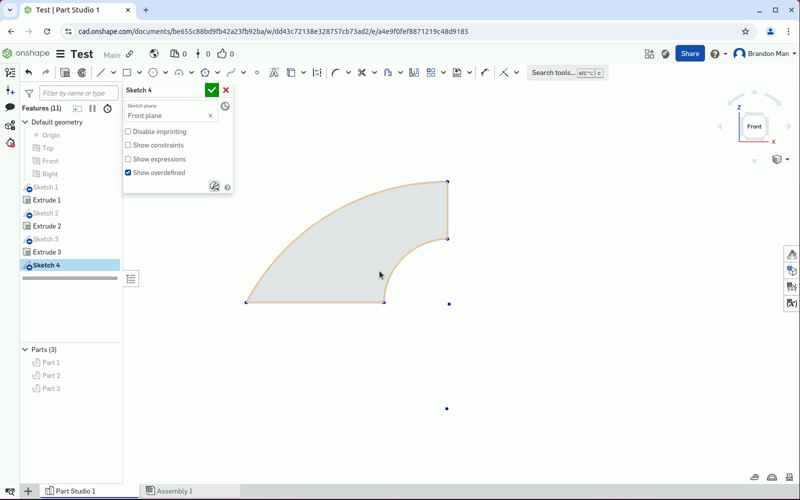
scroll(6)
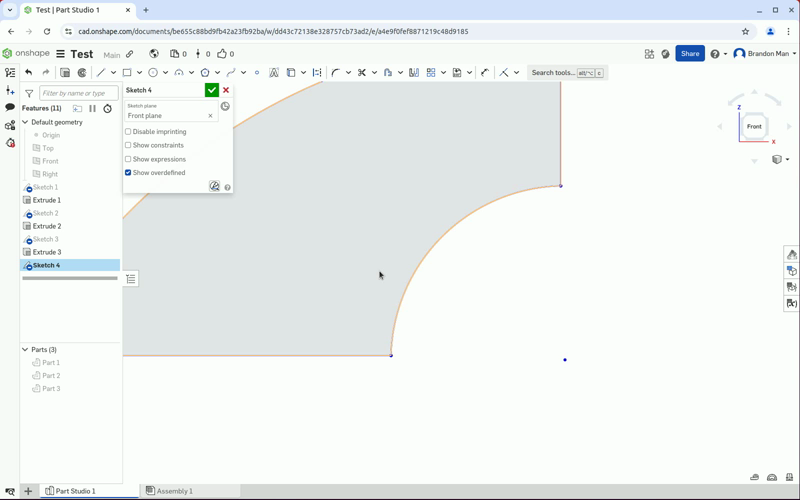
click(379, 270)
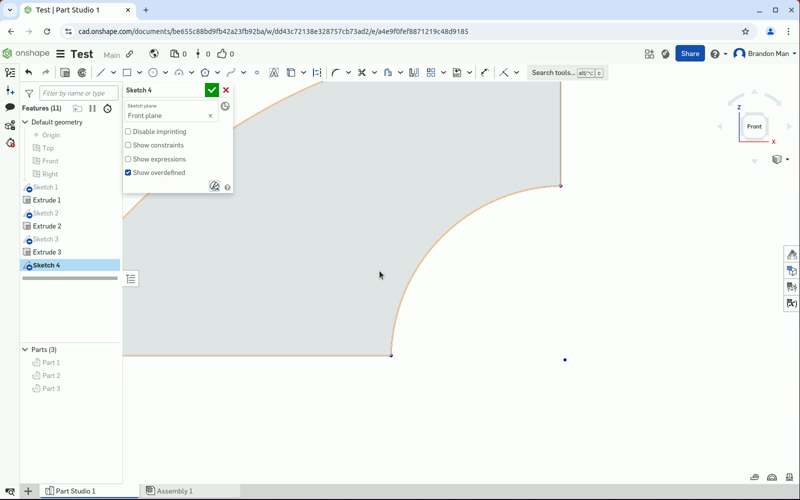
scroll(-6)
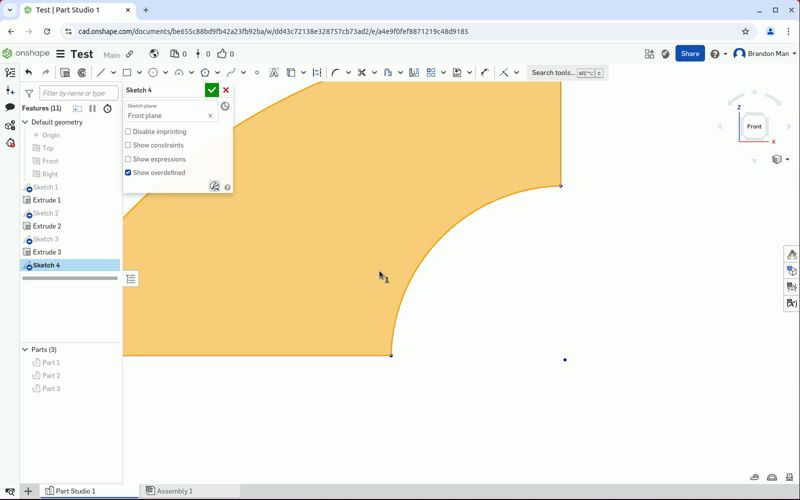
scroll(-6)
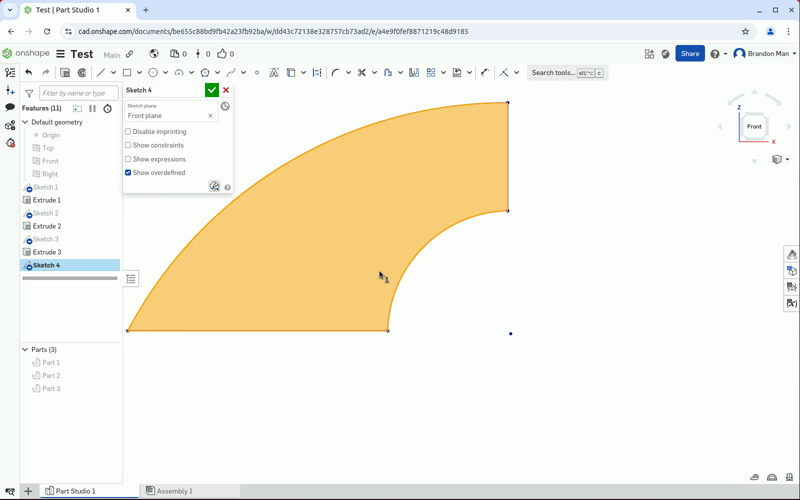
scroll(-6)
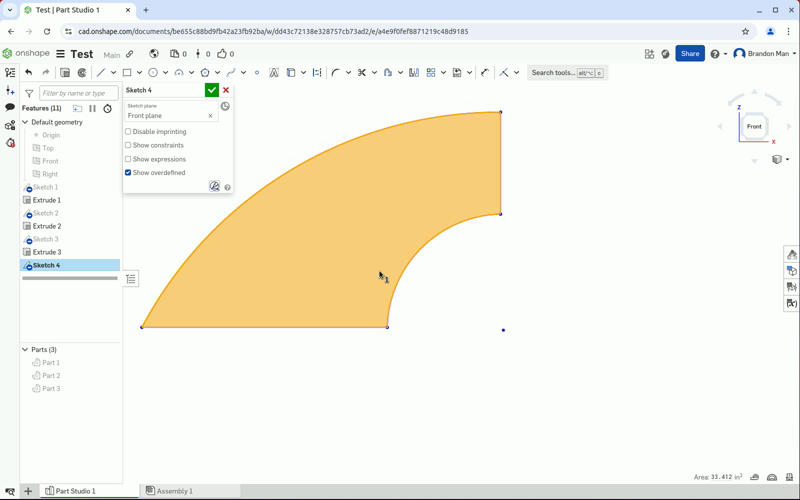
scroll(-6)
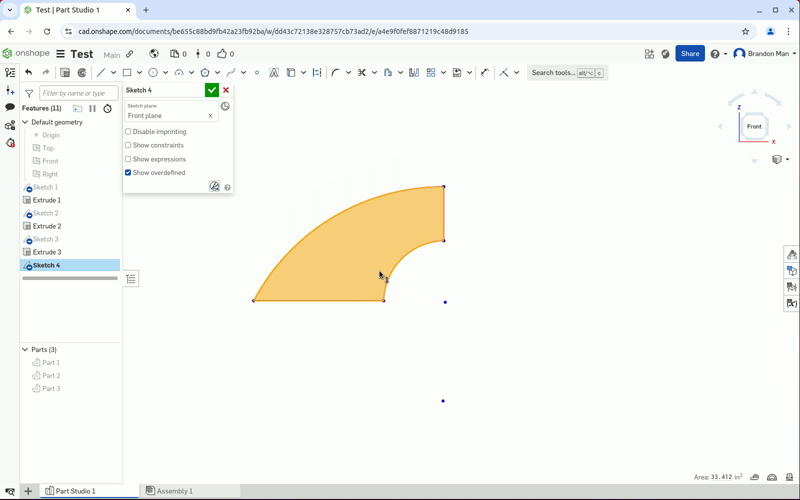
scroll(-6)
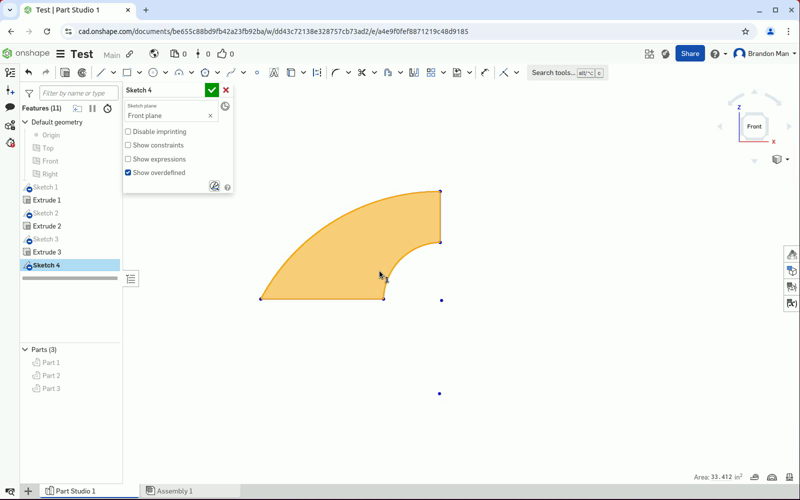
scroll(-6)
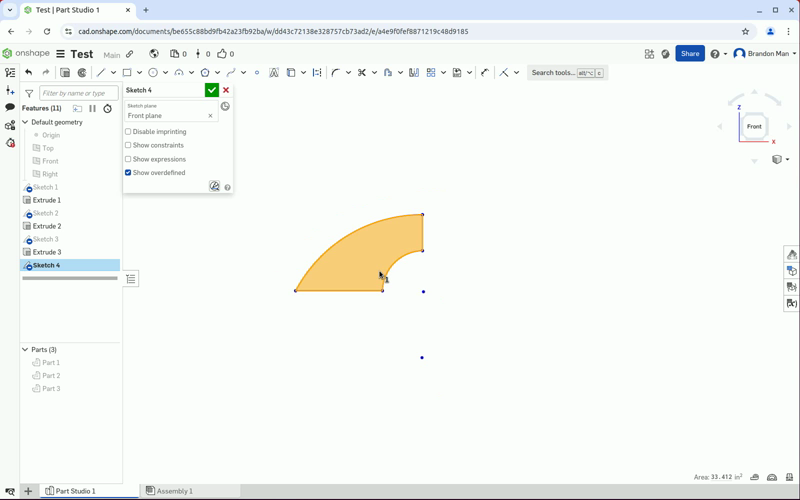
scroll(-6)
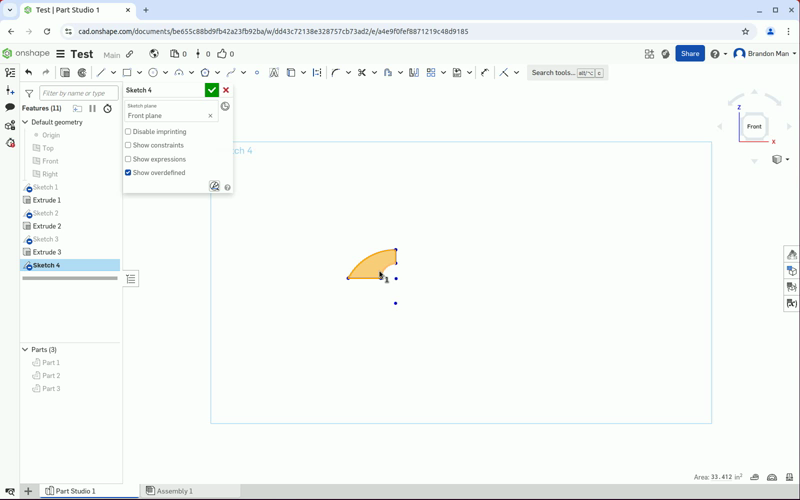
mouse_move(73, 352)
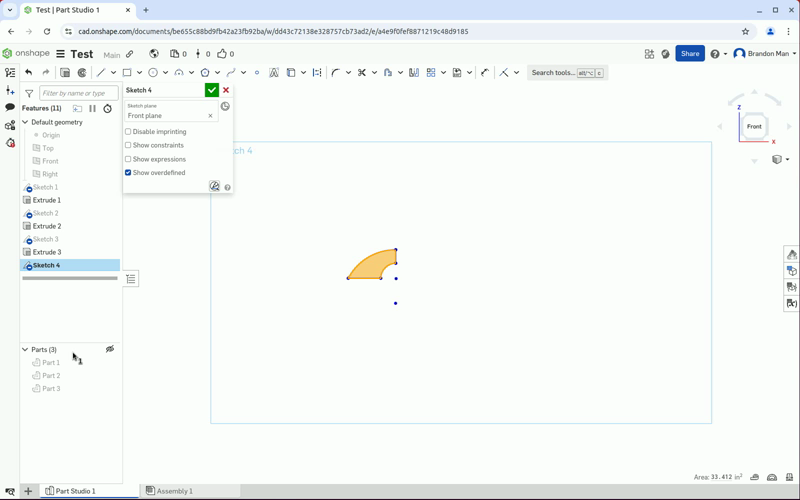
key(shift+y)
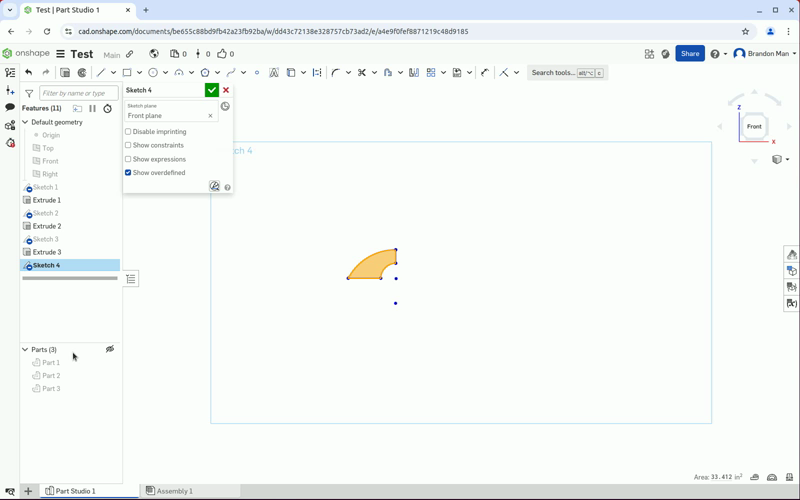
key(shift+e)
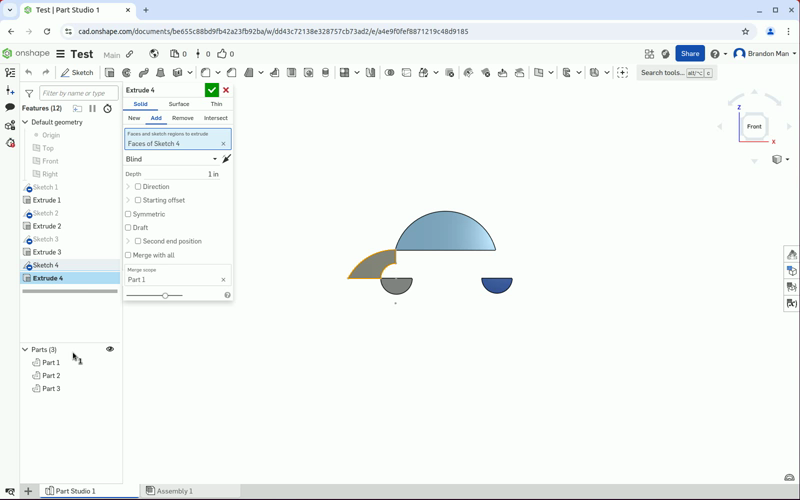
mouse_move(143, 106)
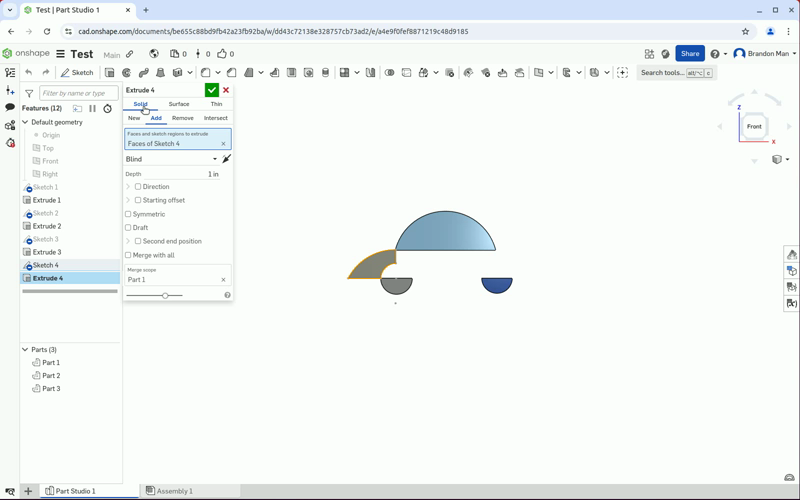
click(143, 106)
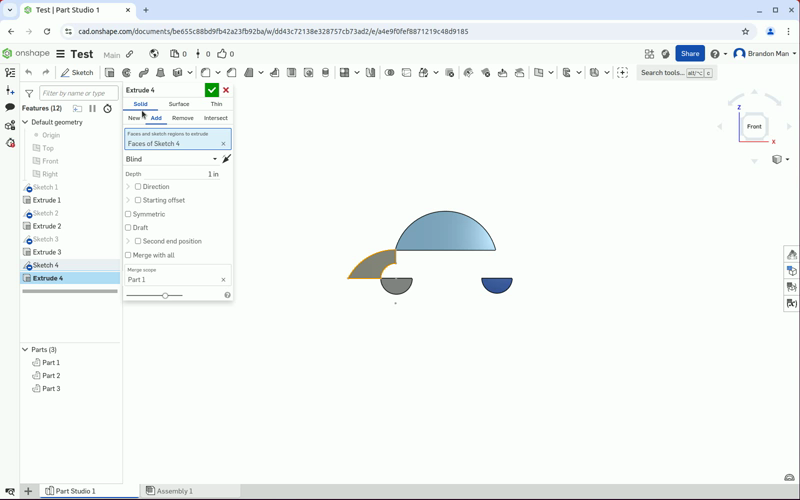
mouse_move(137, 120)
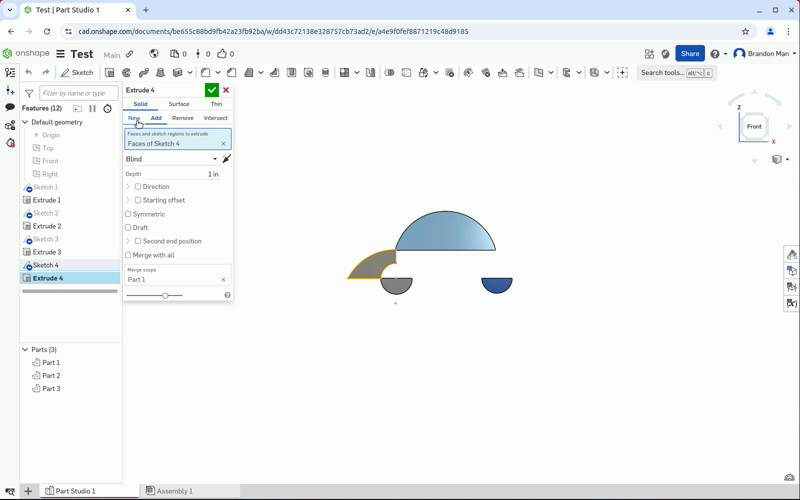
click(137, 120)
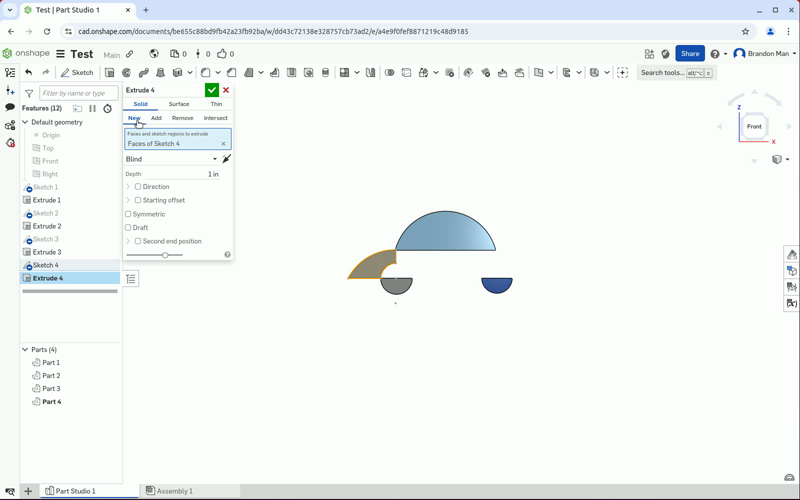
key(tab, 4)
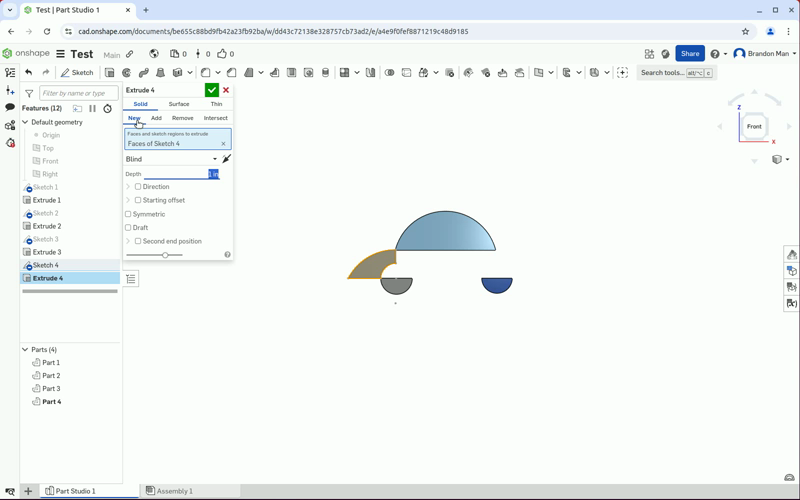
text(8.906)
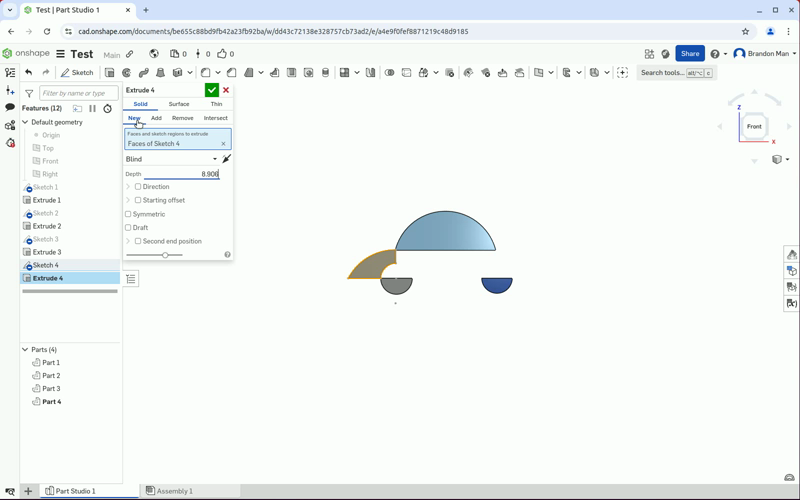
key(enter)
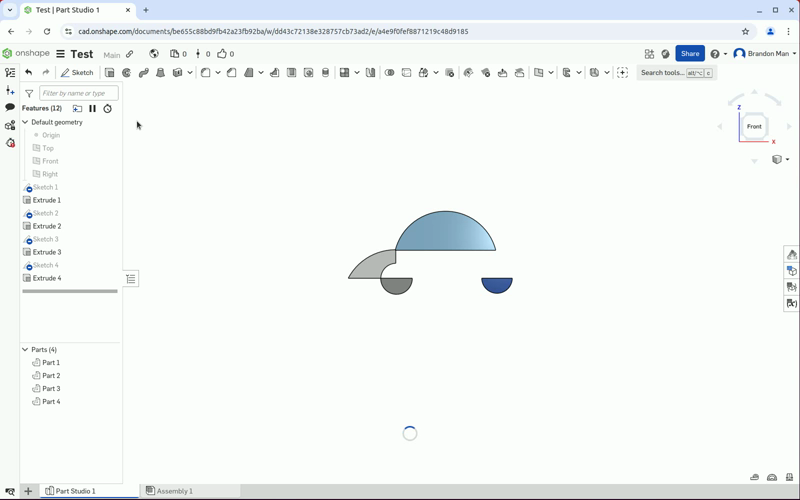
key(shift+h)
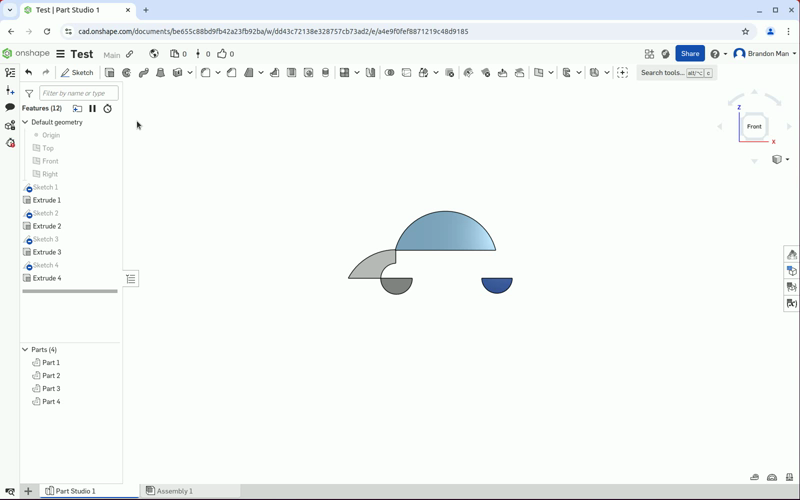
key(shift+h)
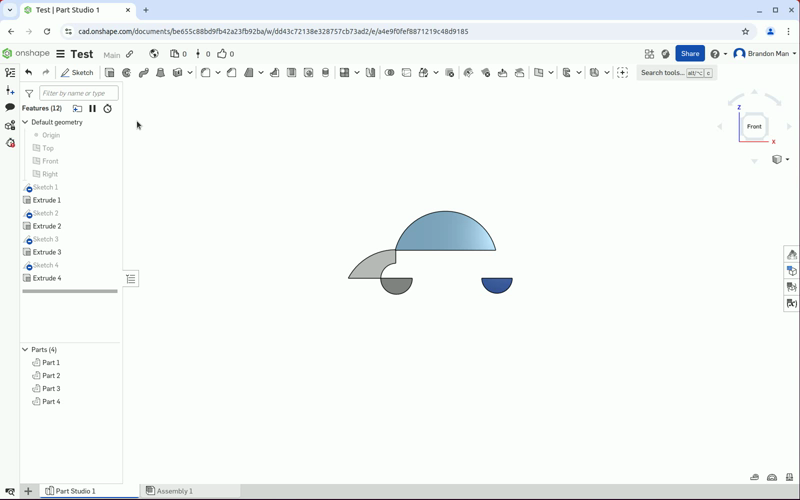
mouse_move(73, 189)
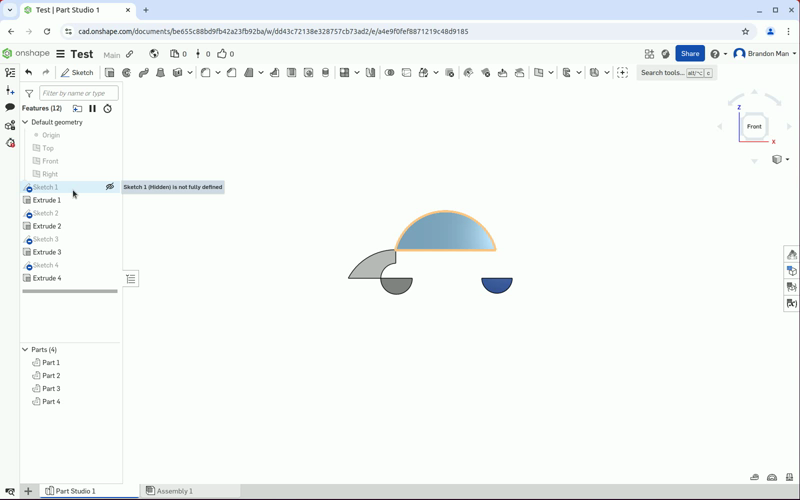
click(73, 189)
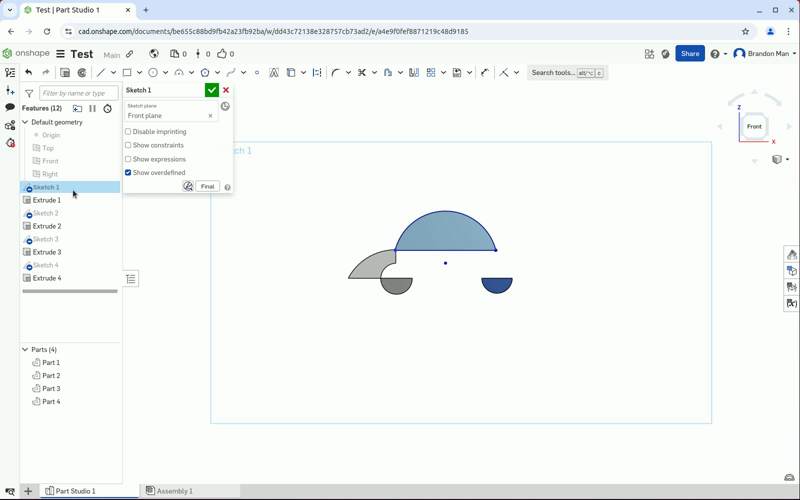
mouse_move(229, 92)
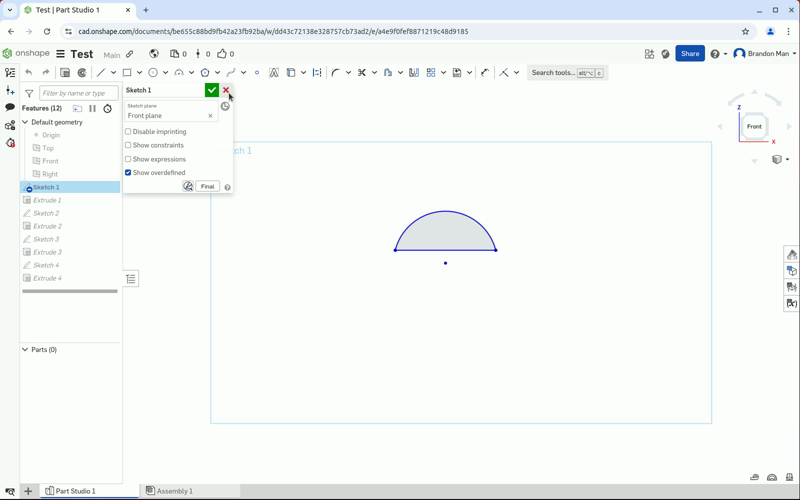
click(229, 92)
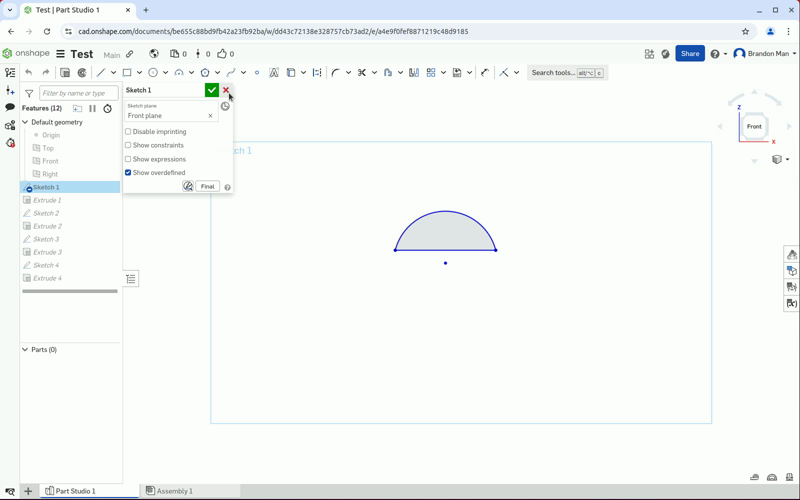
key(shift+s)
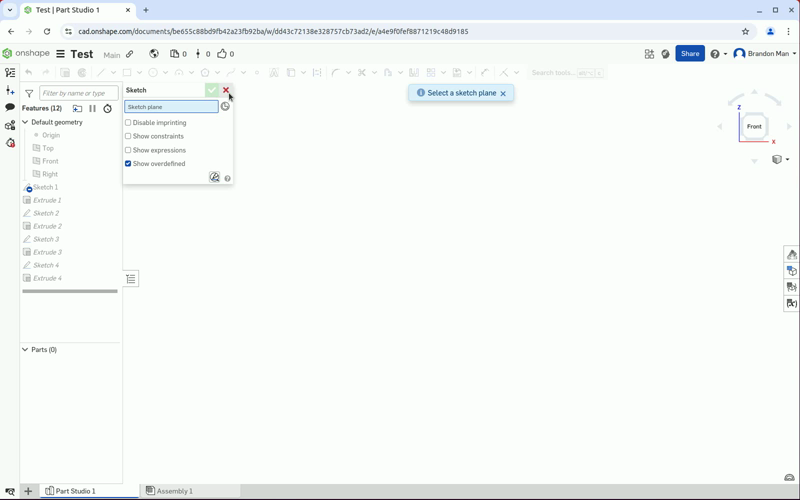
mouse_move(73, 163)
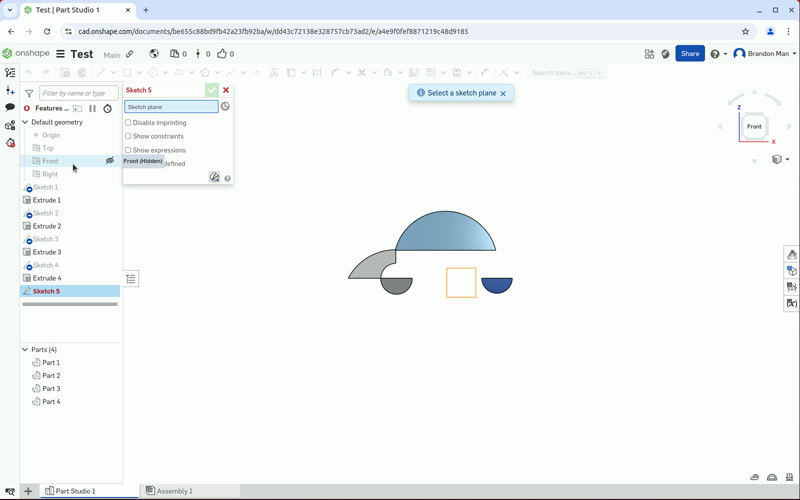
click(73, 163)
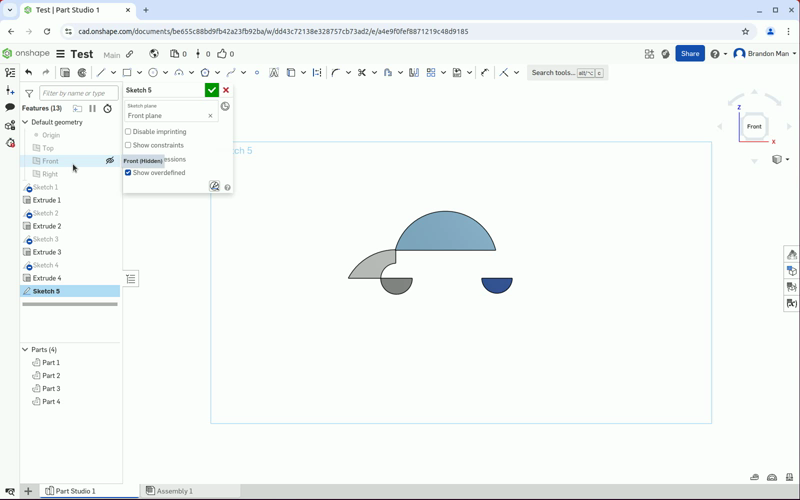
mouse_move(73, 352)
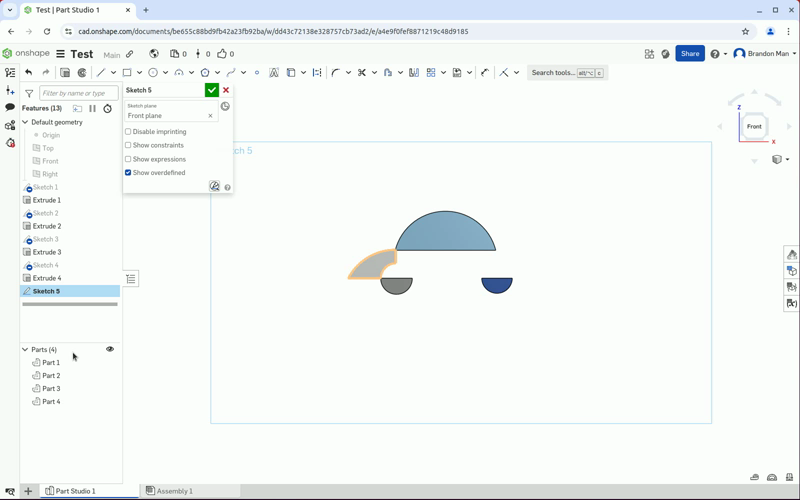
key(y)
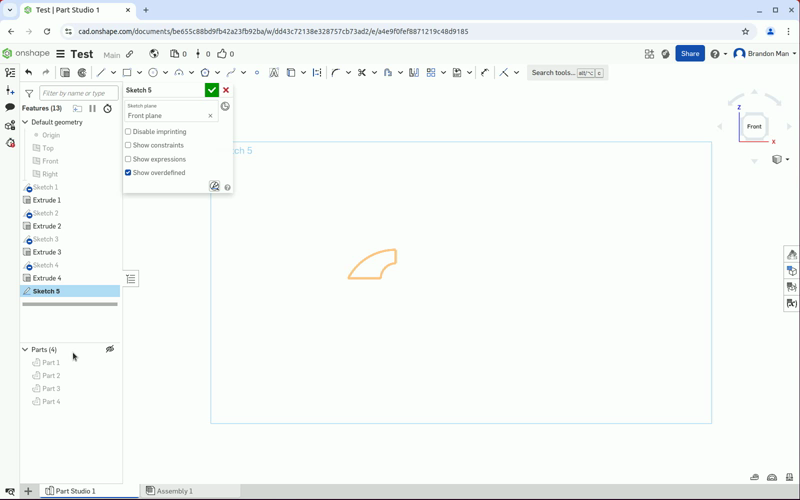
key(a)
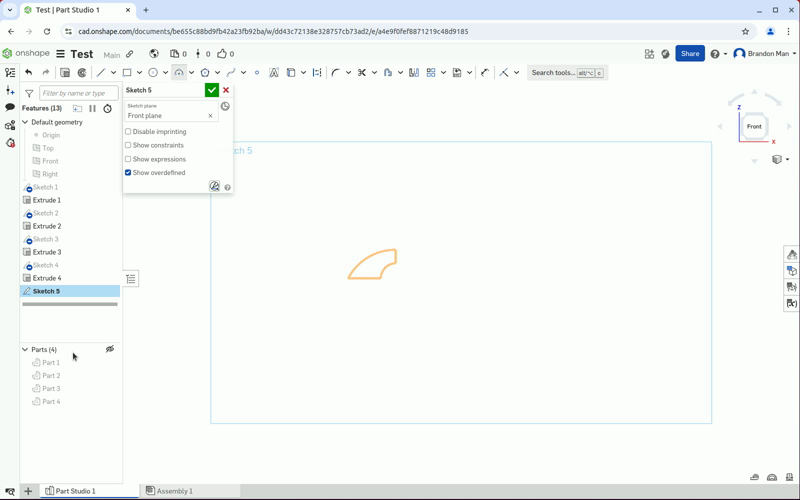
key_down(shift)
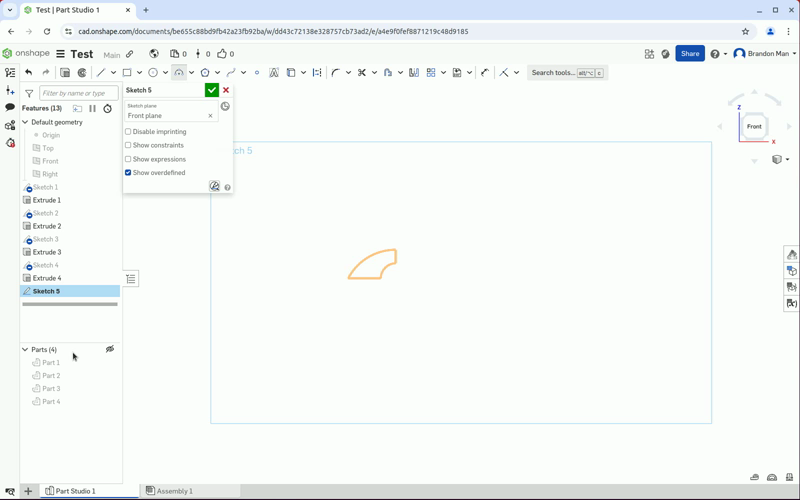
mouse_move(497, 264)
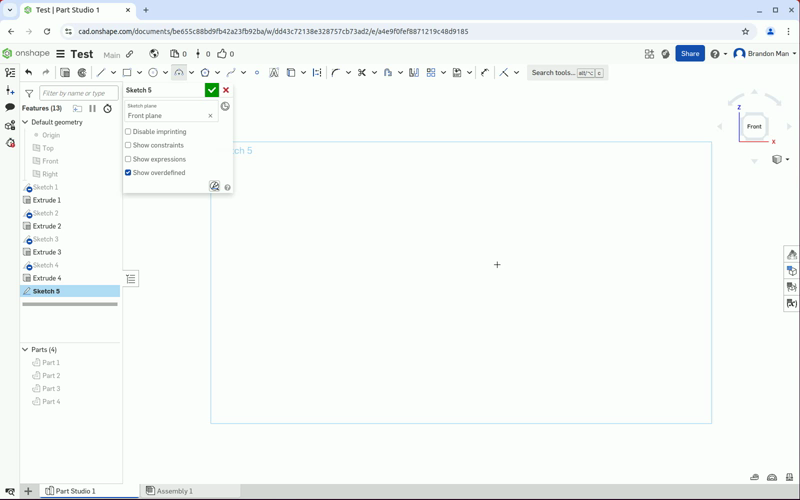
click(497, 264)
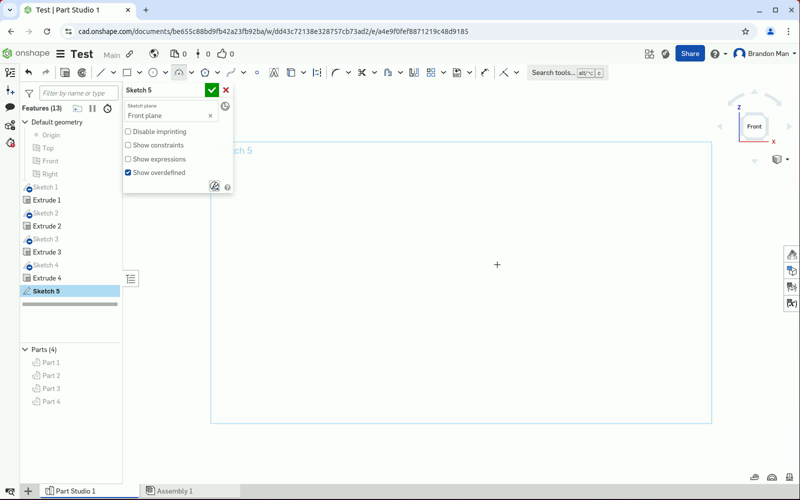
key_up(shift)
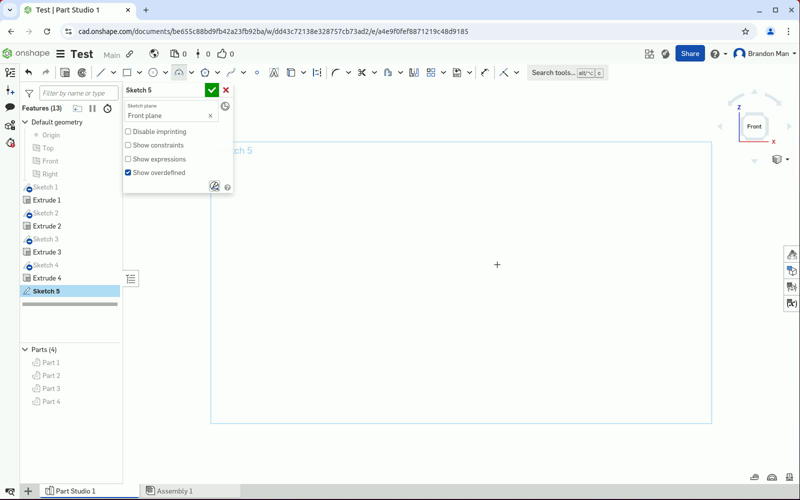
key_down(shift)
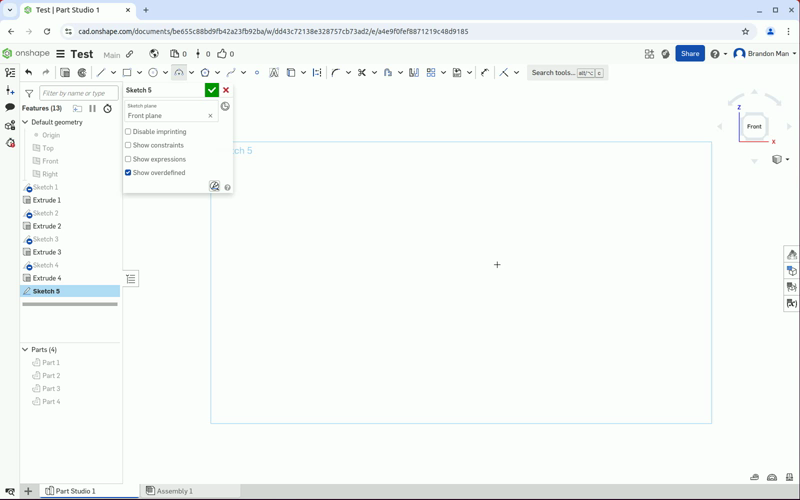
mouse_move(511, 278)
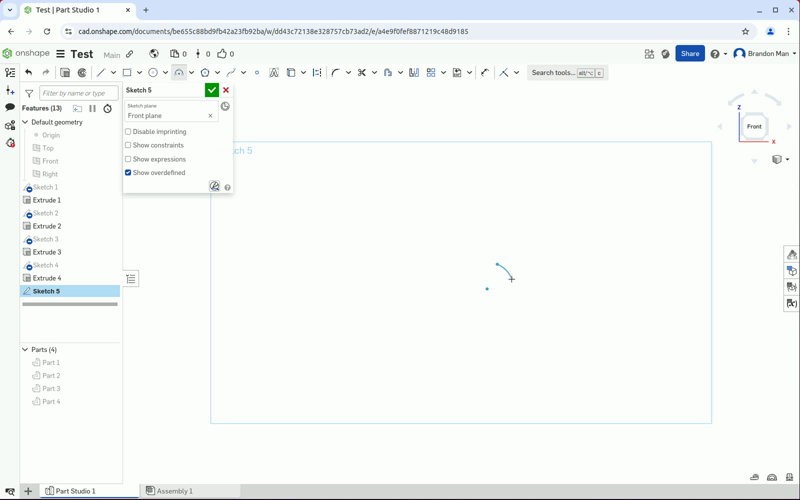
click(511, 278)
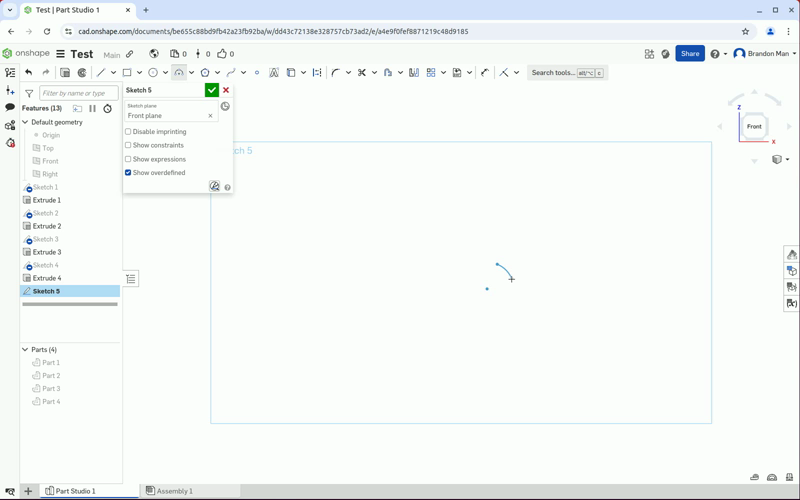
mouse_move(507, 268)
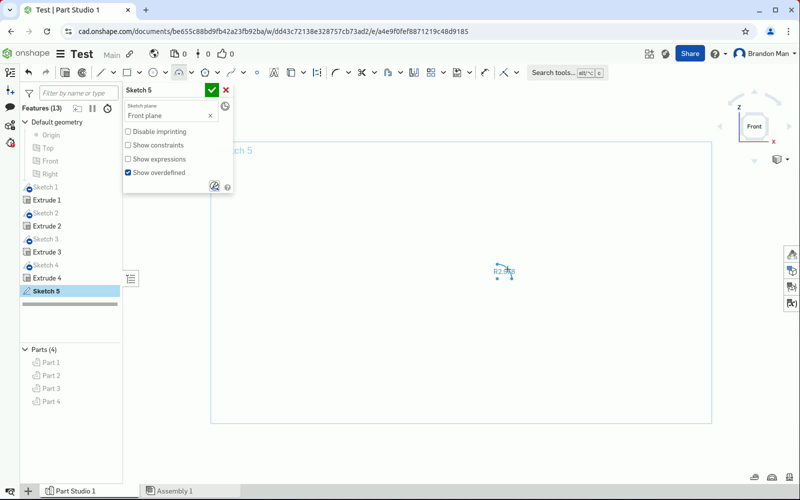
click(507, 268)
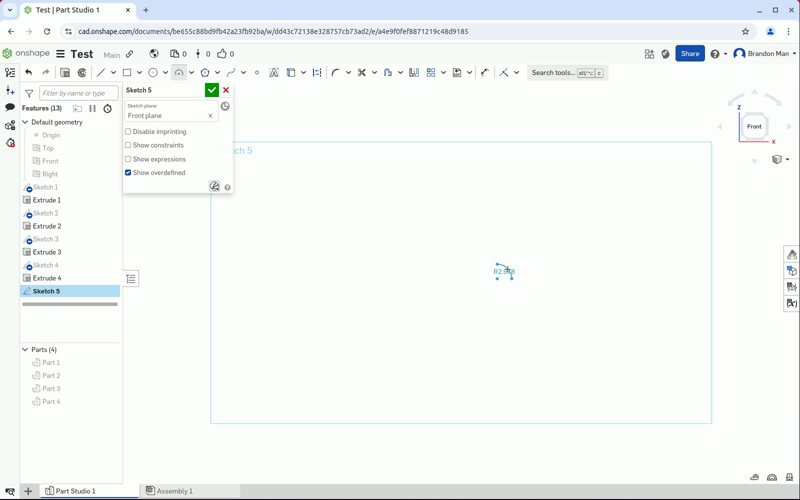
key_up(shift)
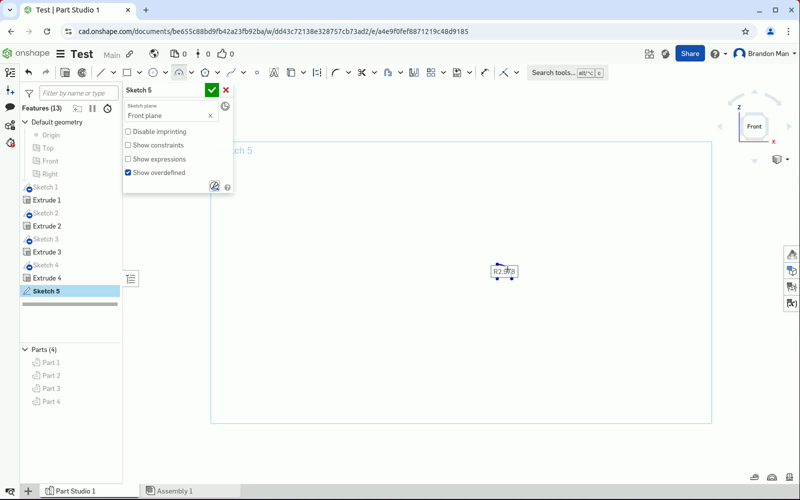
key(esc)
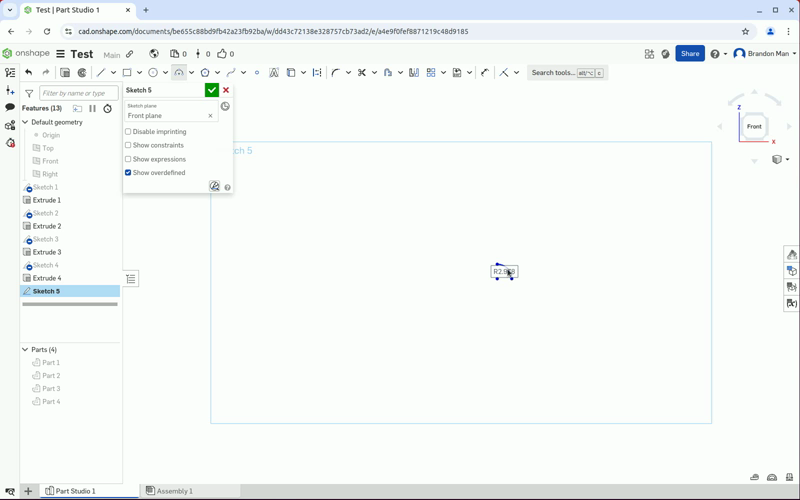
key(l)
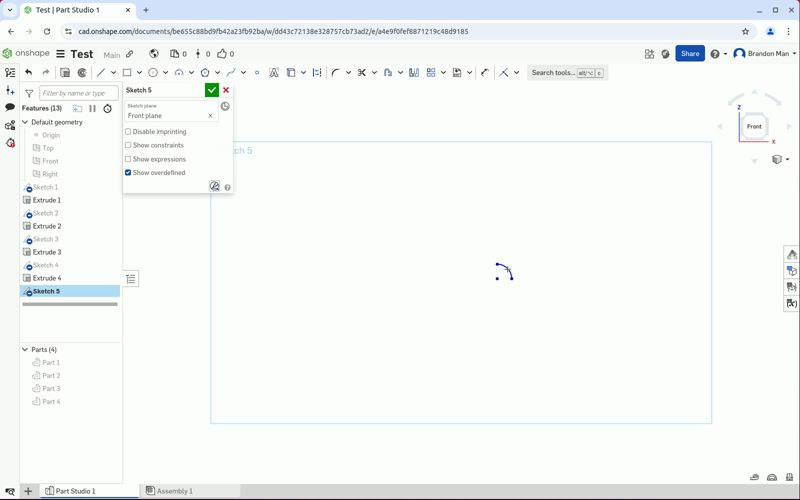
mouse_move(511, 278)
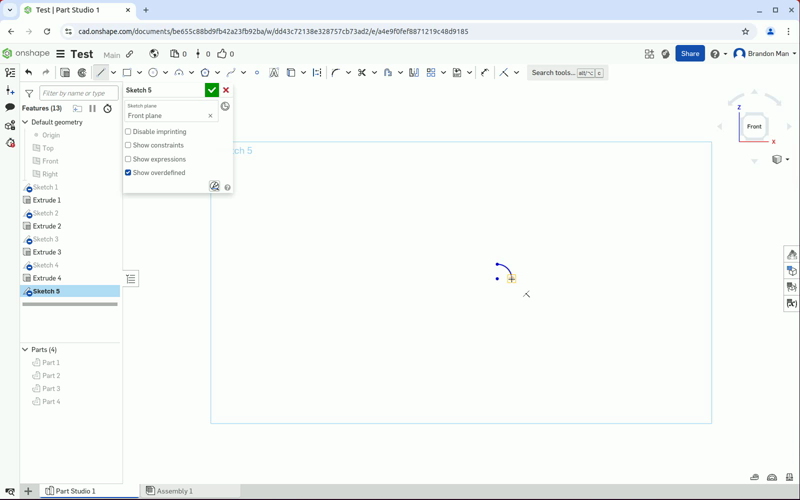
click(511, 278)
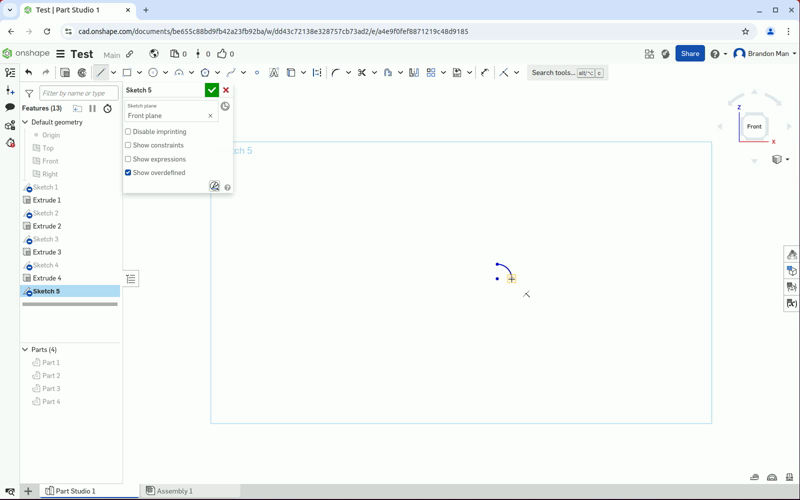
key_down(shift)
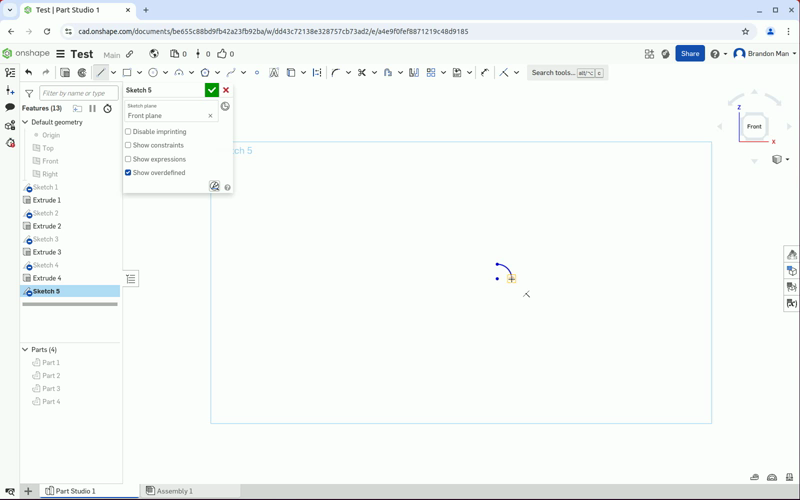
mouse_move(541, 278)
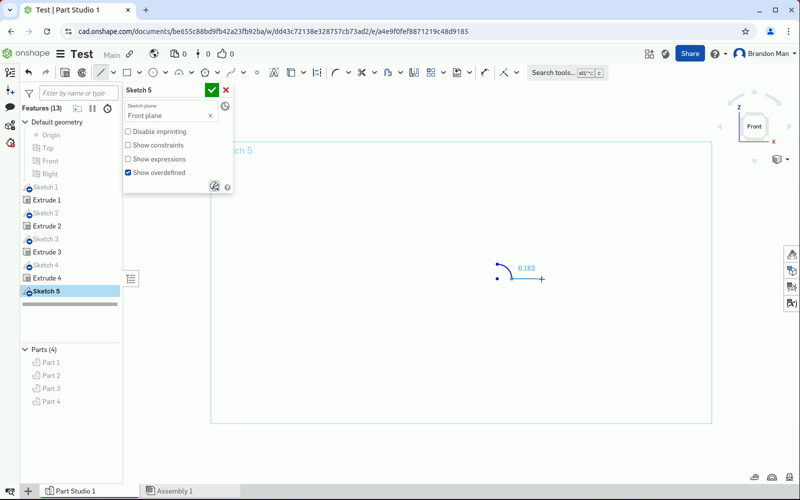
mouse_move(543, 278)
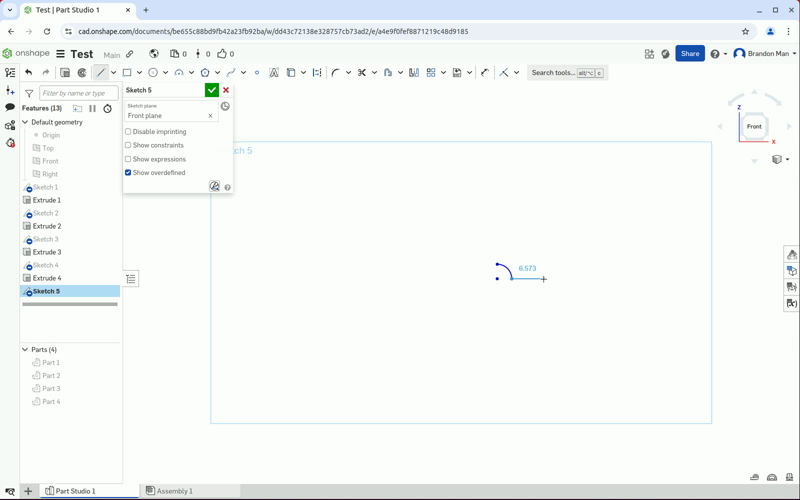
click(543, 278)
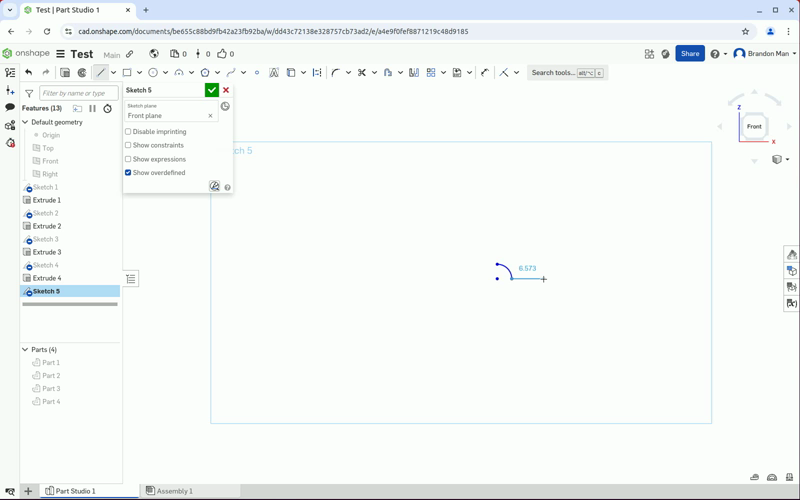
key_up(shift)
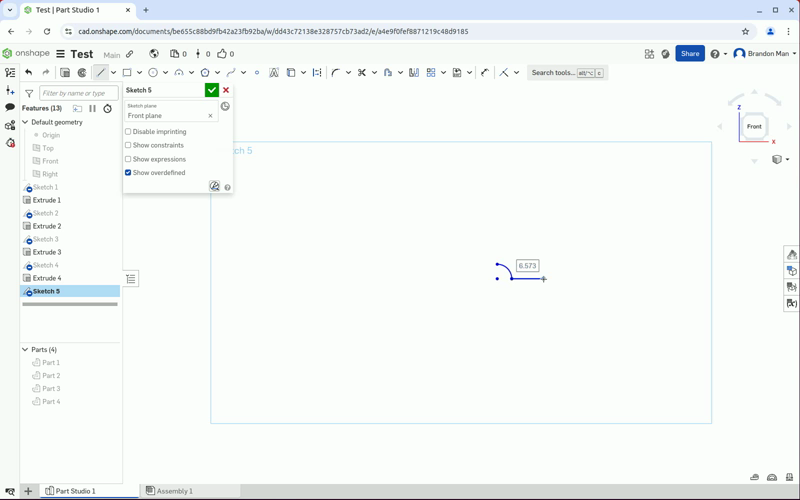
key(esc)
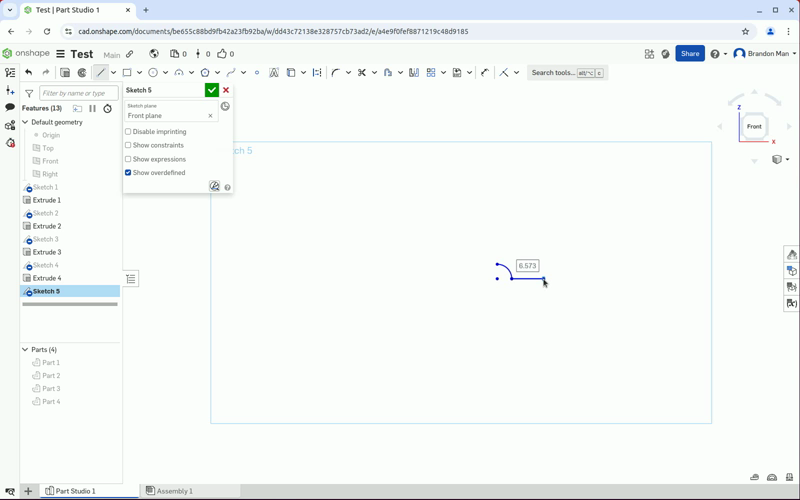
key(a)
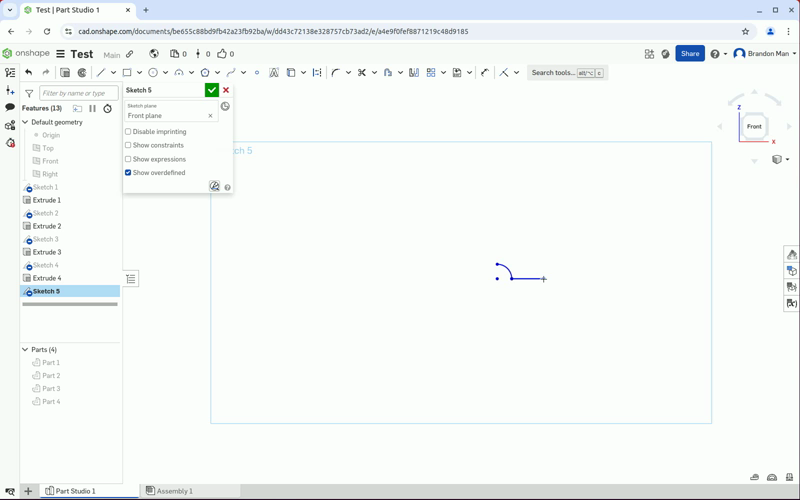
mouse_move(543, 278)
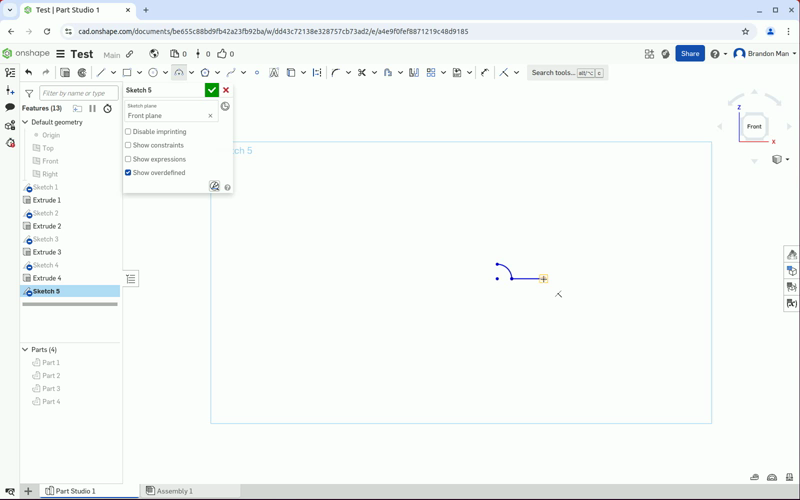
click(543, 278)
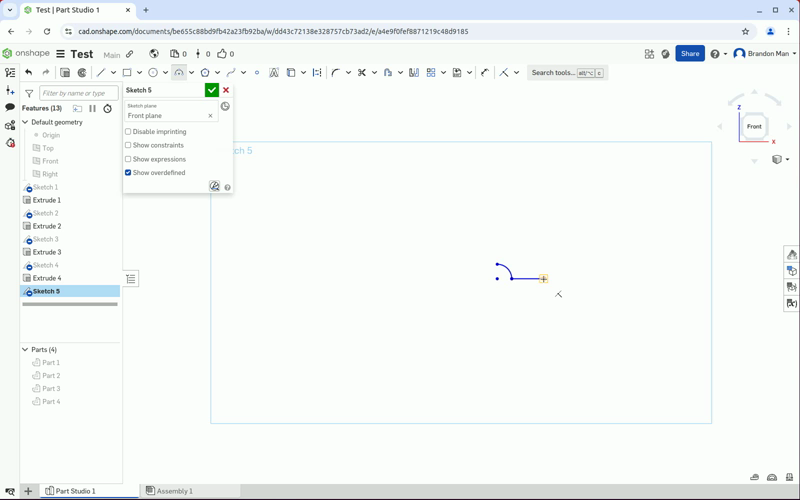
key_down(shift)
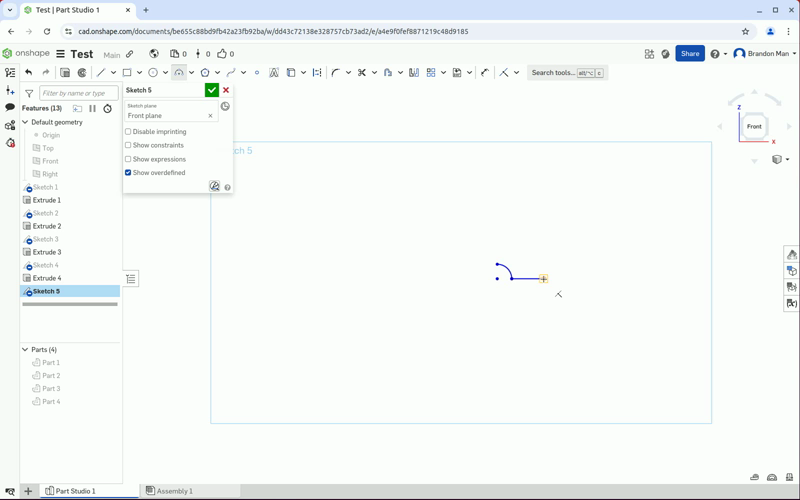
mouse_move(497, 249)
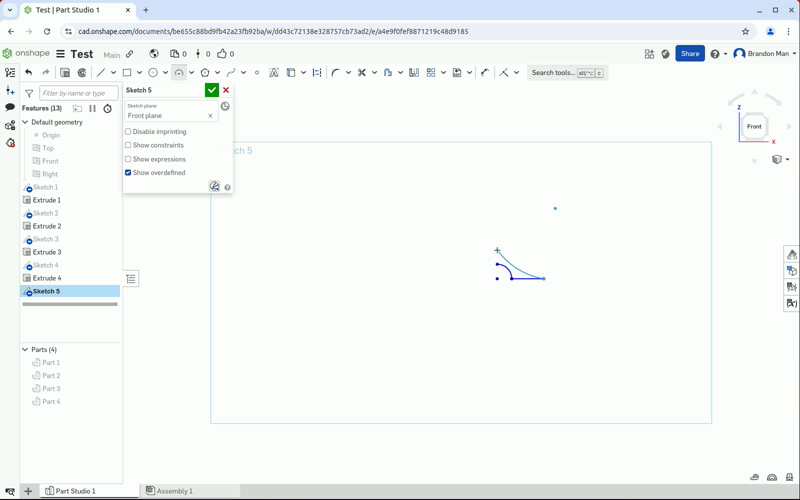
click(497, 249)
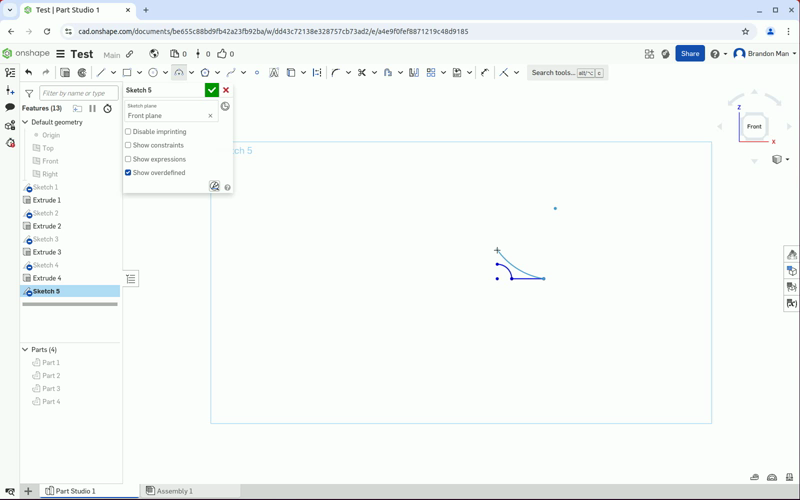
mouse_move(524, 257)
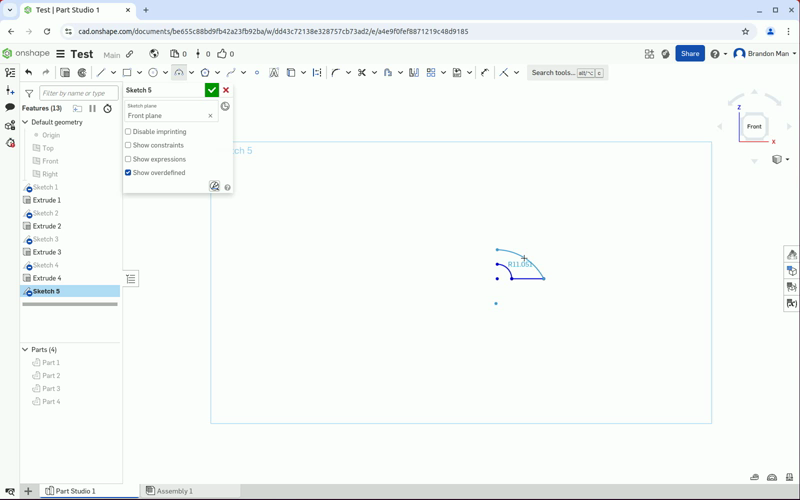
click(524, 257)
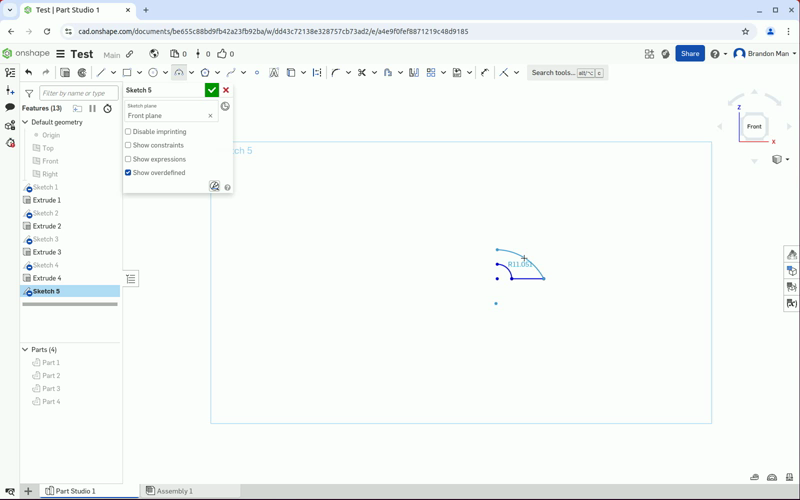
key_up(shift)
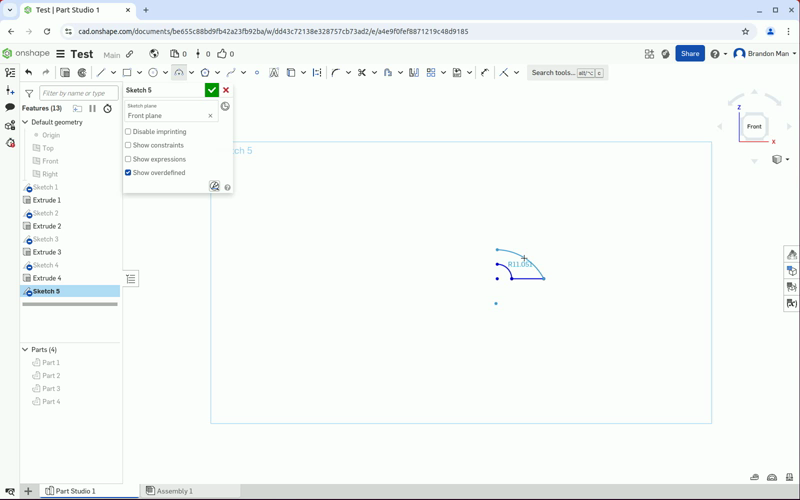
key(esc)
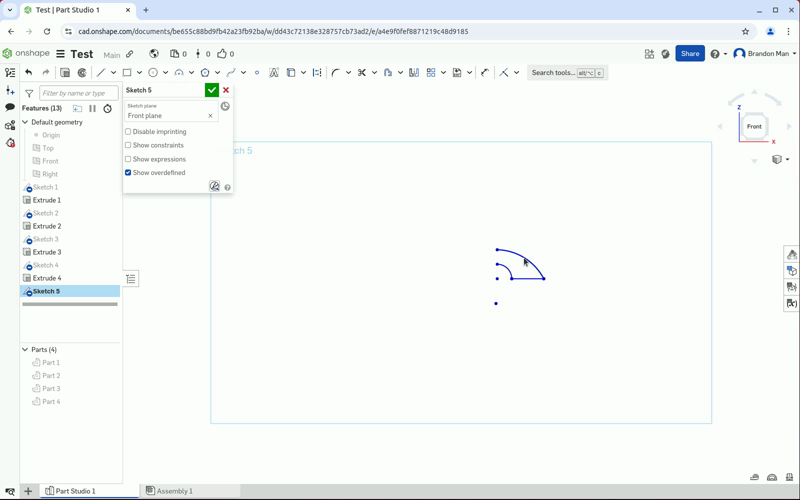
key(l)
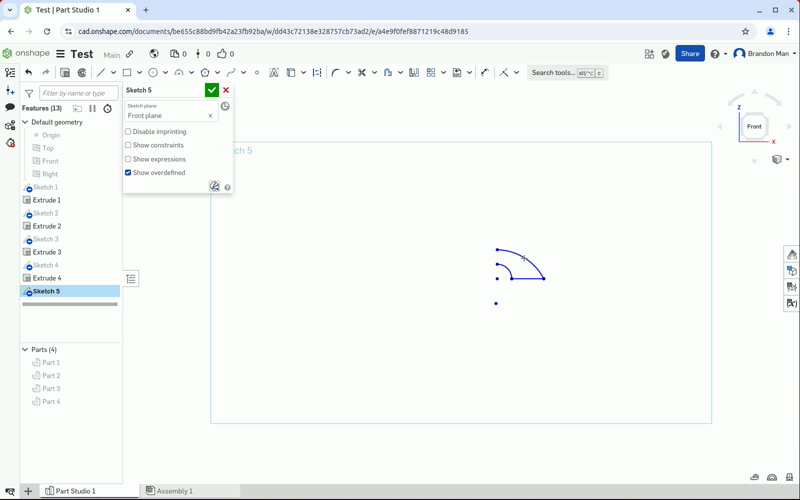
mouse_move(497, 249)
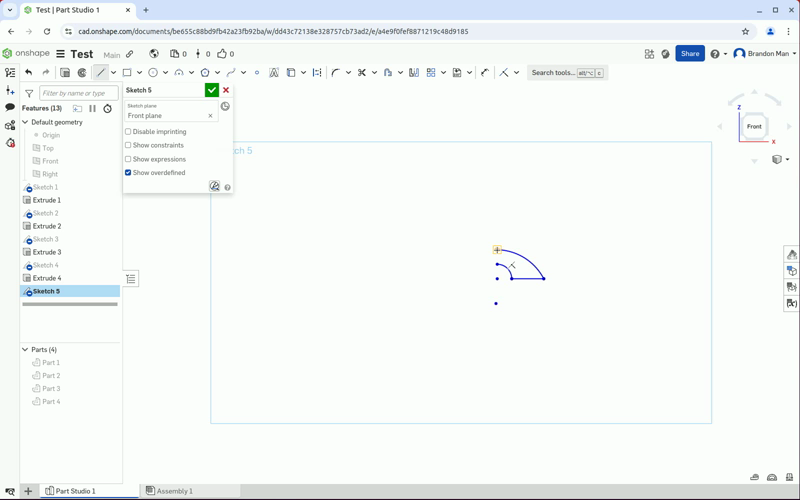
click(497, 249)
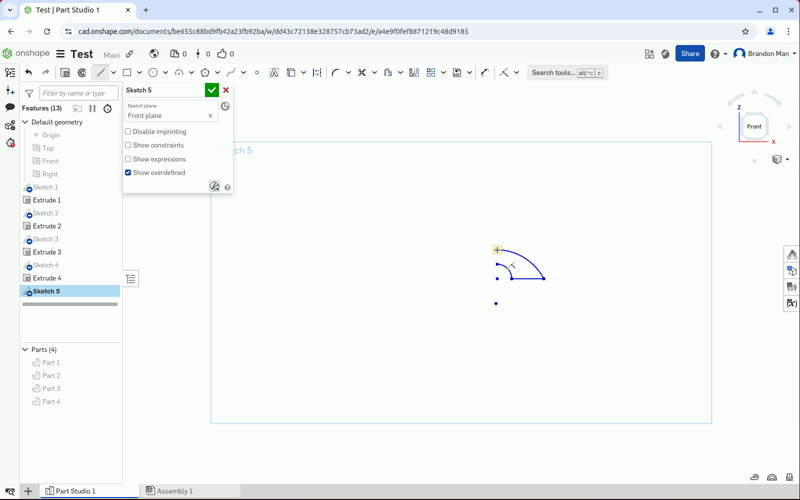
mouse_move(527, 249)
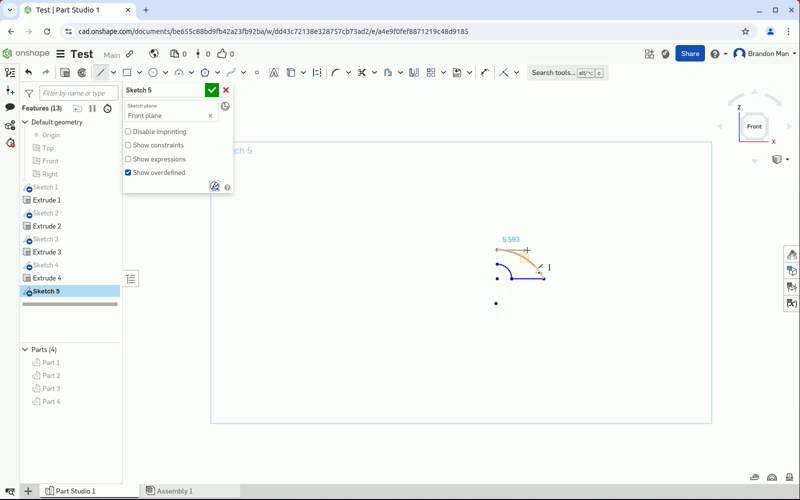
key_down(shift)
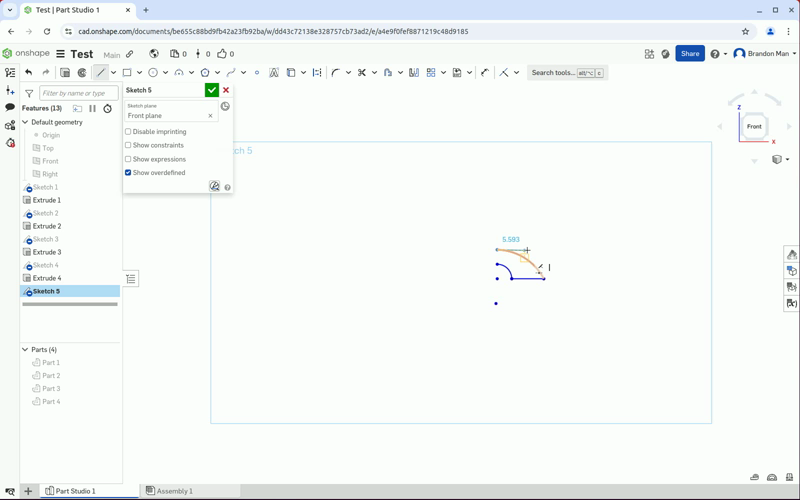
mouse_move(497, 264)
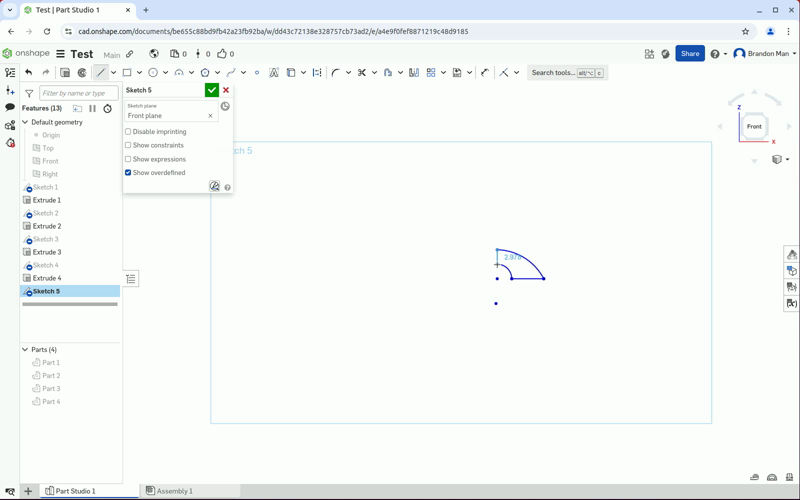
key_up(shift)
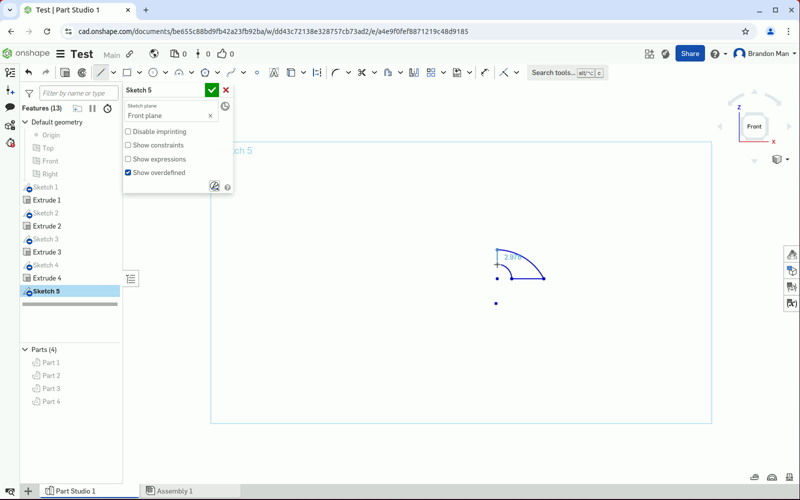
click(497, 264)
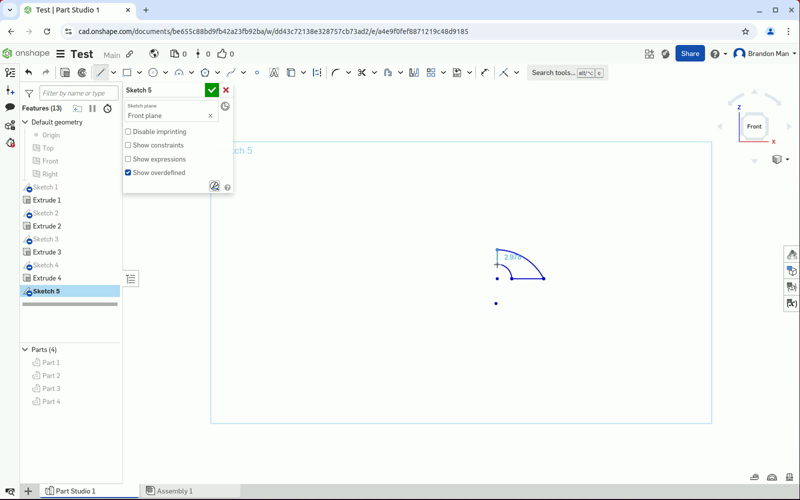
key(esc)
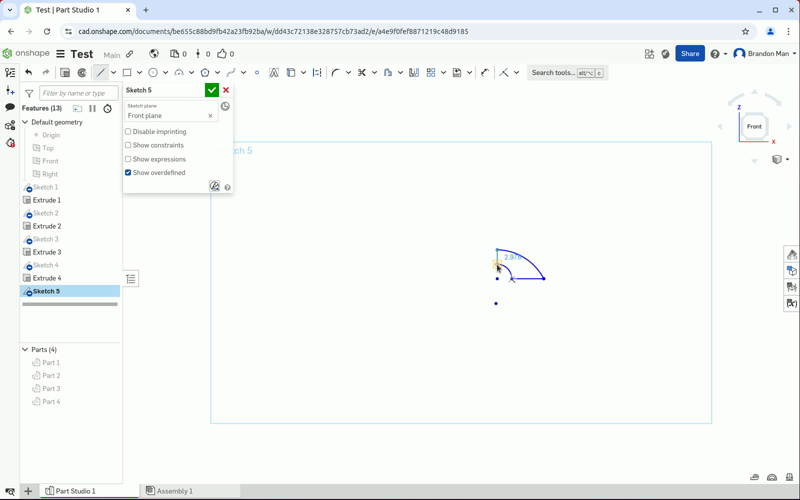
mouse_move(525, 265)
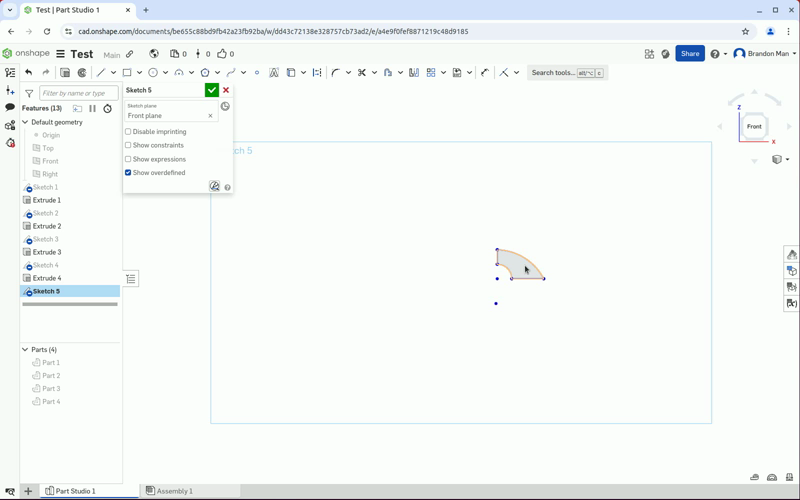
scroll(6)
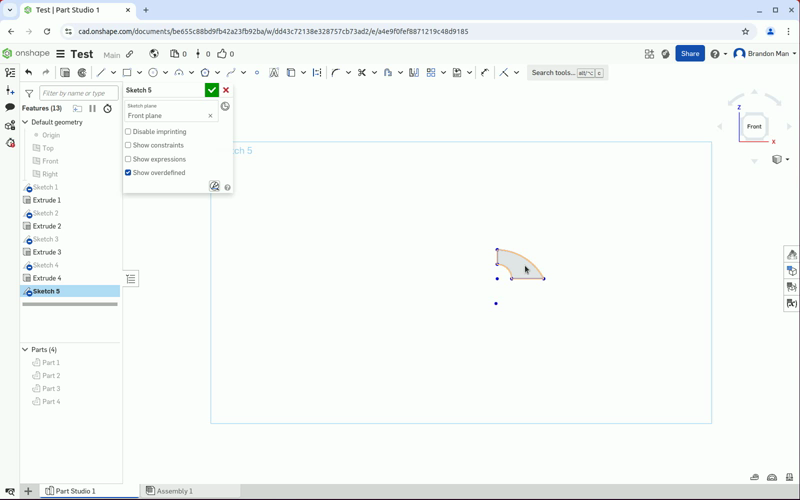
scroll(6)
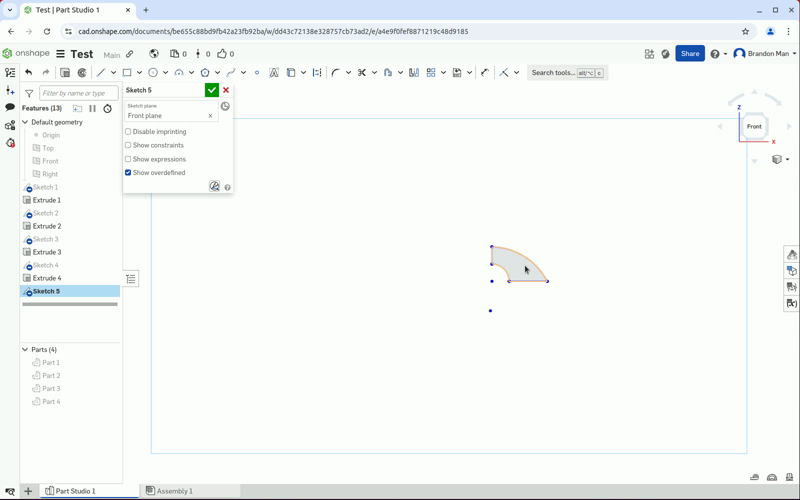
scroll(6)
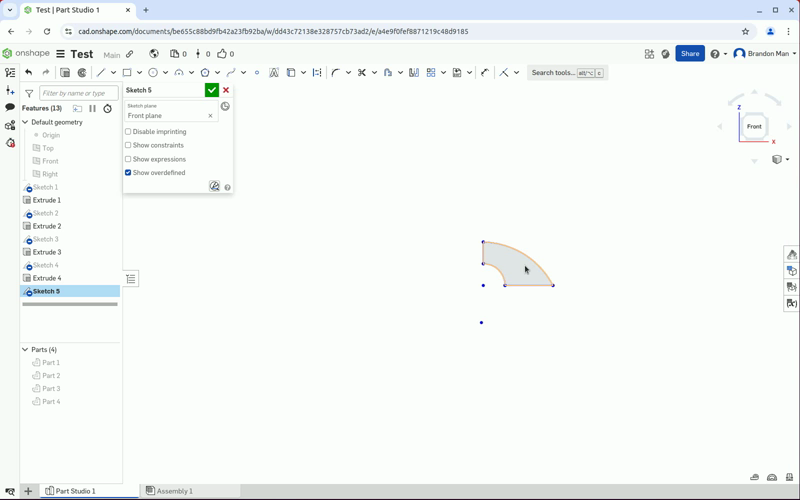
scroll(6)
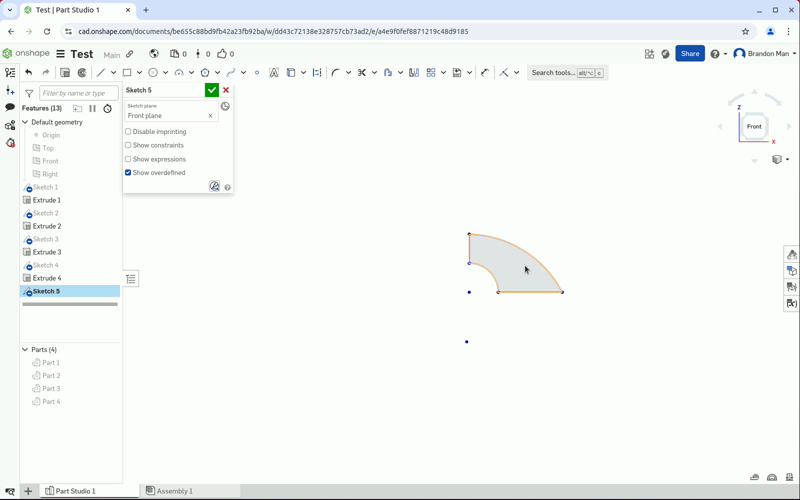
scroll(6)
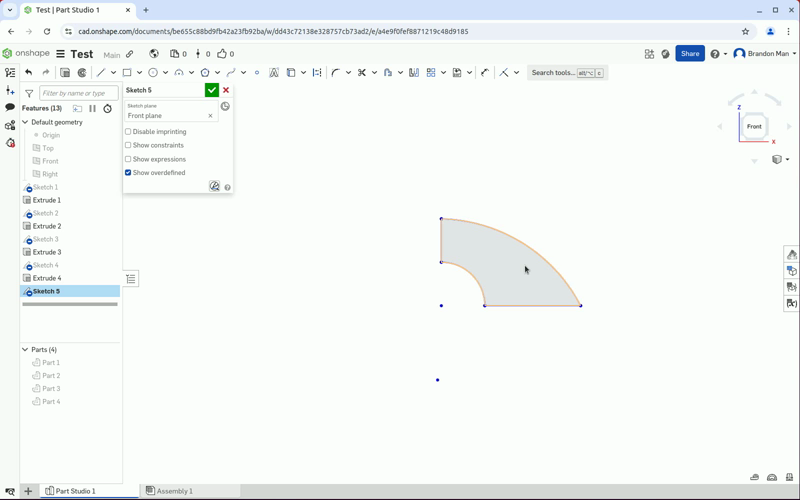
scroll(6)
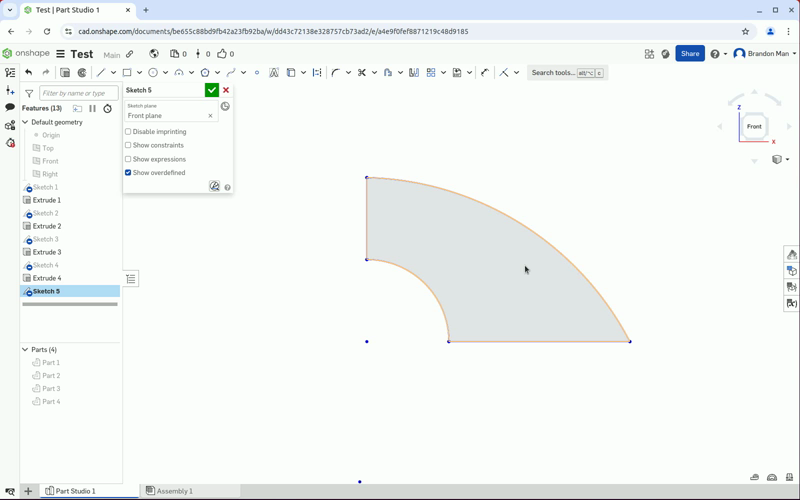
scroll(6)
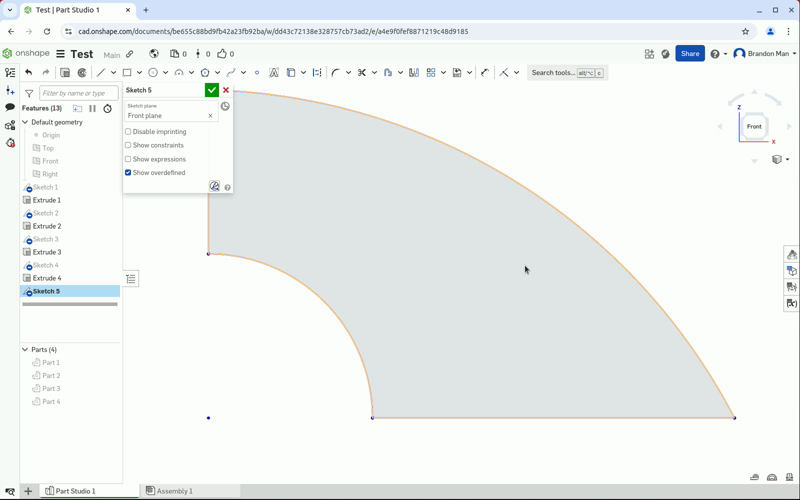
click(525, 265)
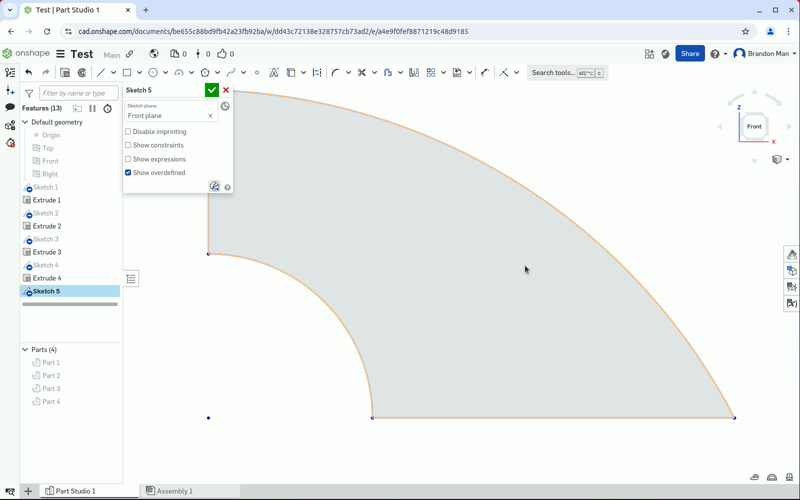
scroll(-6)
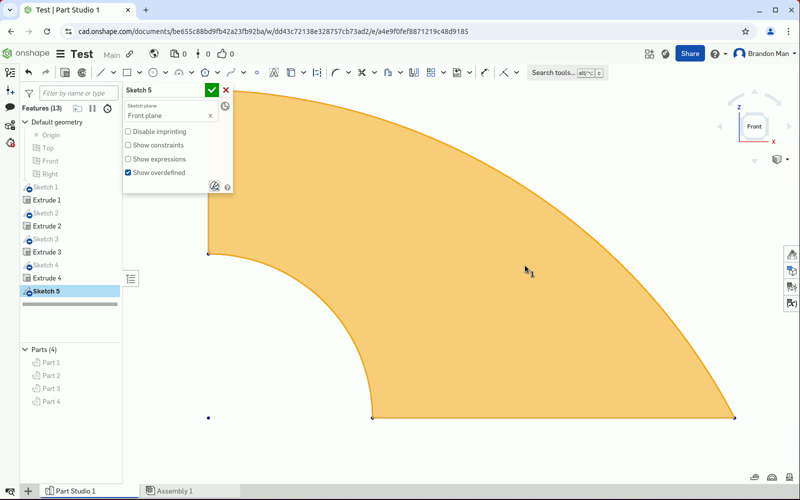
scroll(-6)
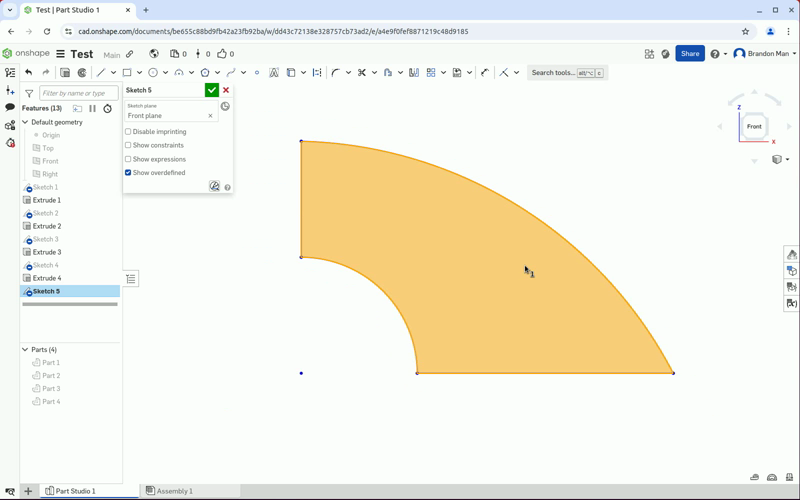
scroll(-6)
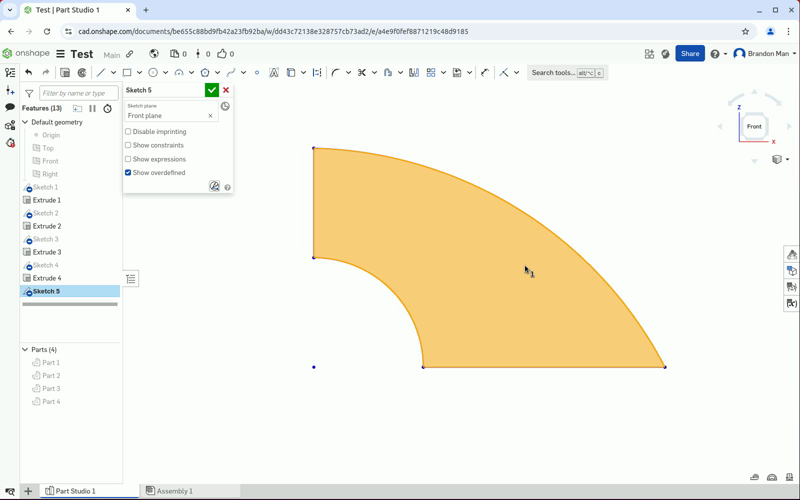
scroll(-6)
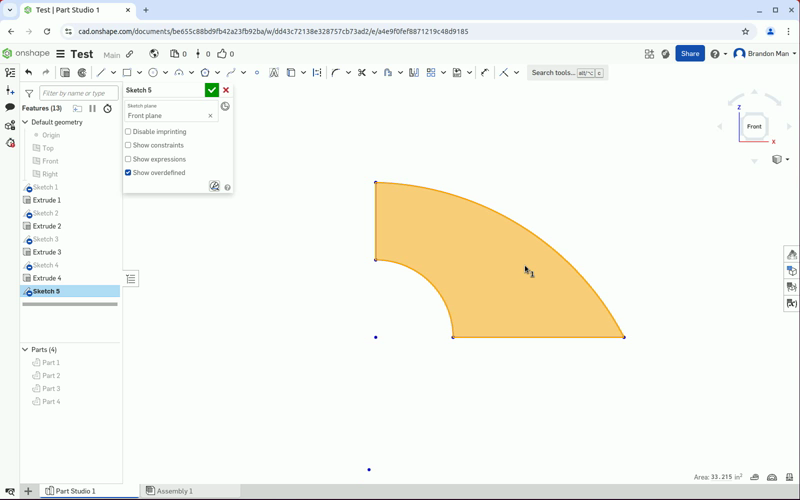
scroll(-6)
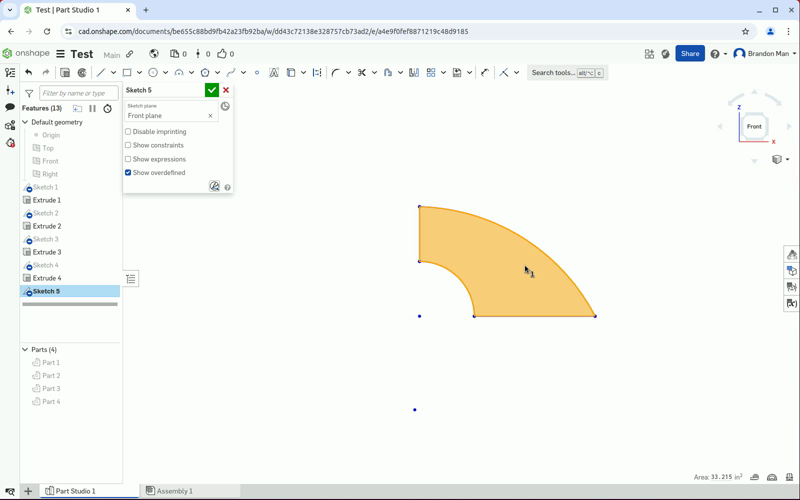
scroll(-6)
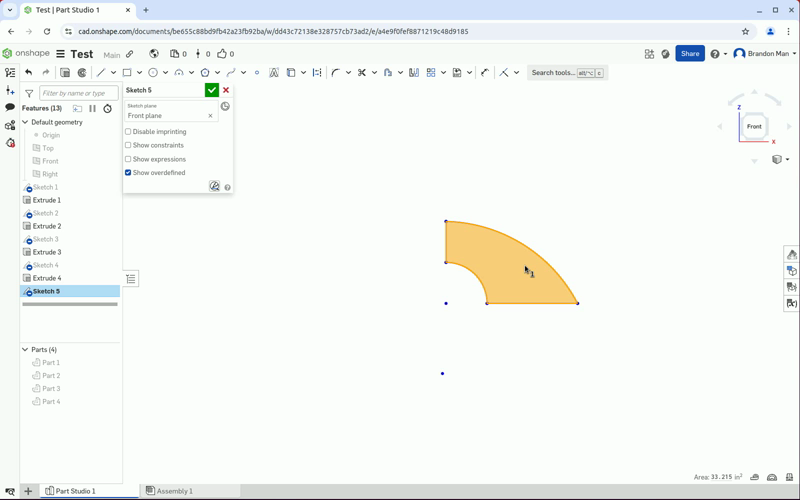
scroll(-6)
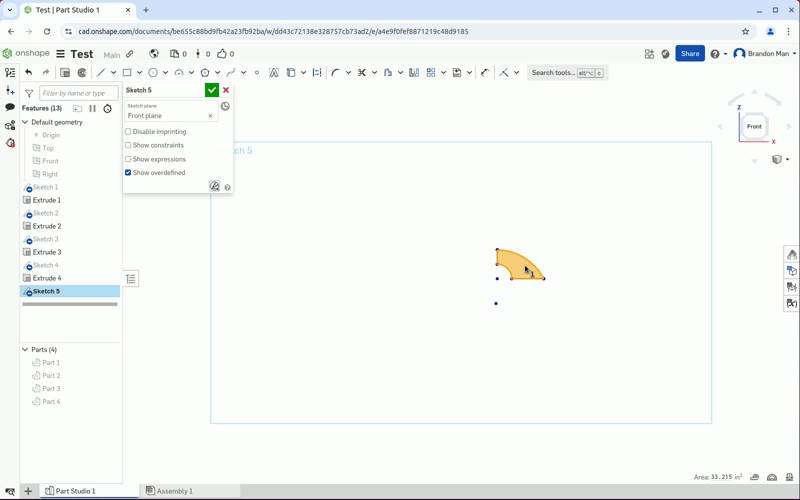
mouse_move(73, 352)
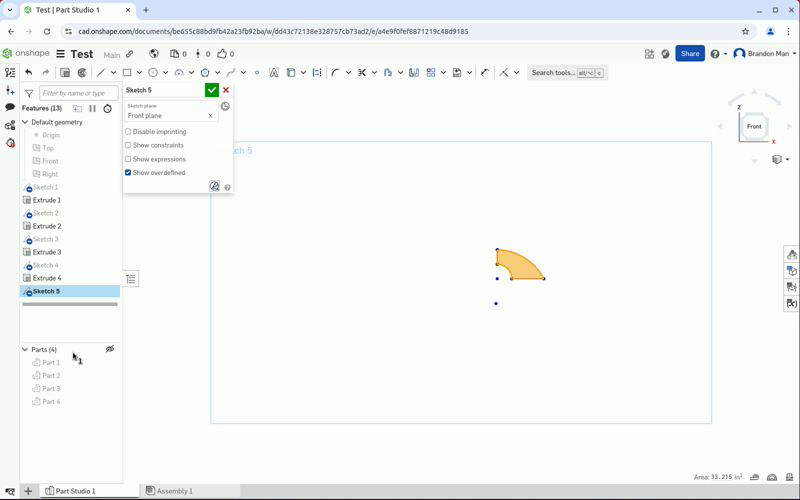
key(shift+y)
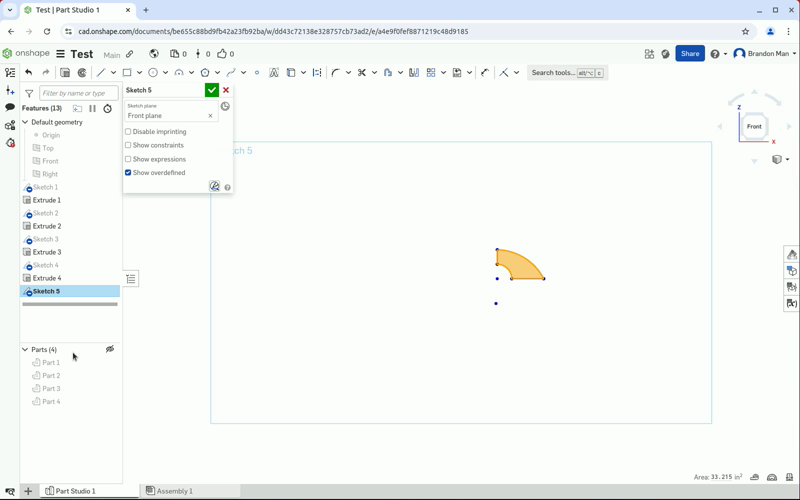
key(shift+e)
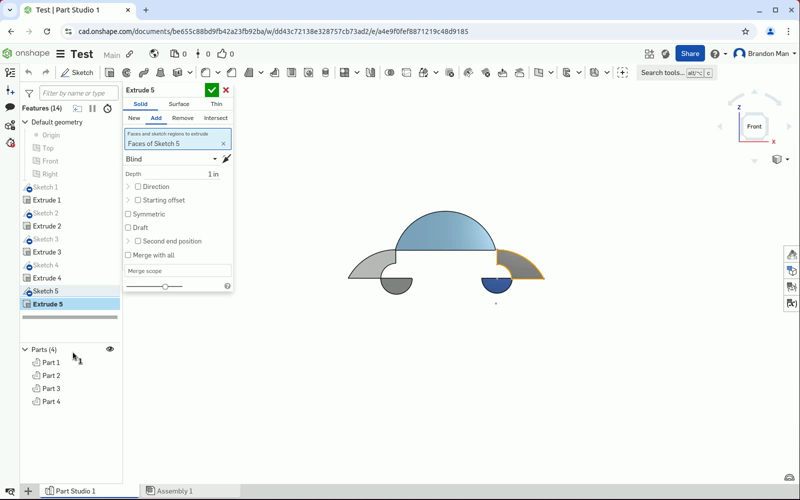
mouse_move(143, 106)
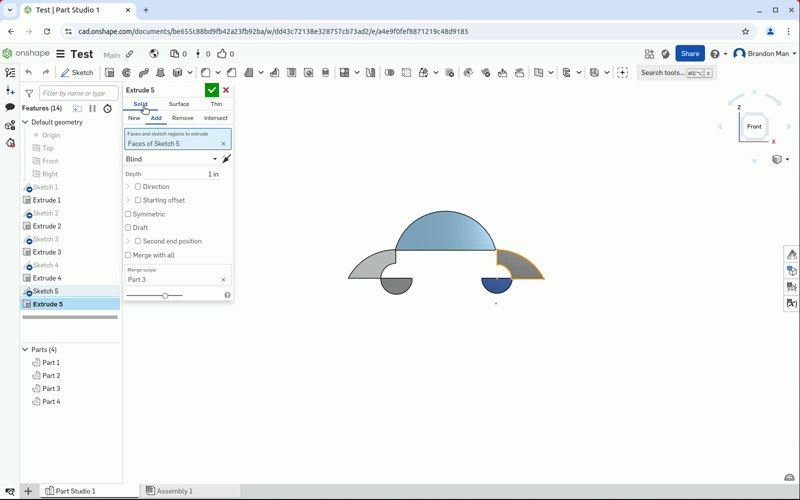
click(143, 106)
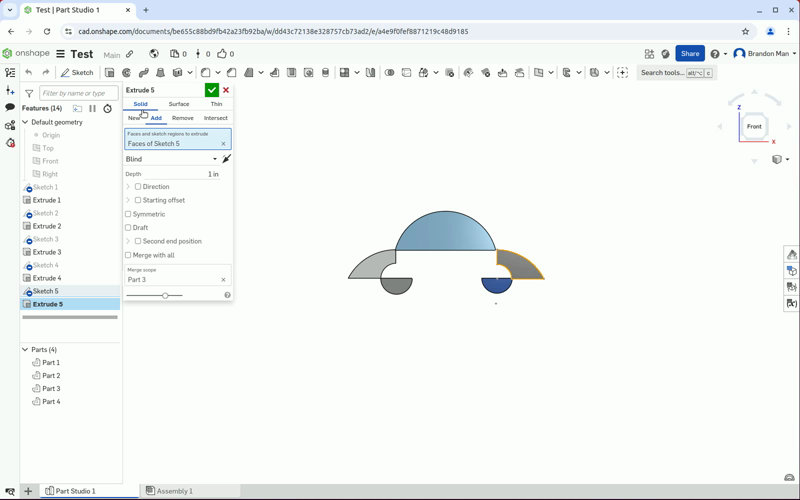
mouse_move(137, 120)
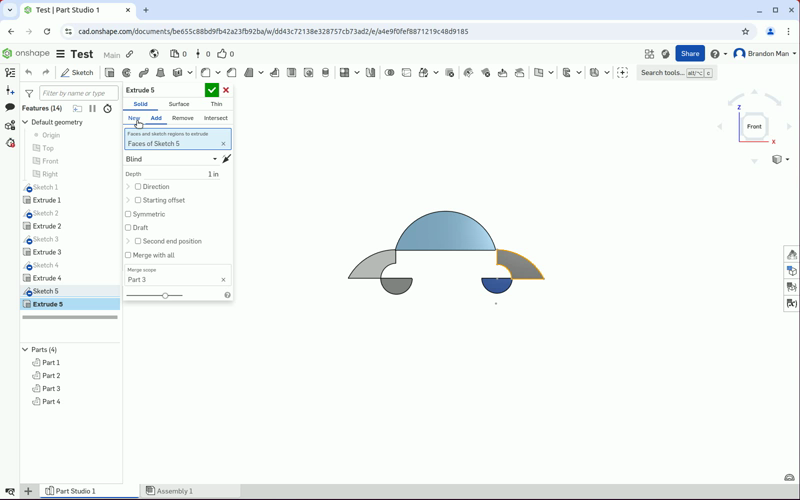
click(137, 120)
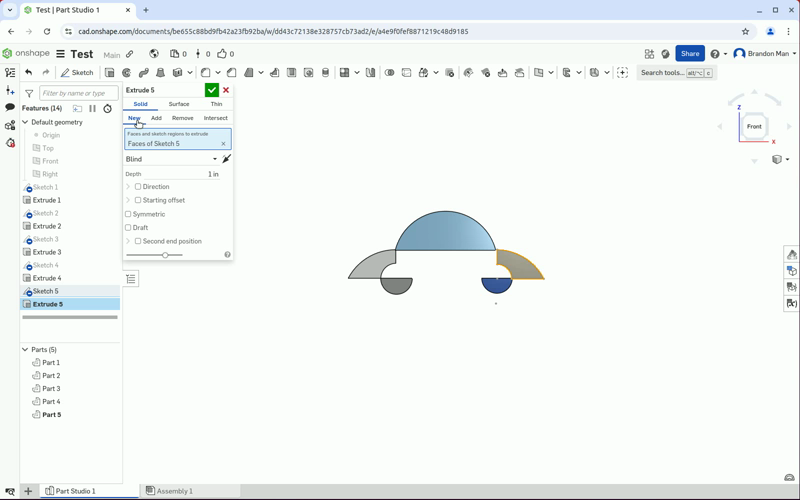
key(tab, 4)
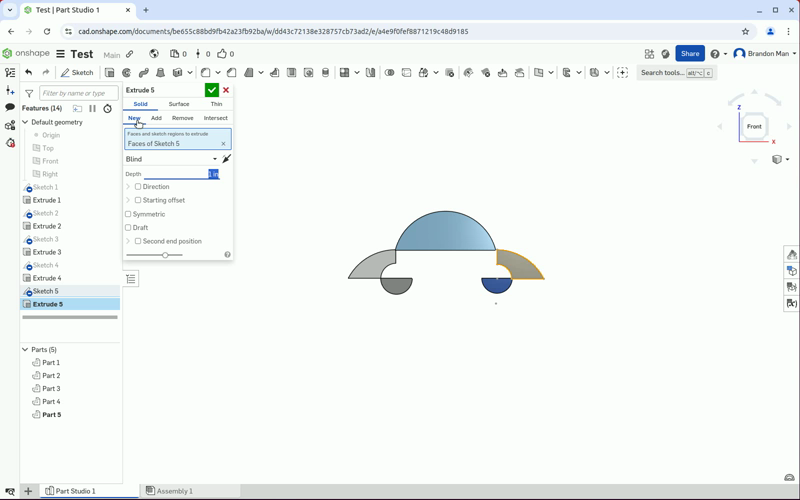
text(8.906)
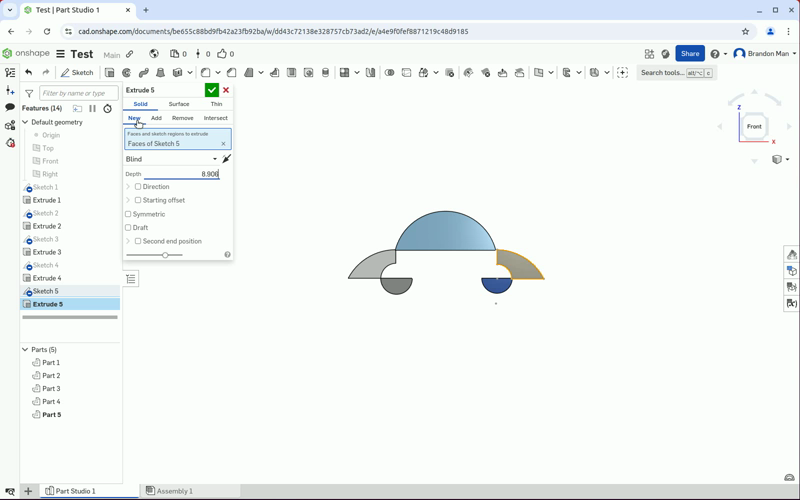
key(enter)
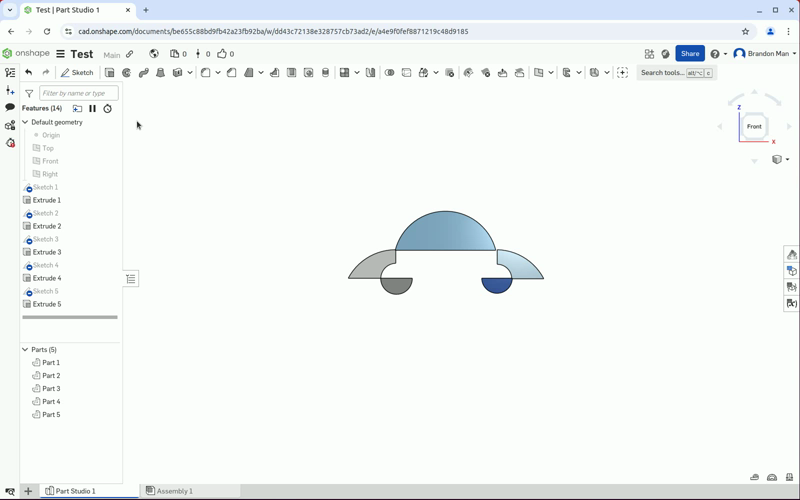
key(shift+h)
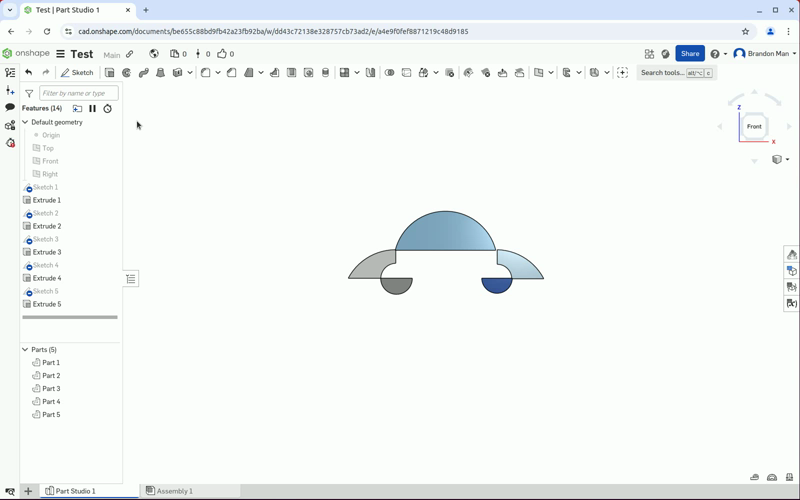
key(shift+h)
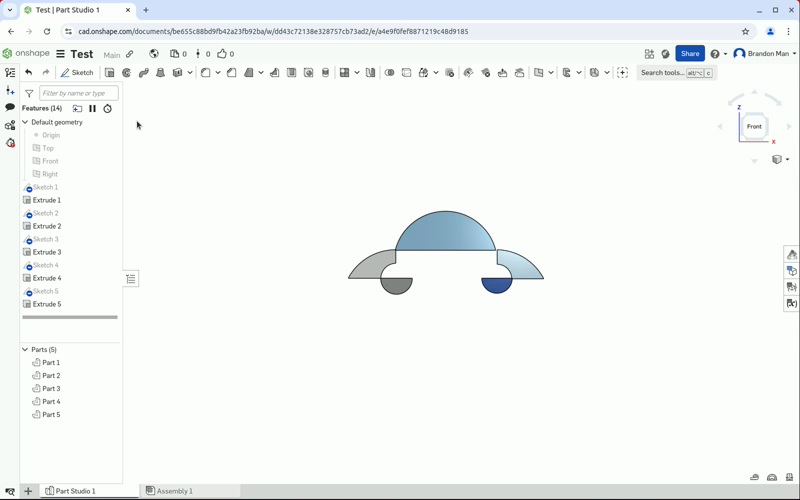
mouse_move(73, 189)
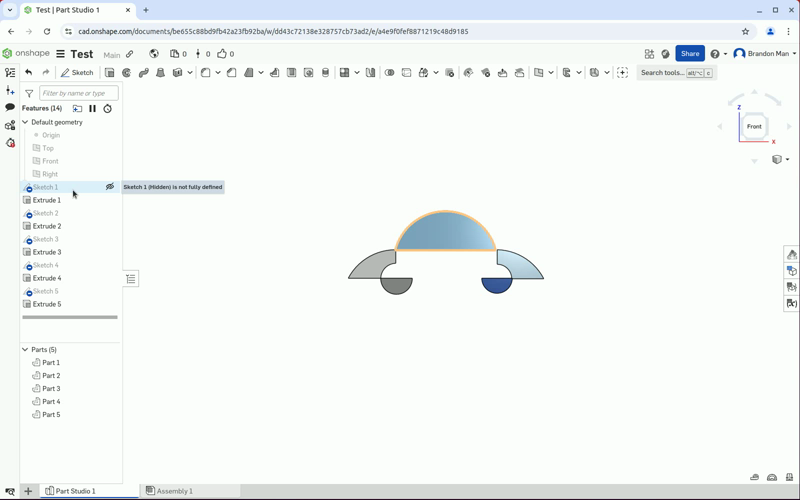
click(73, 189)
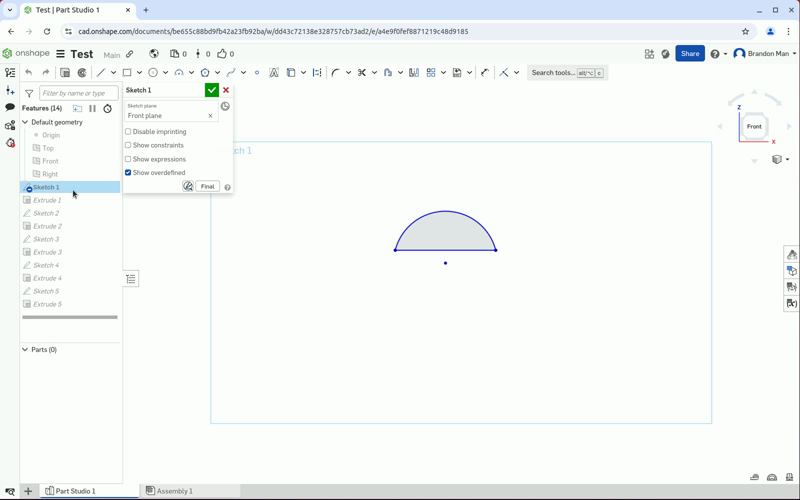
mouse_move(229, 92)
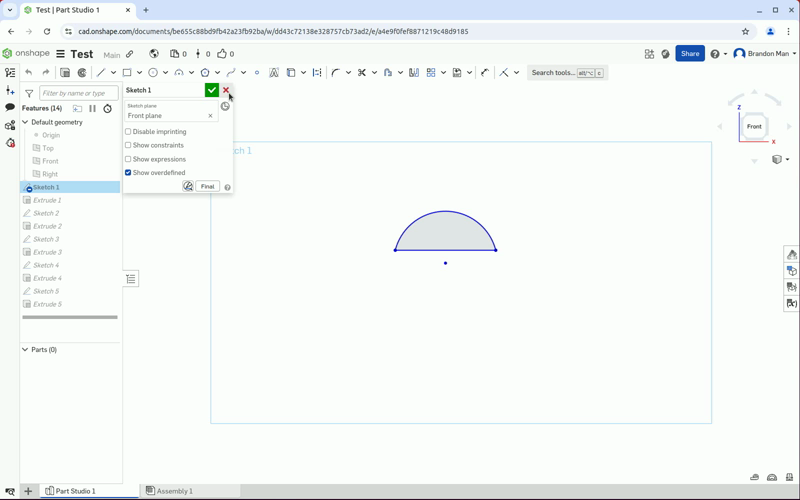
click(229, 92)
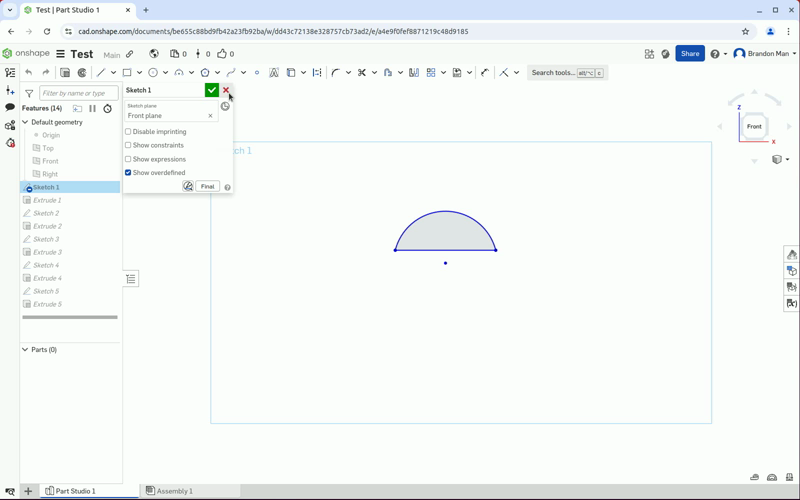
key(shift+s)
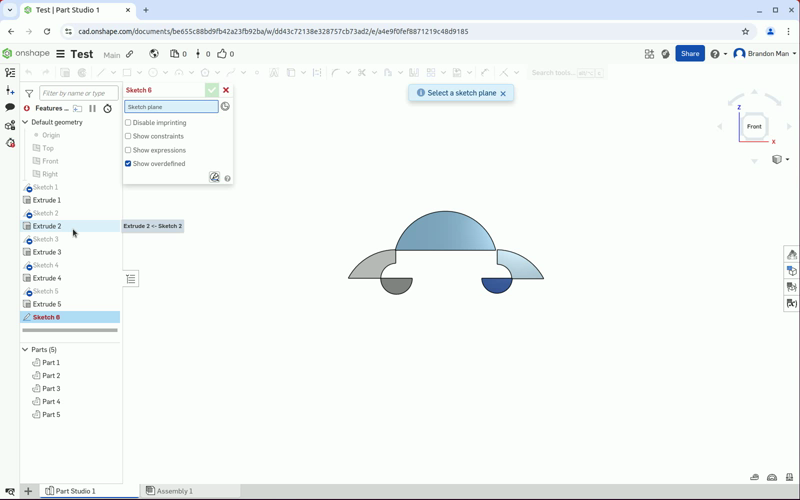
scroll(3)
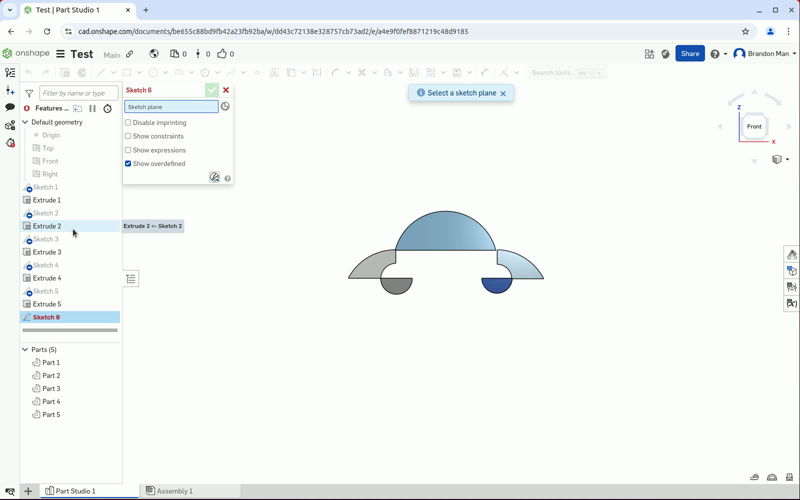
mouse_move(73, 163)
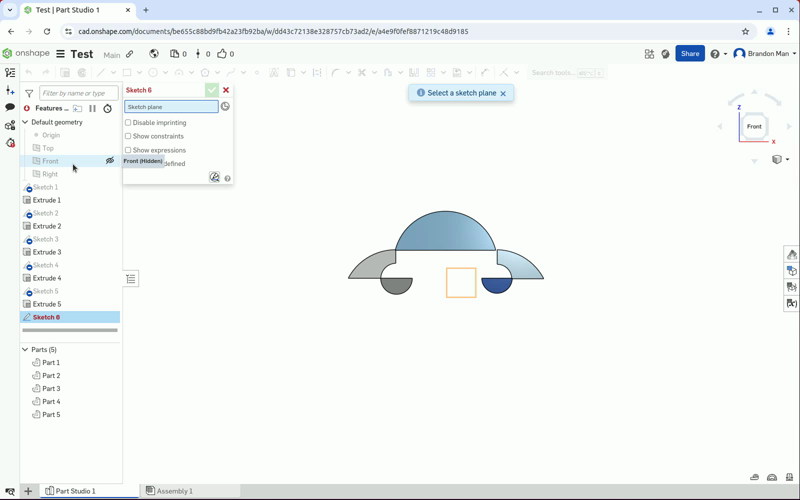
click(73, 163)
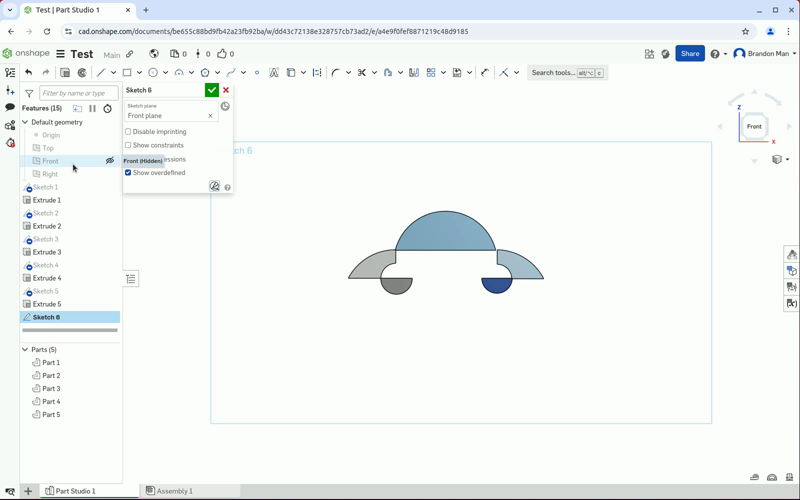
mouse_move(73, 352)
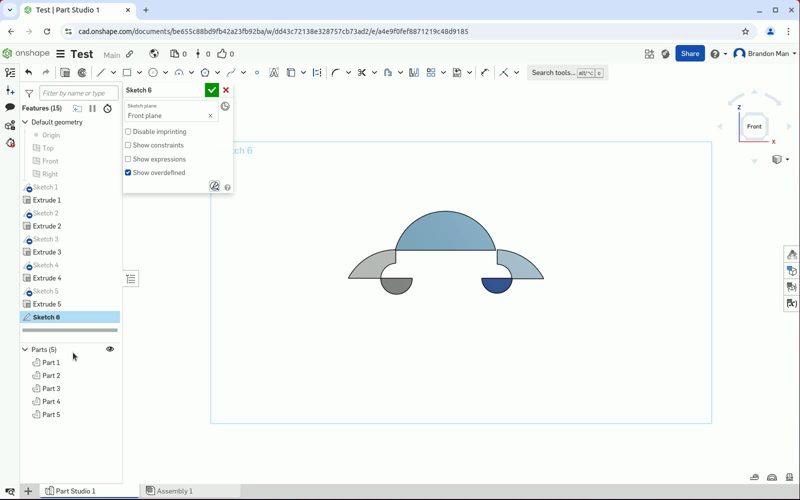
key(y)
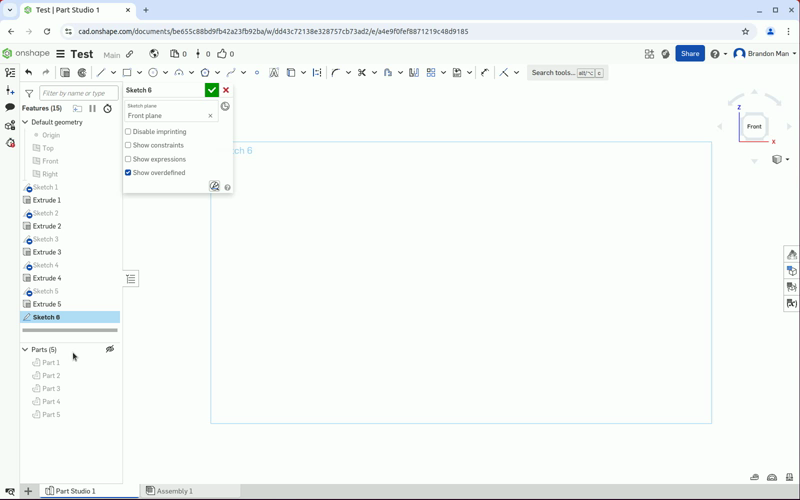
key(l)
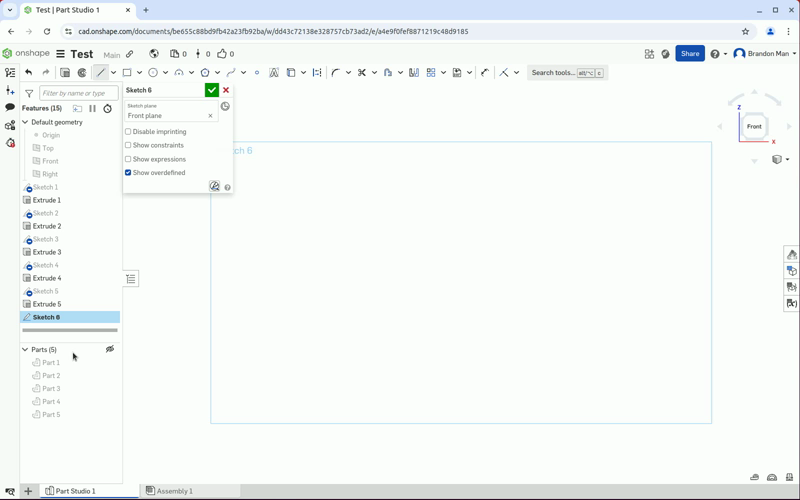
key_down(shift)
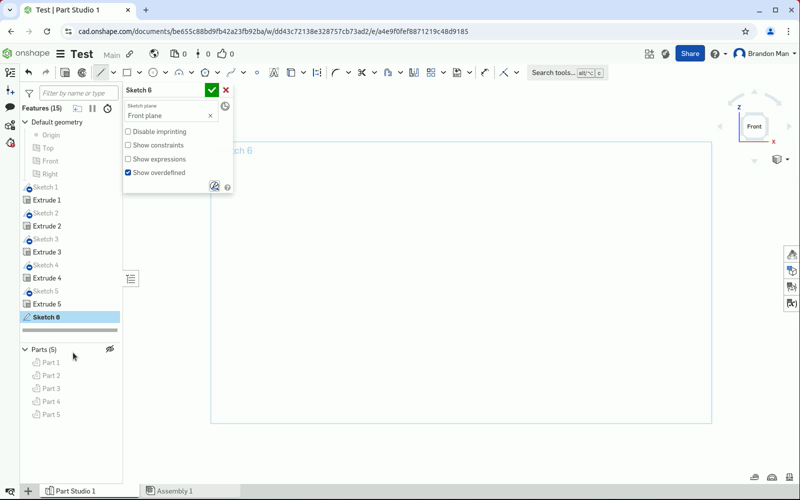
mouse_move(395, 278)
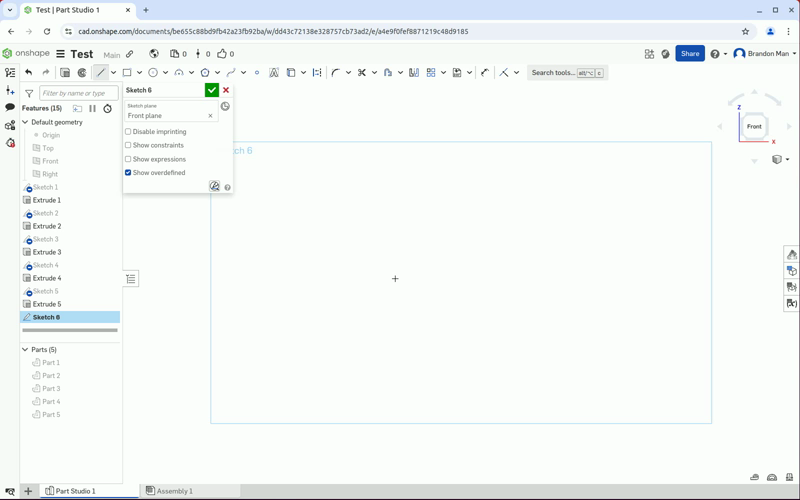
click(395, 278)
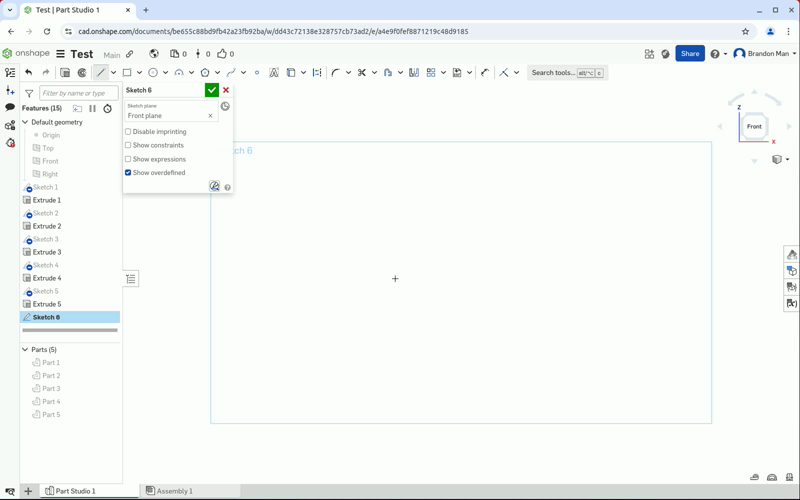
key_up(shift)
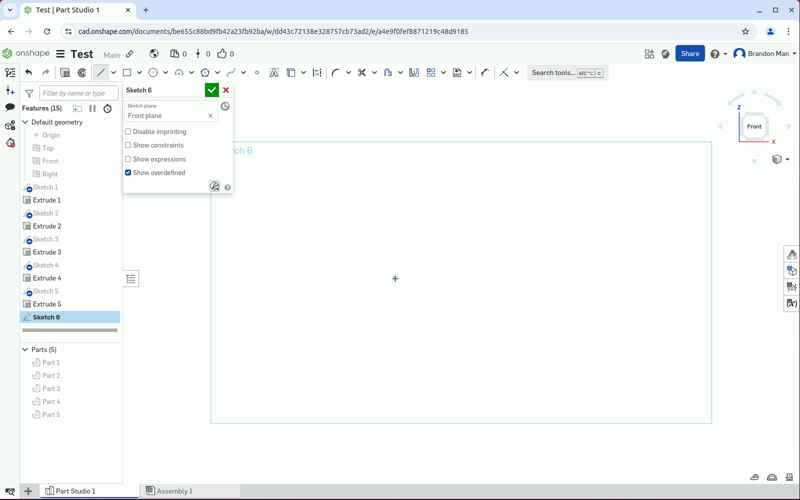
key_down(shift)
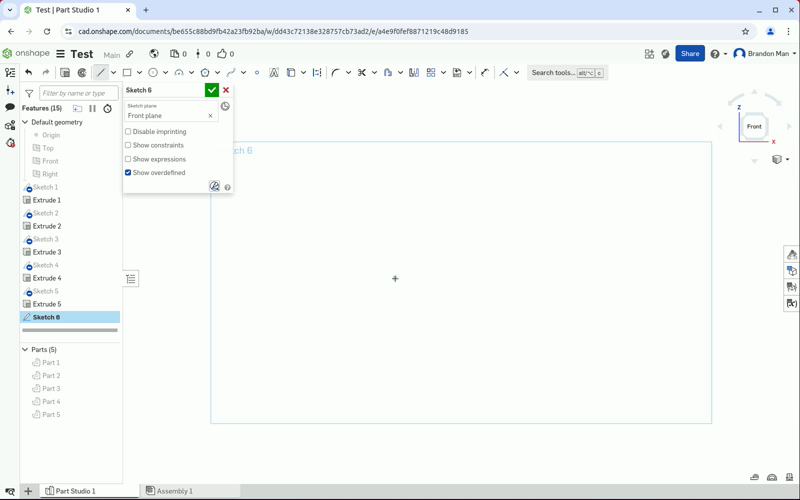
mouse_move(425, 278)
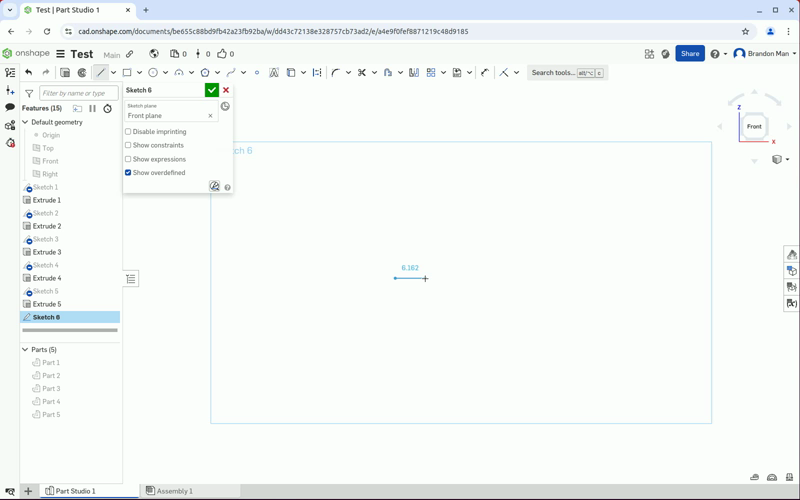
mouse_move(411, 278)
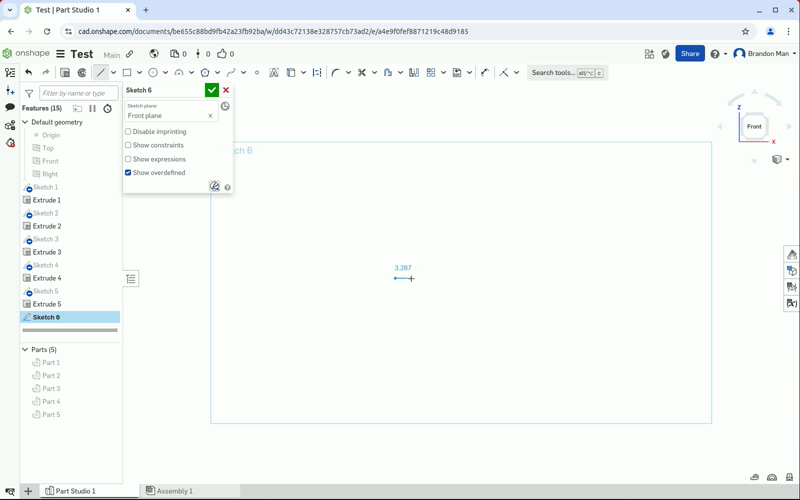
click(411, 278)
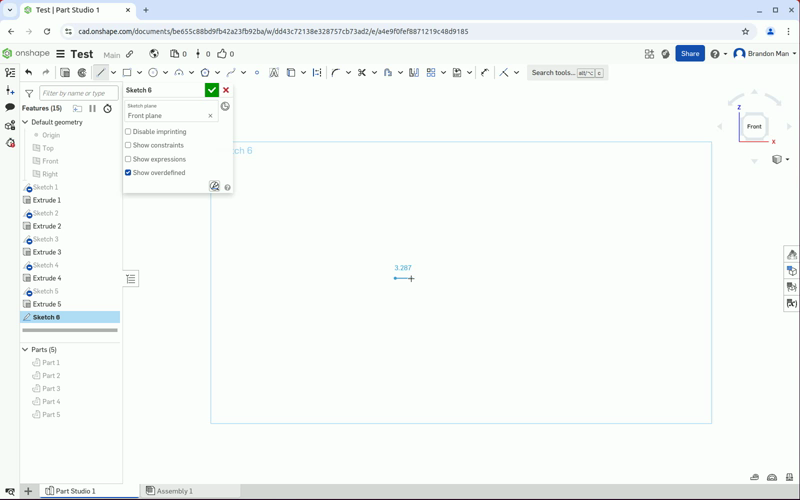
key_up(shift)
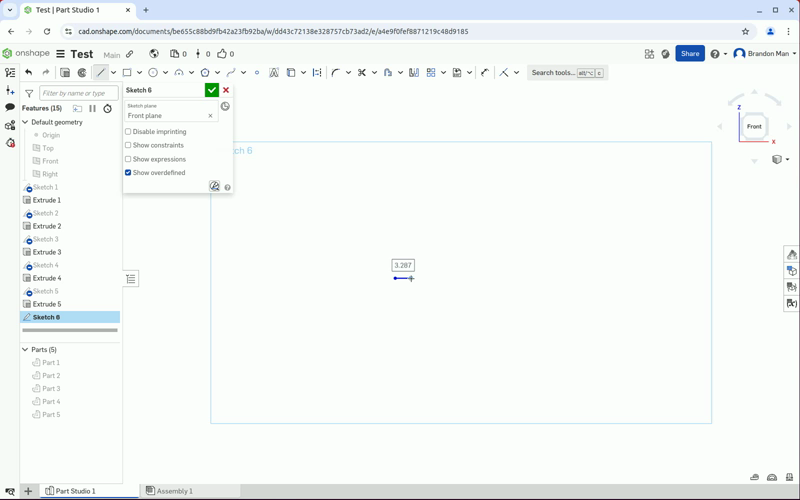
key(esc)
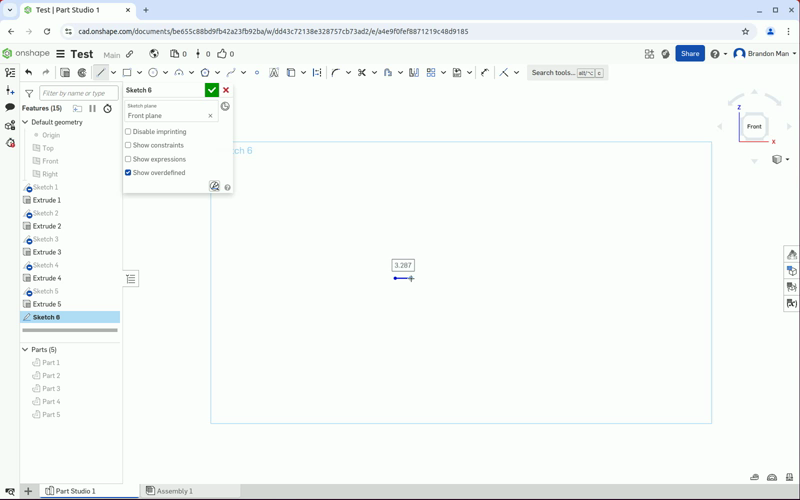
key(a)
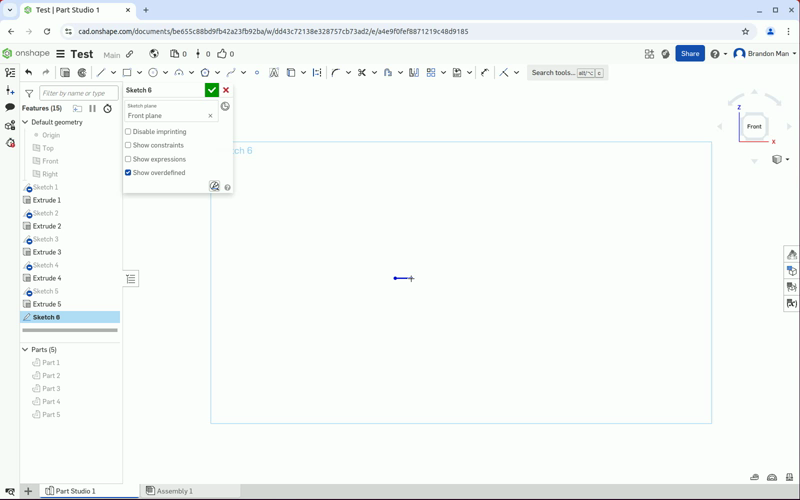
mouse_move(411, 278)
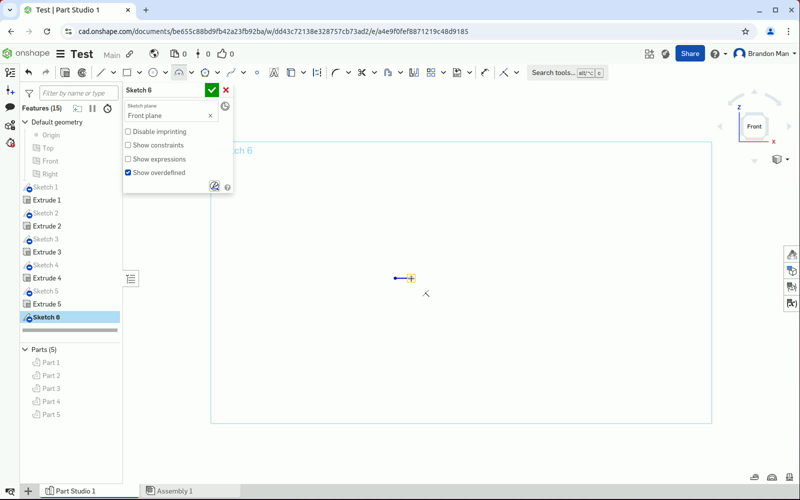
click(411, 278)
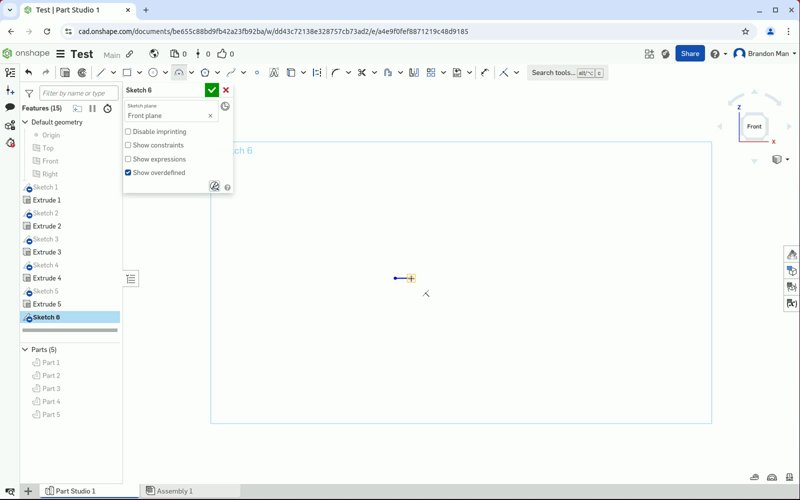
key_down(shift)
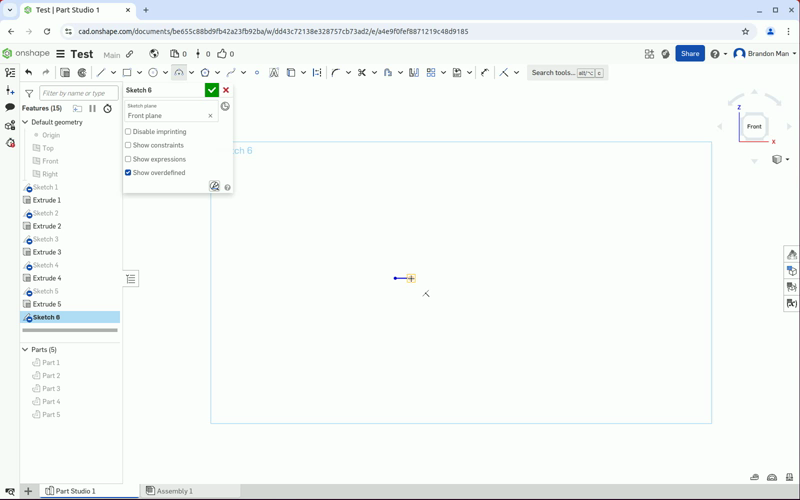
mouse_move(395, 261)
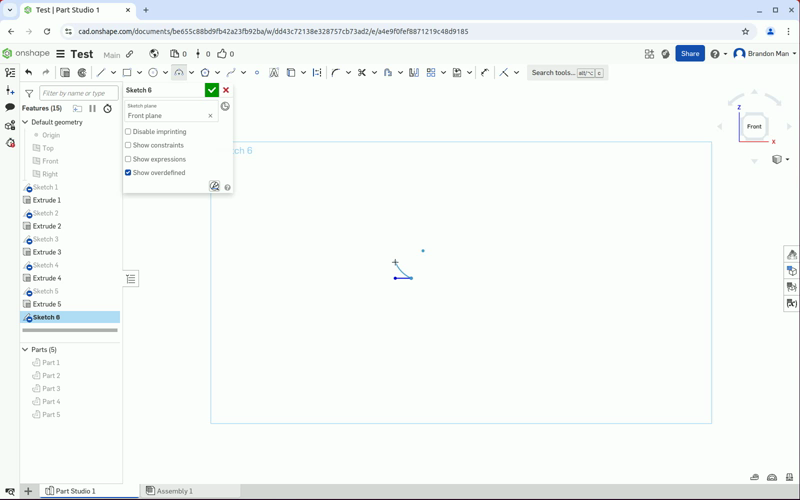
click(395, 261)
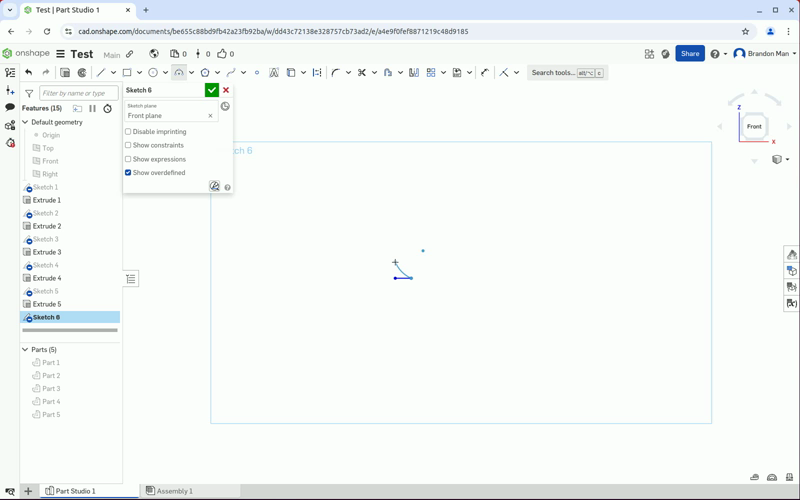
mouse_move(406, 266)
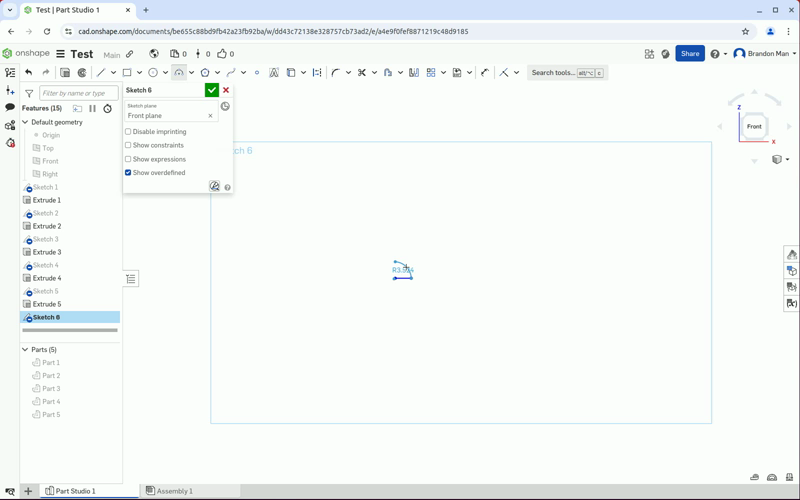
click(406, 266)
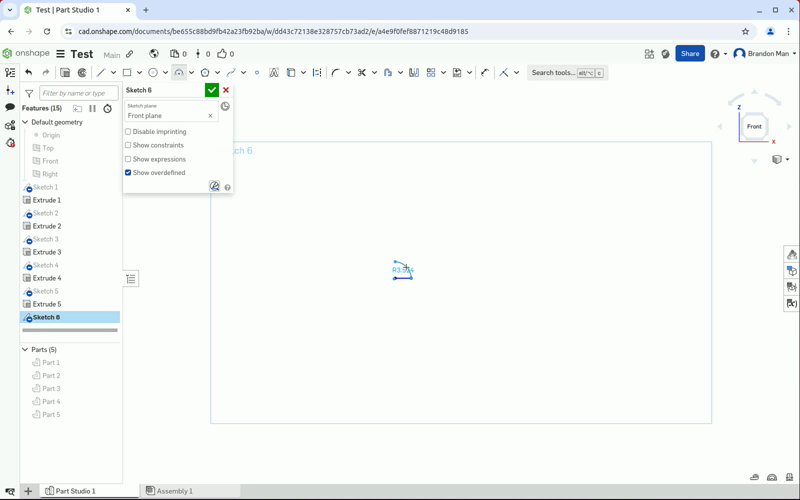
key_up(shift)
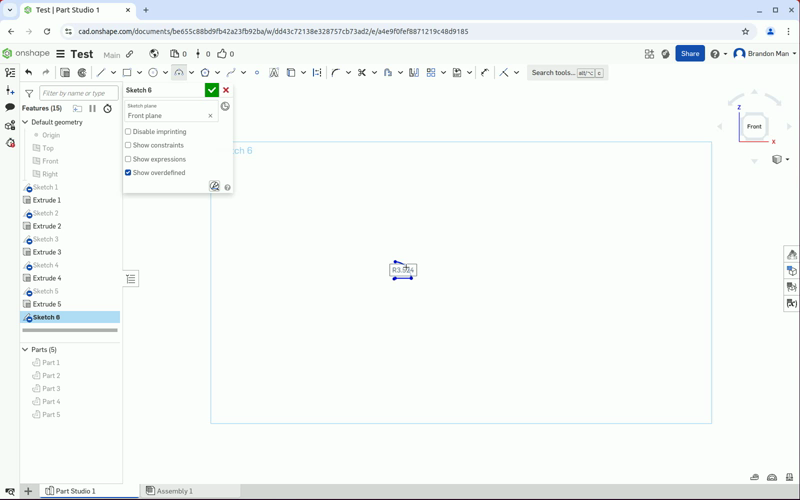
key(esc)
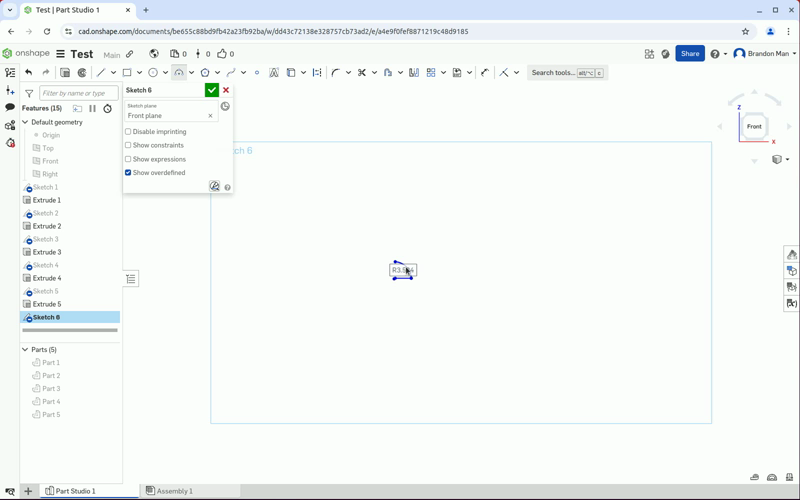
key(l)
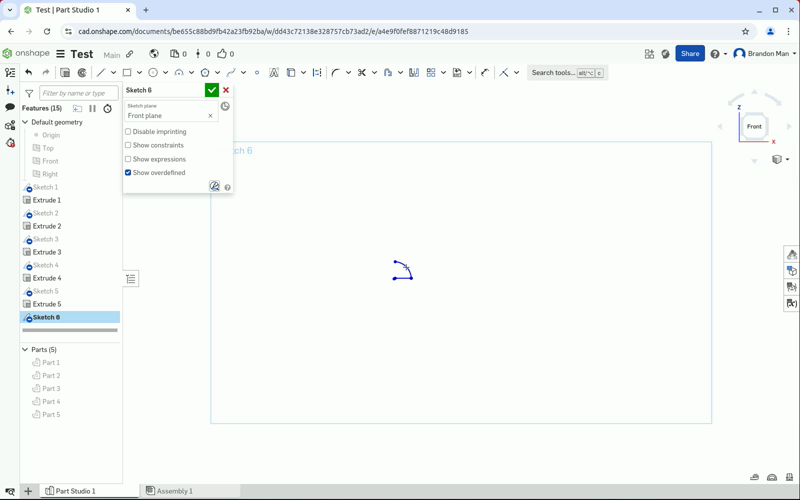
mouse_move(395, 261)
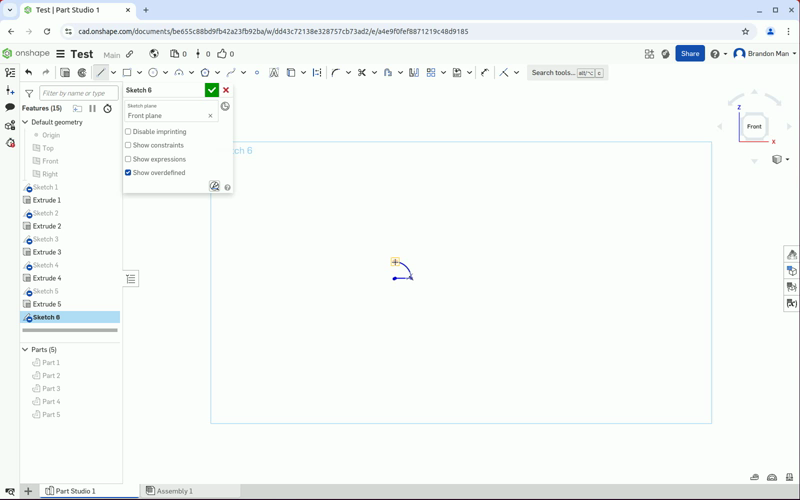
click(395, 261)
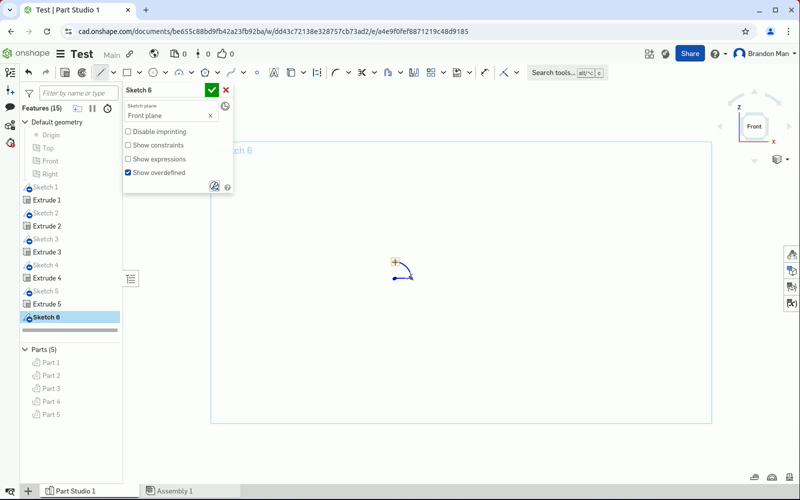
mouse_move(425, 261)
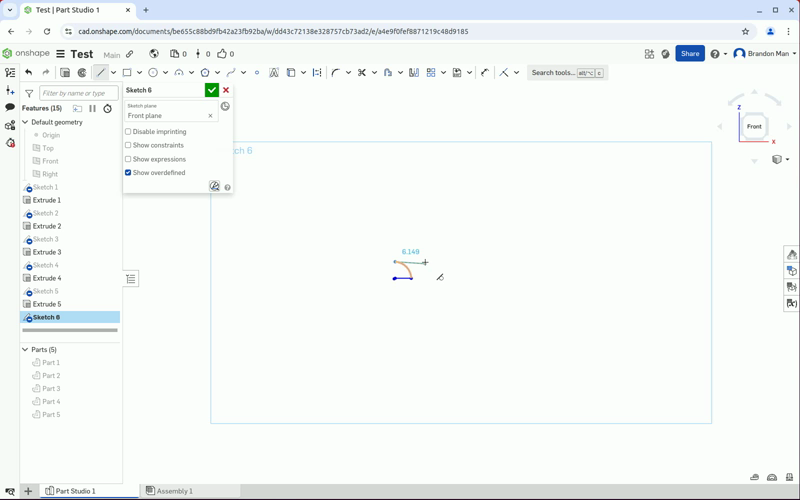
key_down(shift)
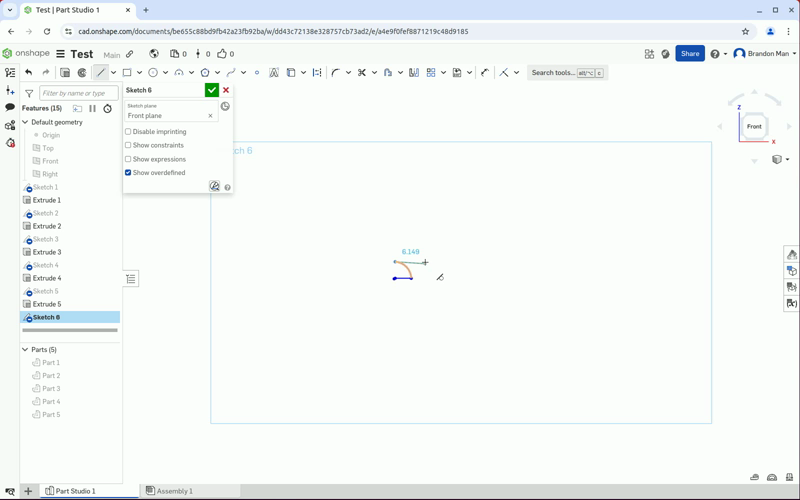
mouse_move(395, 278)
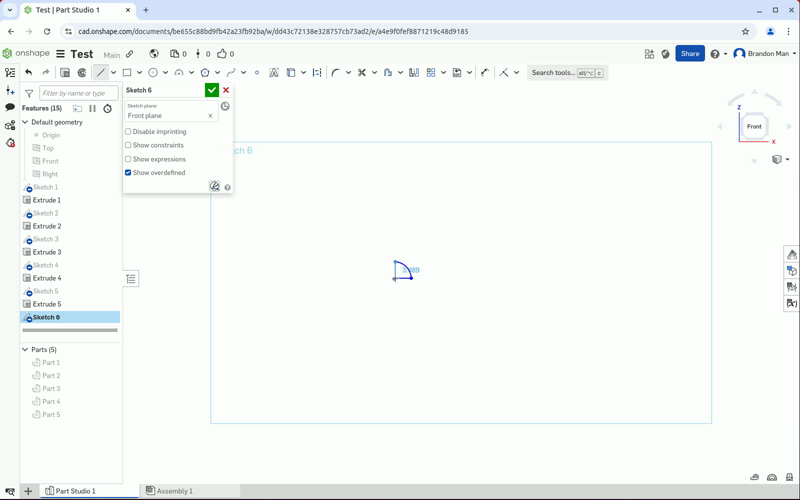
key_up(shift)
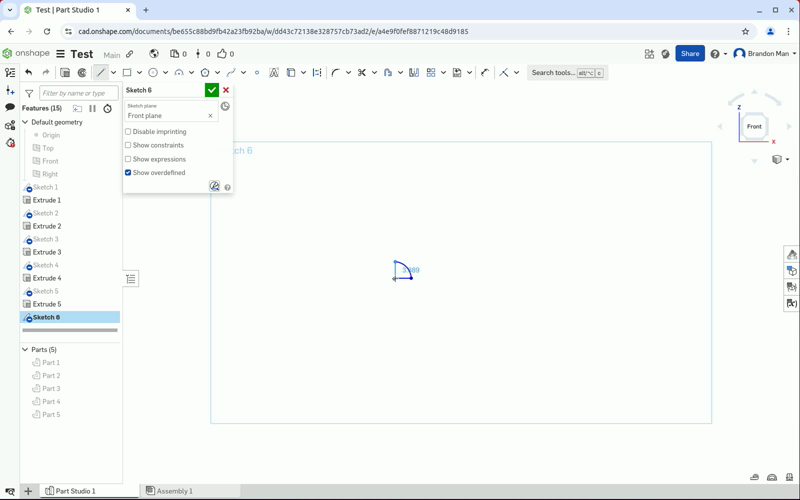
click(395, 278)
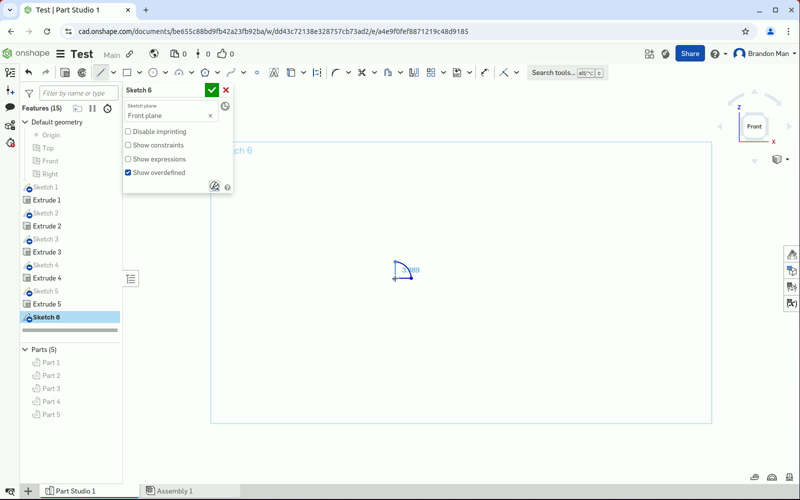
key(esc)
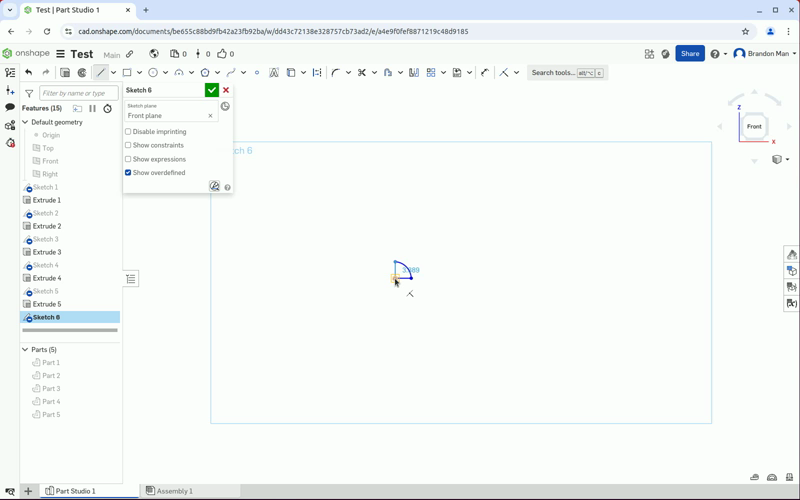
mouse_move(406, 273)
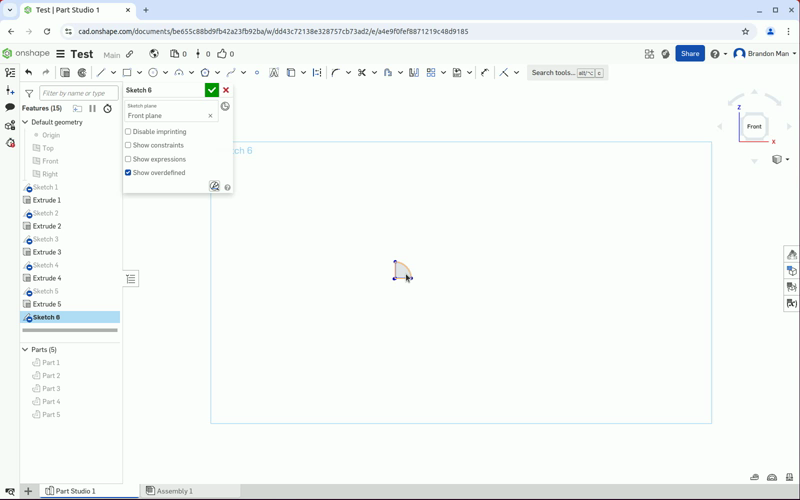
scroll(6)
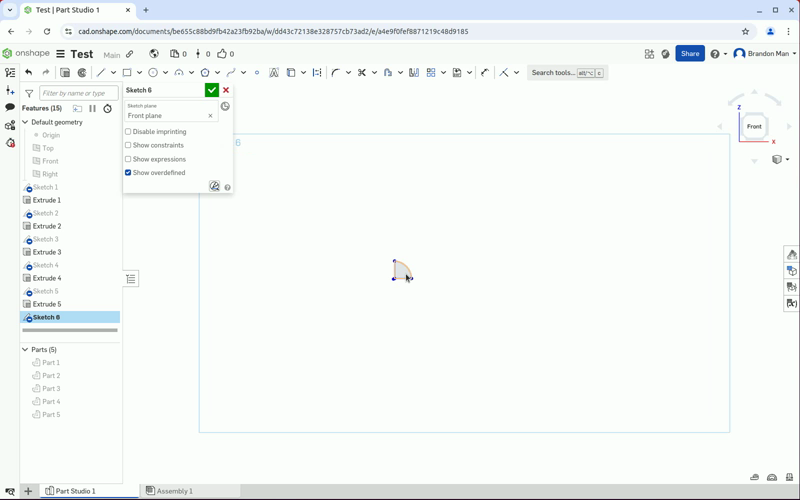
scroll(6)
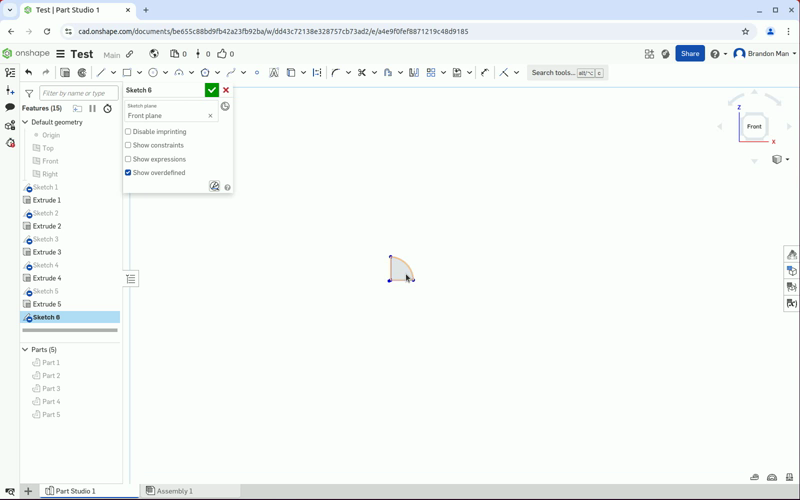
scroll(6)
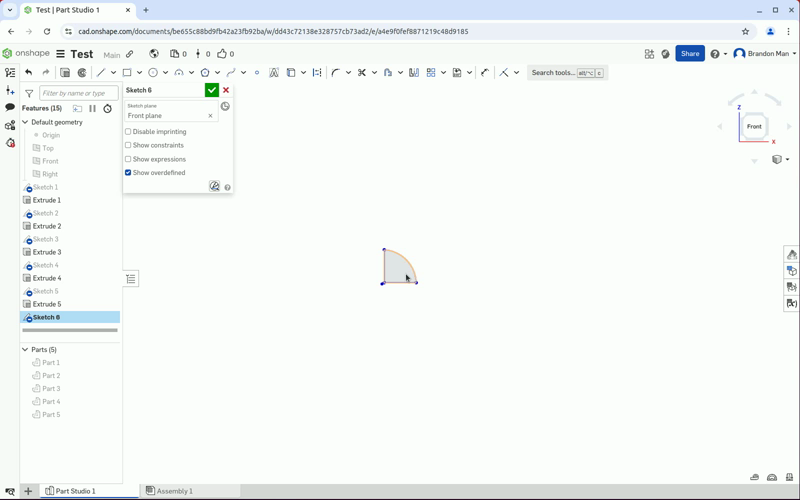
scroll(6)
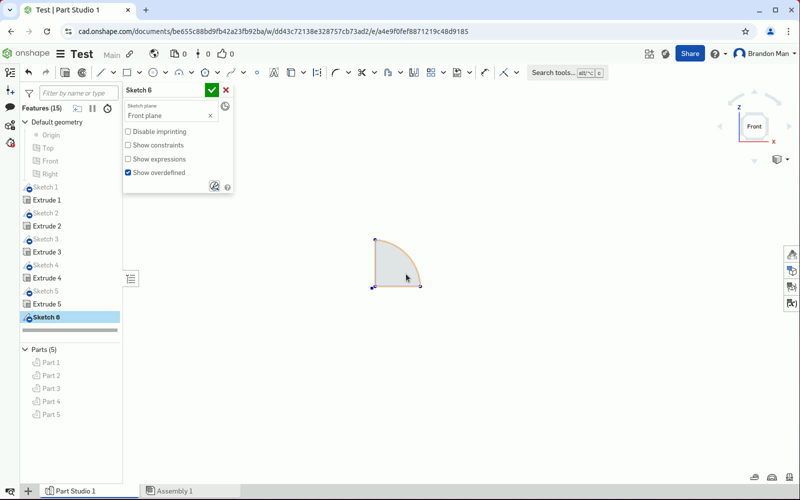
scroll(6)
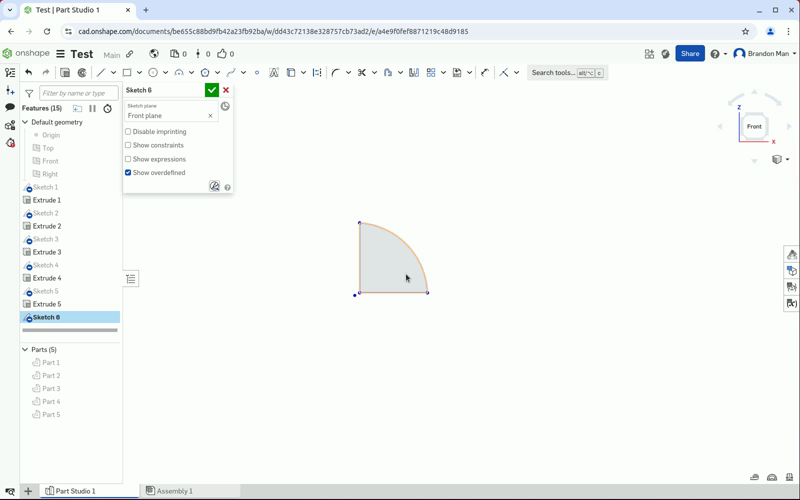
scroll(6)
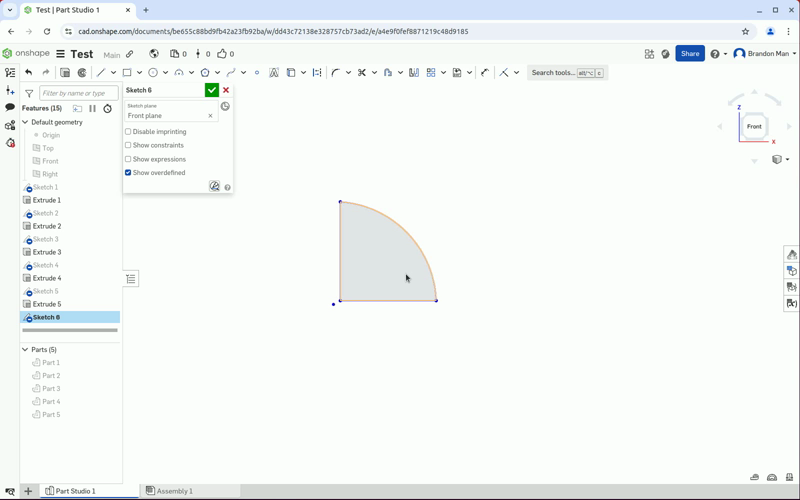
scroll(6)
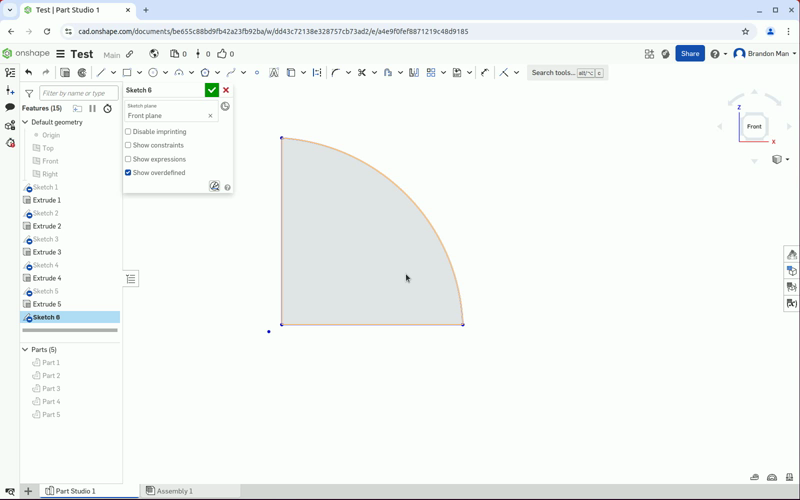
click(406, 273)
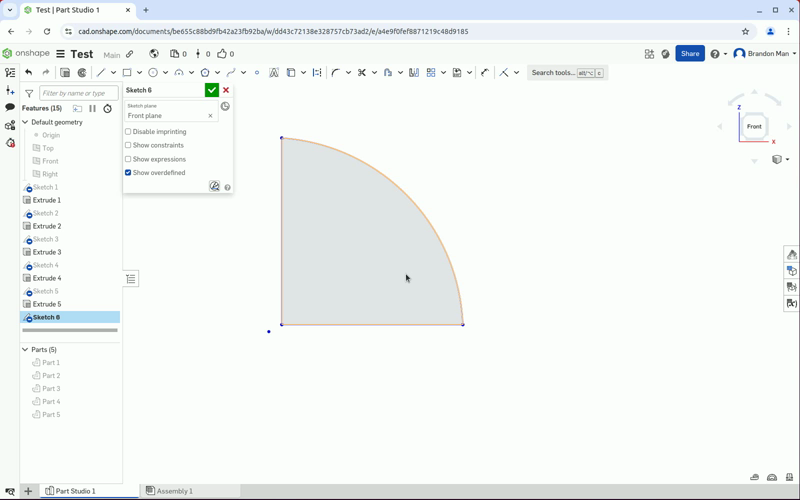
scroll(-6)
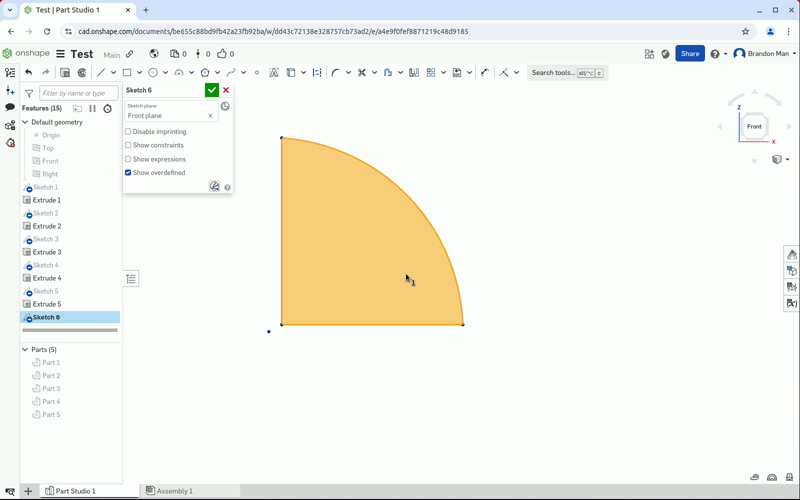
scroll(-6)
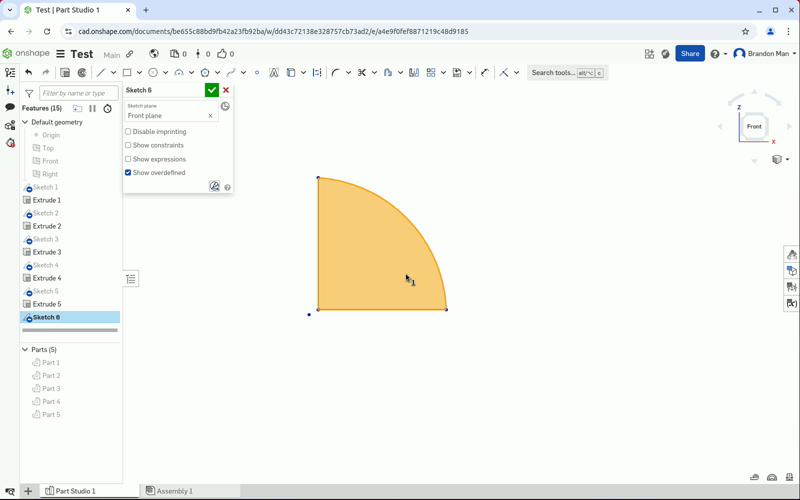
scroll(-6)
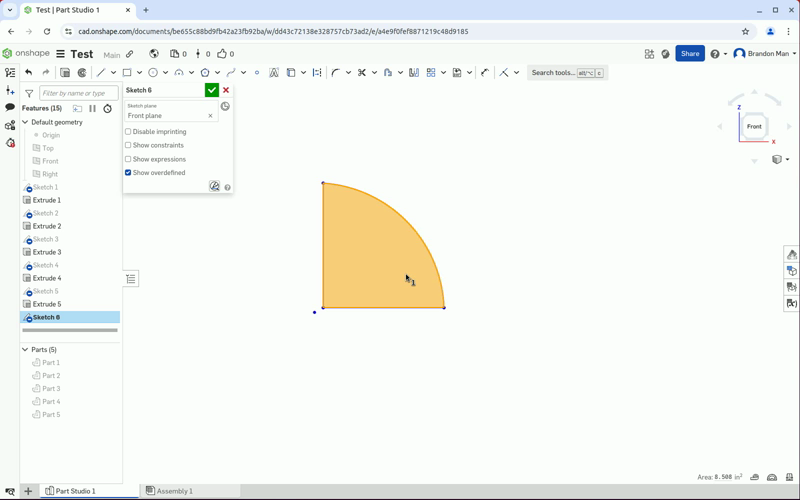
scroll(-6)
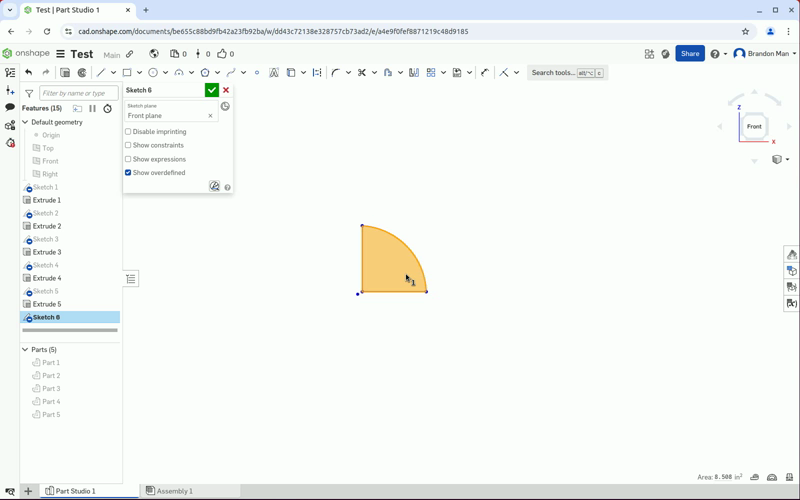
scroll(-6)
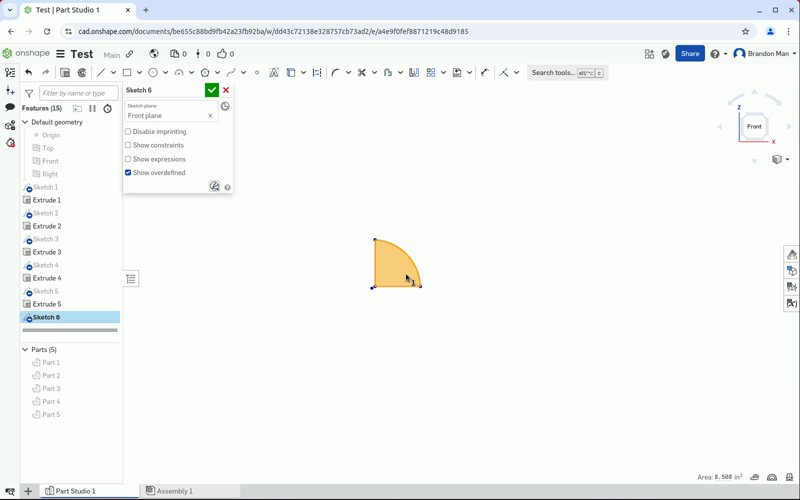
scroll(-6)
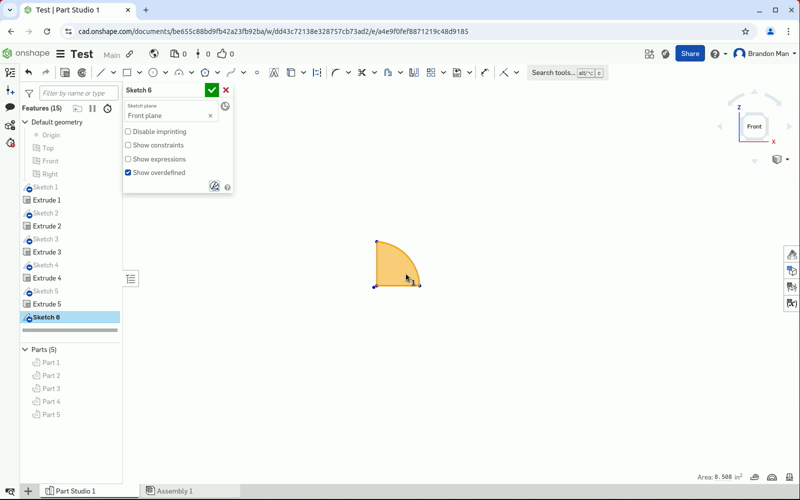
scroll(-6)
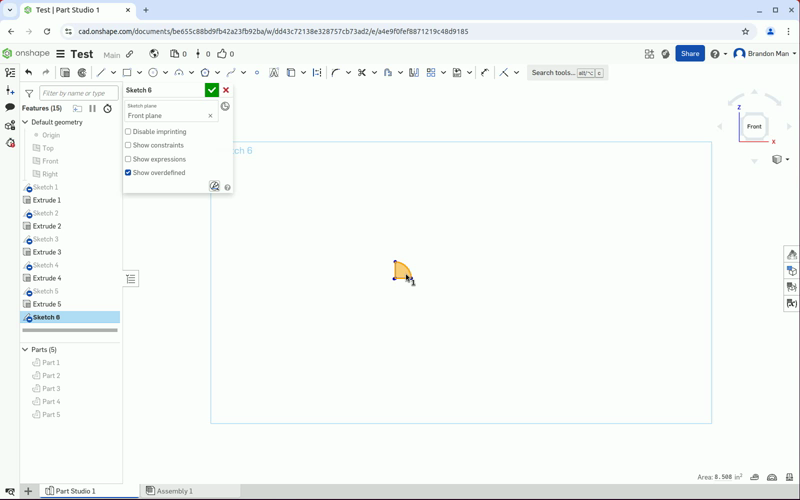
mouse_move(73, 352)
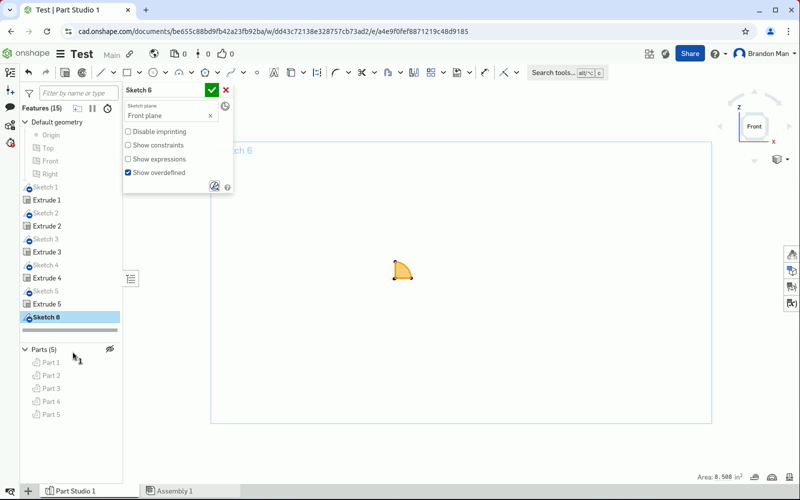
key(shift+y)
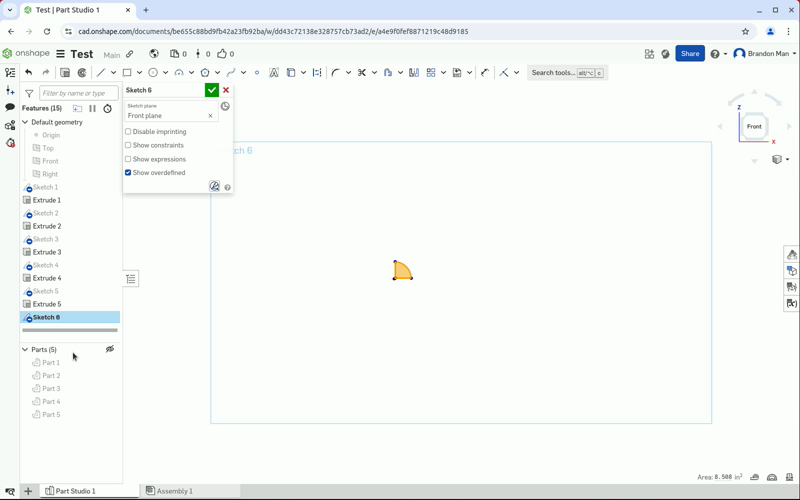
key(shift+e)
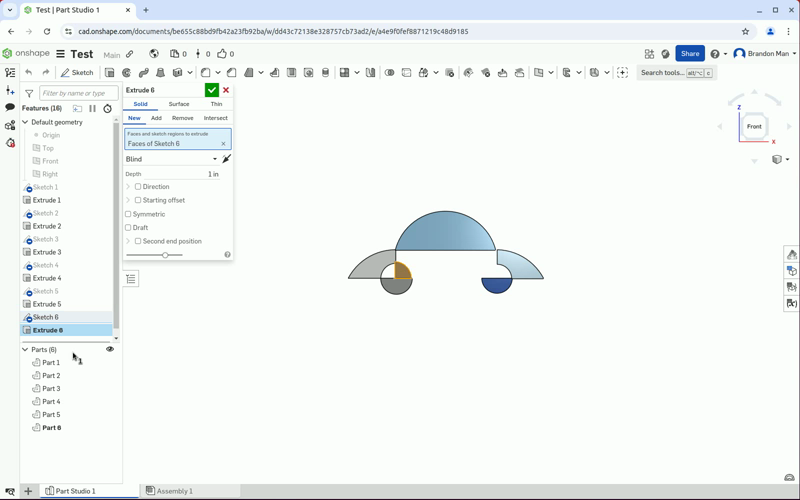
mouse_move(143, 106)
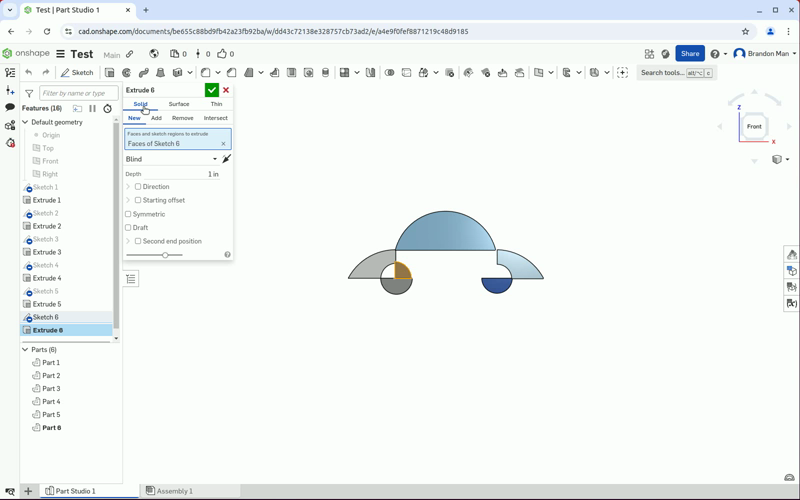
click(143, 106)
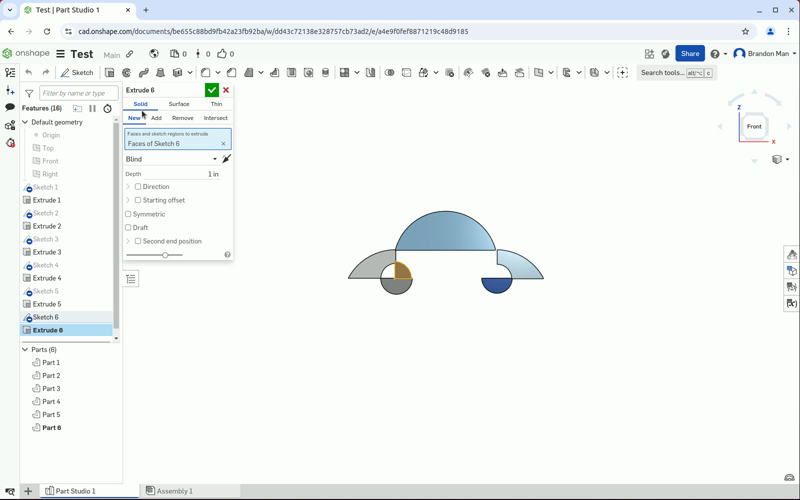
mouse_move(137, 120)
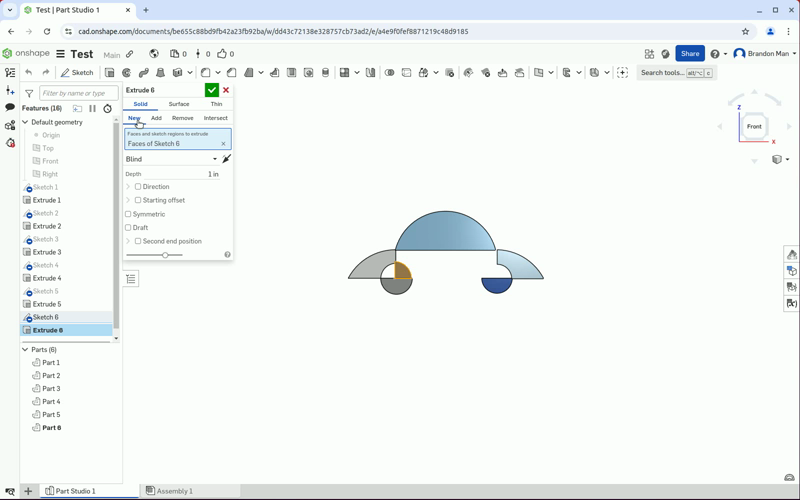
click(137, 120)
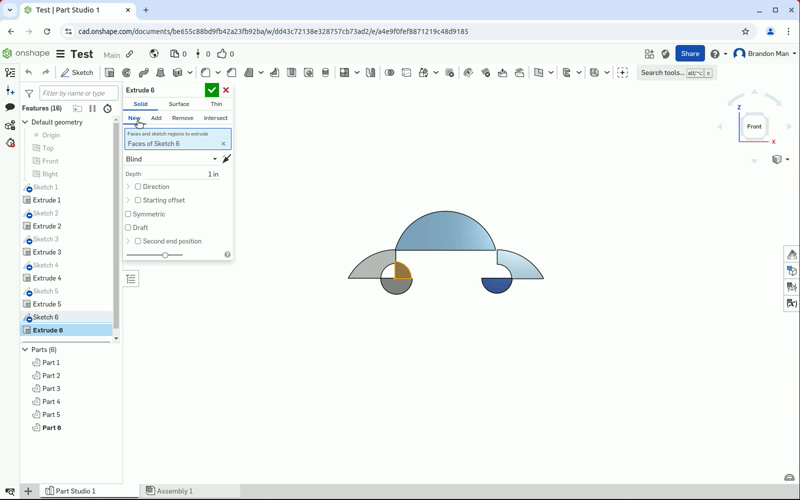
key(tab, 4)
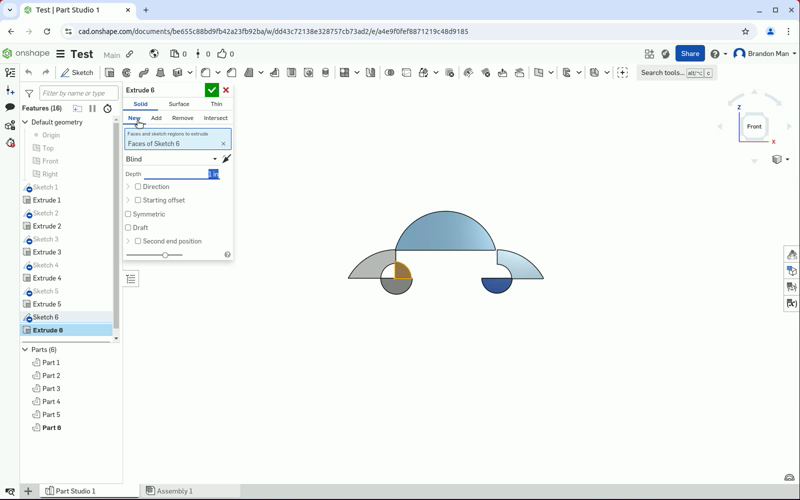
text(8.906)
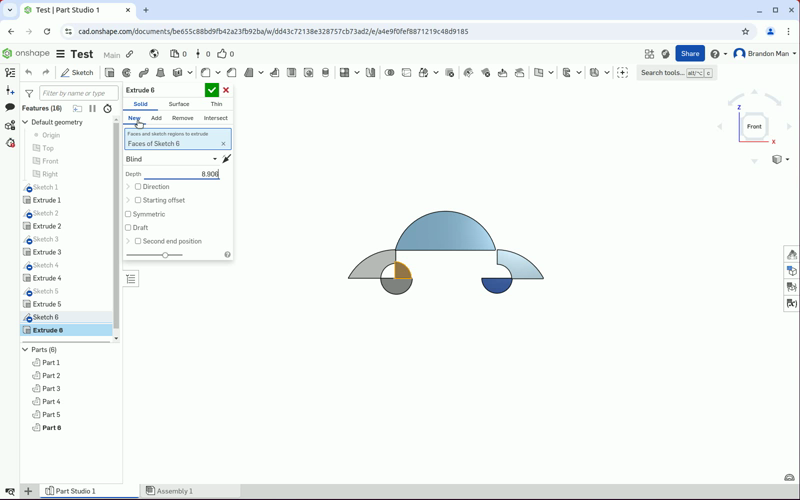
key(enter)
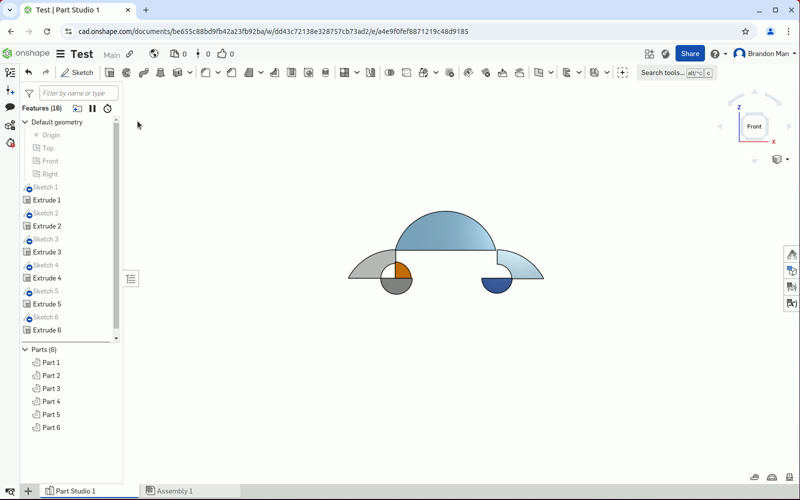
key(shift+h)
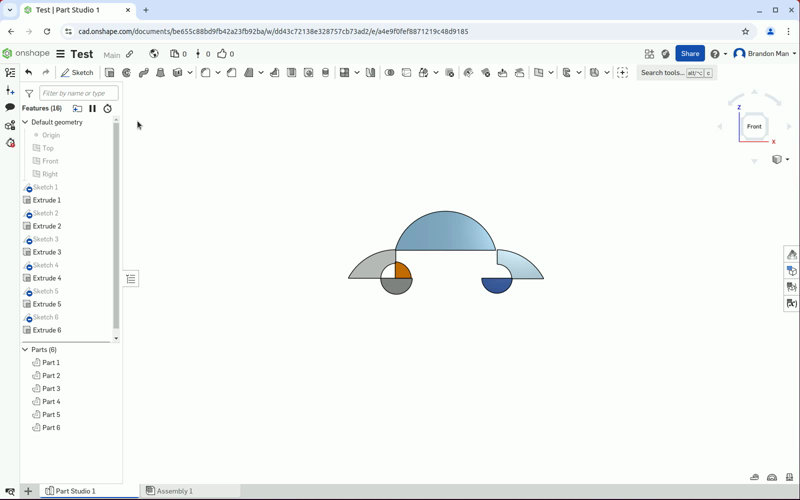
key(shift+h)
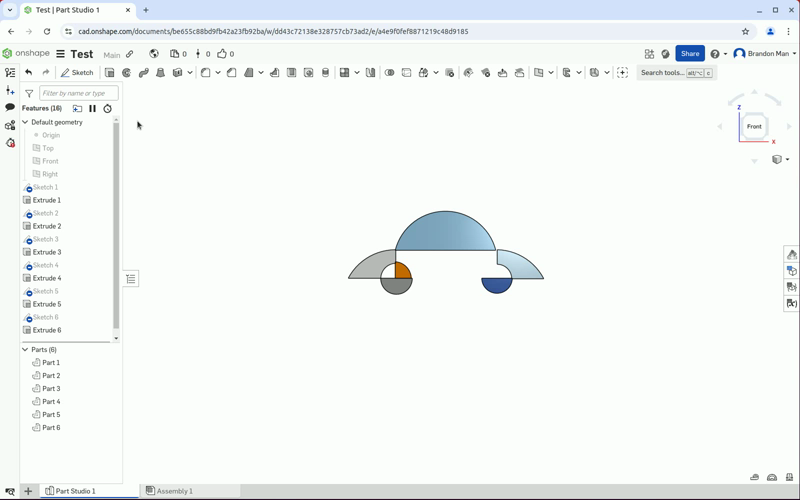
mouse_move(69, 189)
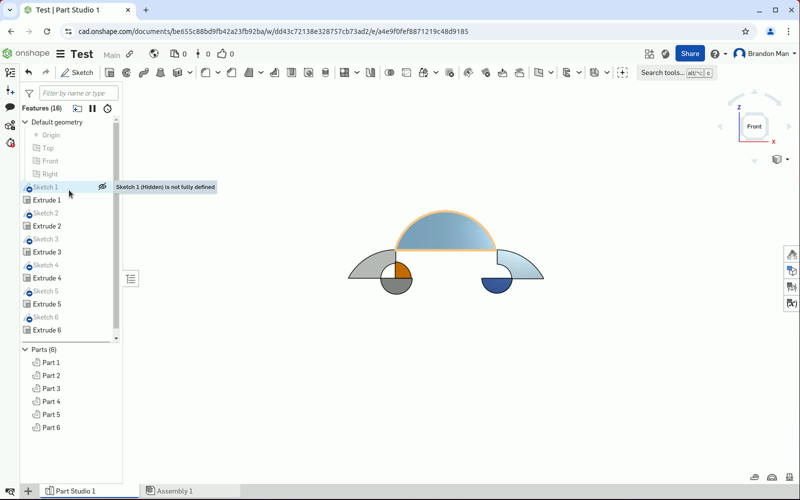
click(69, 189)
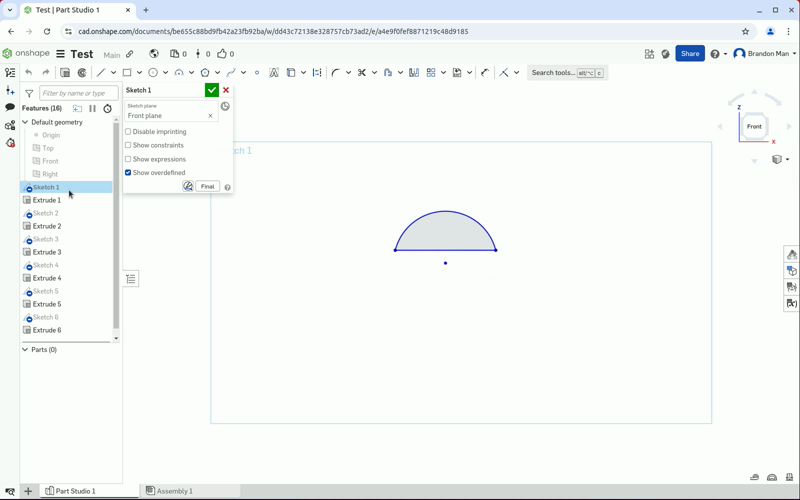
mouse_move(229, 92)
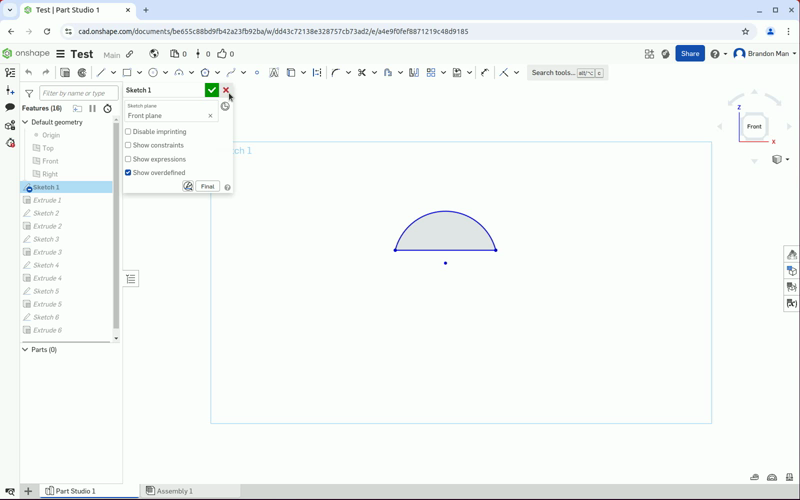
click(229, 92)
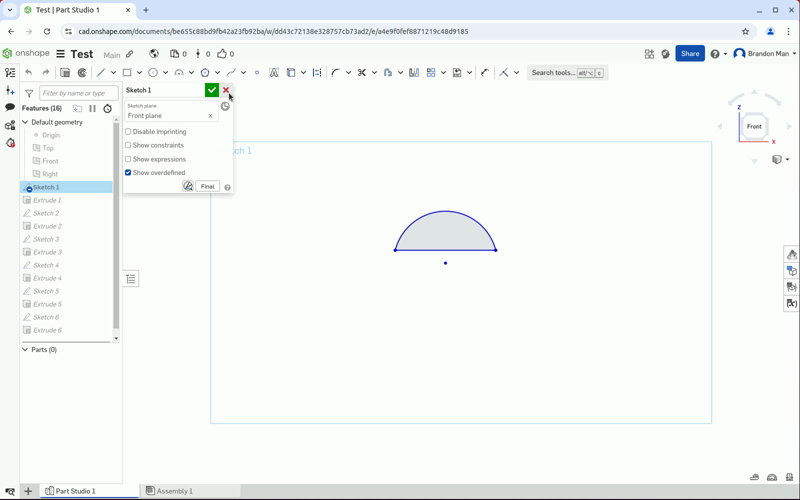
key(shift+s)
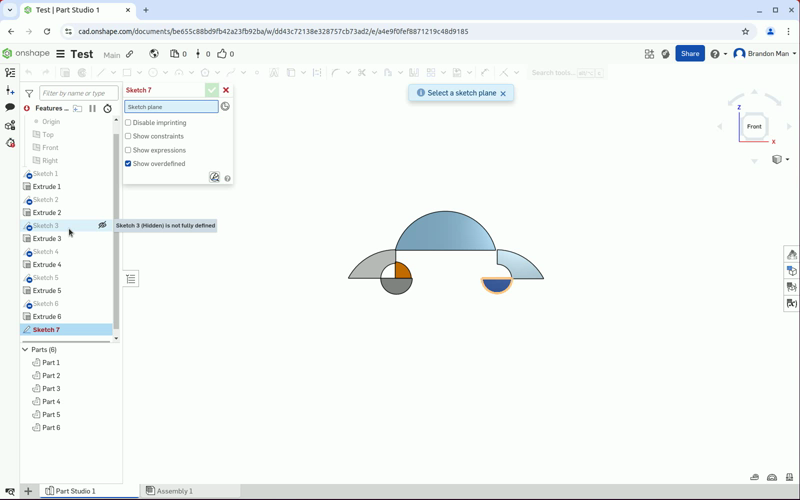
scroll(3)
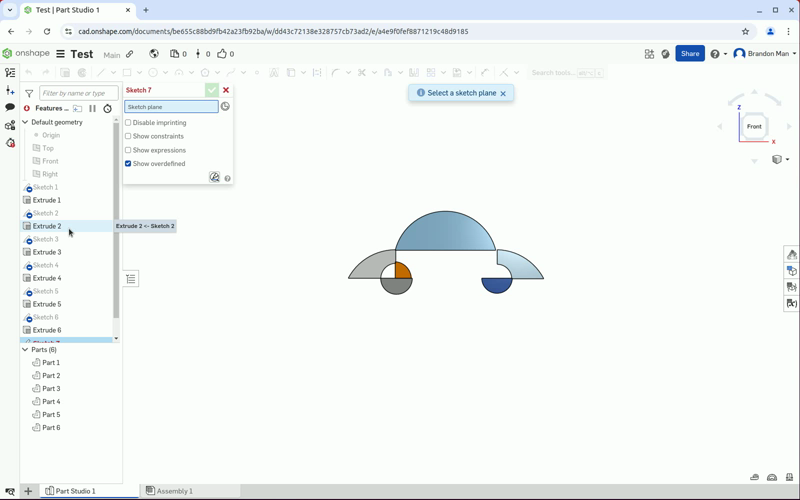
mouse_move(69, 163)
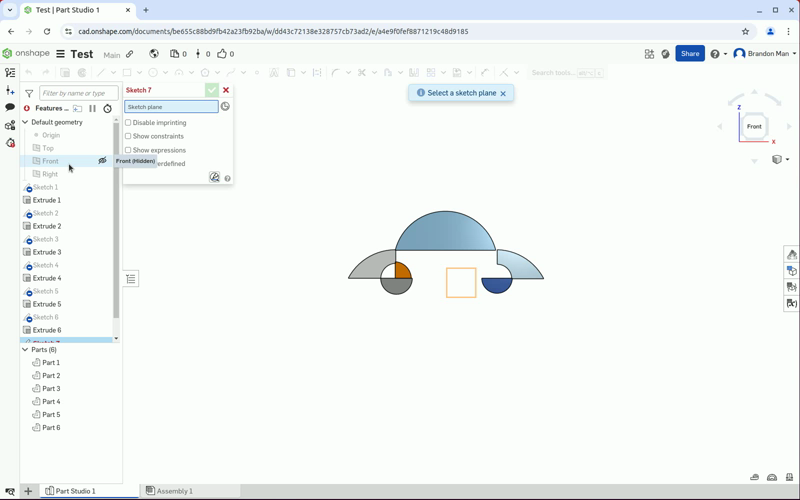
click(69, 163)
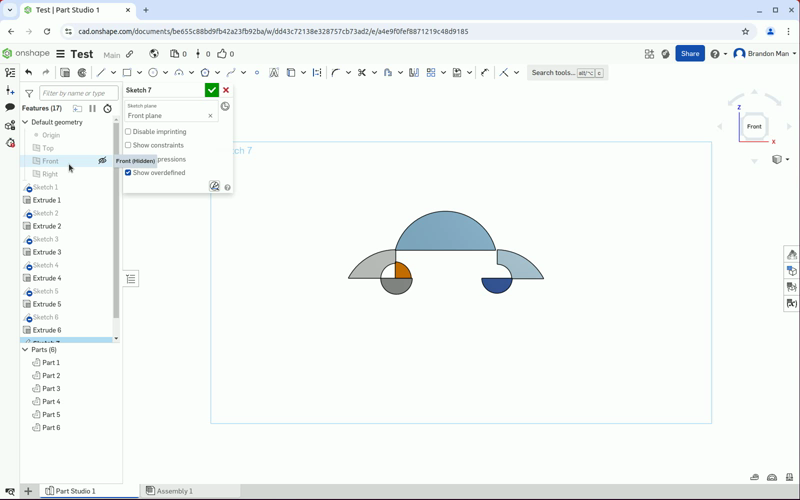
mouse_move(73, 352)
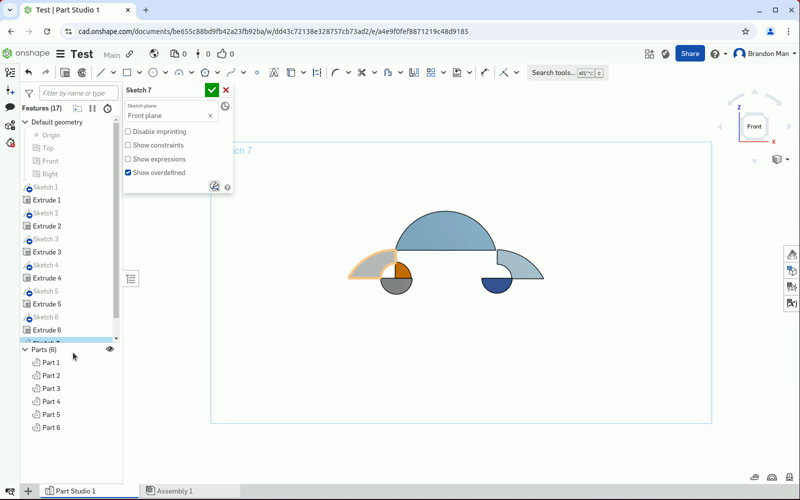
key(y)
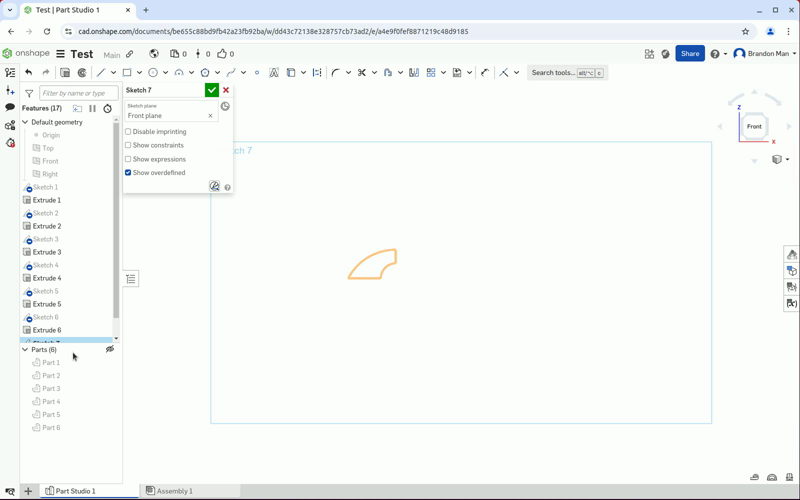
key(l)
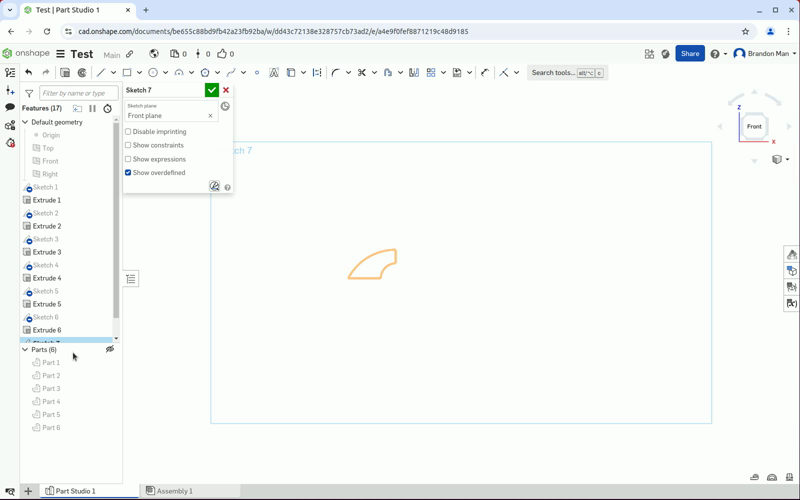
key_down(shift)
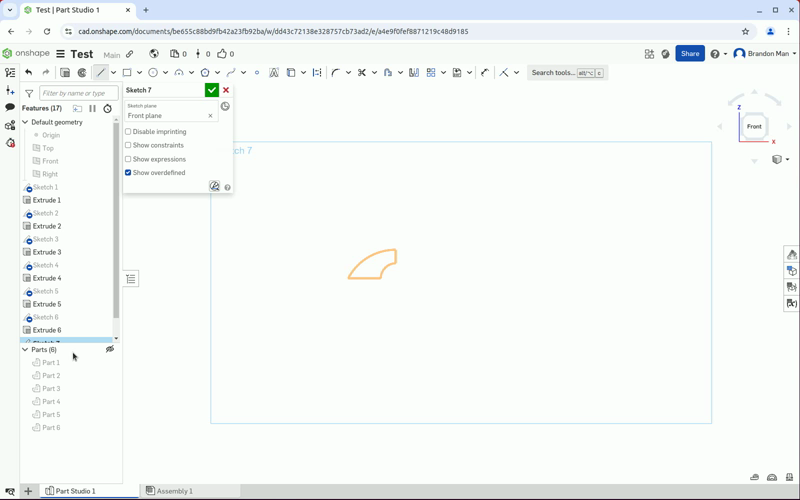
mouse_move(481, 278)
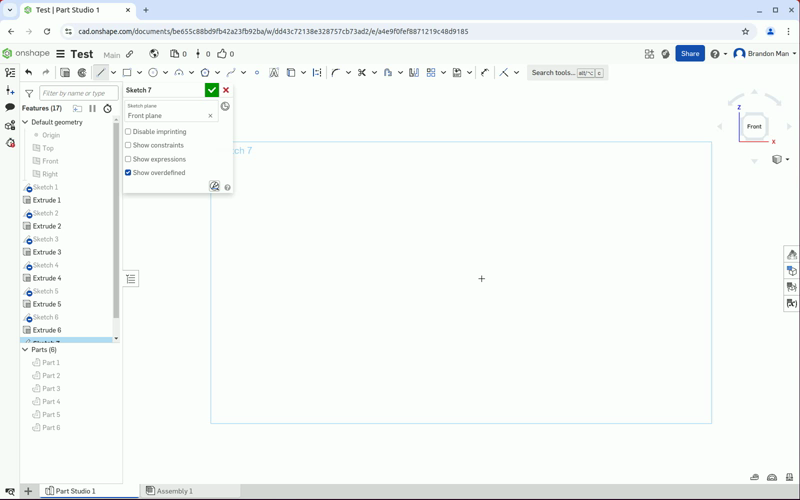
click(481, 278)
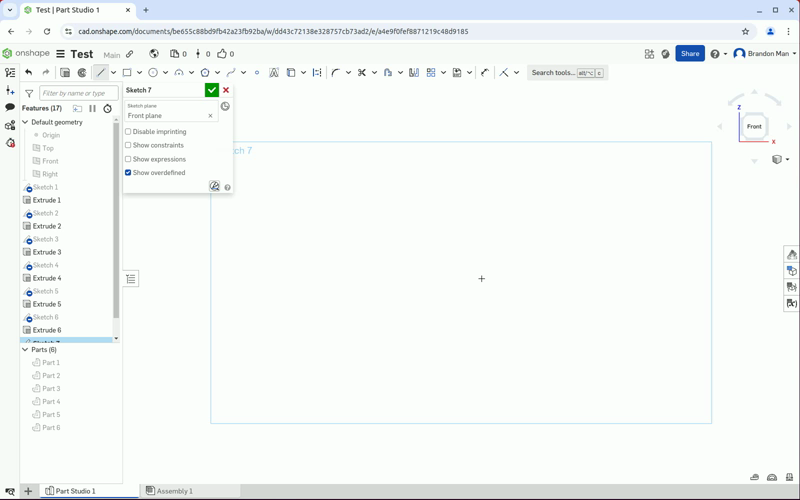
key_up(shift)
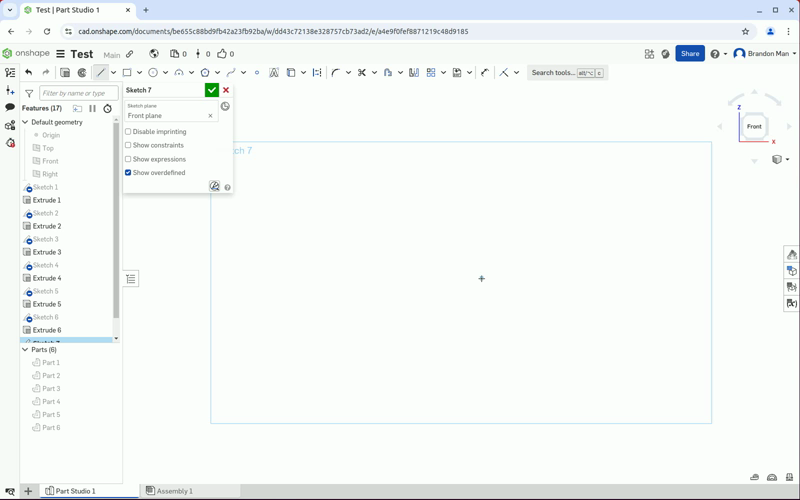
key_down(shift)
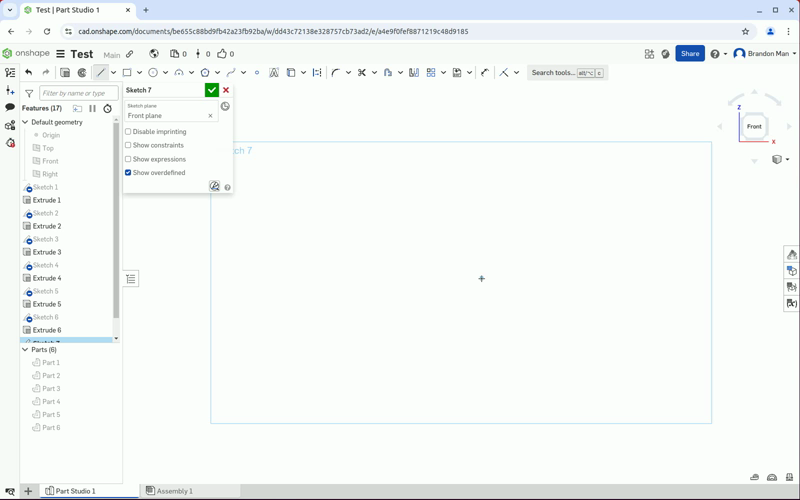
mouse_move(511, 278)
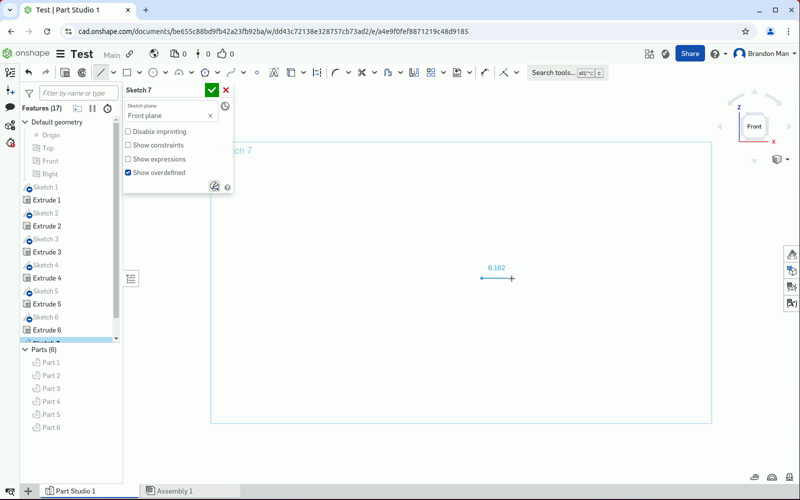
mouse_move(497, 278)
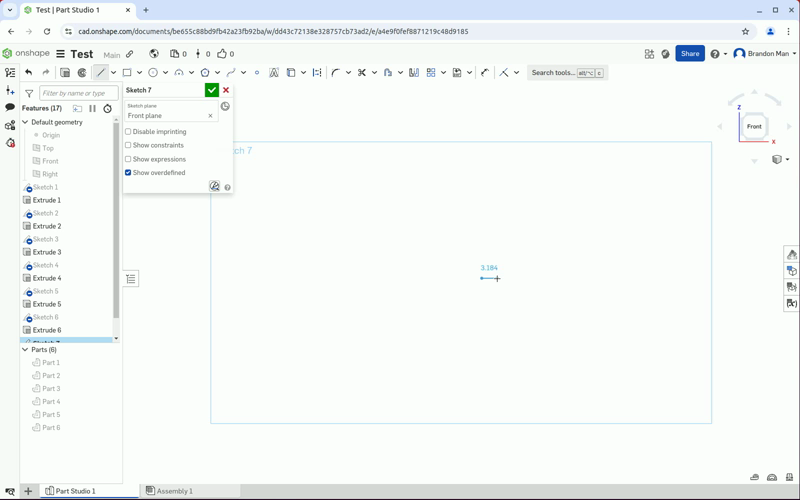
click(497, 278)
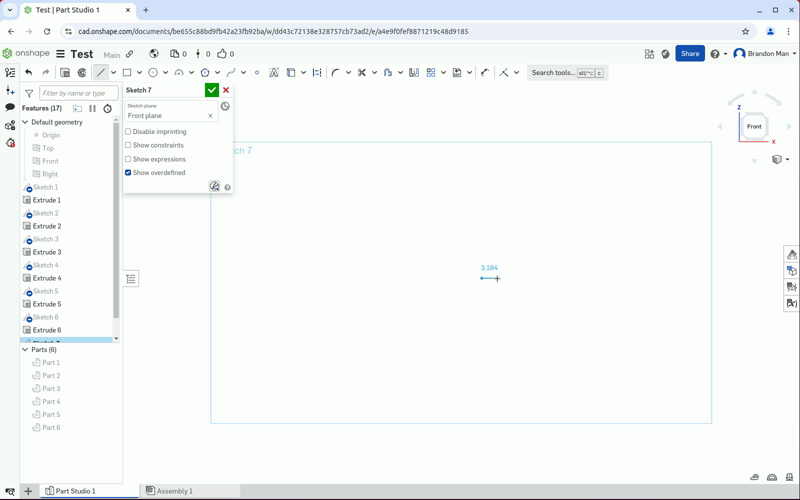
key_up(shift)
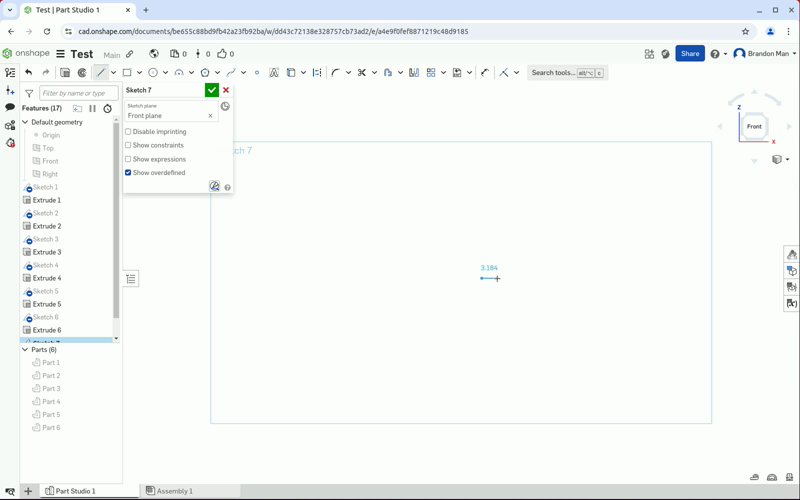
key_down(shift)
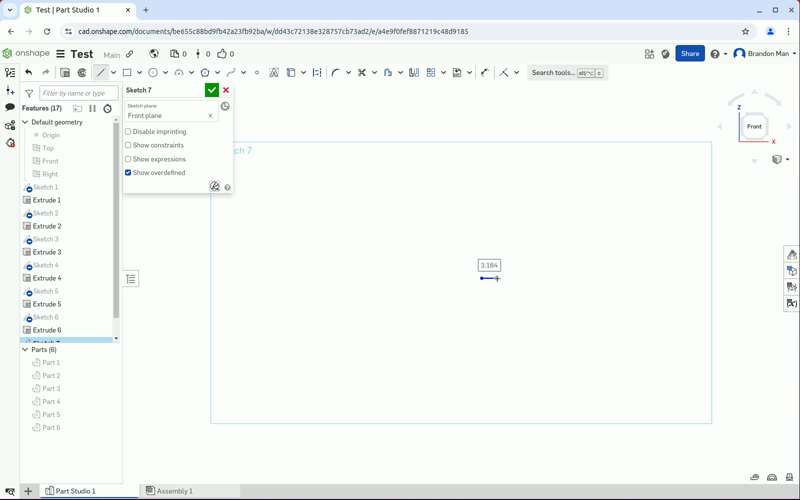
mouse_move(527, 278)
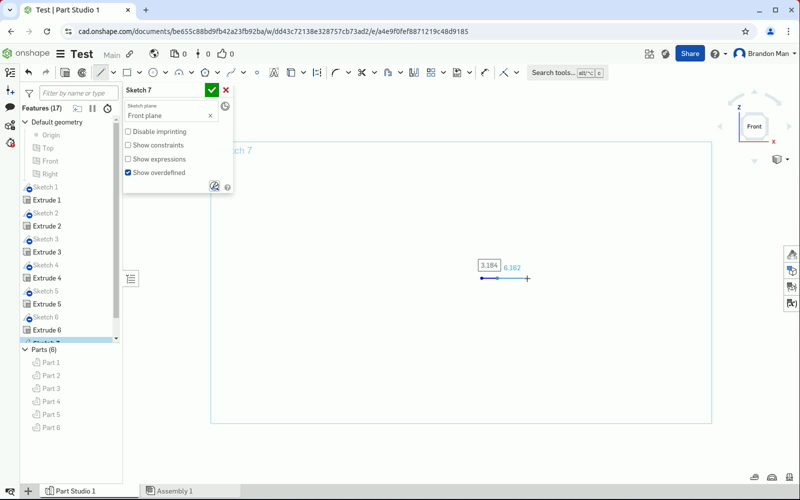
mouse_move(497, 263)
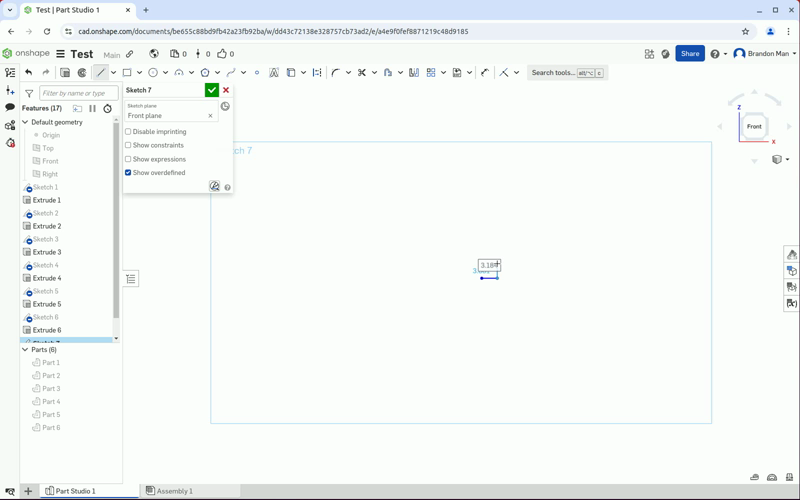
click(497, 263)
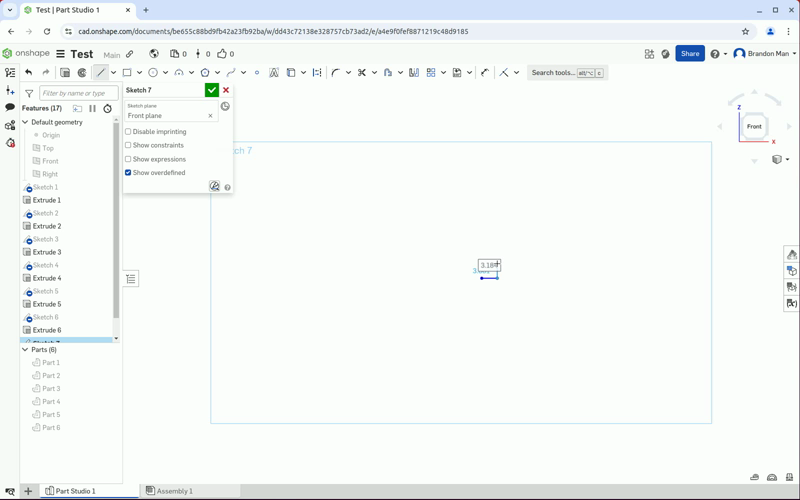
key_up(shift)
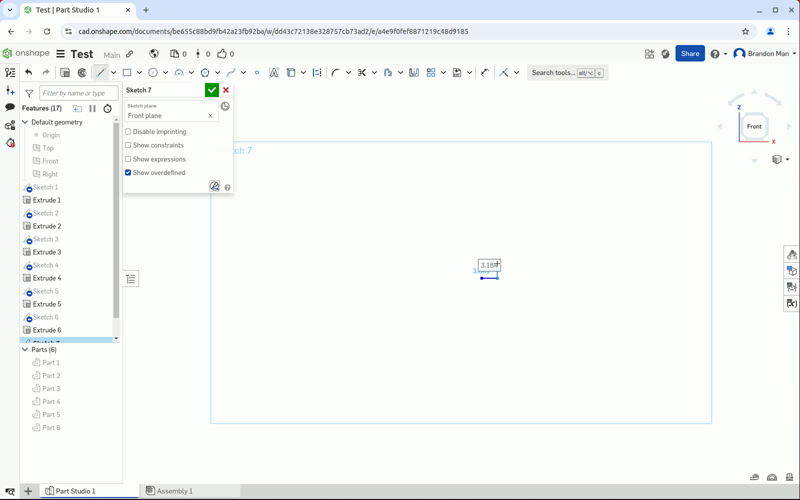
key(esc)
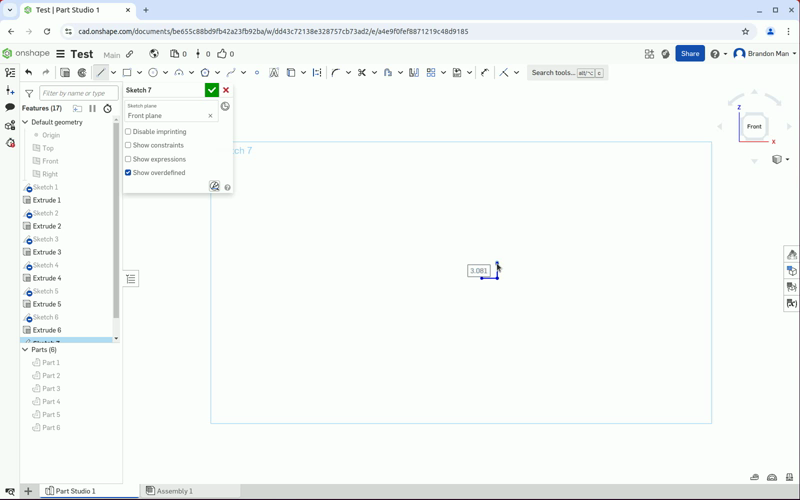
key(a)
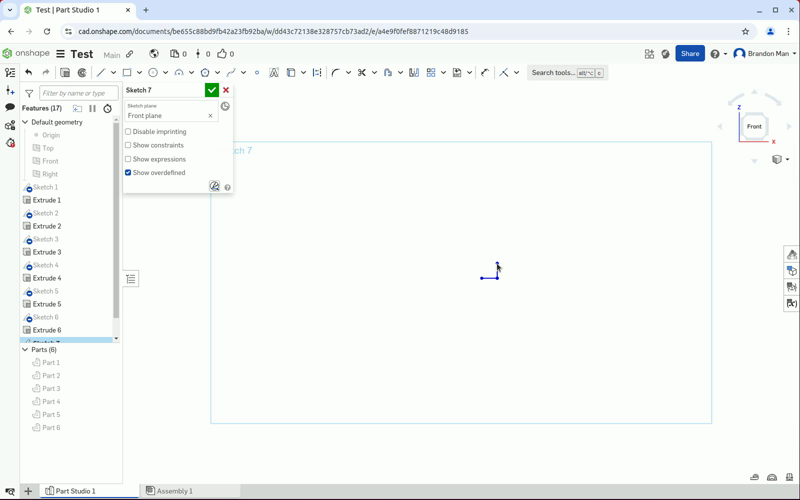
mouse_move(497, 263)
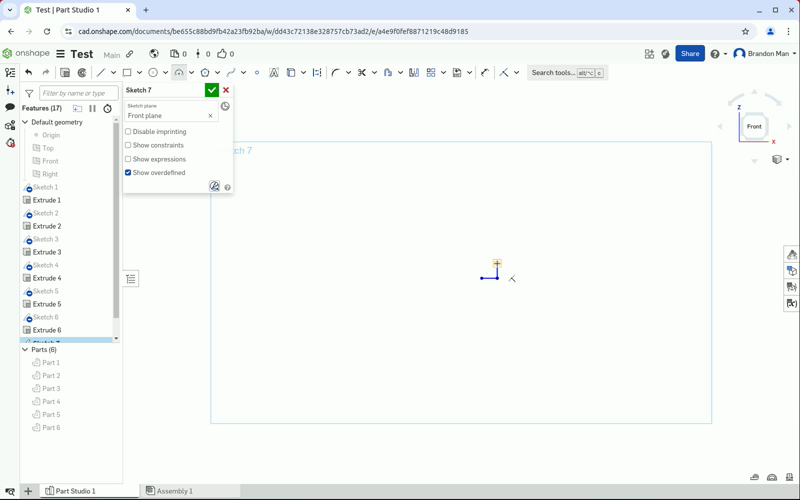
click(497, 263)
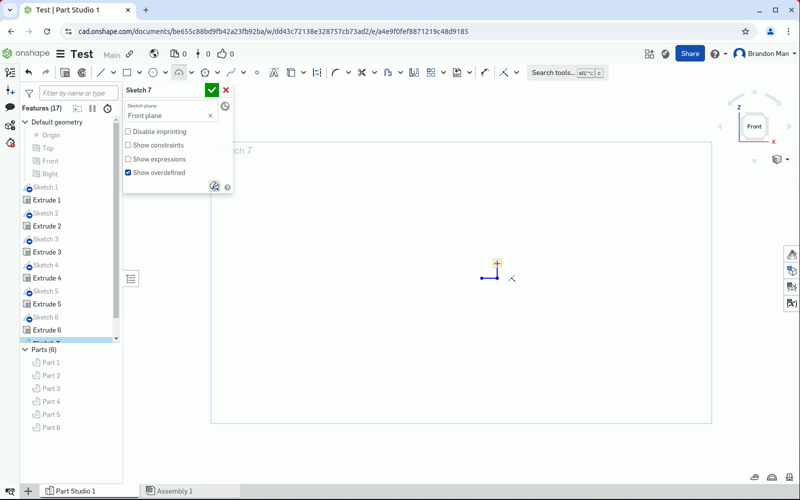
mouse_move(481, 278)
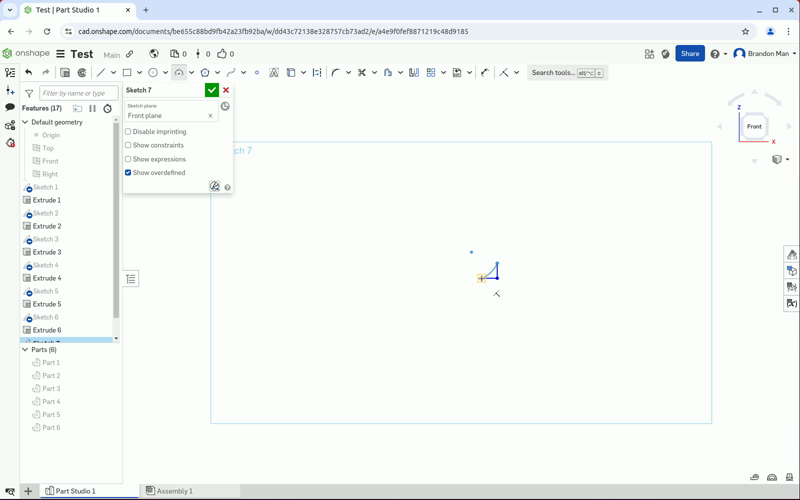
click(481, 278)
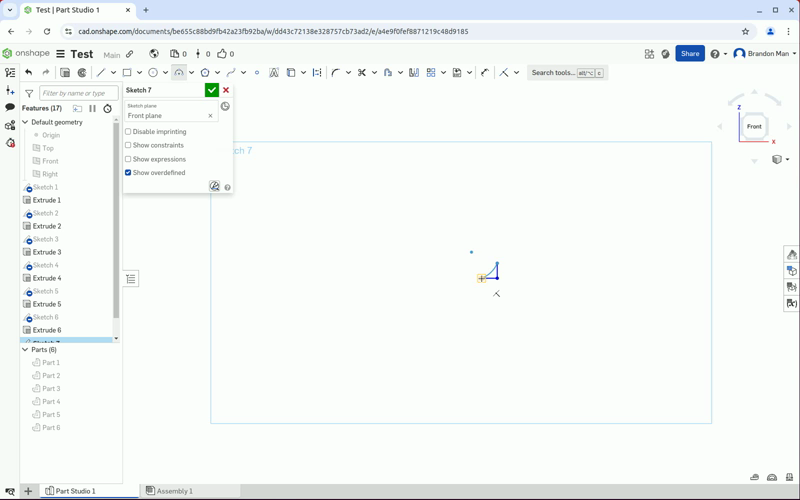
key_down(shift)
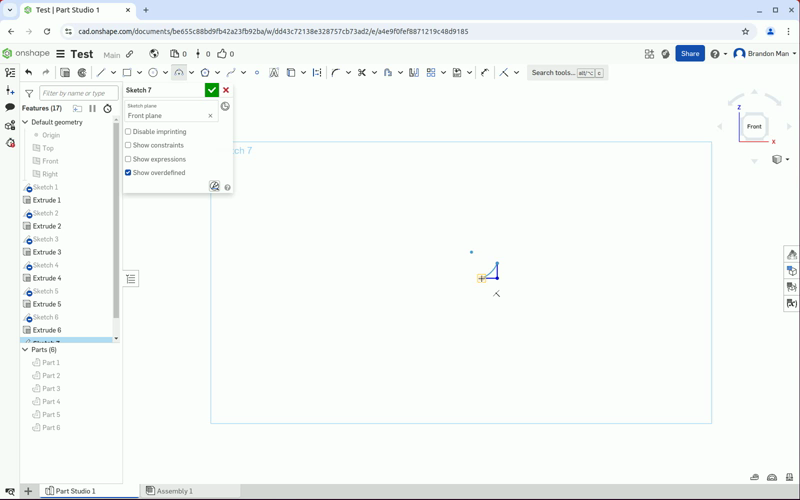
mouse_move(486, 267)
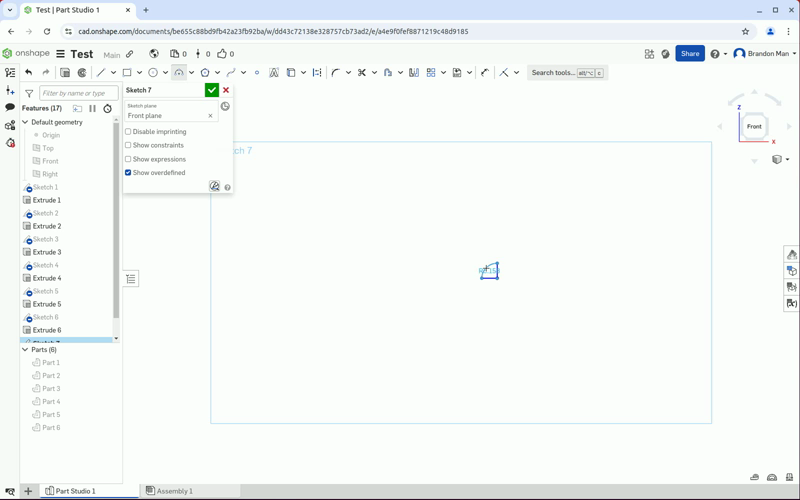
click(486, 267)
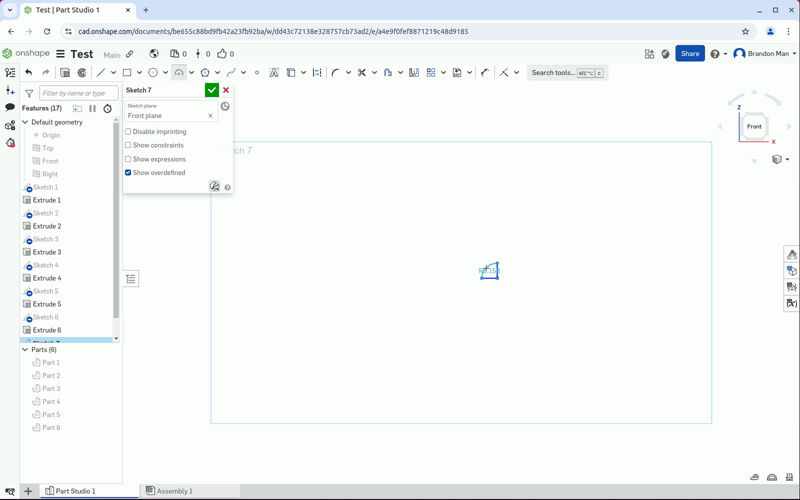
key_up(shift)
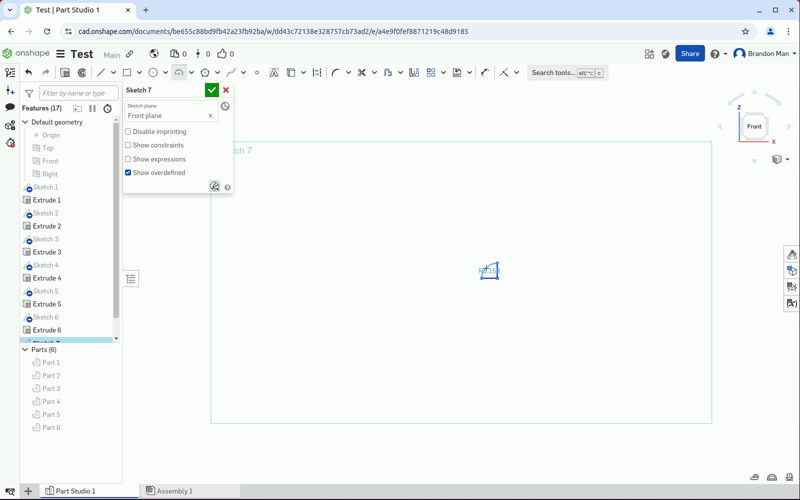
key(esc)
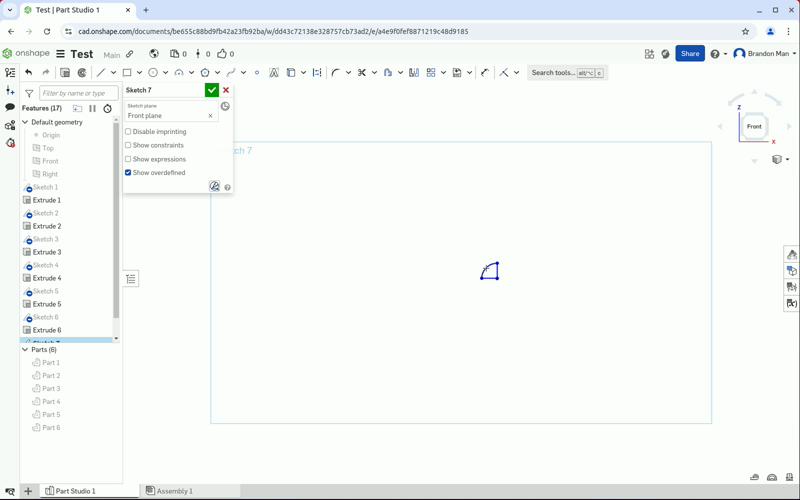
mouse_move(493, 277)
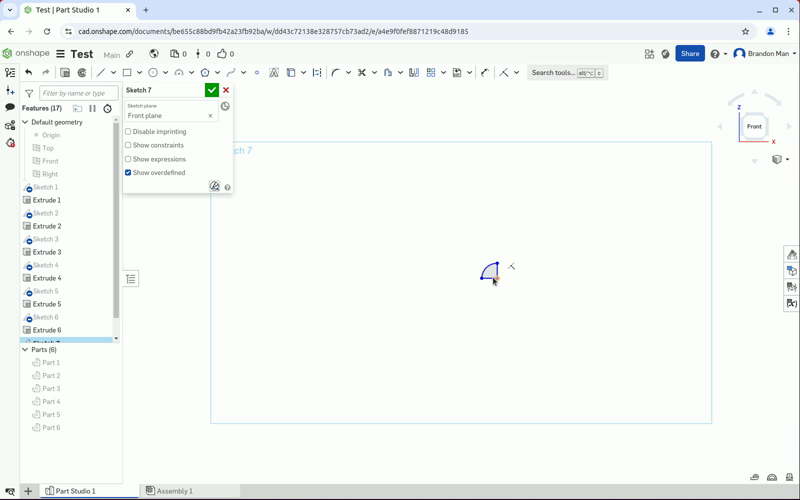
scroll(6)
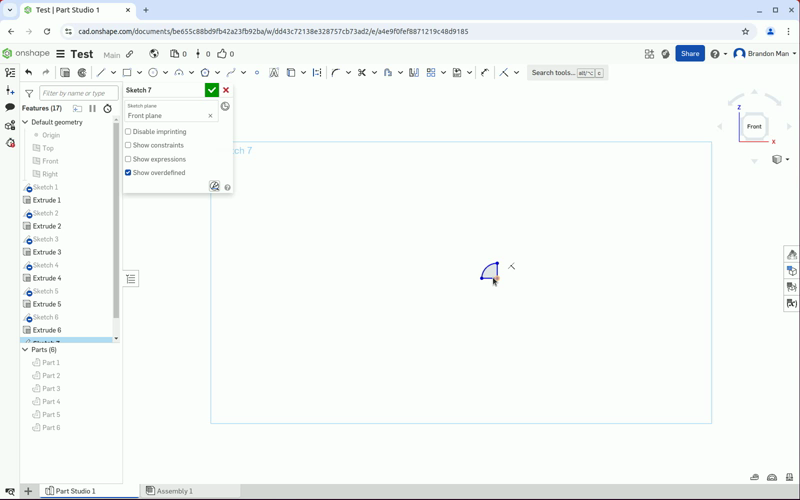
scroll(6)
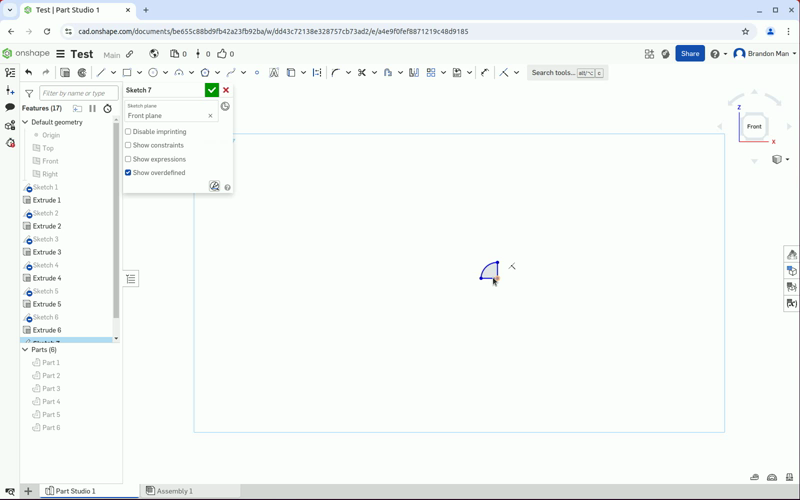
scroll(6)
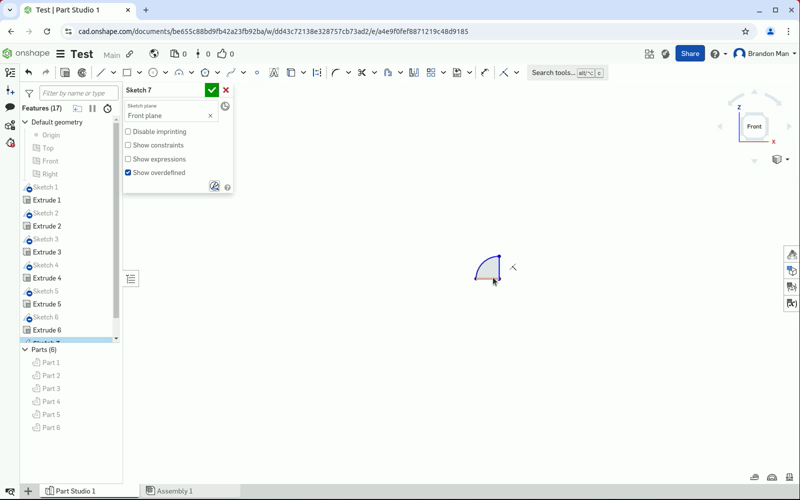
scroll(6)
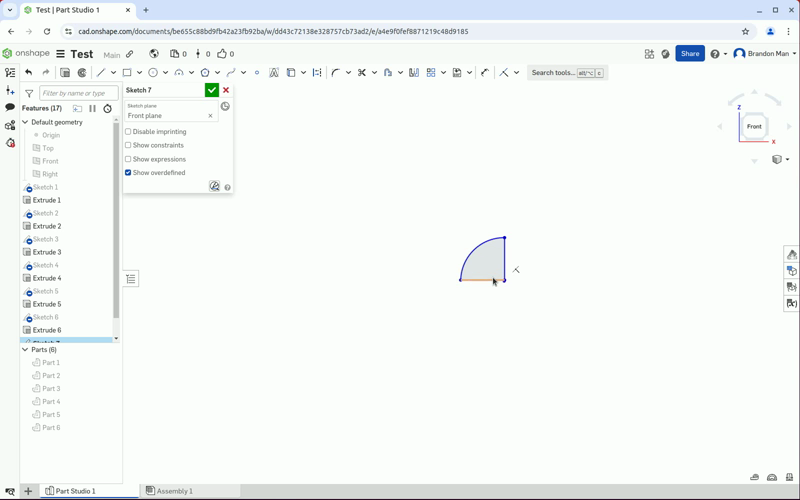
scroll(6)
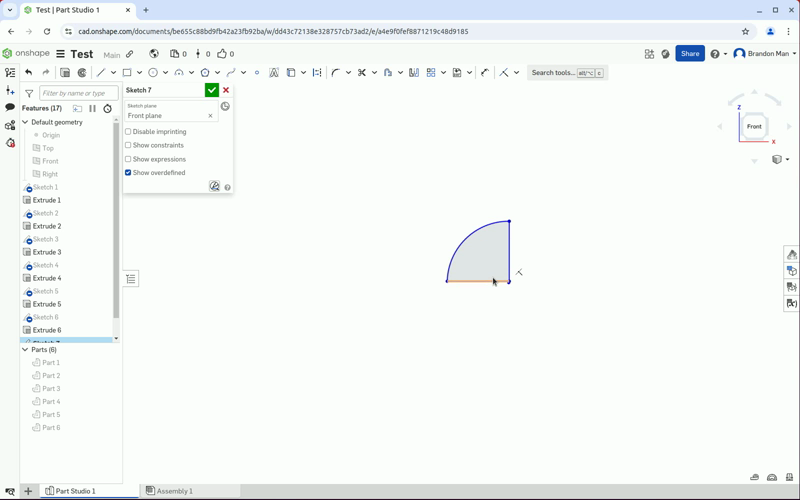
scroll(6)
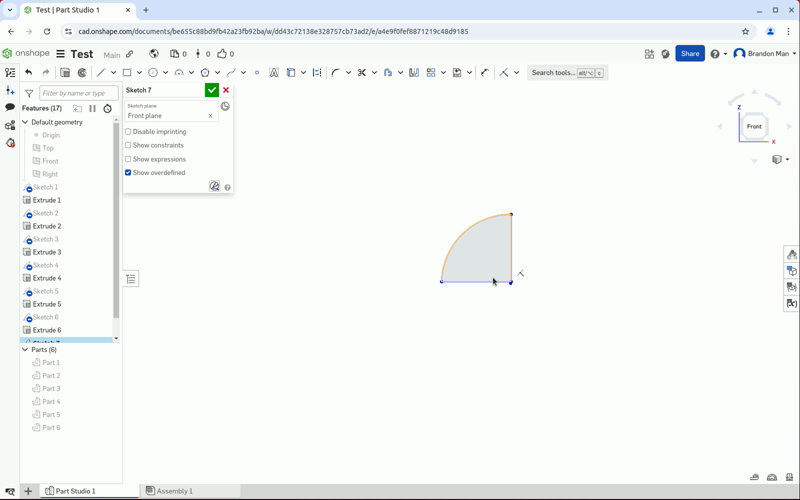
scroll(6)
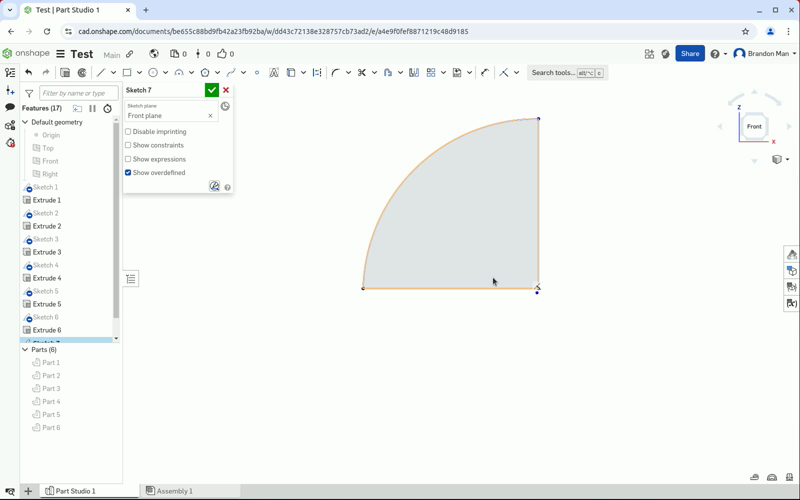
click(493, 277)
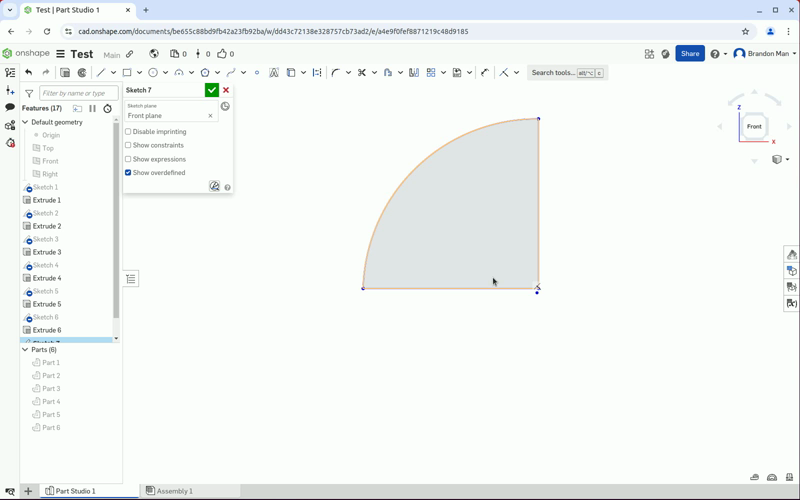
scroll(-6)
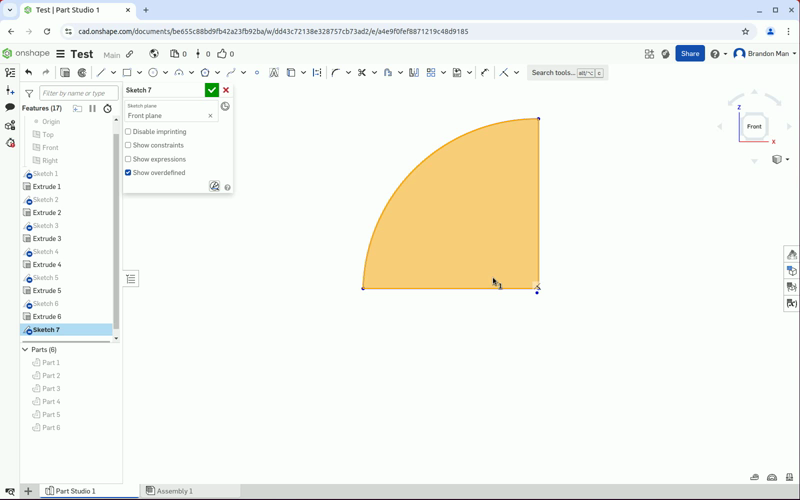
scroll(-6)
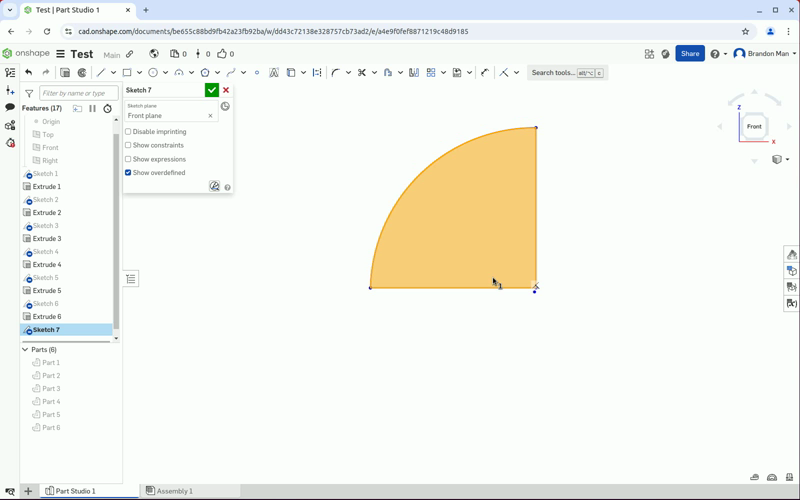
scroll(-6)
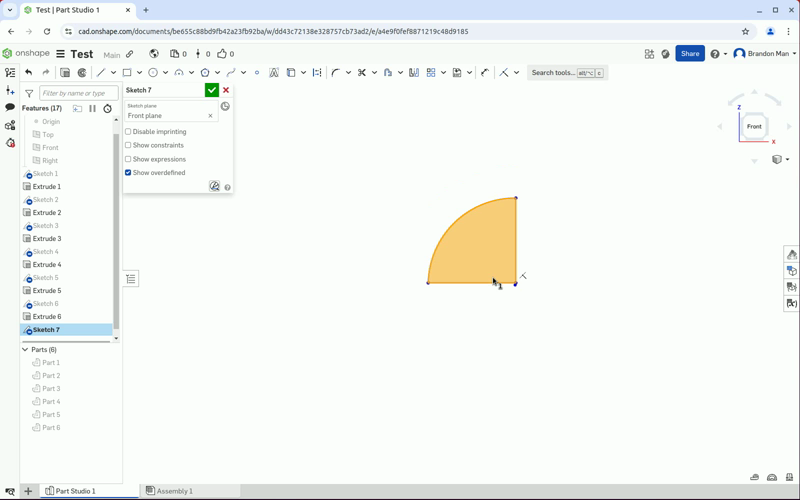
scroll(-6)
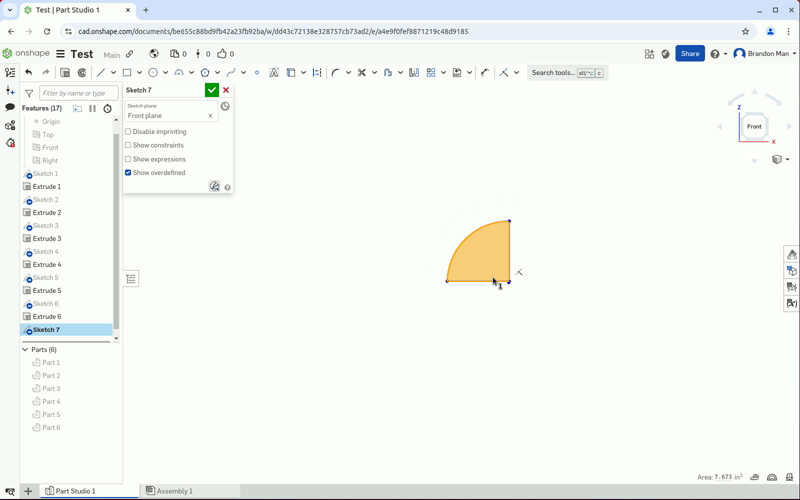
scroll(-6)
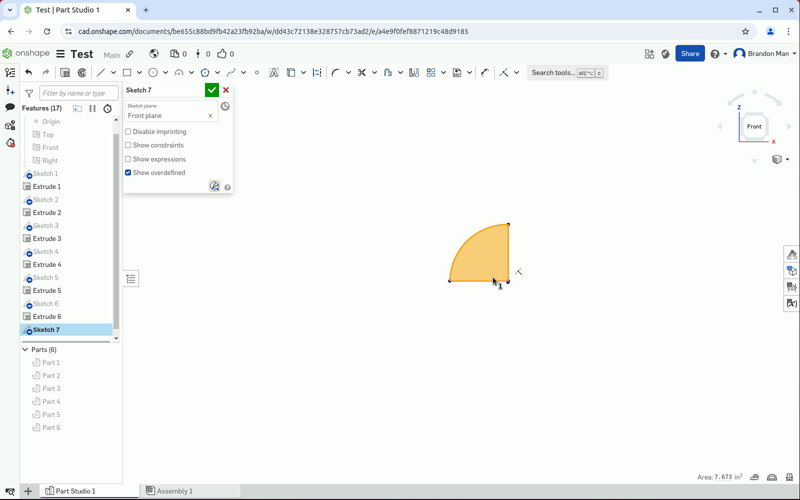
scroll(-6)
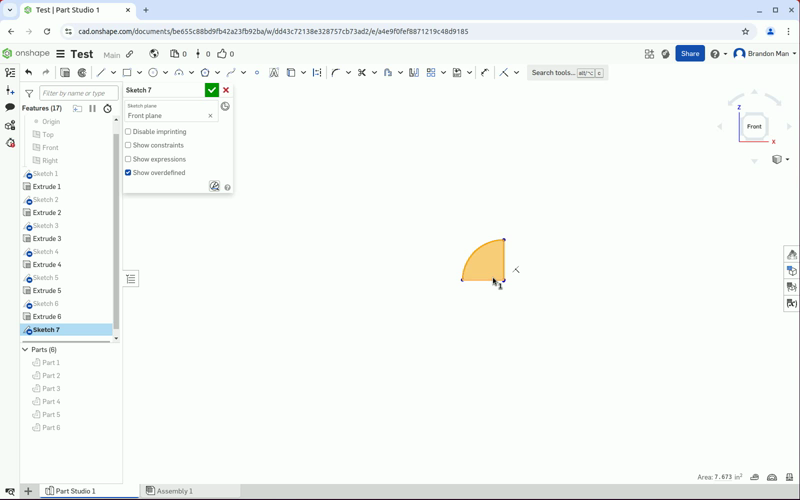
scroll(-6)
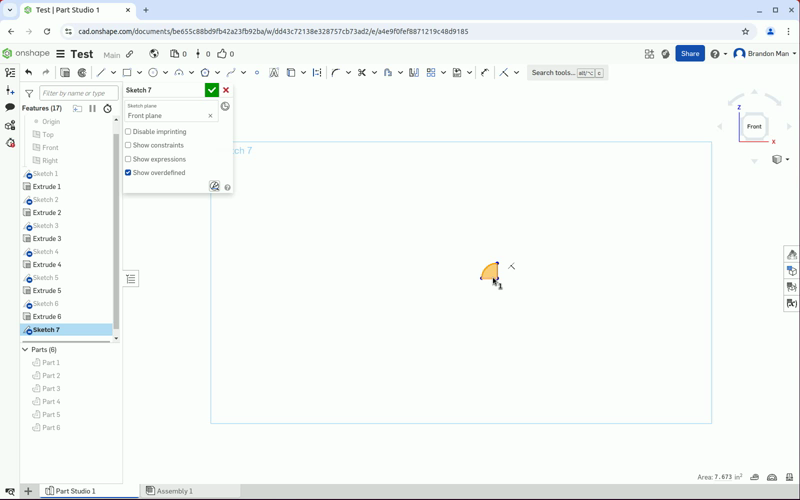
mouse_move(73, 352)
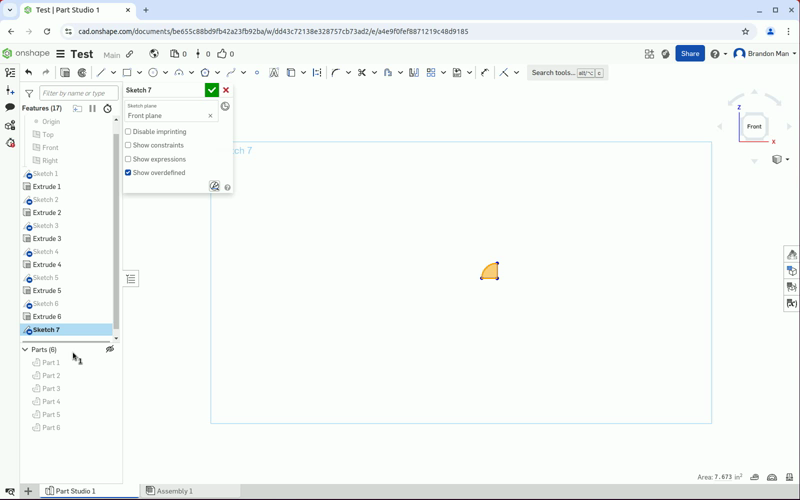
key(shift+y)
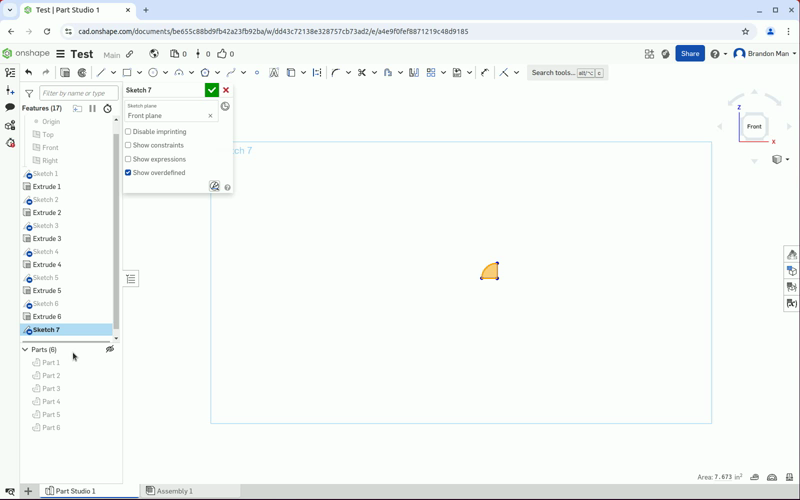
key(shift+e)
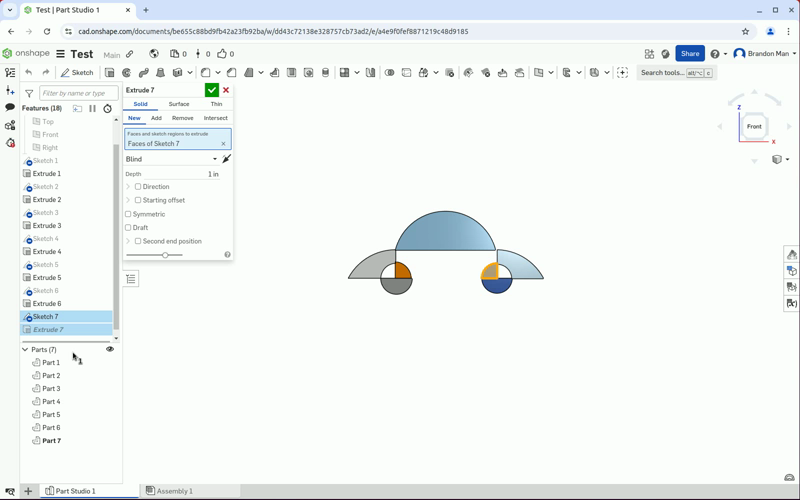
mouse_move(143, 106)
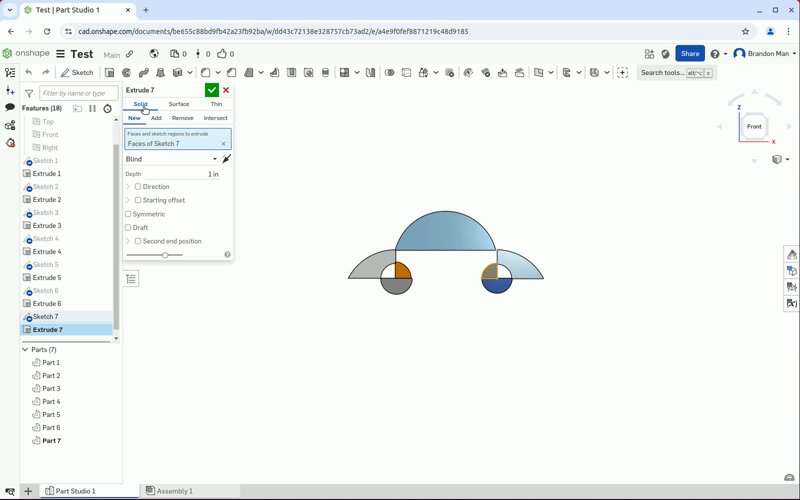
click(143, 106)
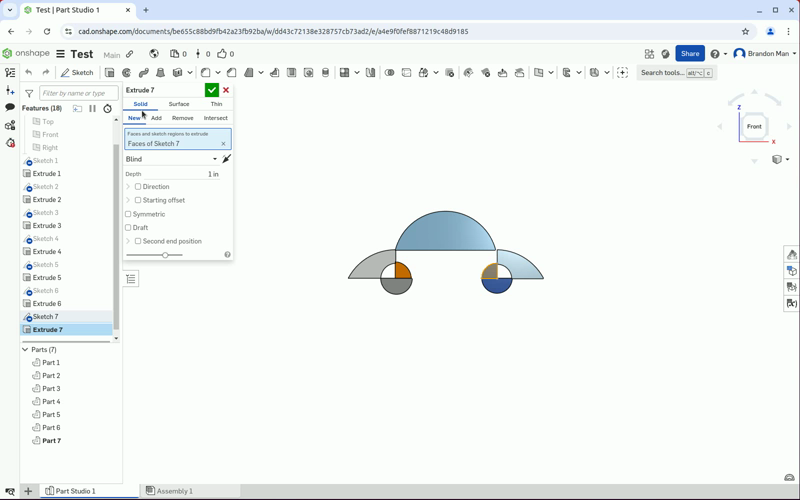
mouse_move(137, 120)
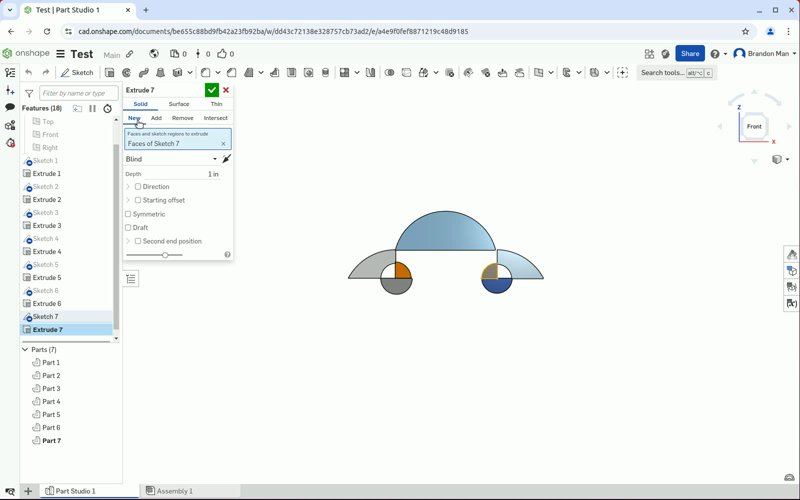
click(137, 120)
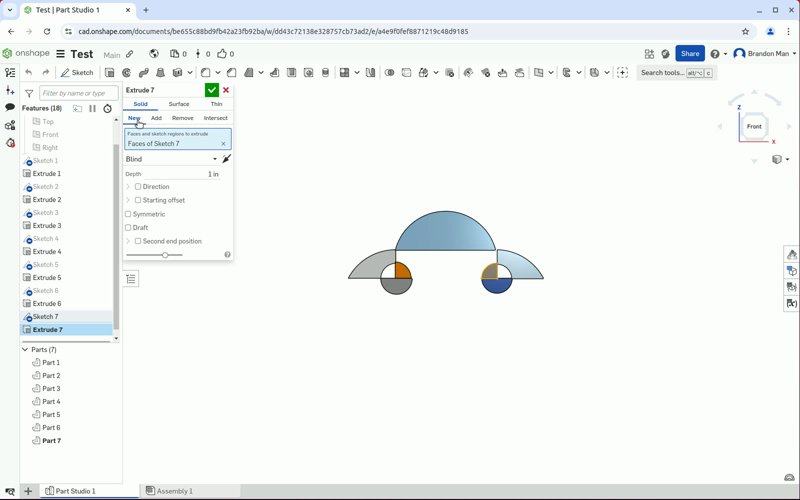
key(tab, 4)
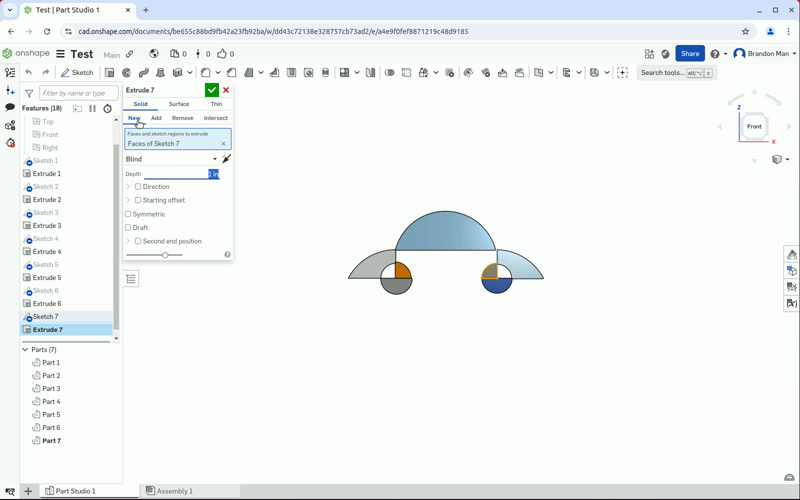
text(8.906)
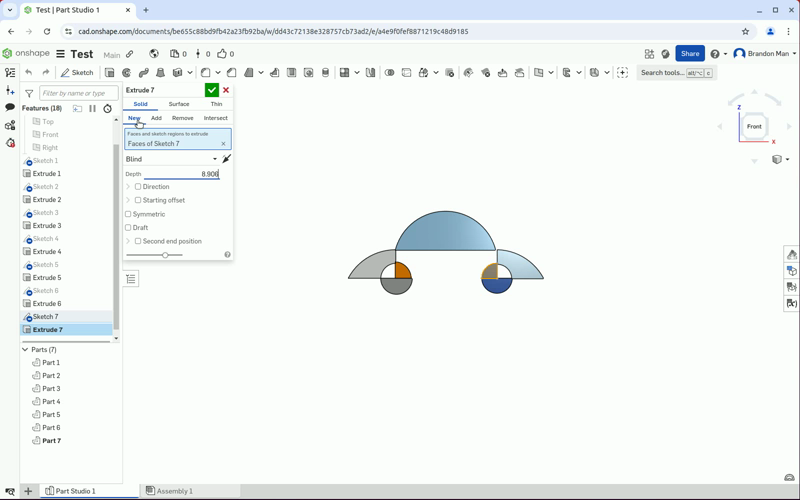
key(enter)
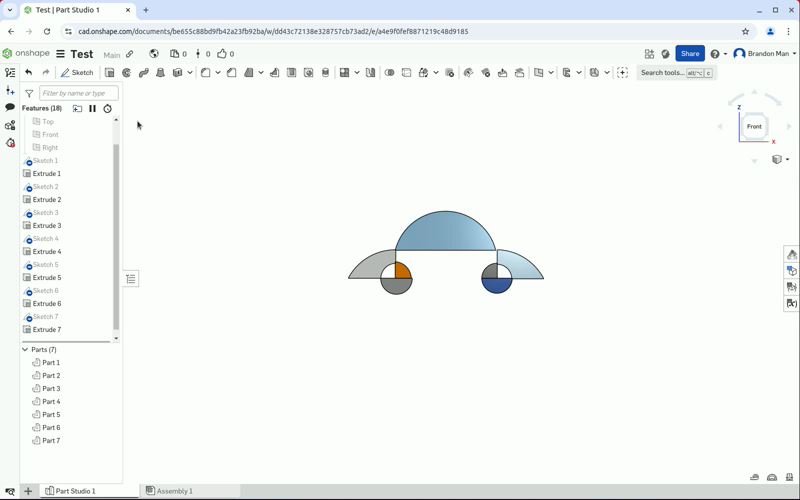
key(shift+h)
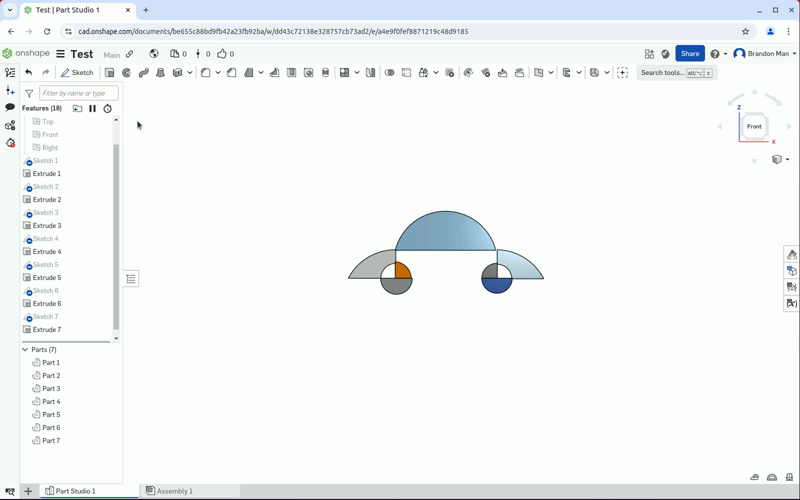
key(shift+h)
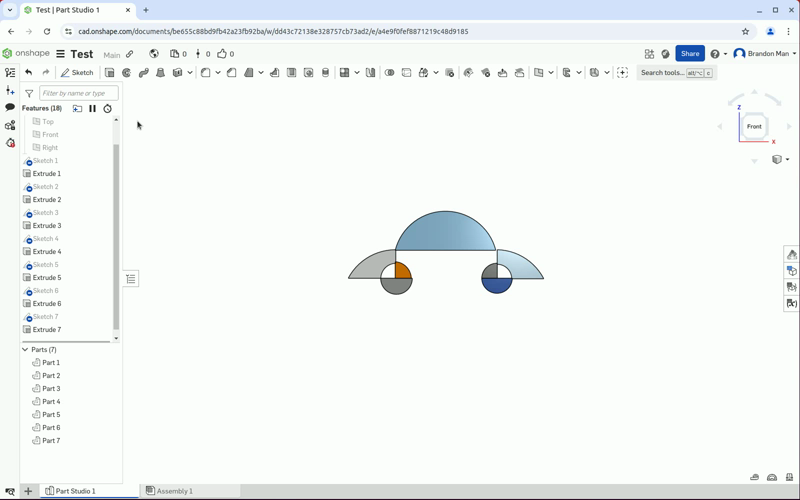
mouse_move(69, 163)
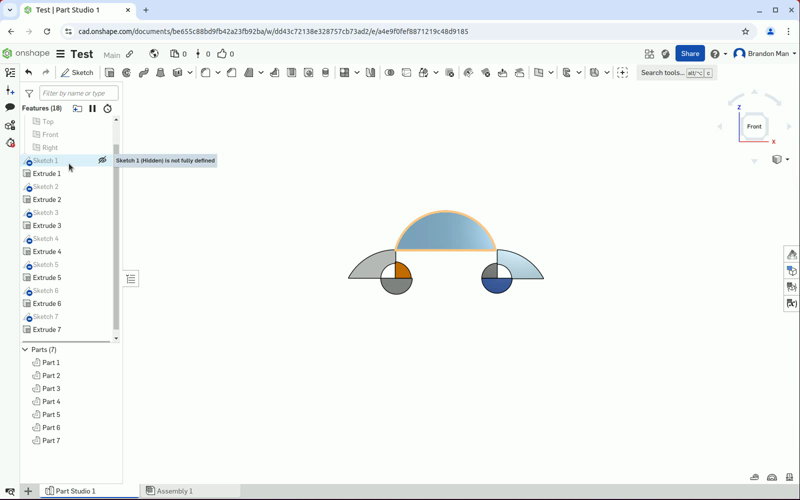
click(69, 163)
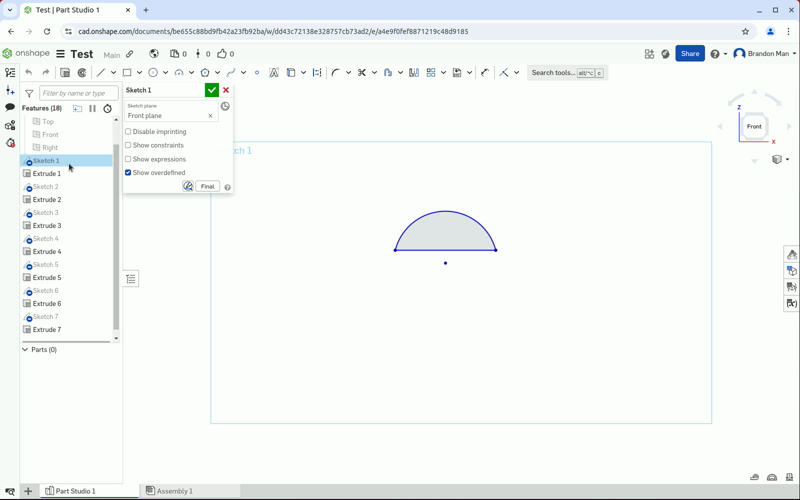
mouse_move(229, 92)
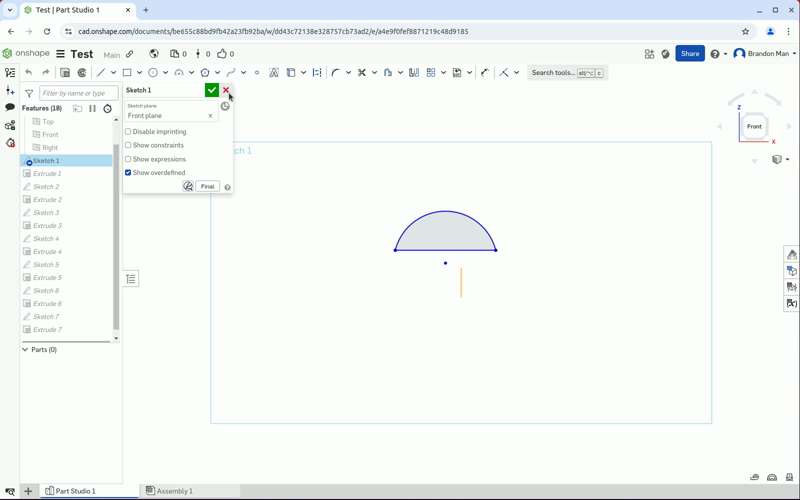
click(229, 92)
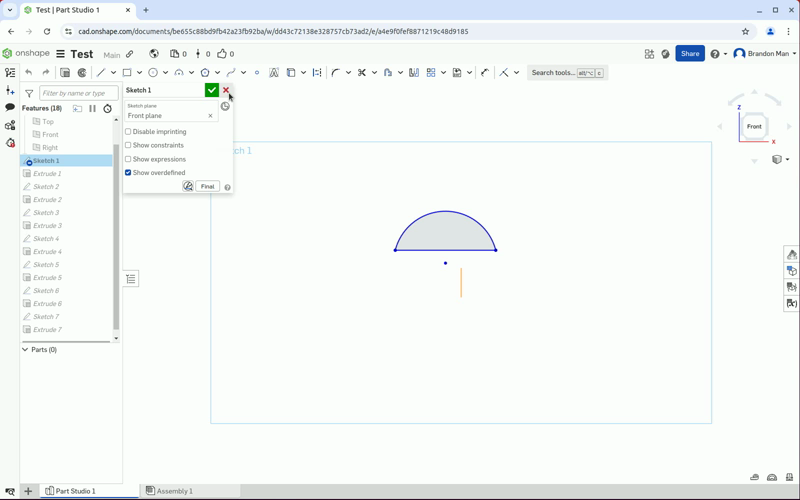
key(shift+s)
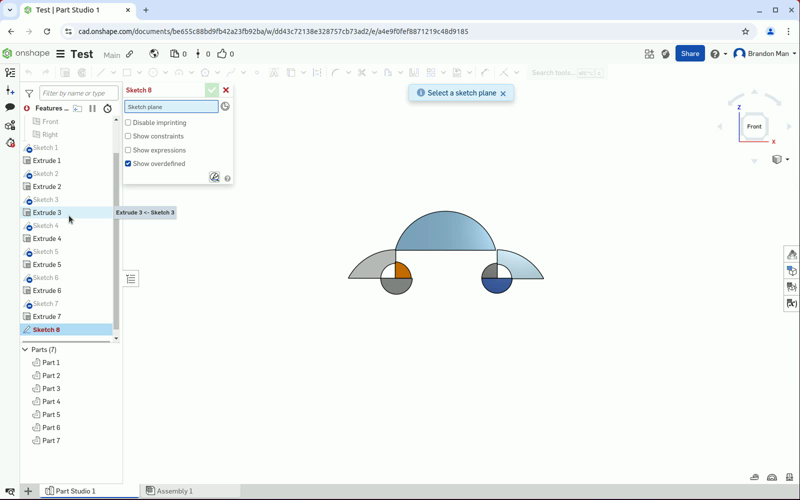
scroll(3)
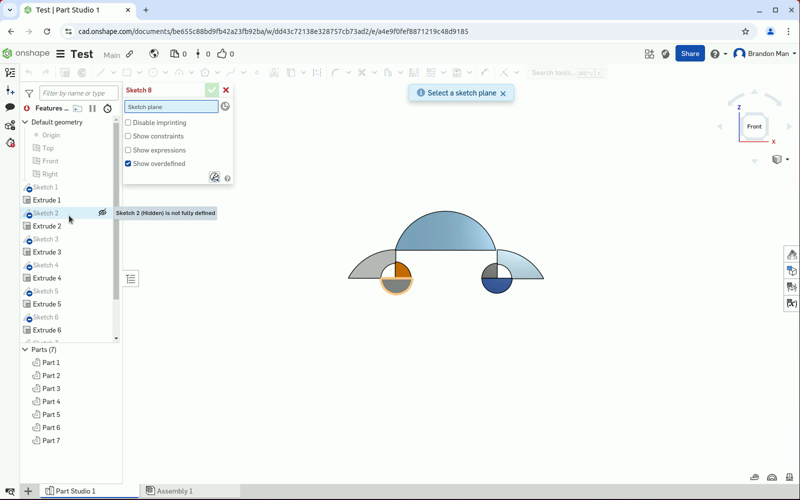
mouse_move(69, 163)
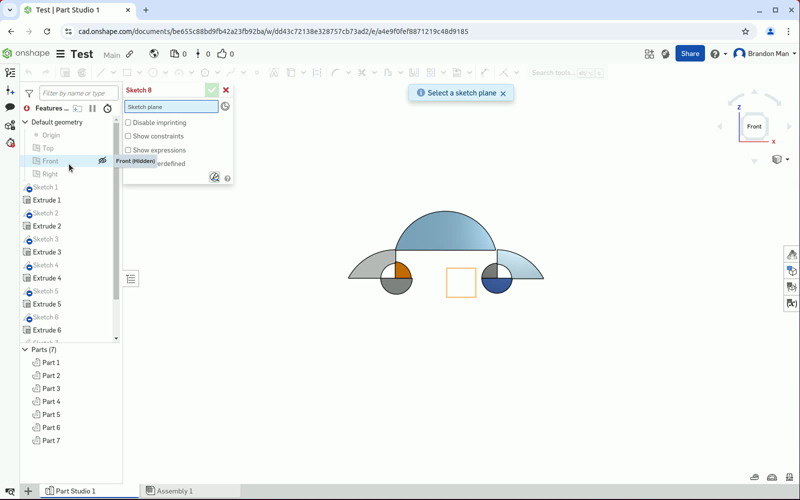
click(69, 163)
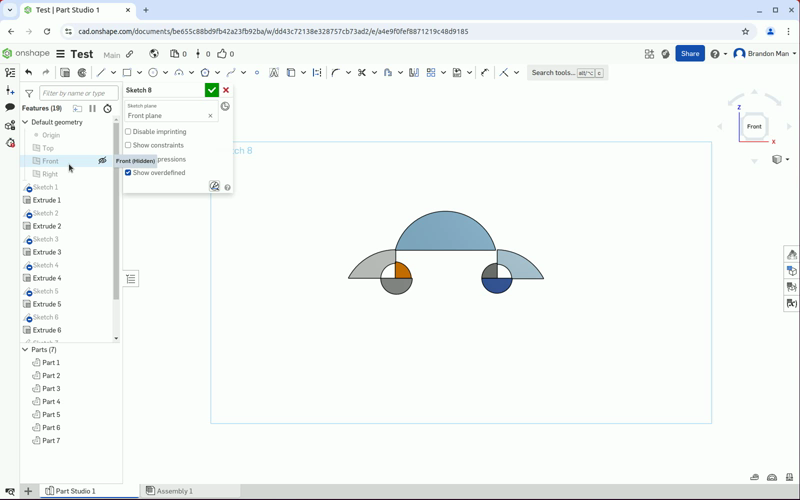
mouse_move(73, 352)
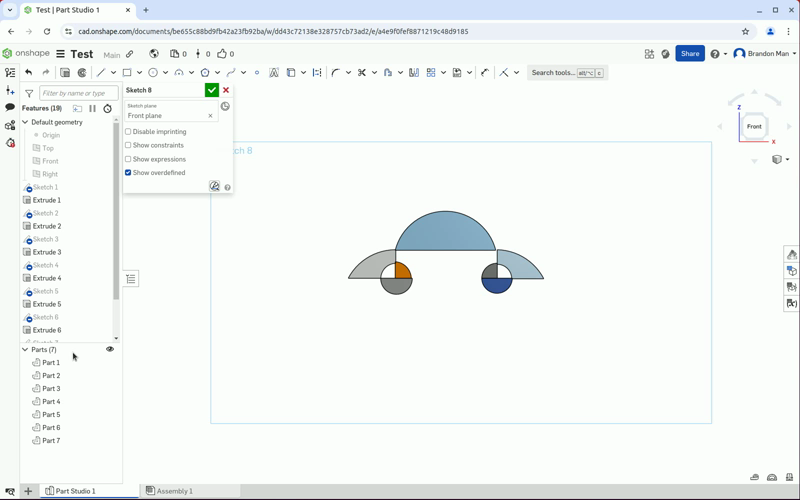
key(y)
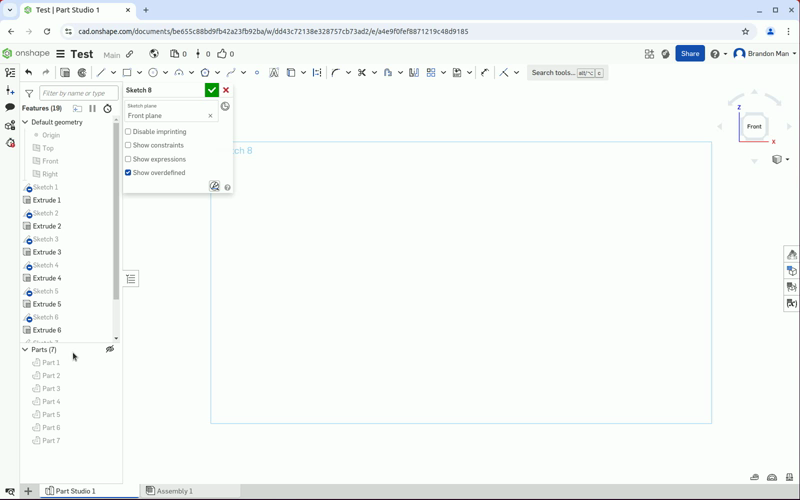
key(l)
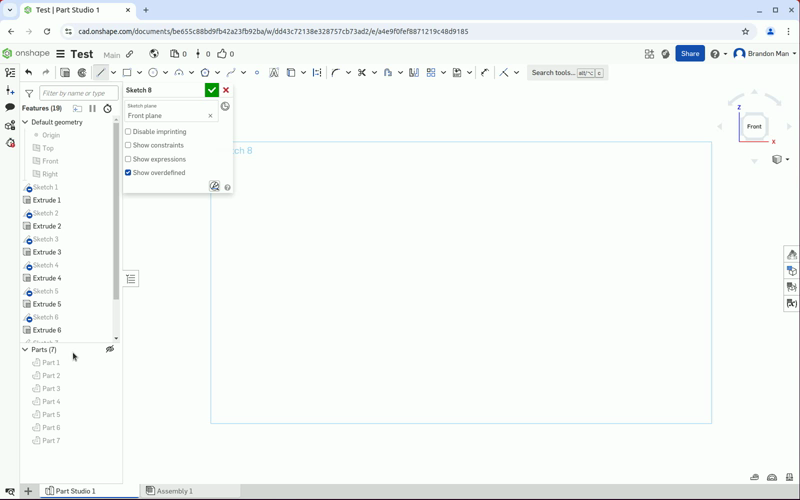
key_down(shift)
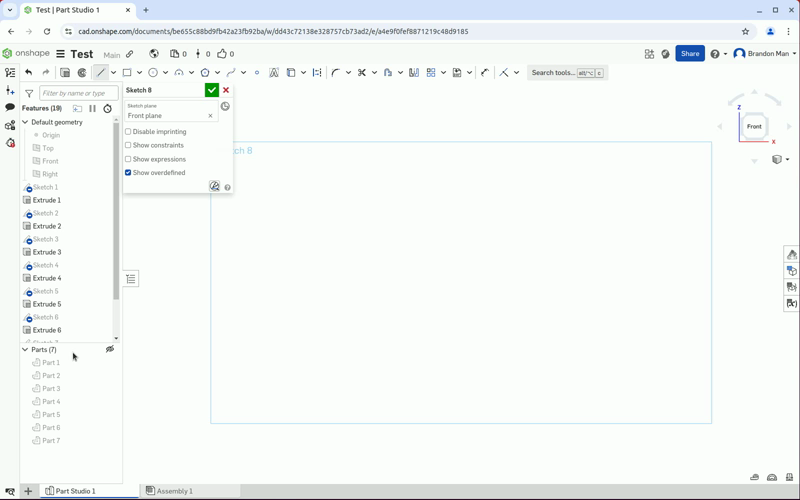
mouse_move(380, 278)
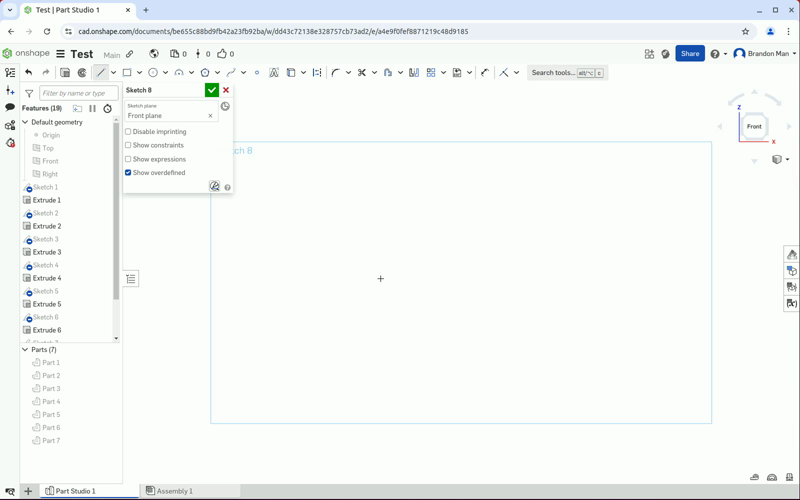
click(380, 278)
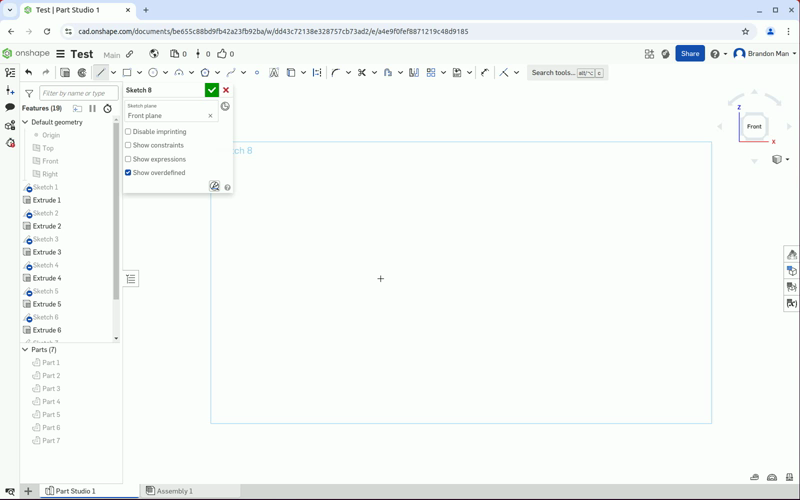
key_up(shift)
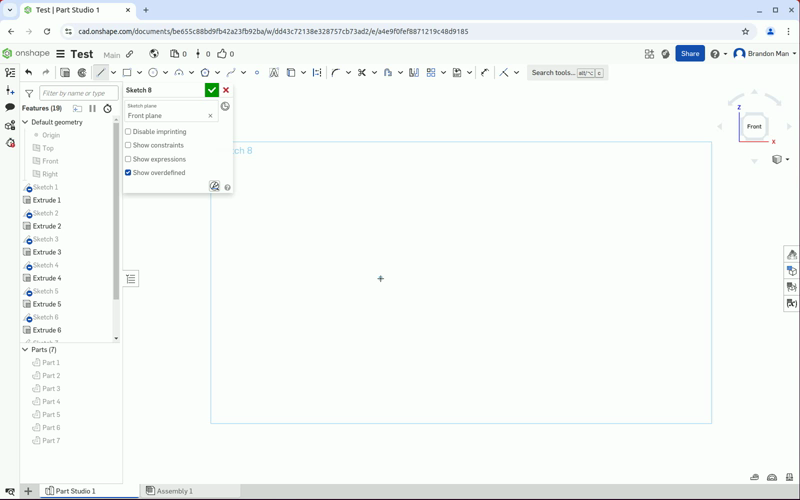
key_down(shift)
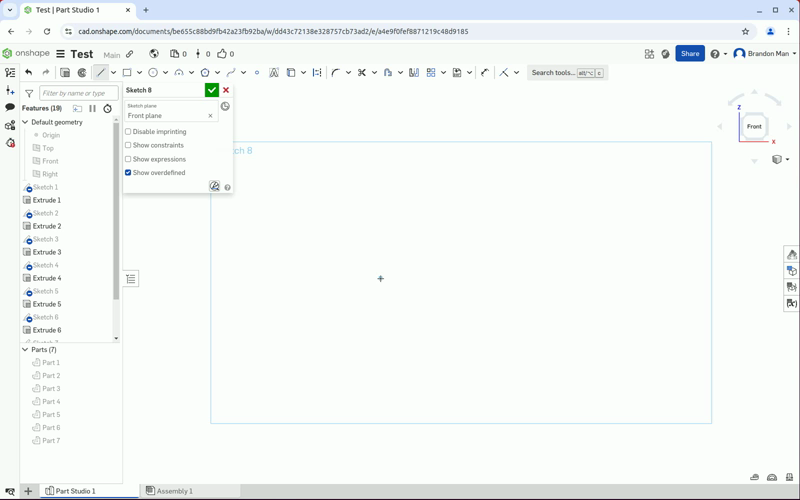
mouse_move(410, 278)
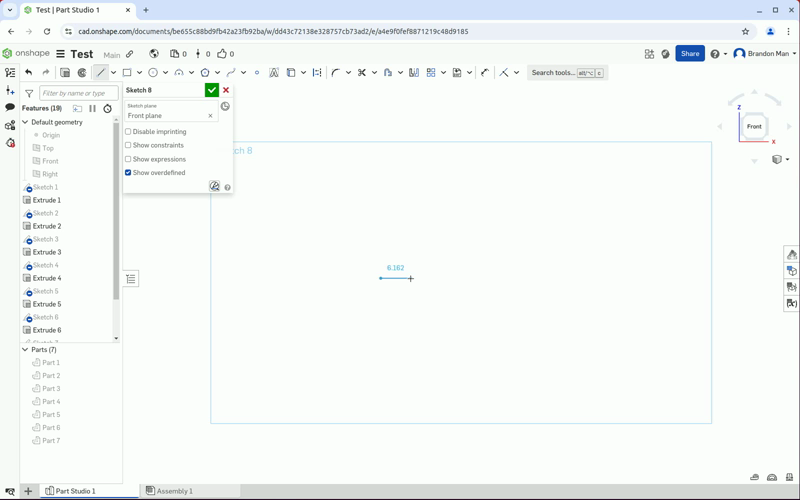
mouse_move(397, 278)
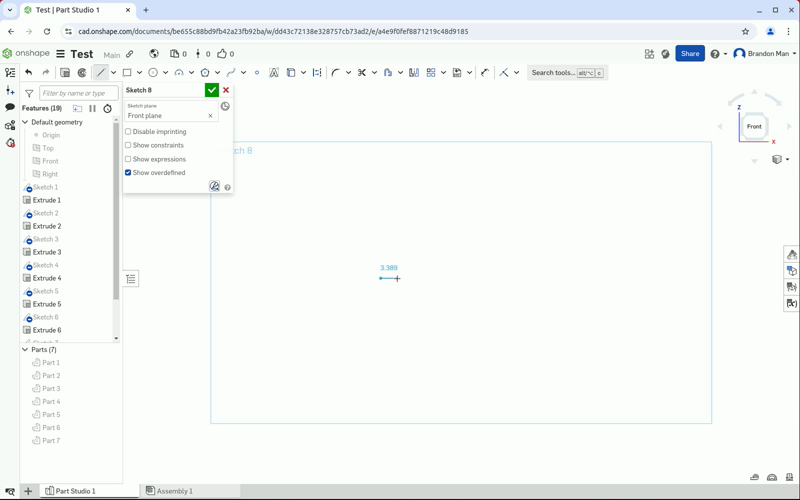
click(397, 278)
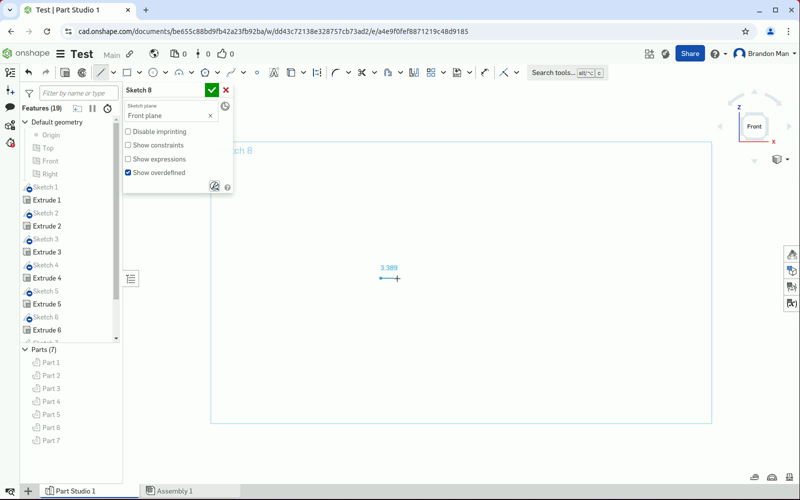
key_up(shift)
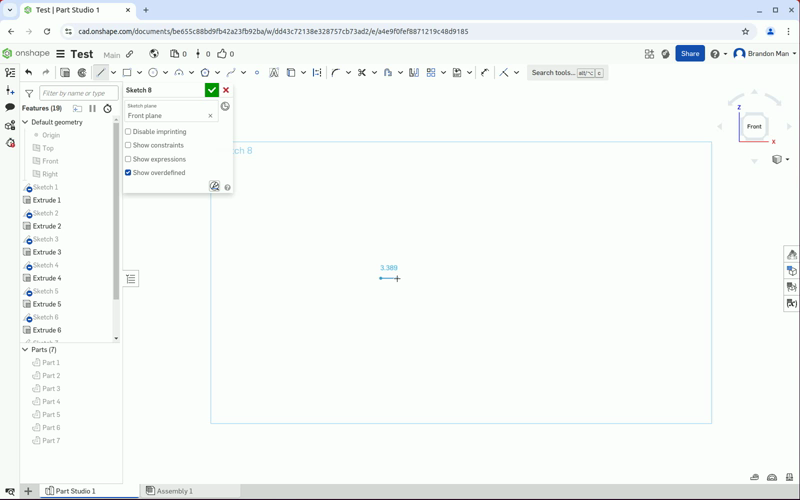
key_down(shift)
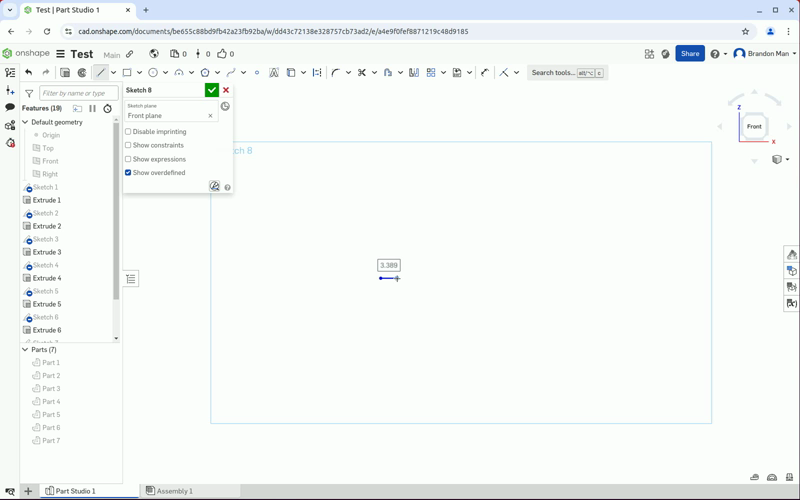
mouse_move(427, 278)
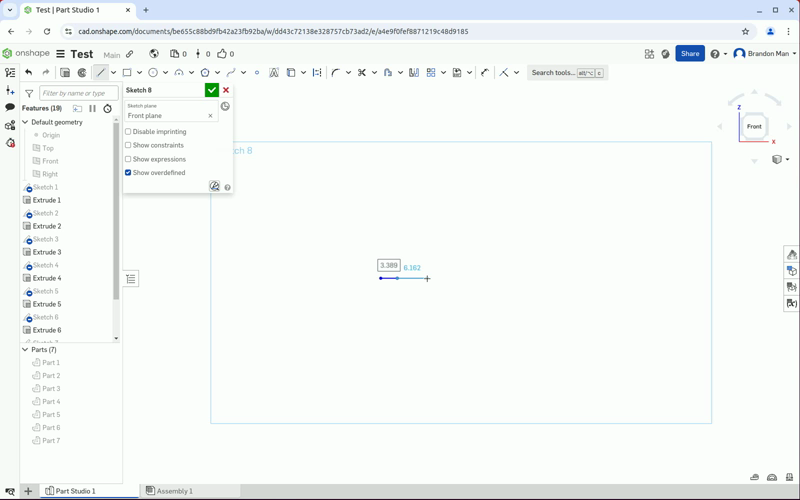
mouse_move(397, 261)
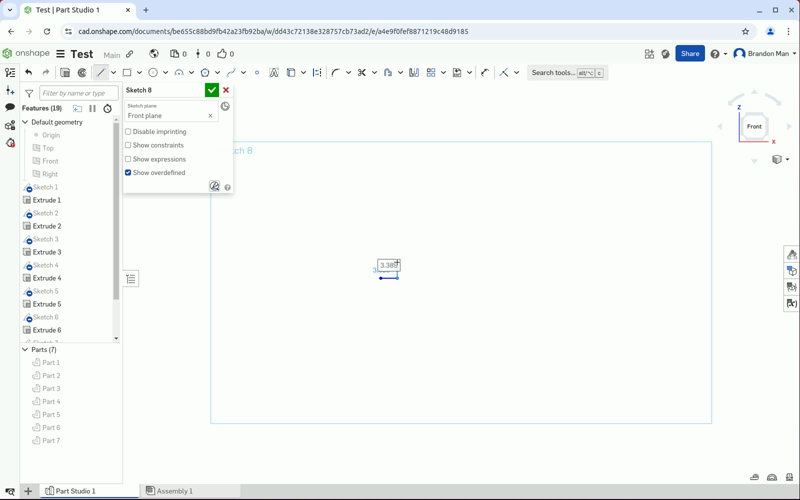
click(397, 261)
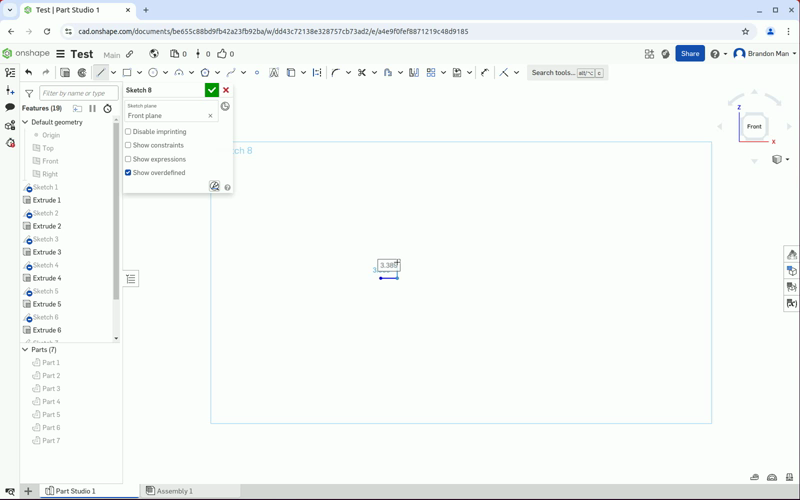
key_up(shift)
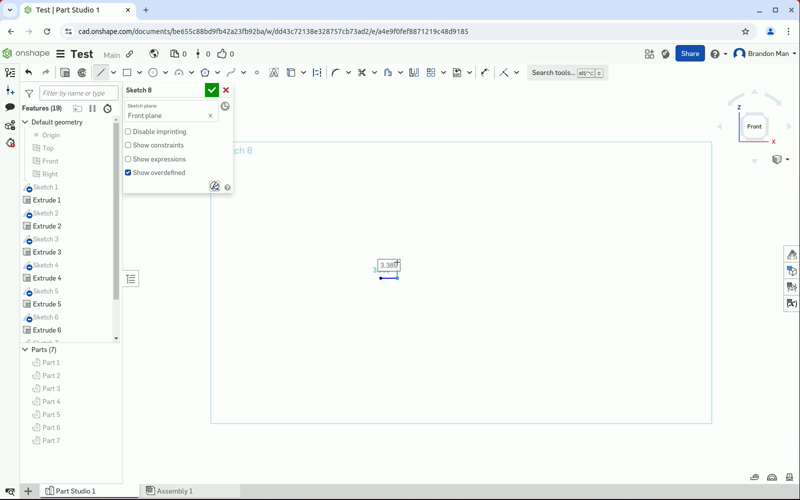
key(esc)
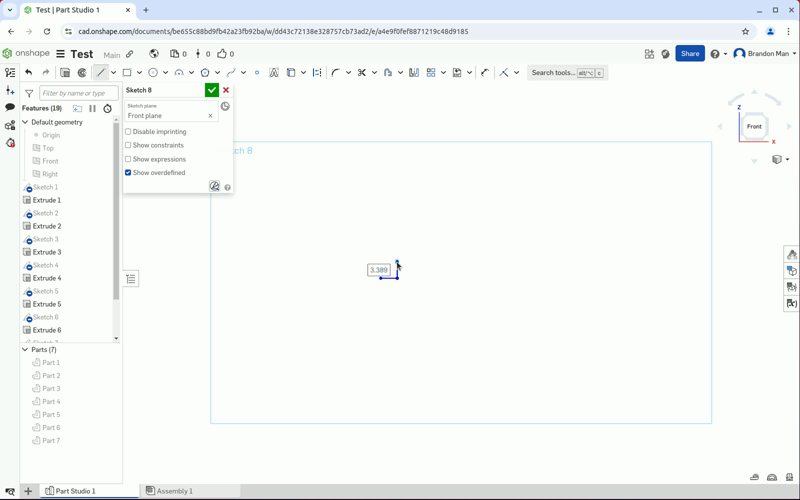
key(a)
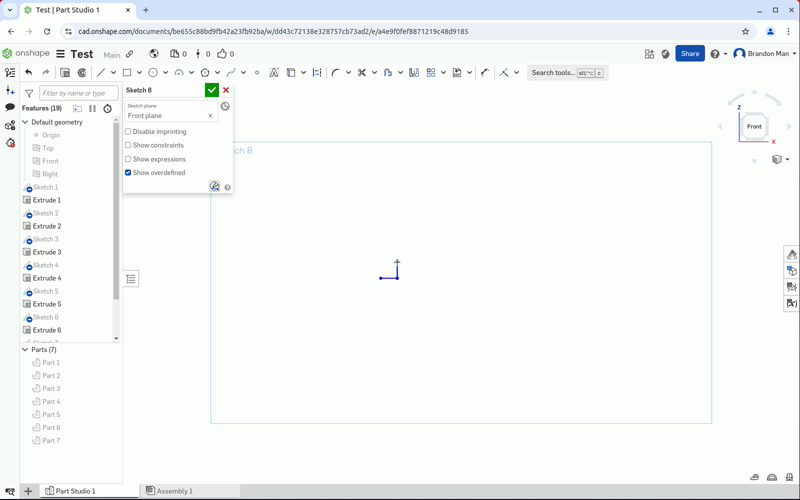
mouse_move(397, 261)
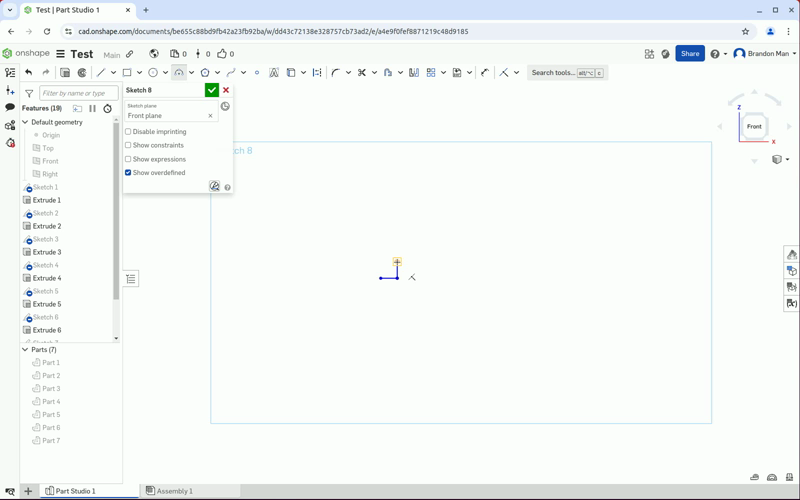
click(397, 261)
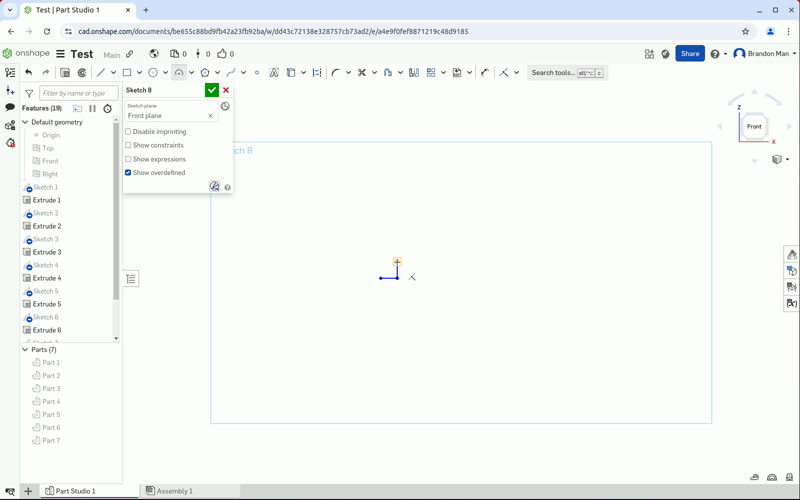
mouse_move(380, 278)
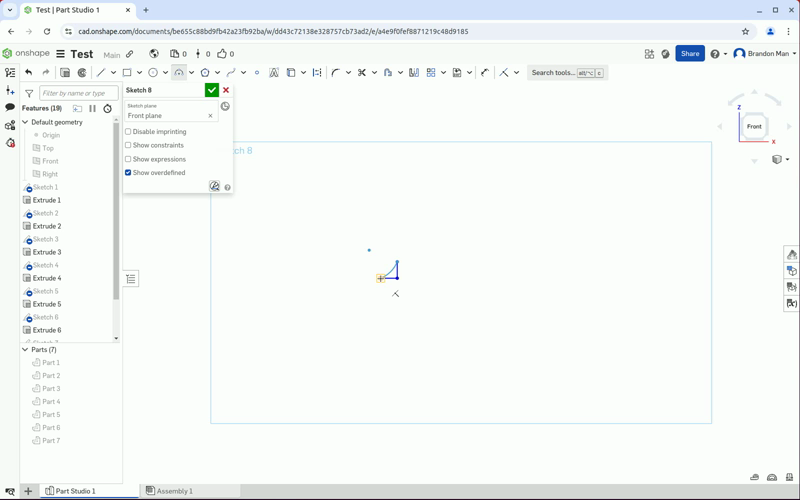
click(380, 278)
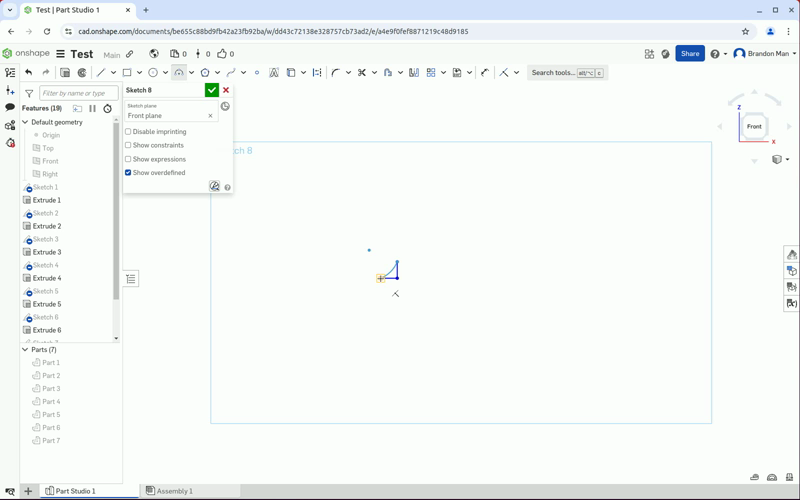
key_down(shift)
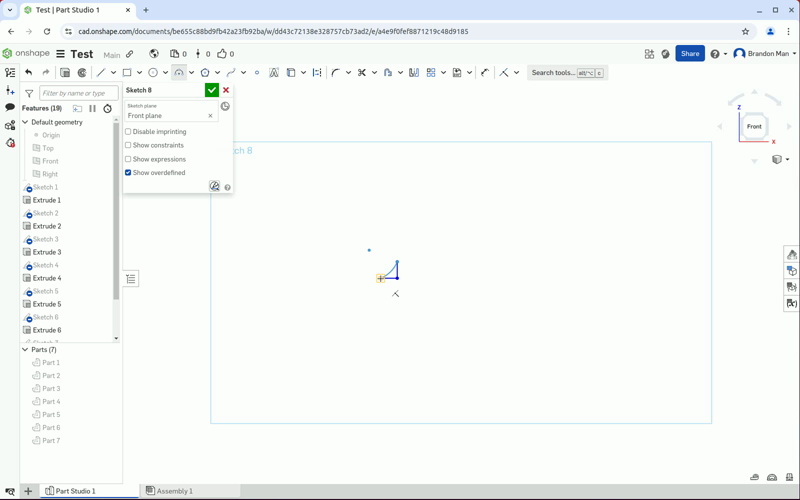
mouse_move(385, 266)
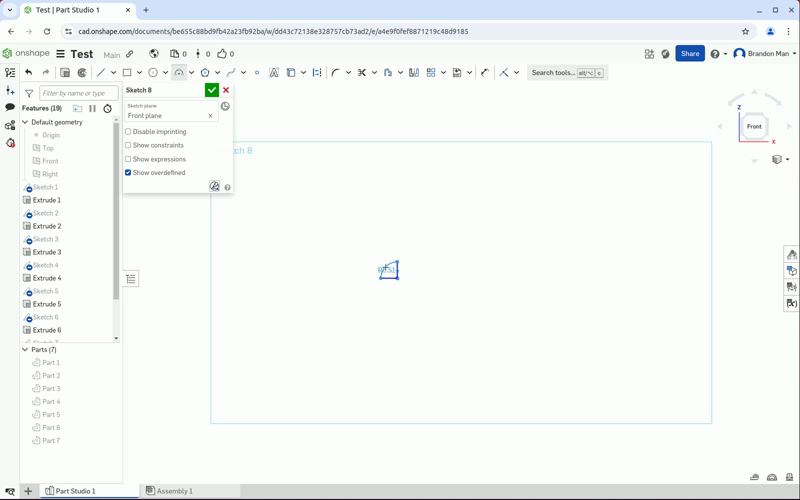
click(385, 266)
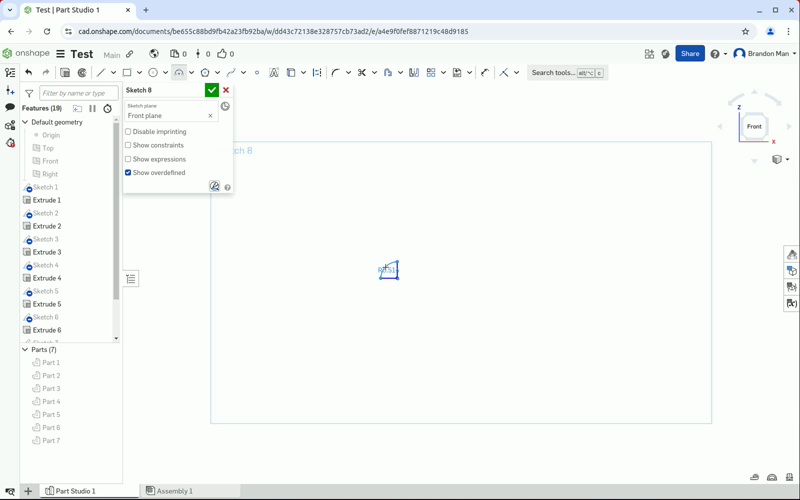
key_up(shift)
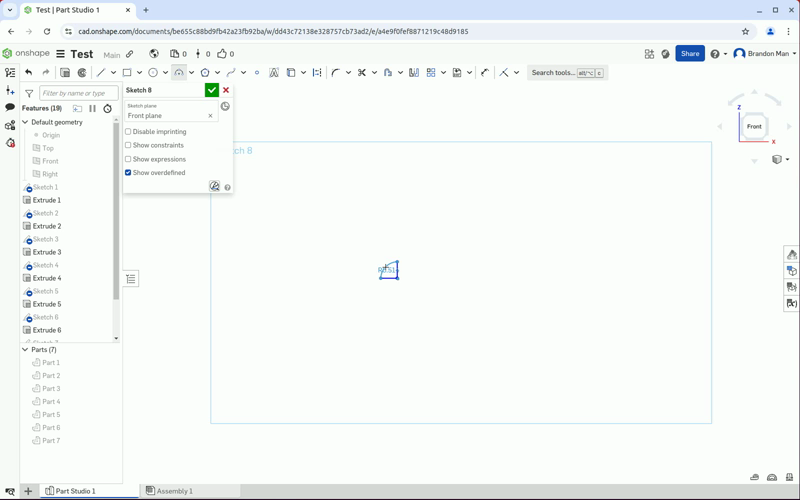
key(esc)
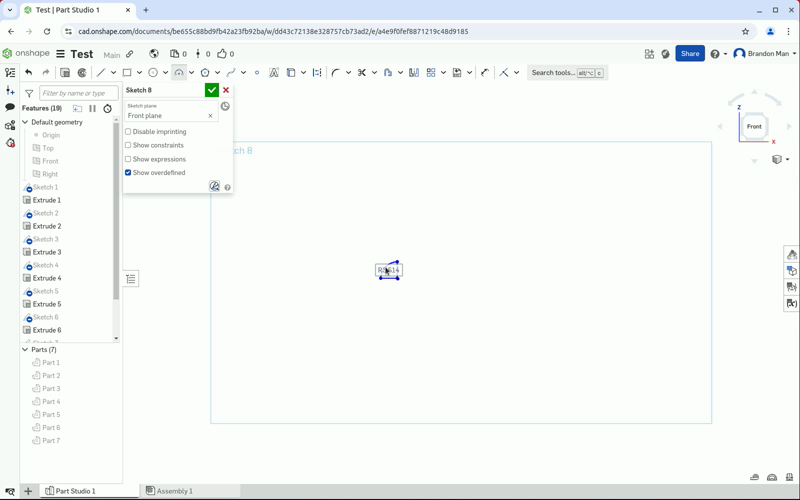
mouse_move(392, 267)
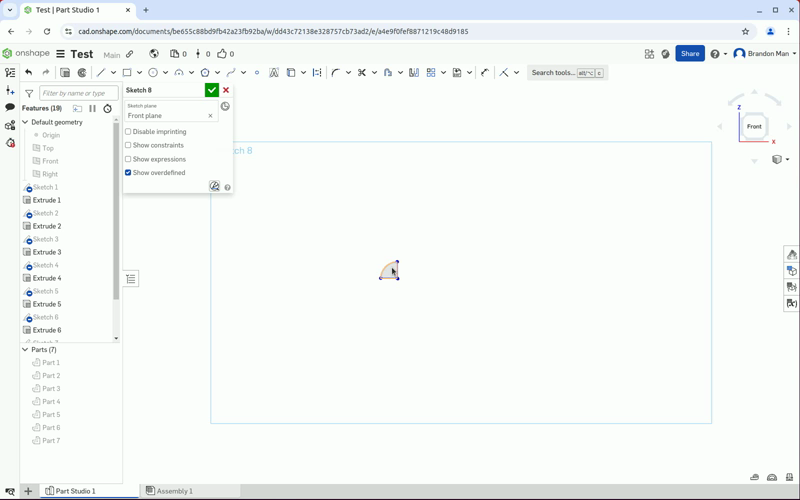
scroll(6)
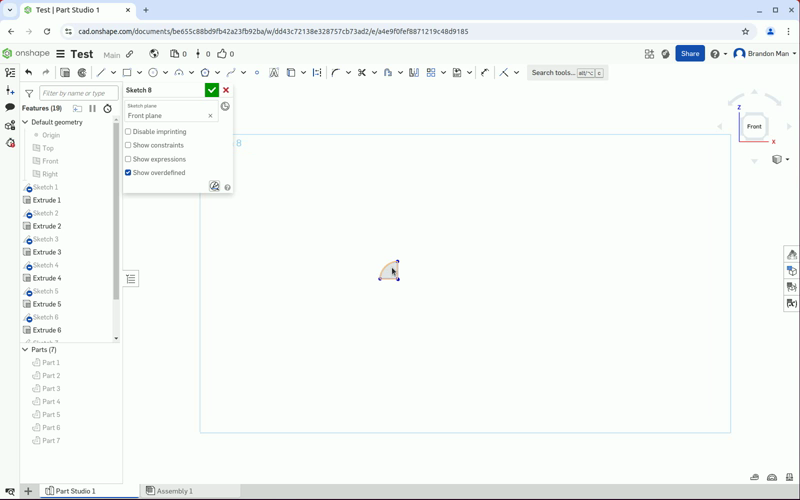
scroll(6)
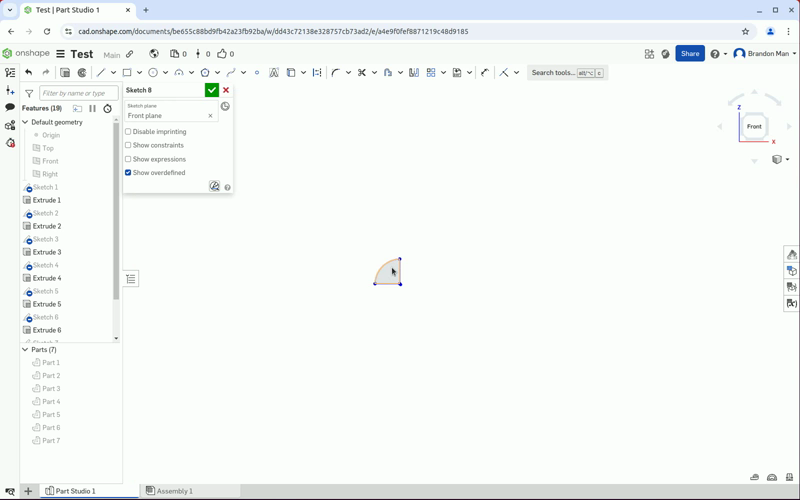
scroll(6)
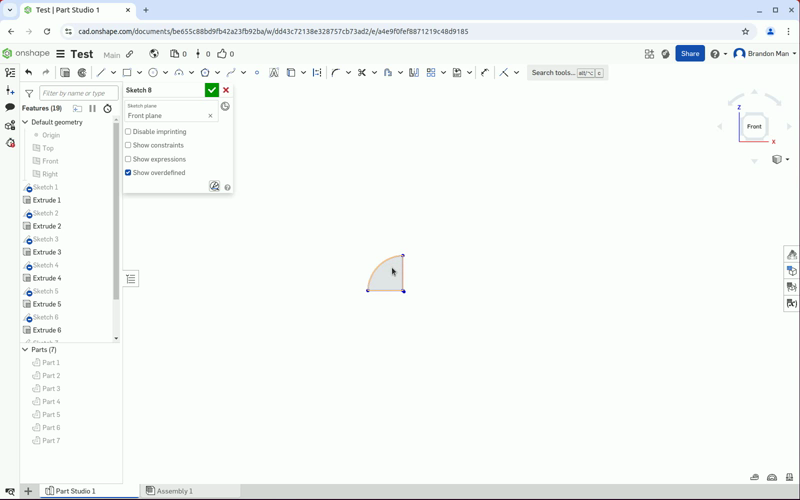
scroll(6)
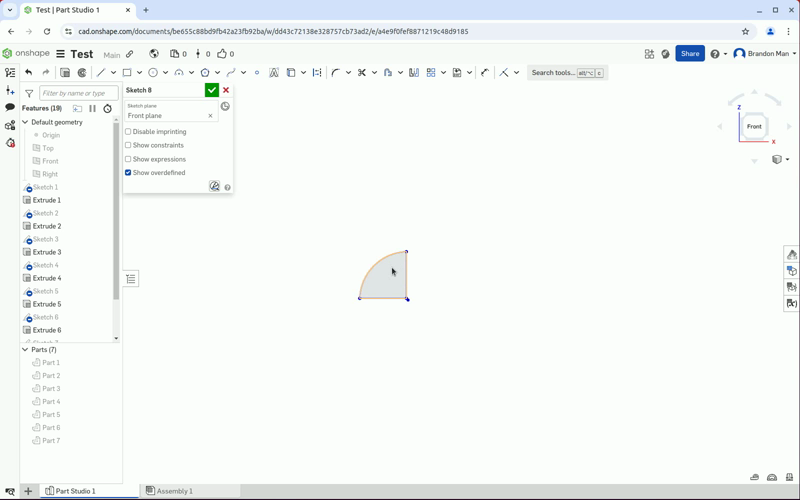
scroll(6)
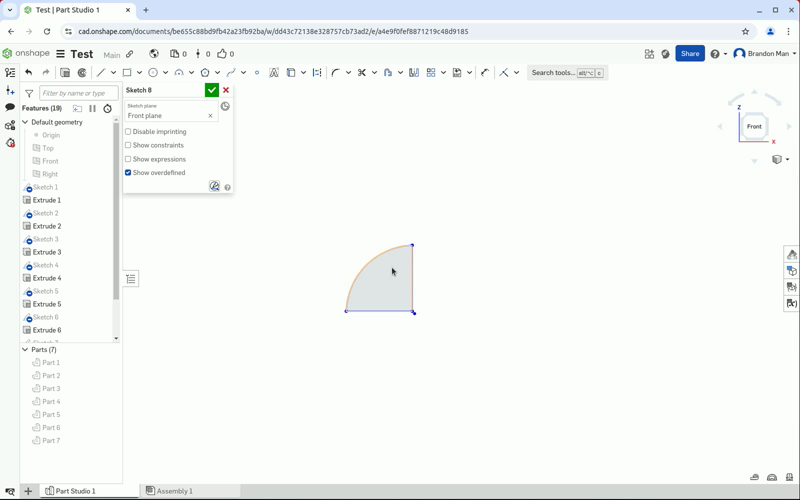
scroll(6)
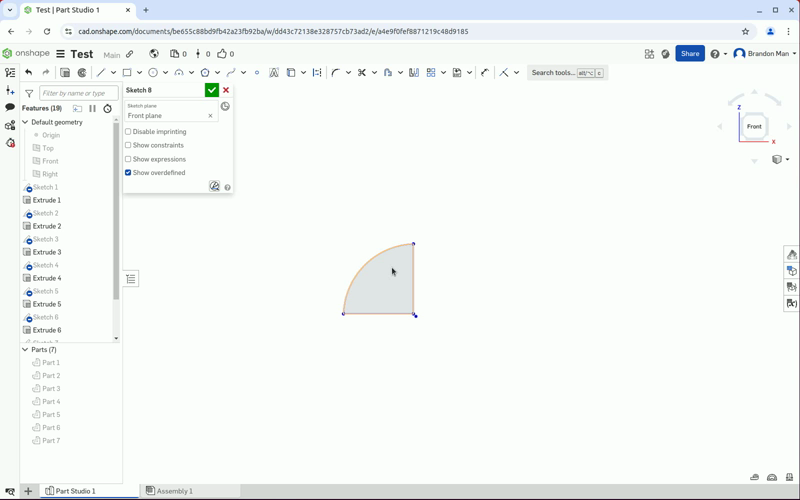
scroll(6)
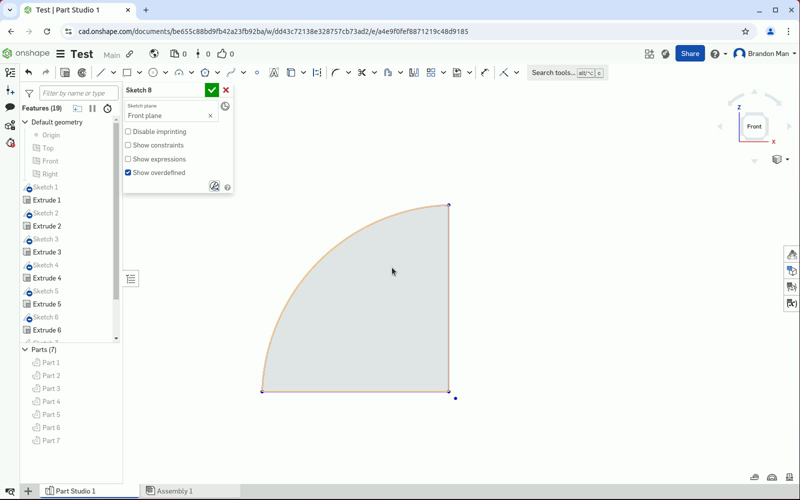
click(392, 267)
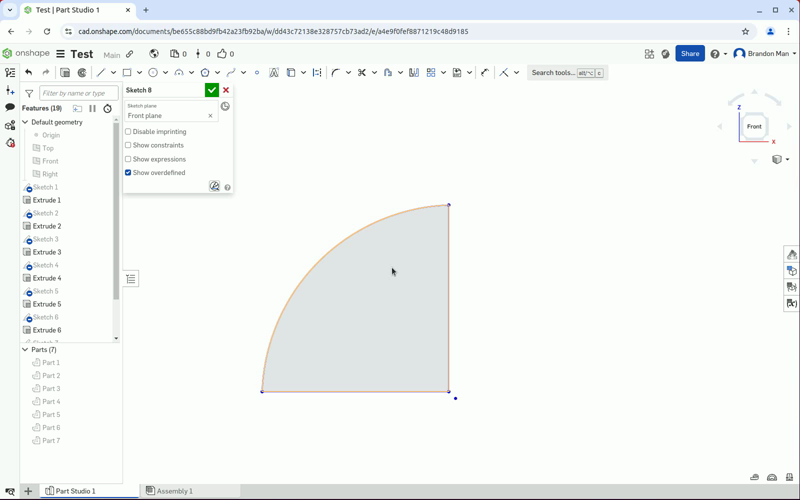
scroll(-6)
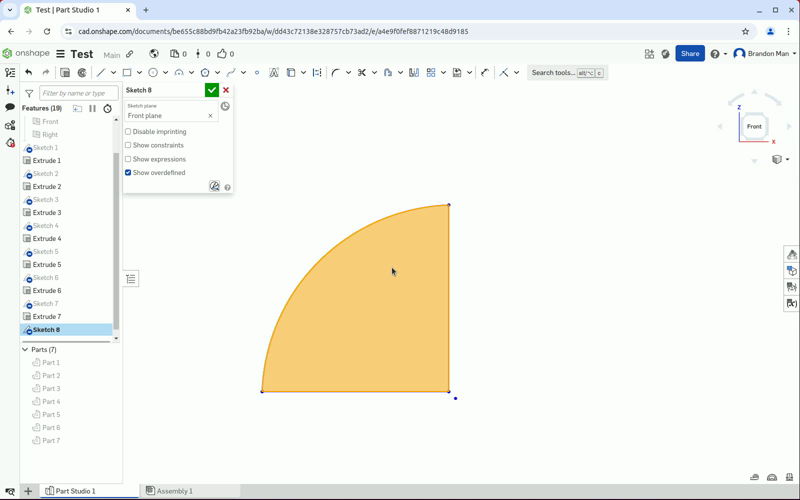
scroll(-6)
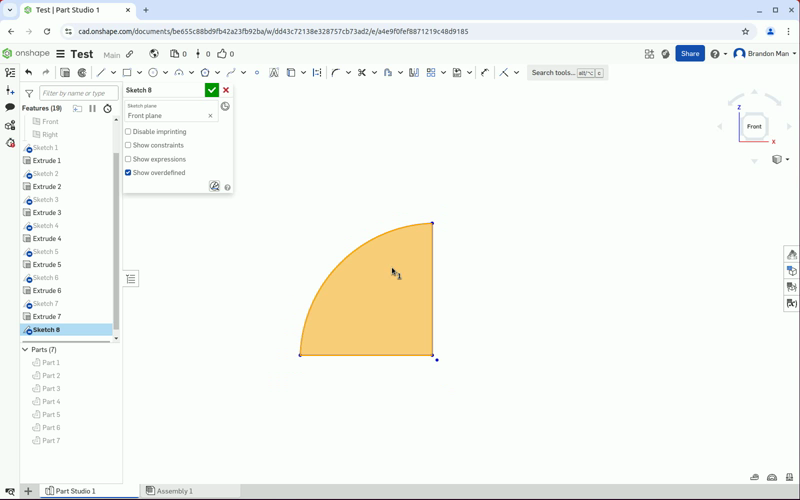
scroll(-6)
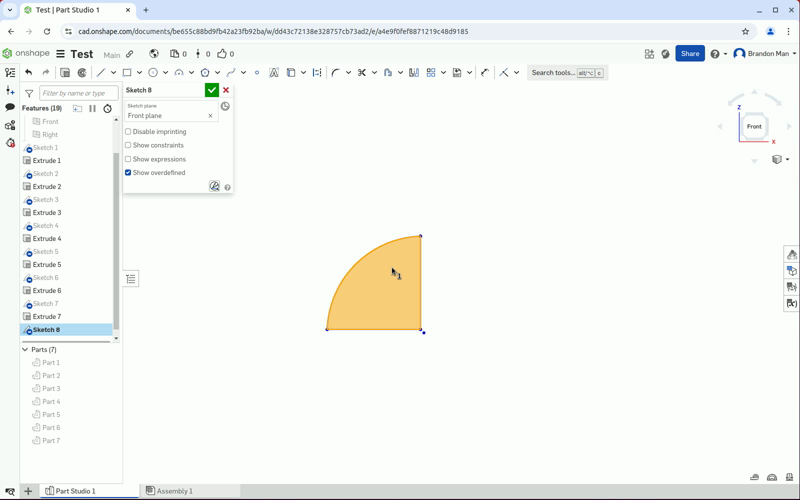
scroll(-6)
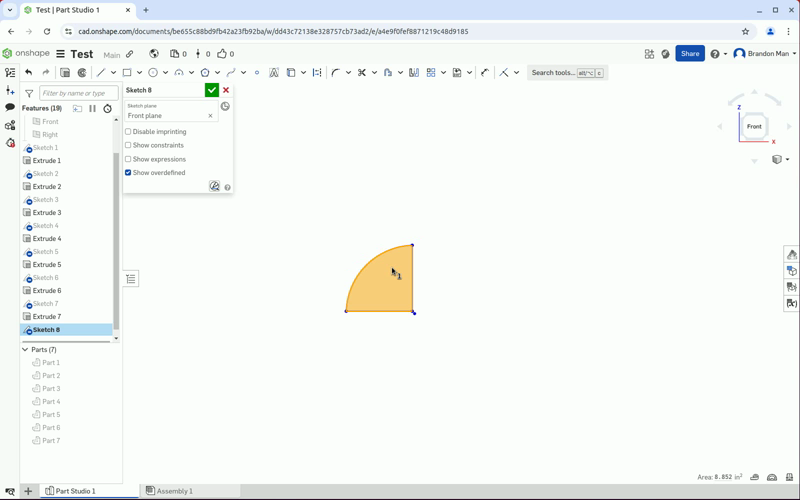
scroll(-6)
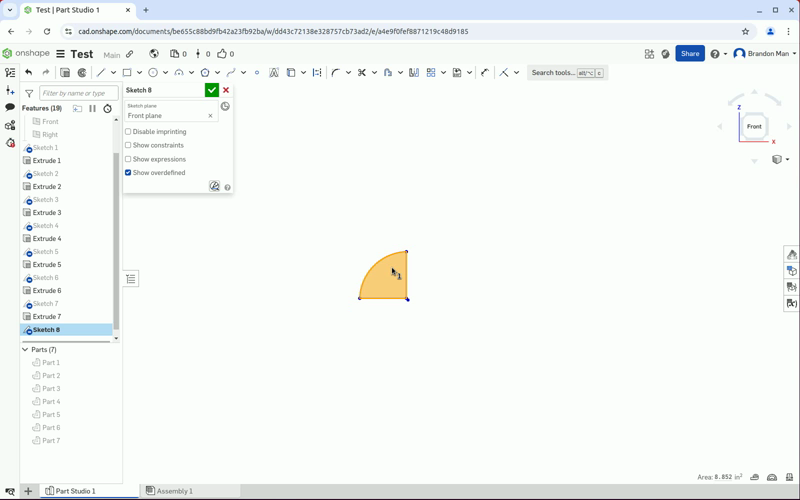
scroll(-6)
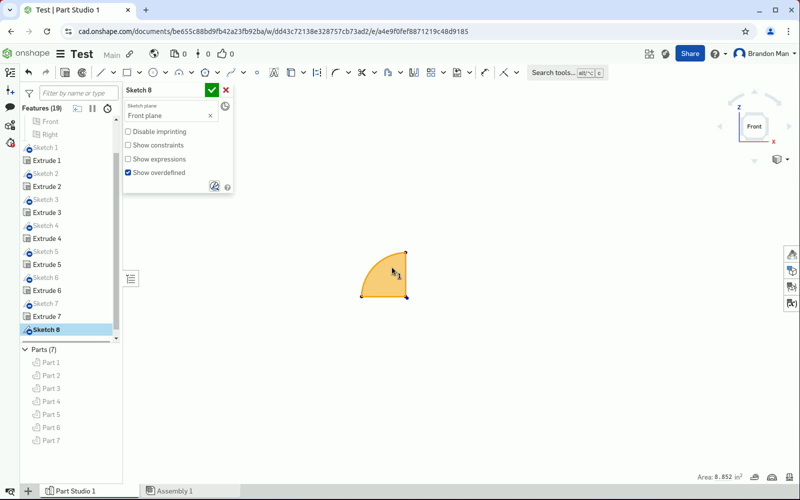
scroll(-6)
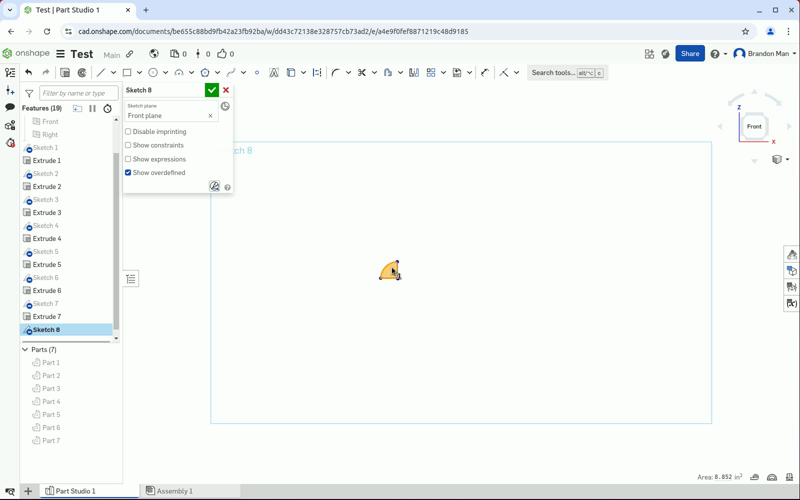
mouse_move(73, 352)
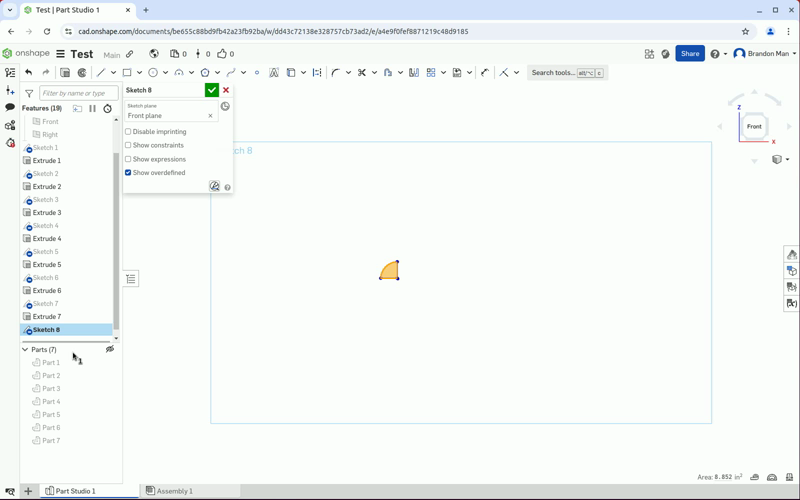
key(shift+y)
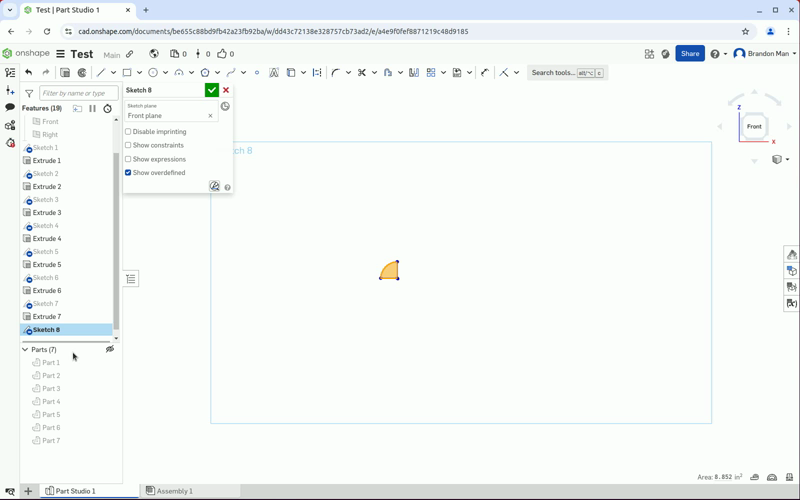
key(shift+e)
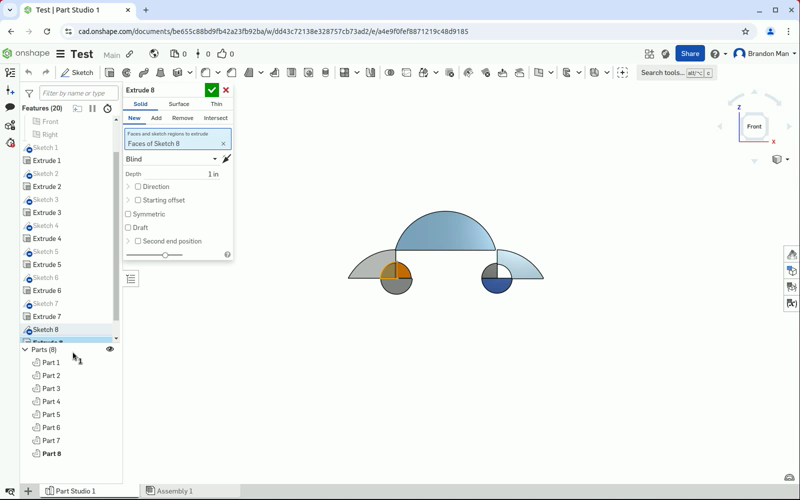
mouse_move(143, 106)
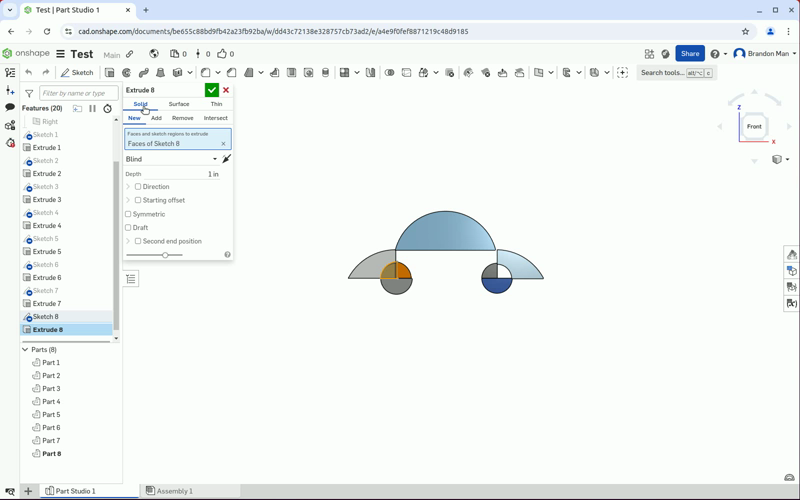
click(143, 106)
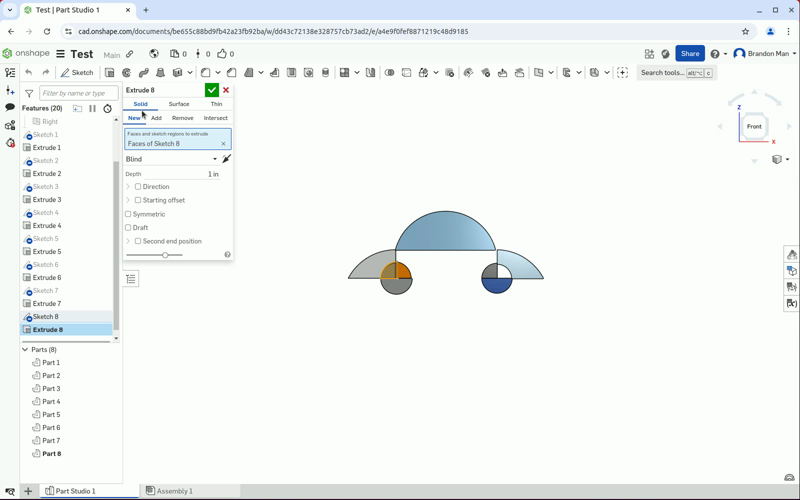
mouse_move(137, 120)
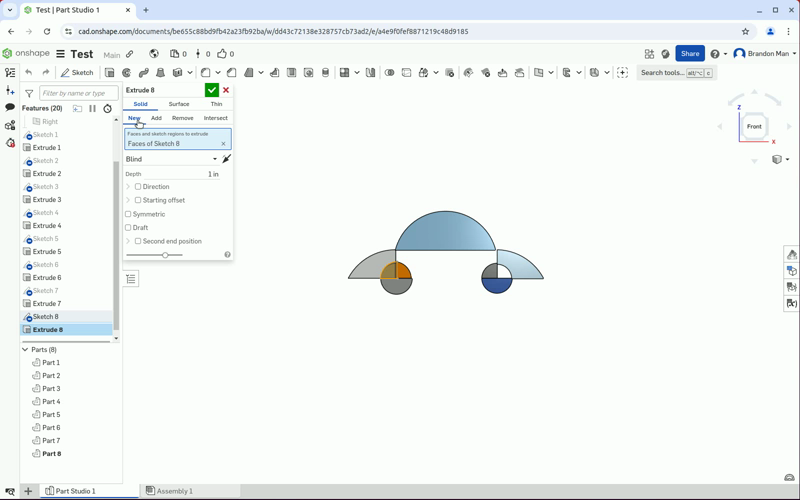
click(137, 120)
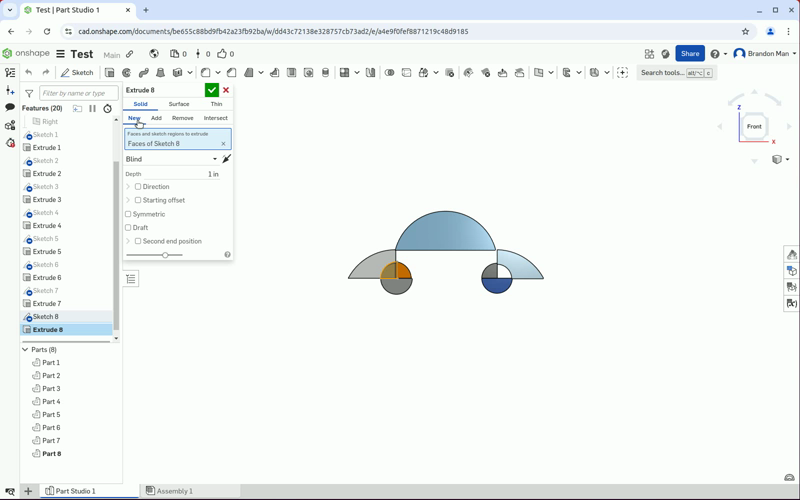
key(tab, 4)
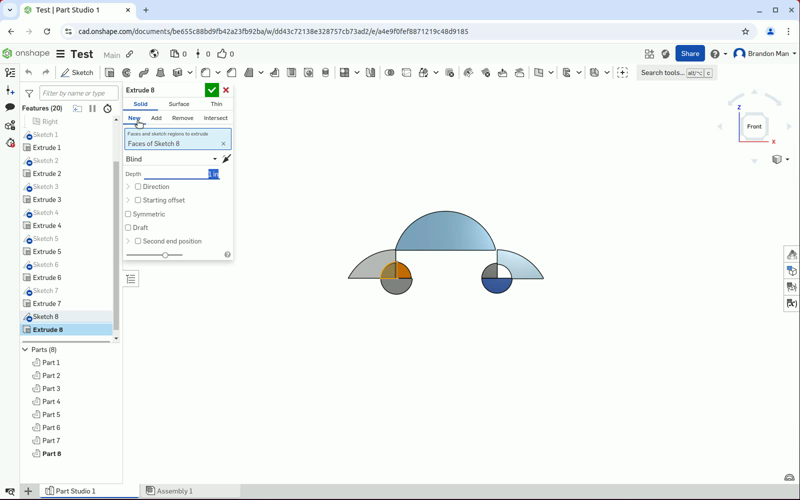
text(8.906)
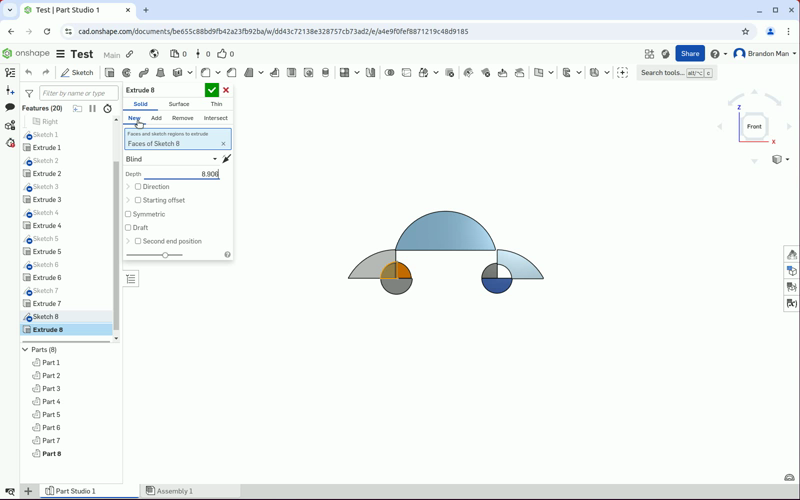
key(enter)
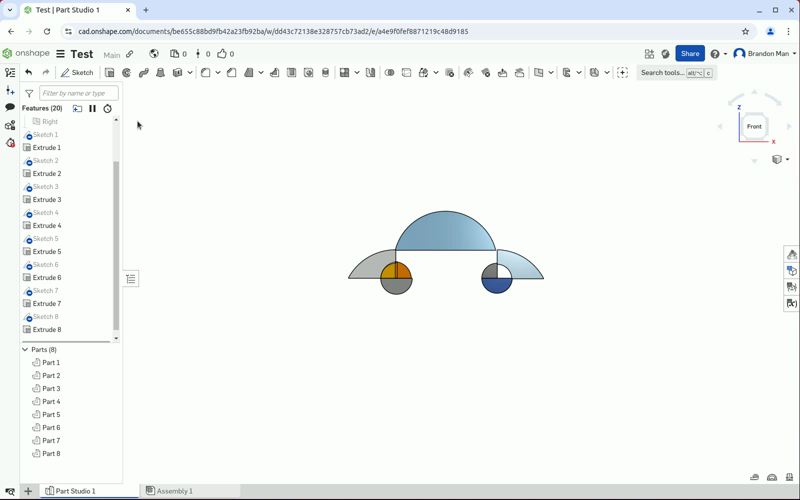
key(shift+h)
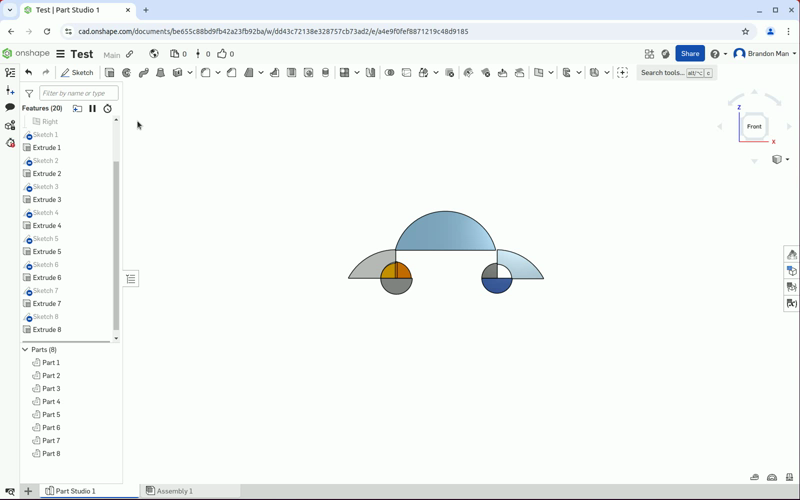
key(shift+h)
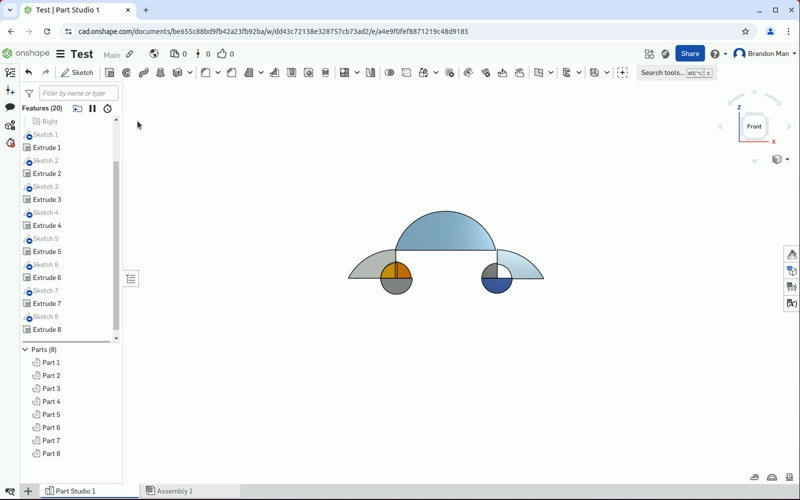
mouse_move(69, 137)
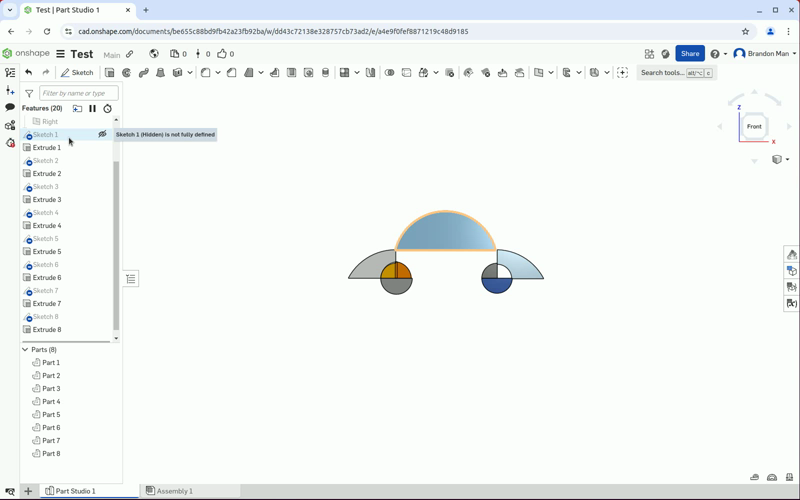
click(69, 137)
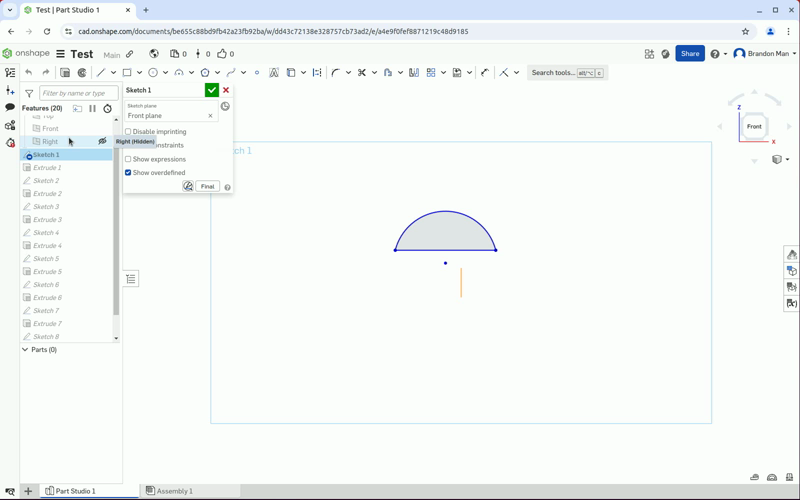
mouse_move(229, 92)
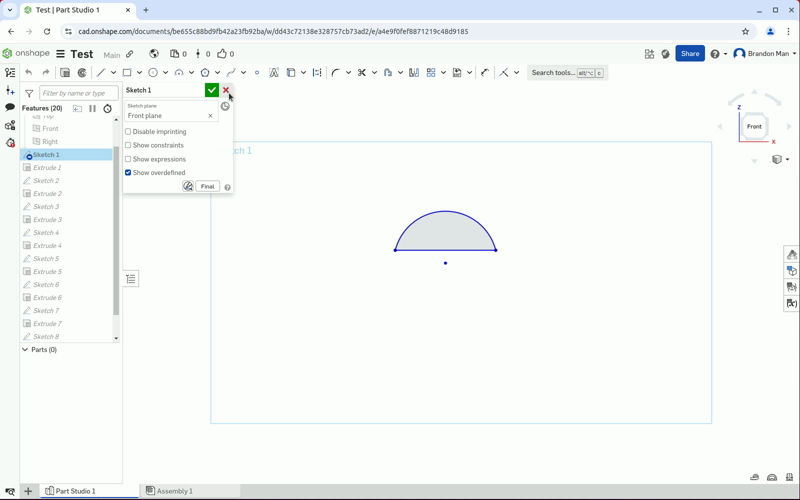
click(229, 92)
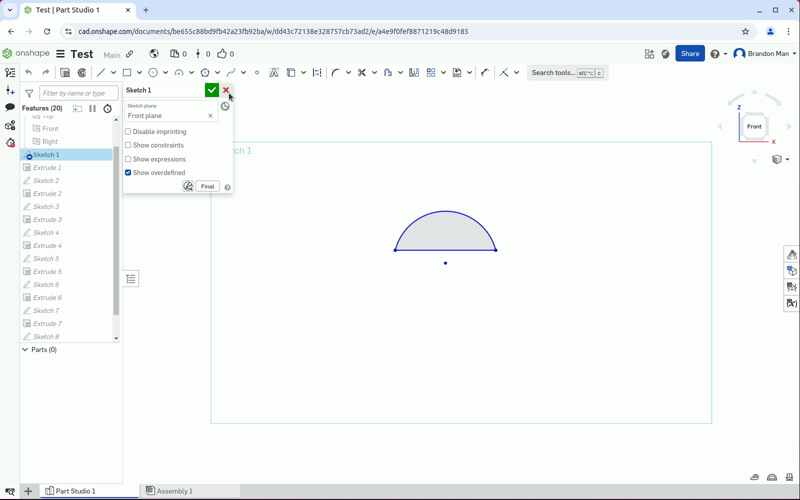
key(shift+s)
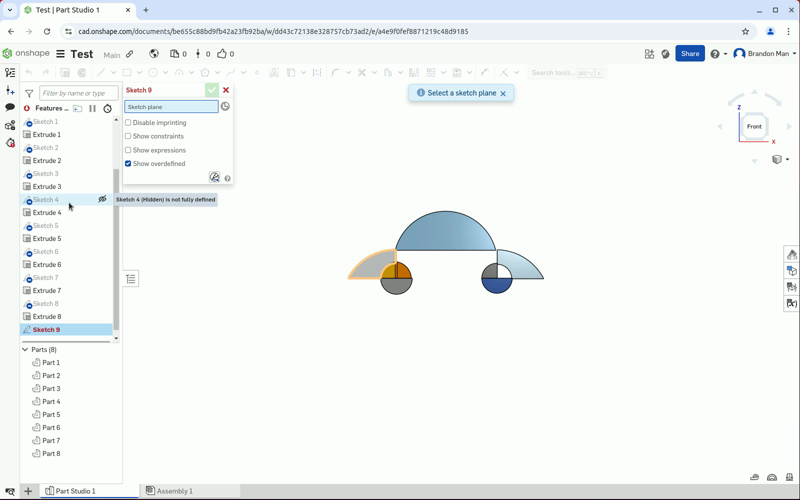
scroll(3)
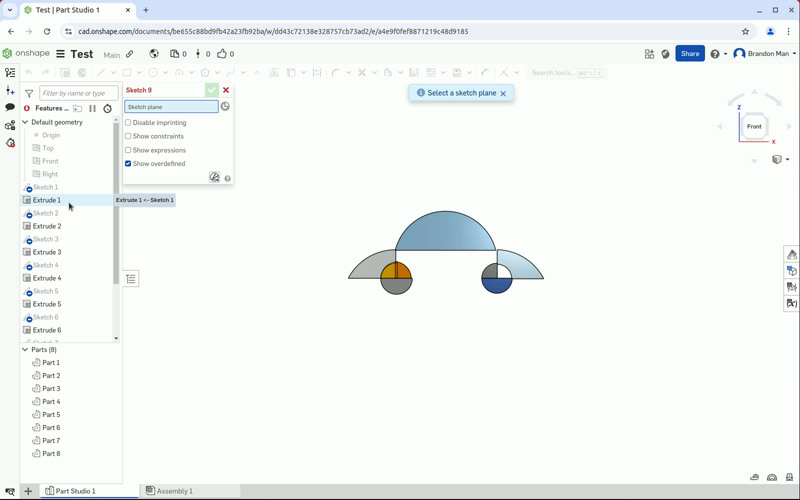
mouse_move(69, 163)
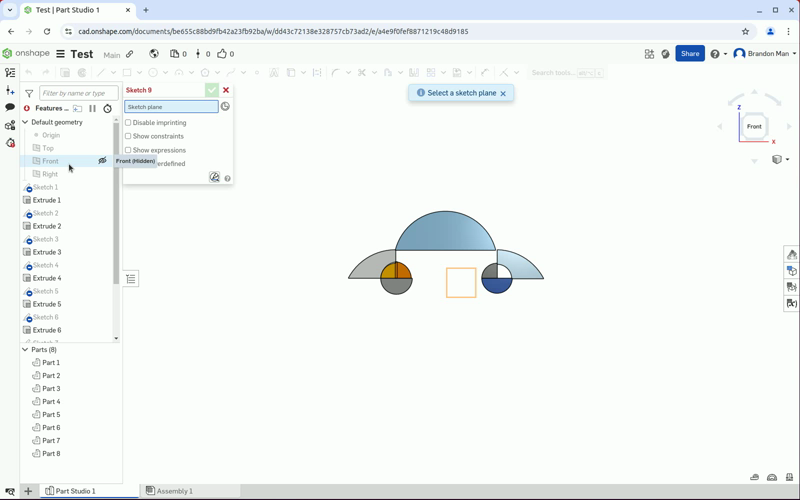
click(69, 163)
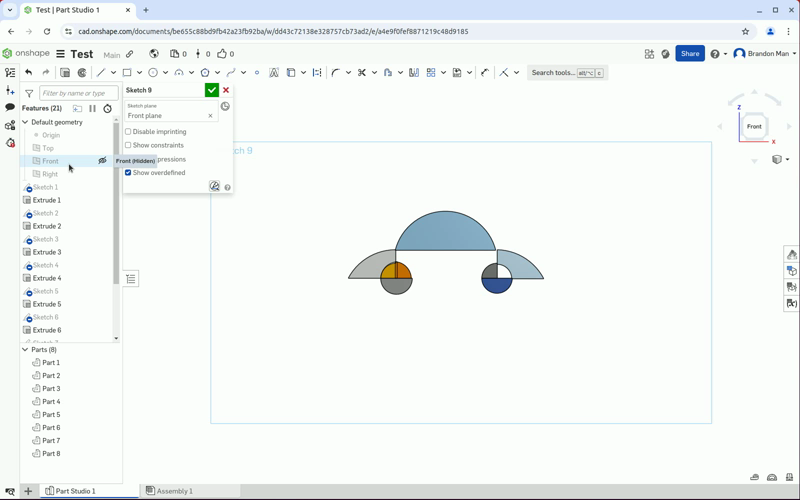
mouse_move(73, 352)
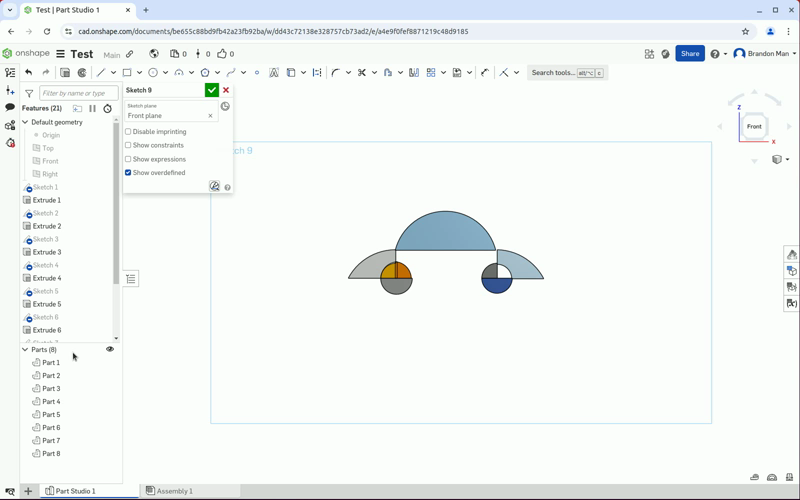
key(y)
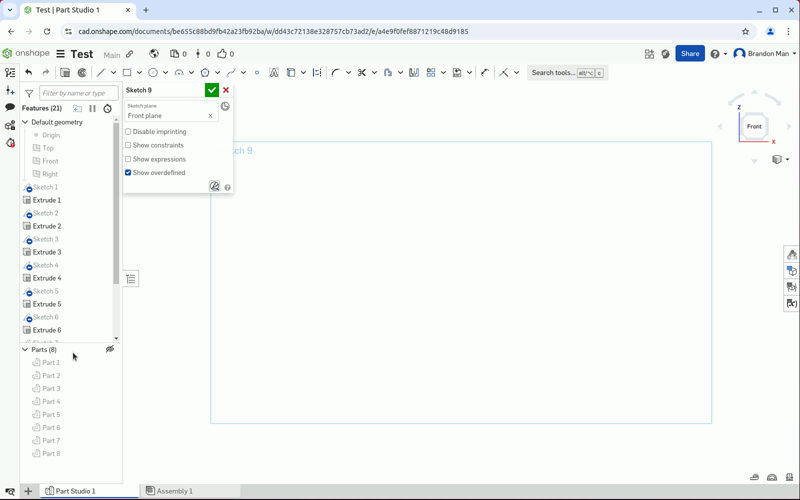
key(l)
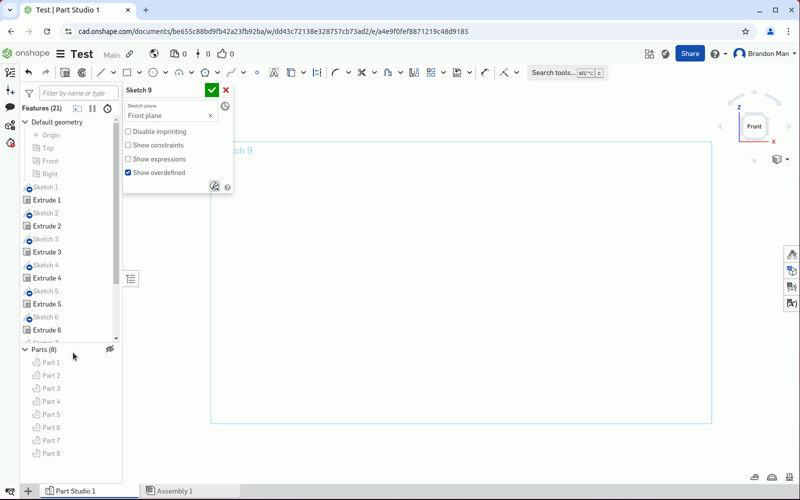
key_down(shift)
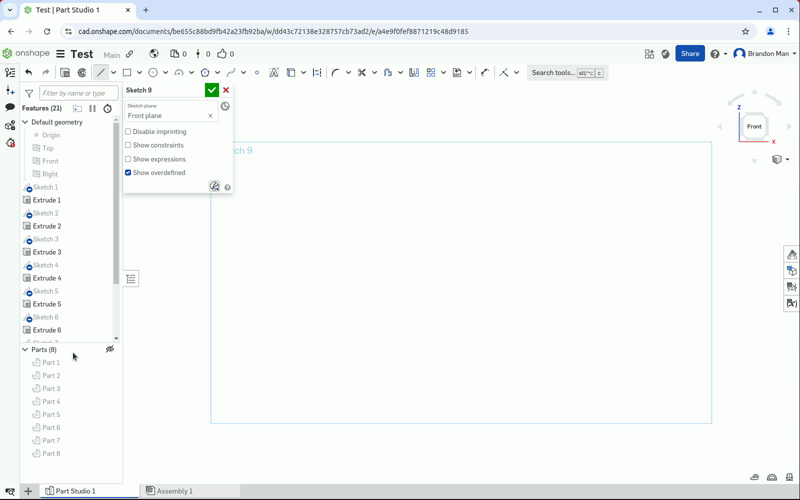
mouse_move(497, 278)
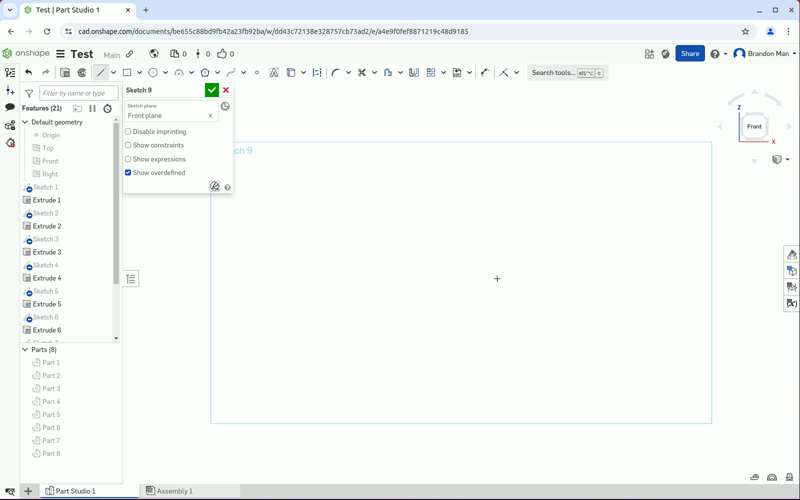
click(497, 278)
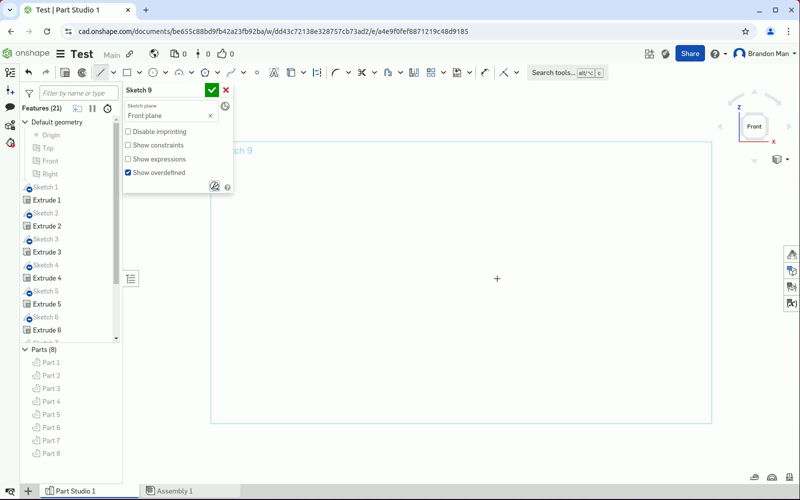
key_up(shift)
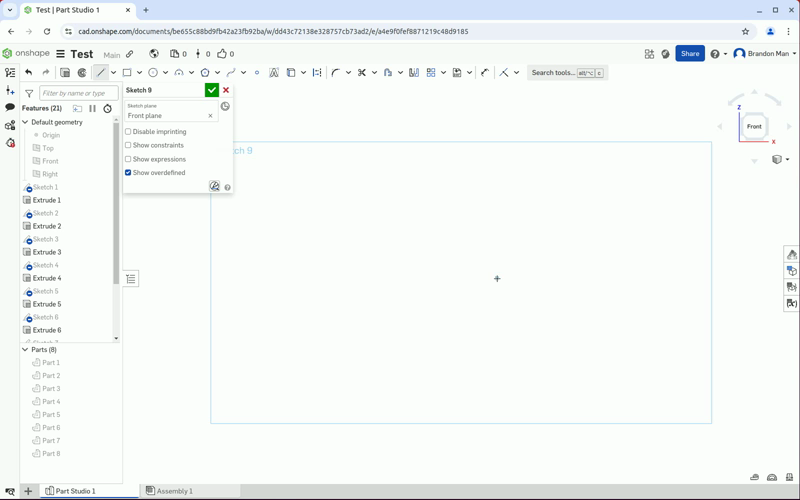
key_down(shift)
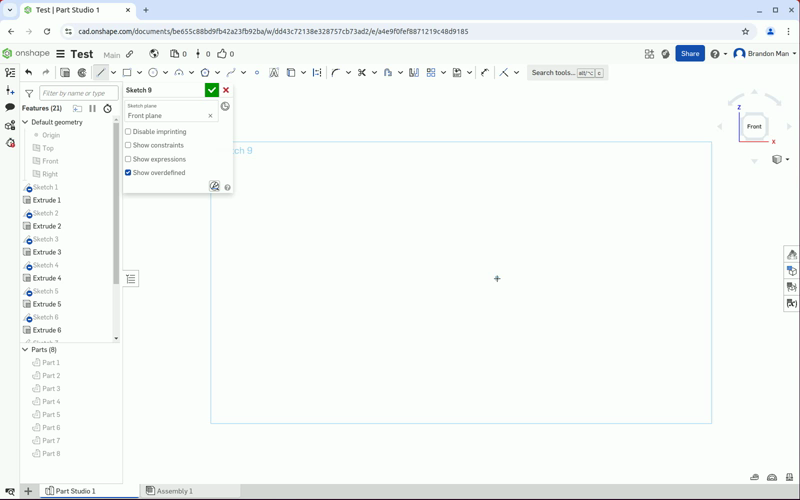
mouse_move(527, 278)
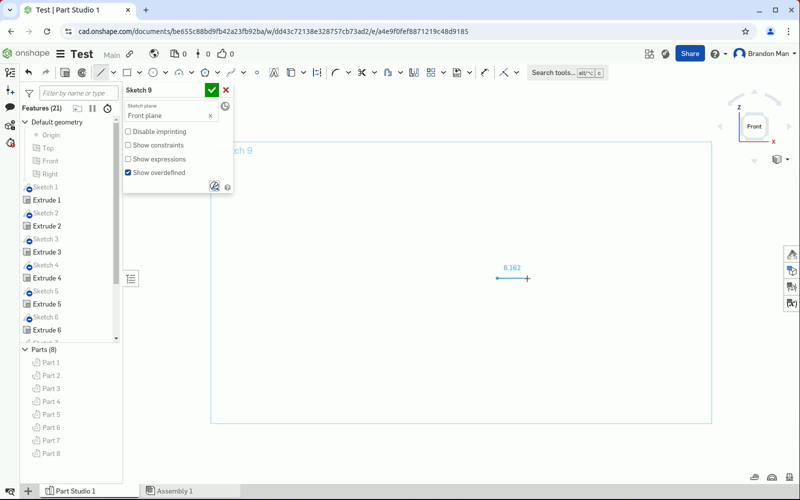
mouse_move(512, 278)
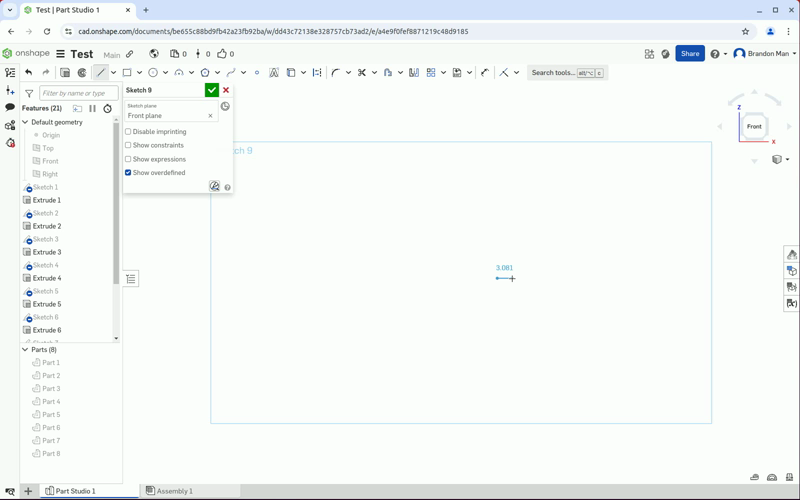
click(512, 278)
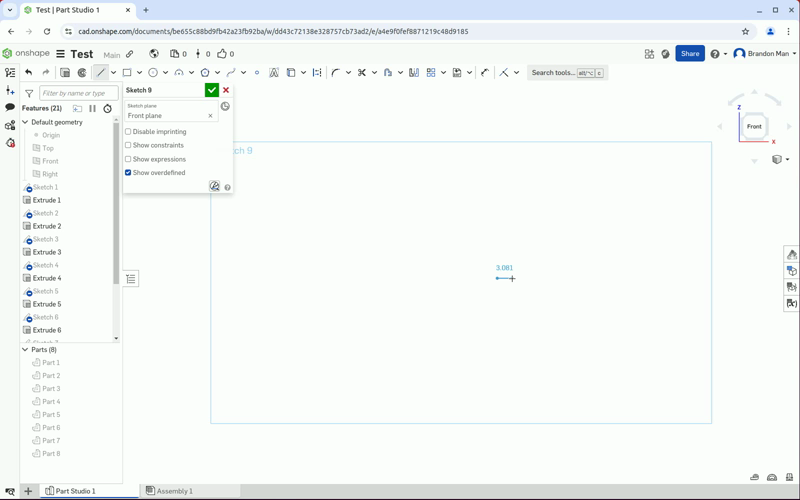
key_up(shift)
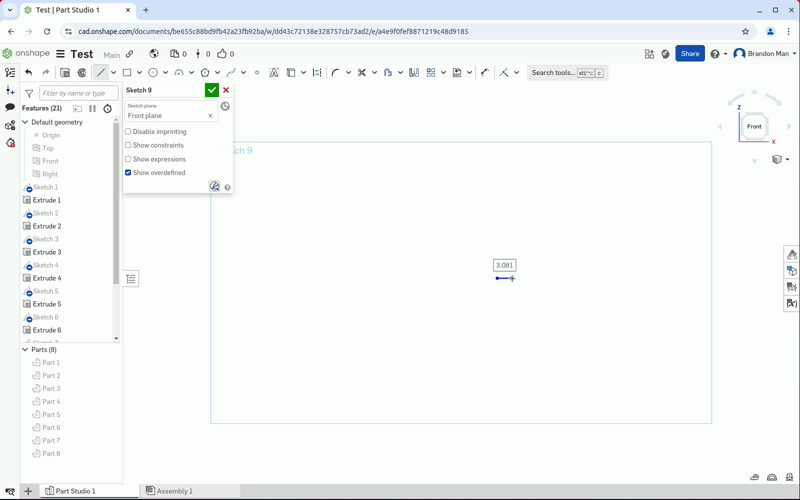
key(esc)
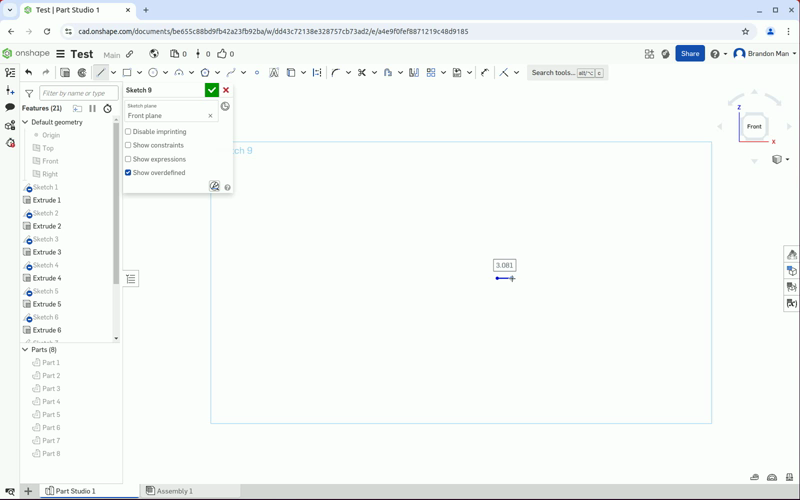
key(a)
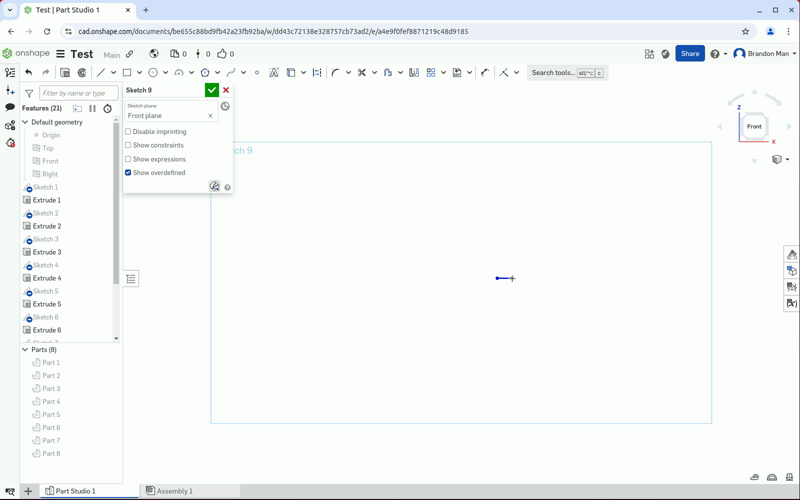
mouse_move(512, 278)
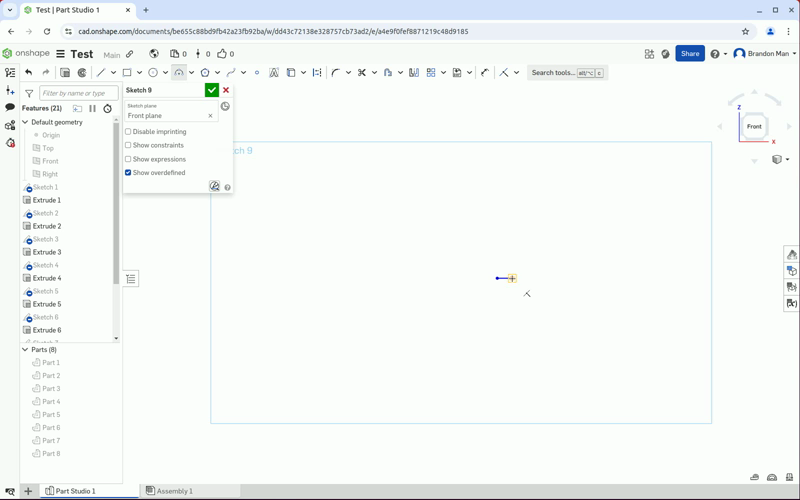
click(512, 278)
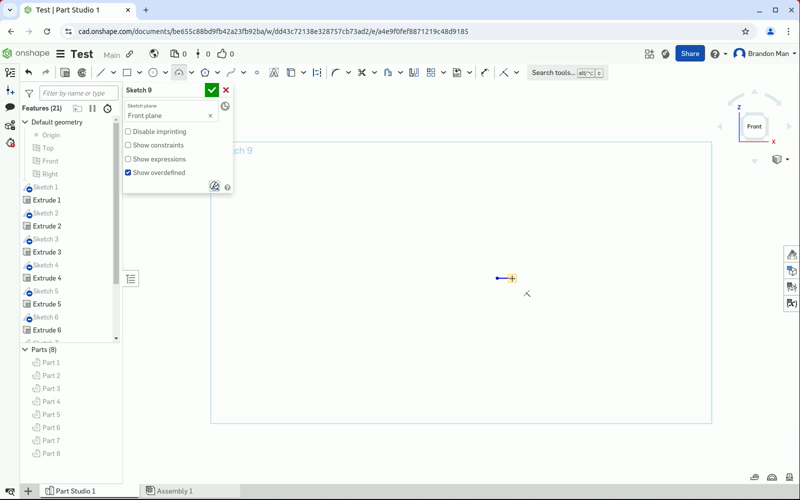
key_down(shift)
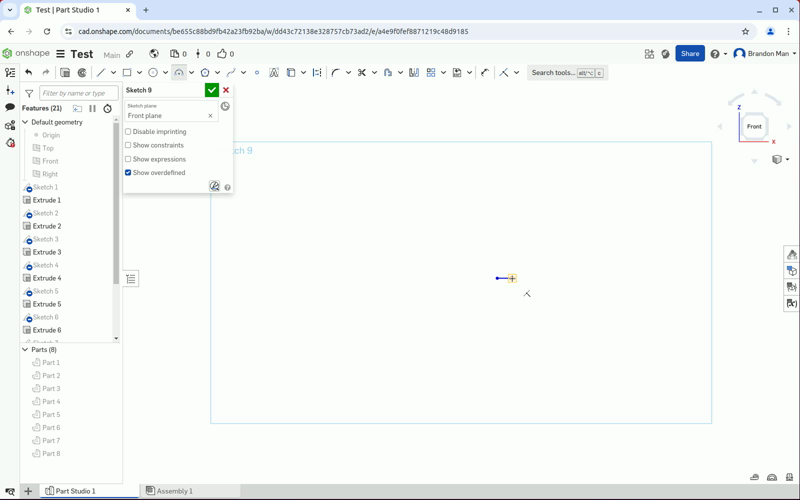
mouse_move(497, 263)
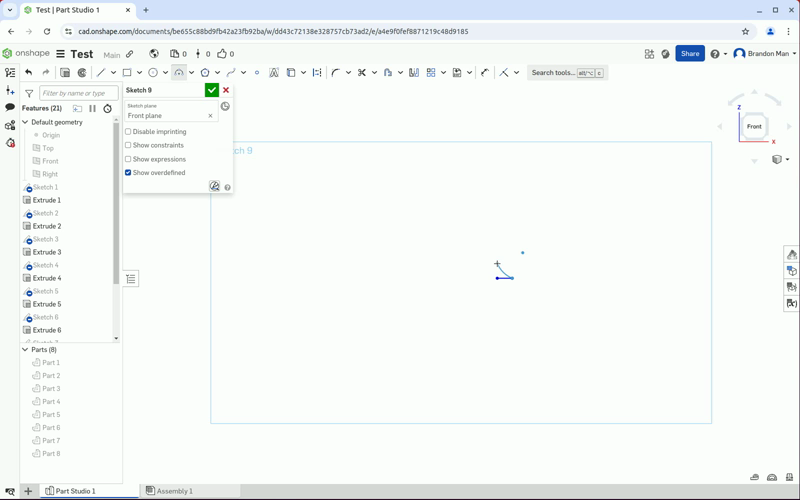
click(497, 263)
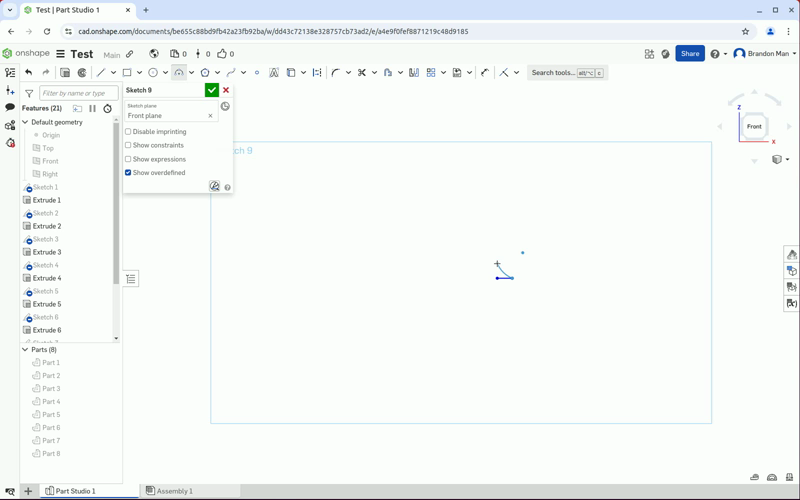
mouse_move(507, 267)
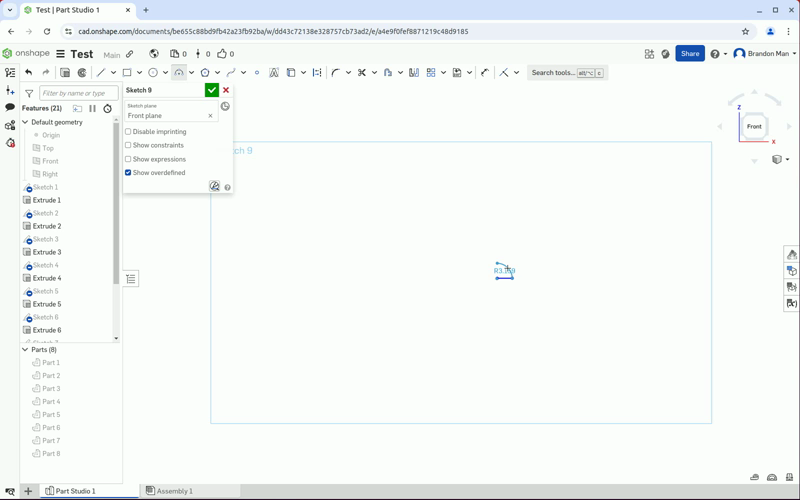
click(507, 267)
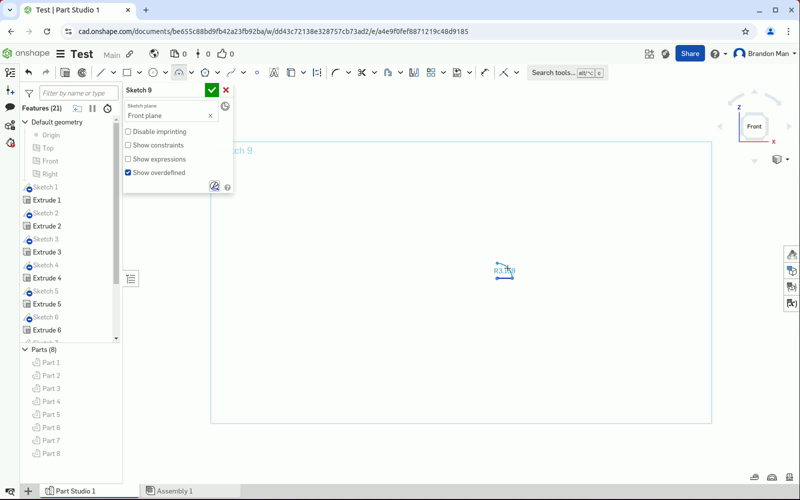
key_up(shift)
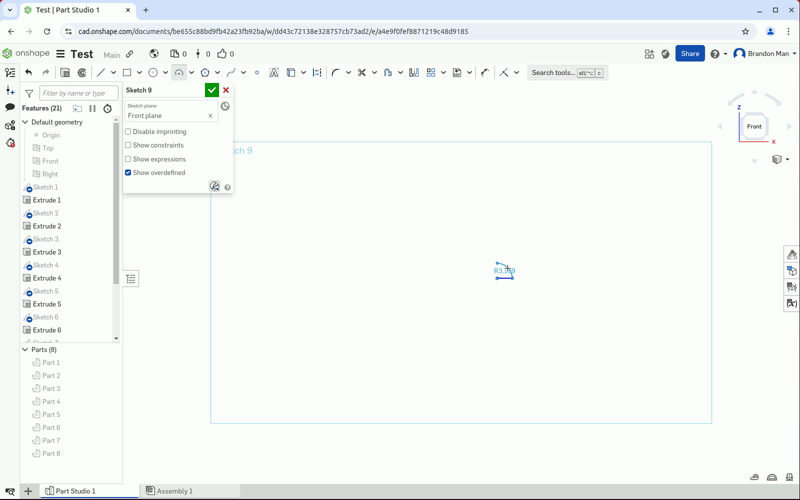
key(esc)
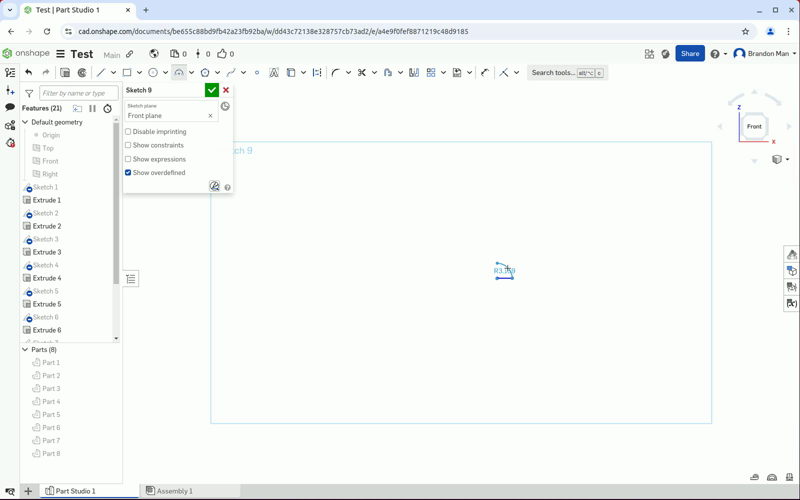
key(l)
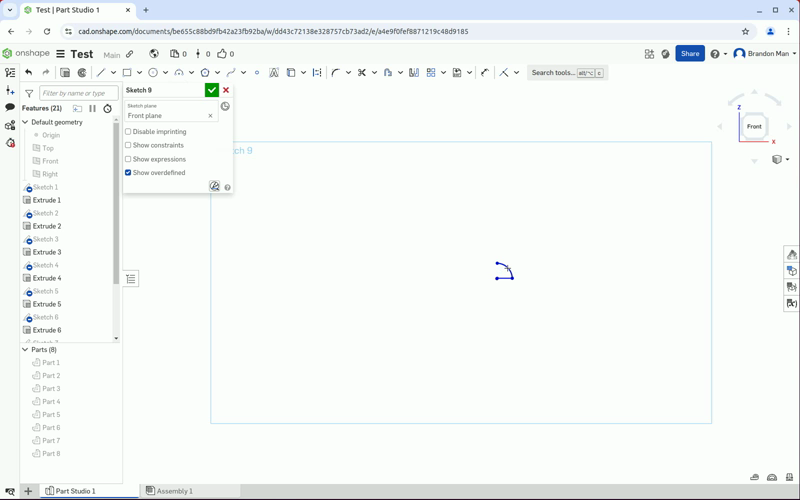
mouse_move(497, 263)
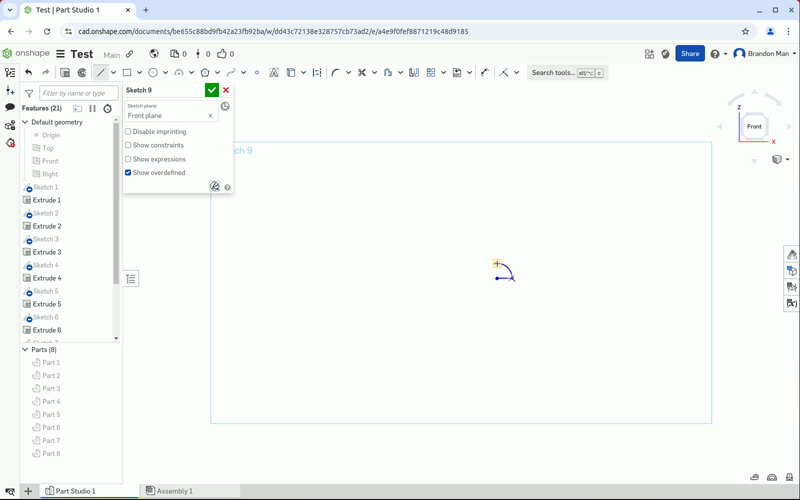
click(497, 263)
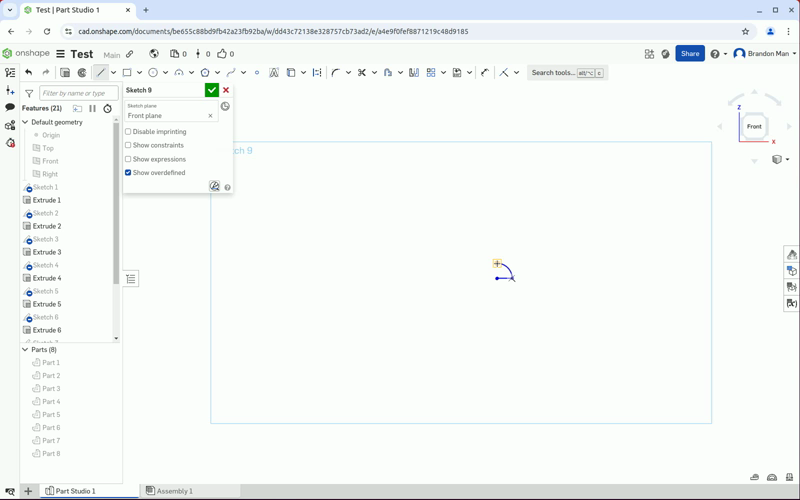
mouse_move(527, 263)
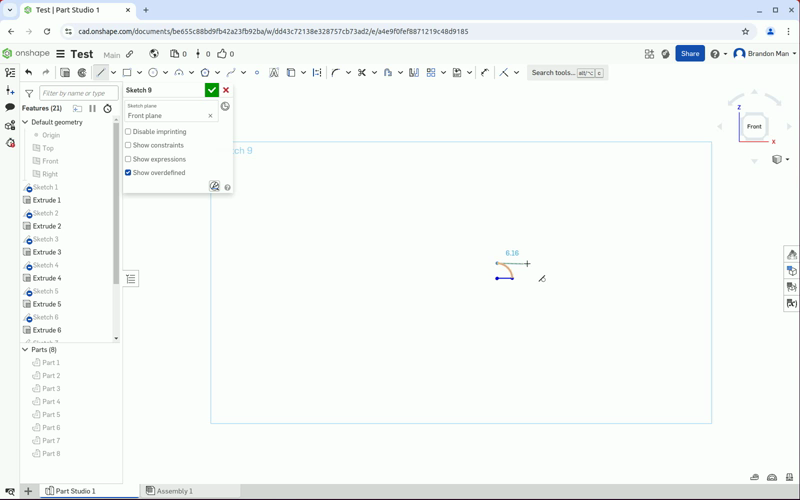
key_down(shift)
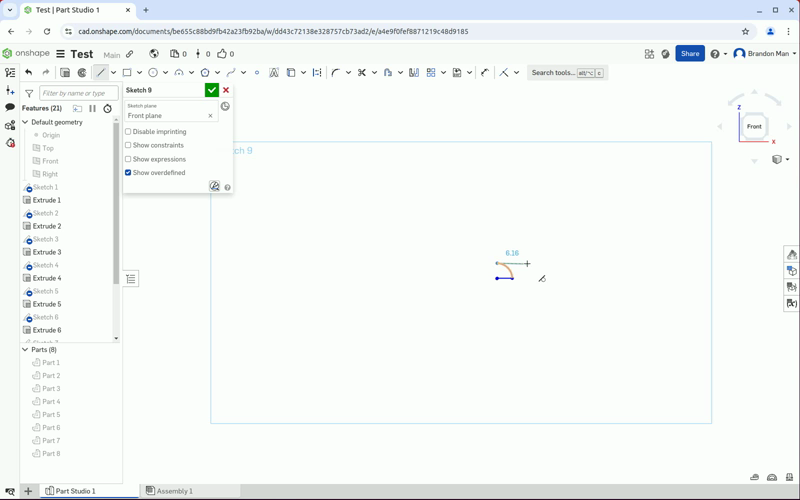
mouse_move(497, 278)
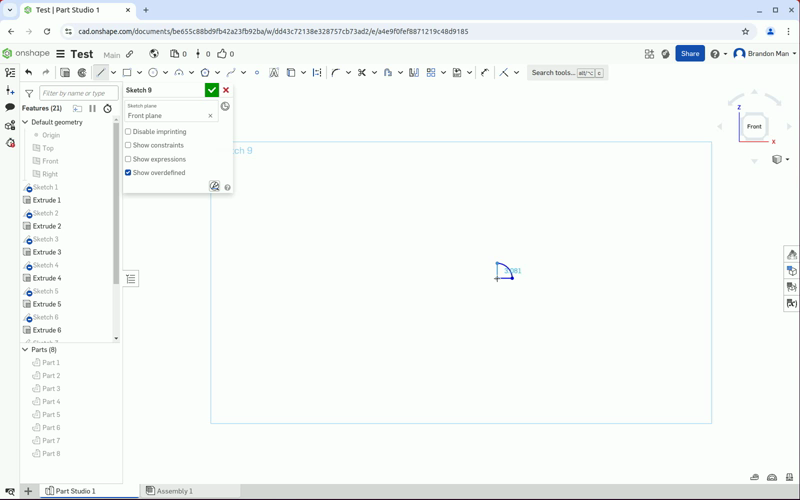
key_up(shift)
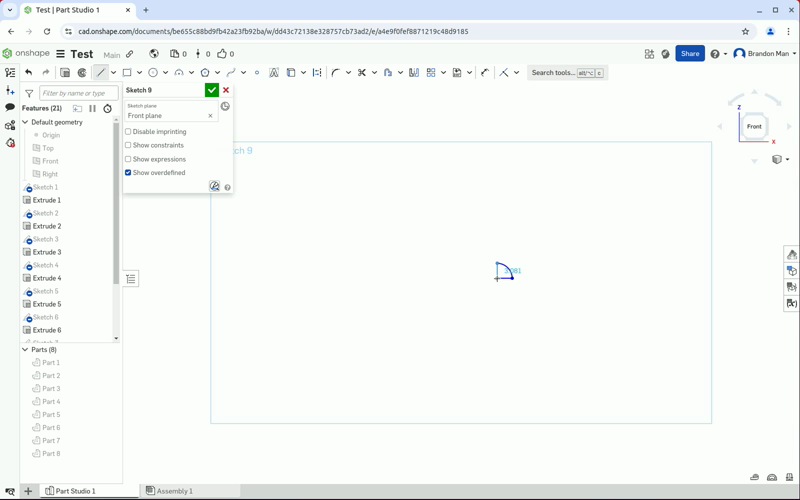
click(497, 278)
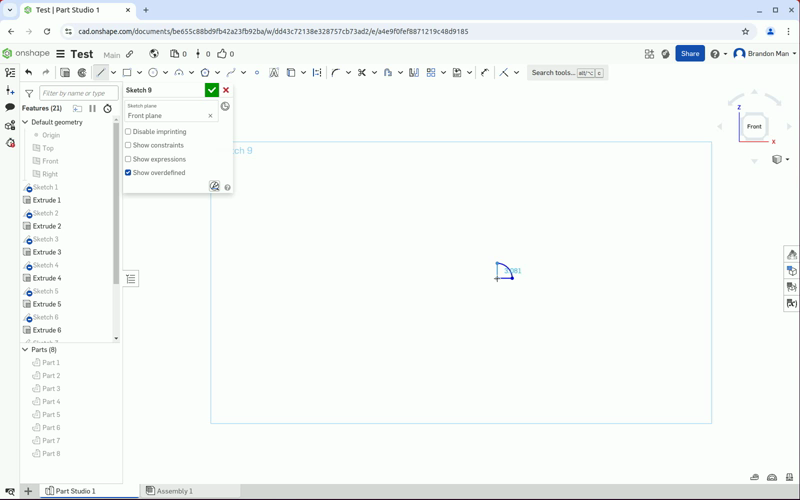
key(esc)
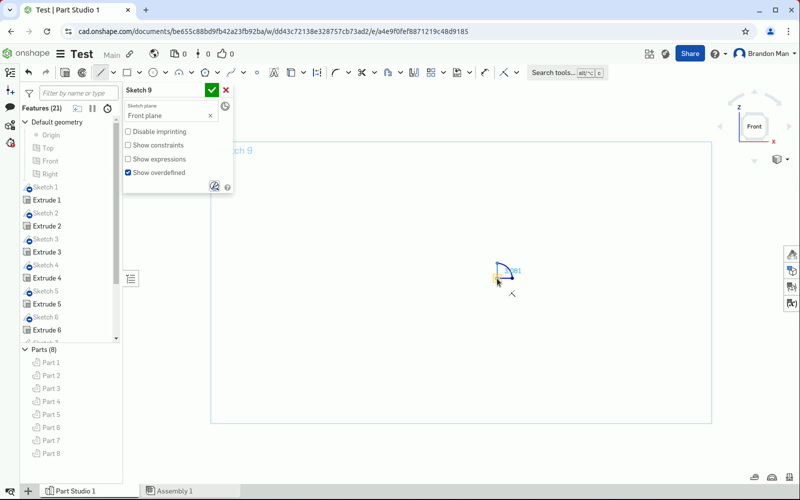
mouse_move(499, 274)
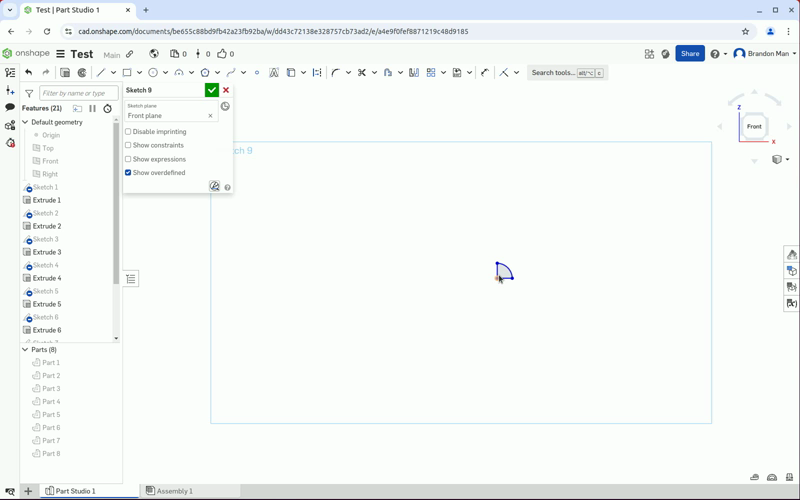
scroll(6)
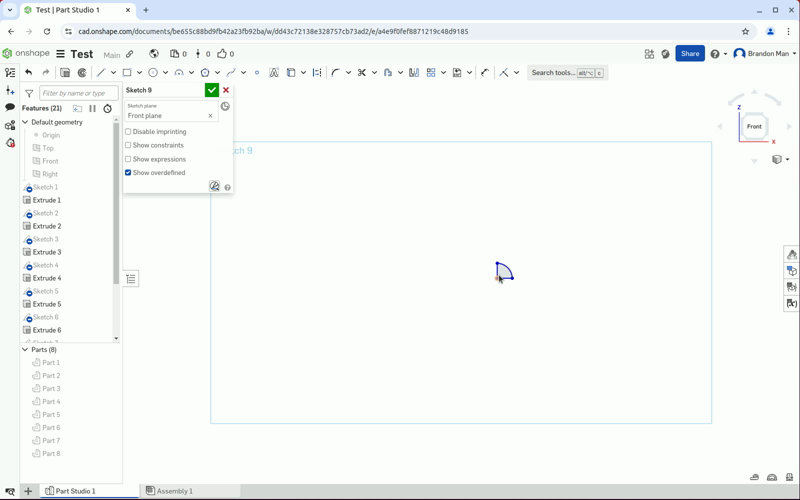
scroll(6)
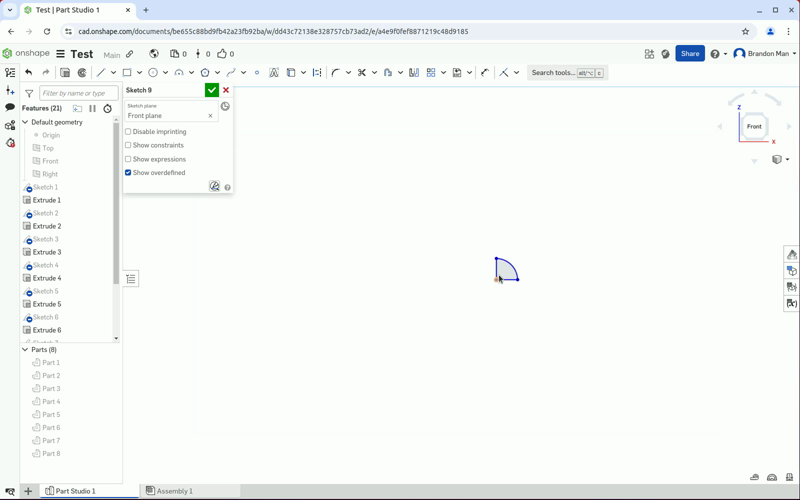
scroll(6)
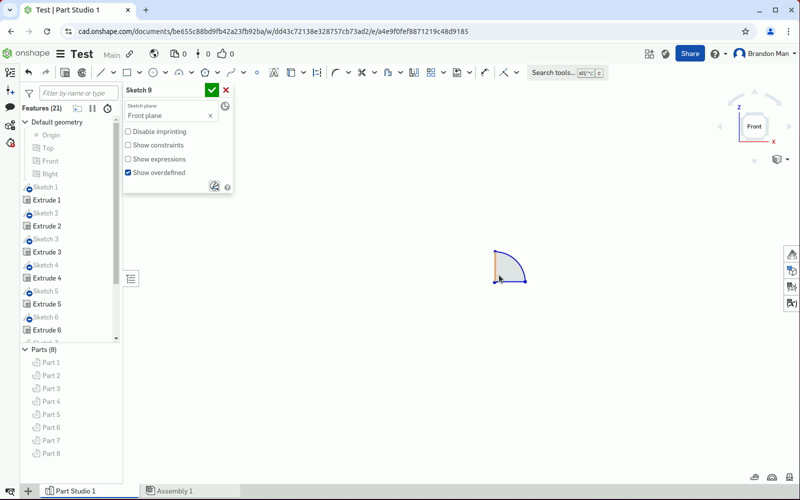
scroll(6)
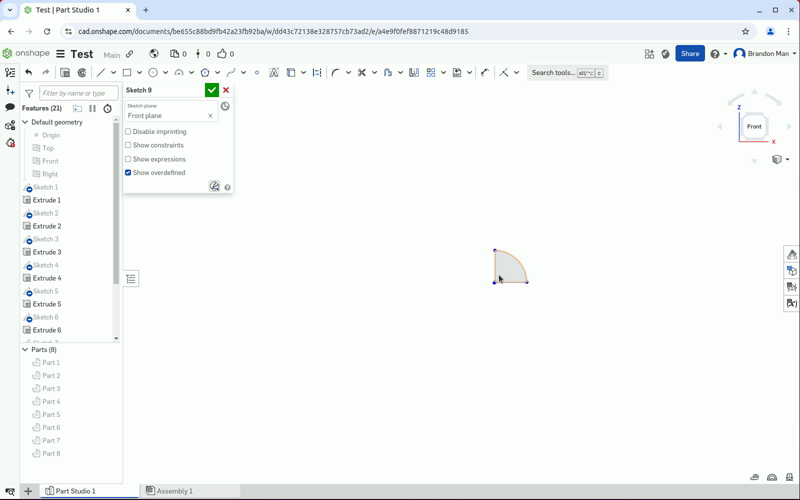
scroll(6)
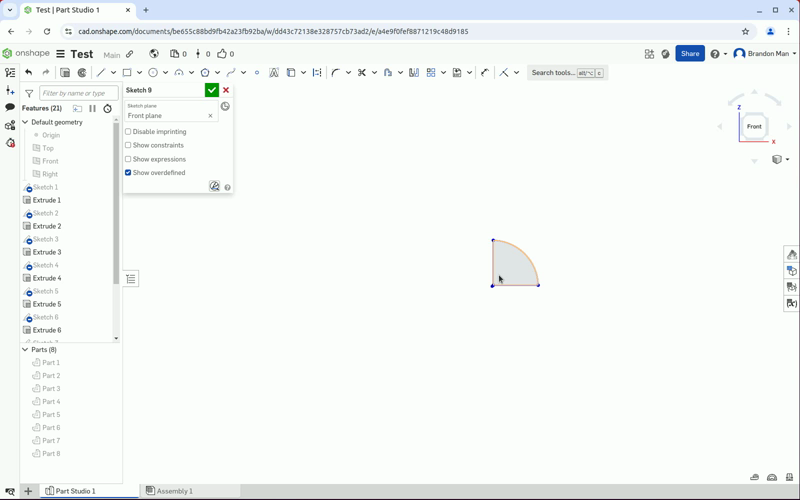
scroll(6)
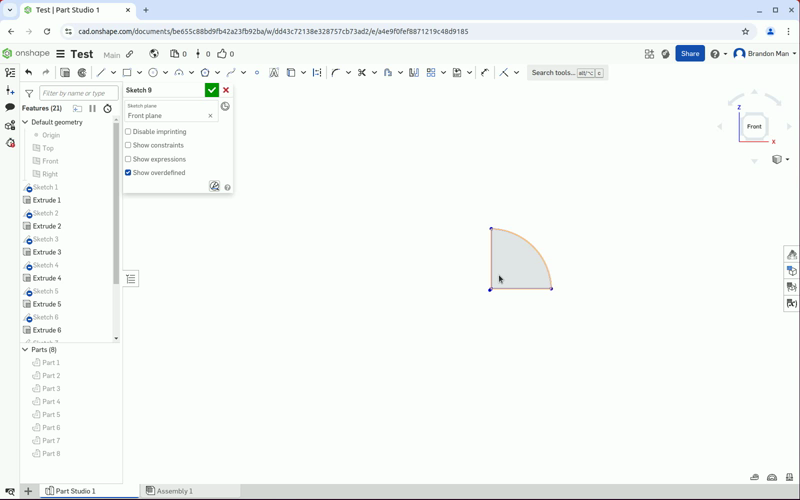
scroll(6)
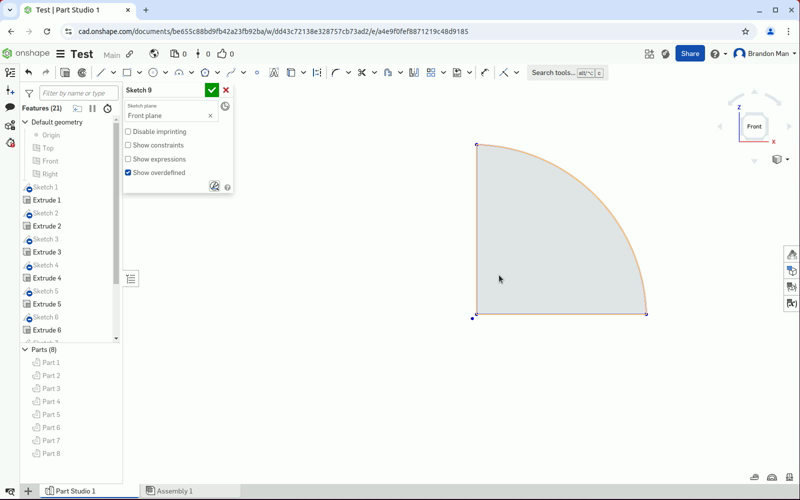
click(499, 274)
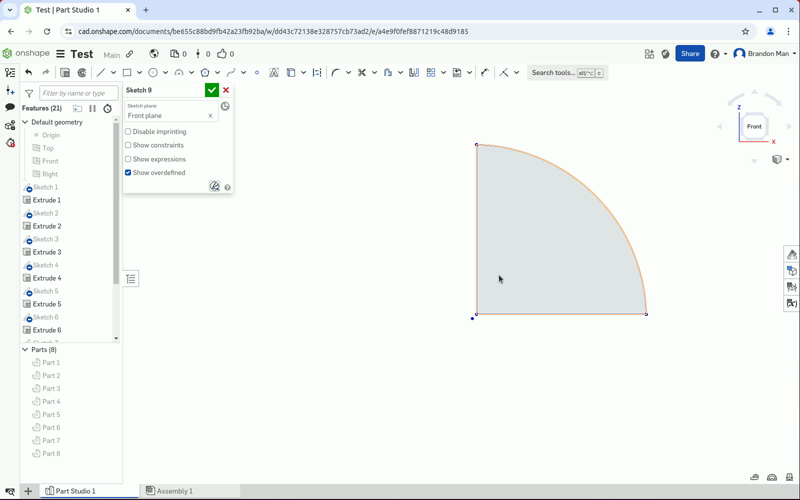
scroll(-6)
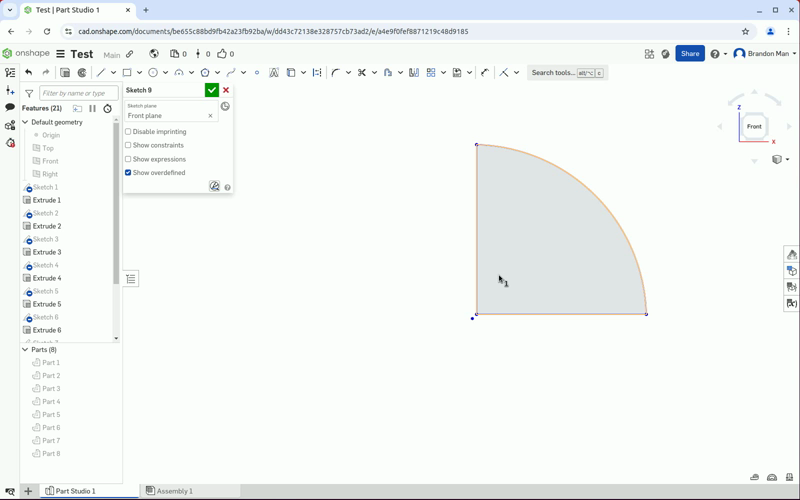
scroll(-6)
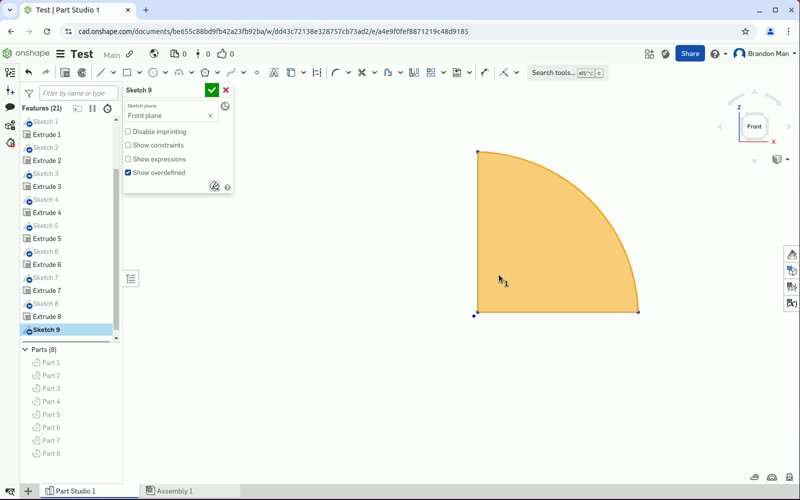
scroll(-6)
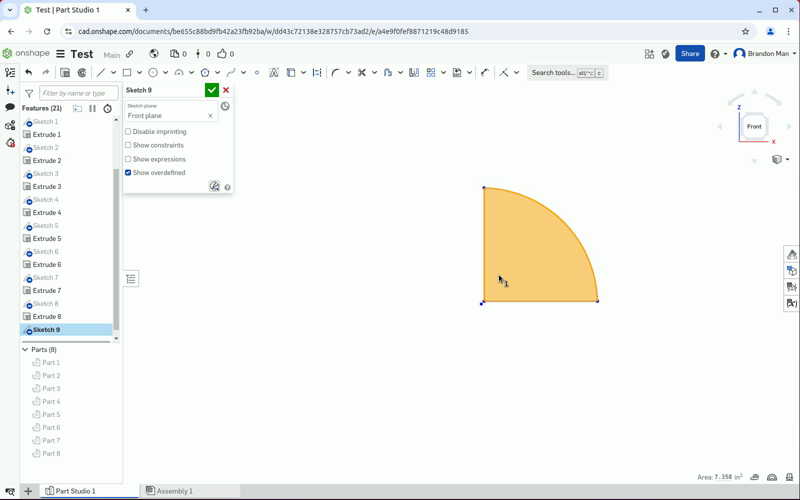
scroll(-6)
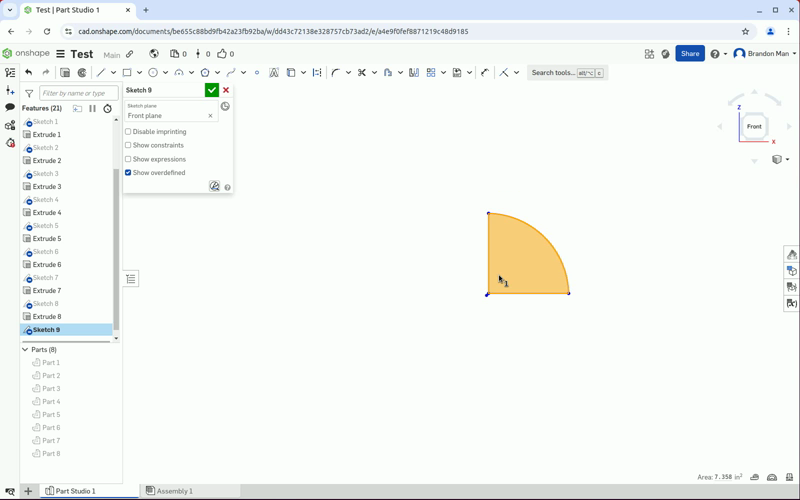
scroll(-6)
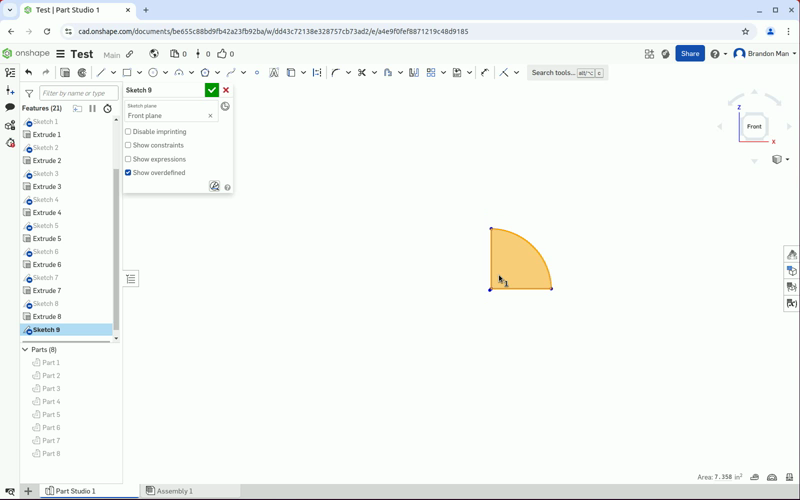
scroll(-6)
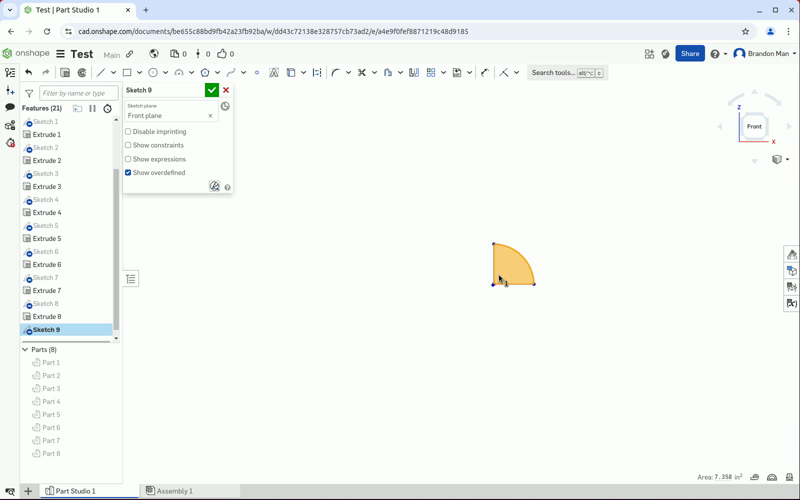
scroll(-6)
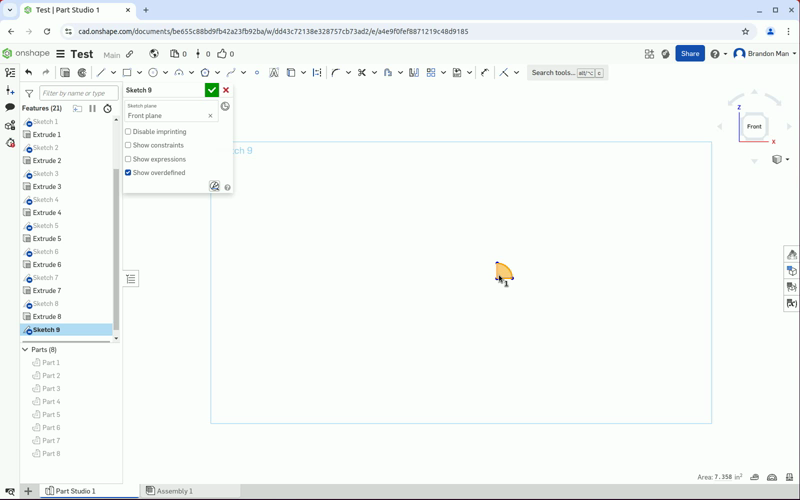
mouse_move(73, 352)
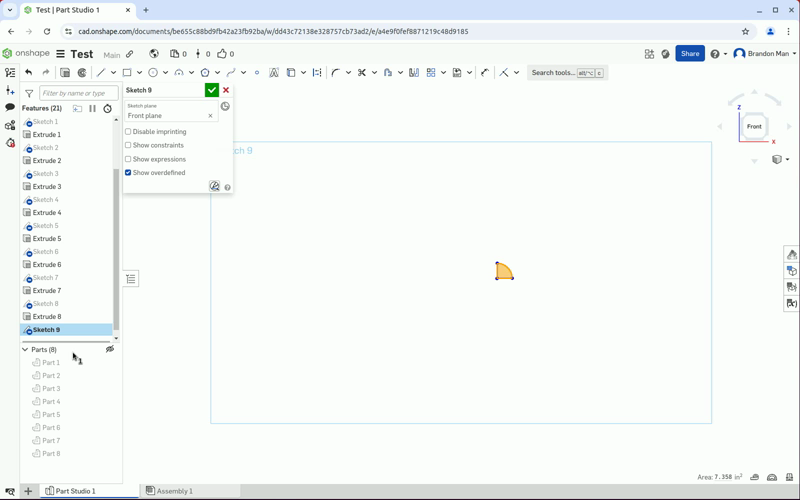
key(shift+y)
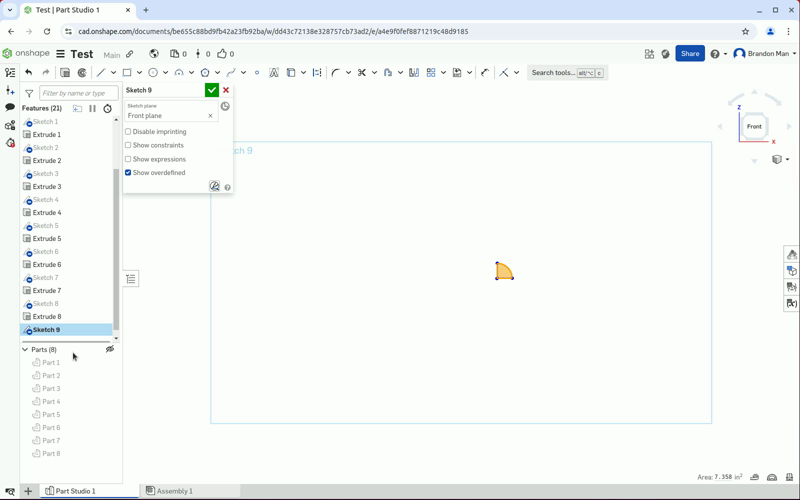
key(shift+e)
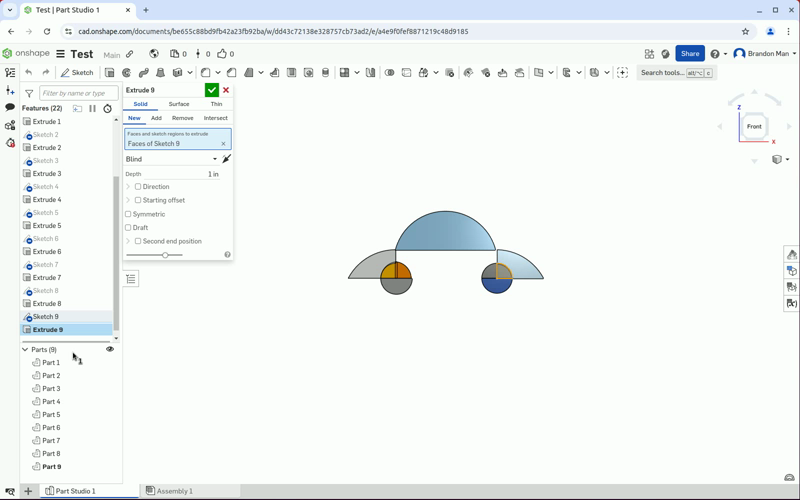
mouse_move(143, 106)
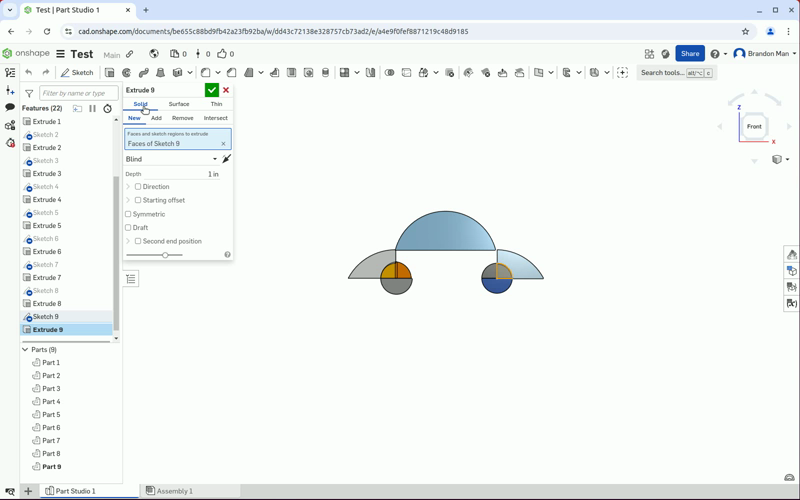
click(143, 106)
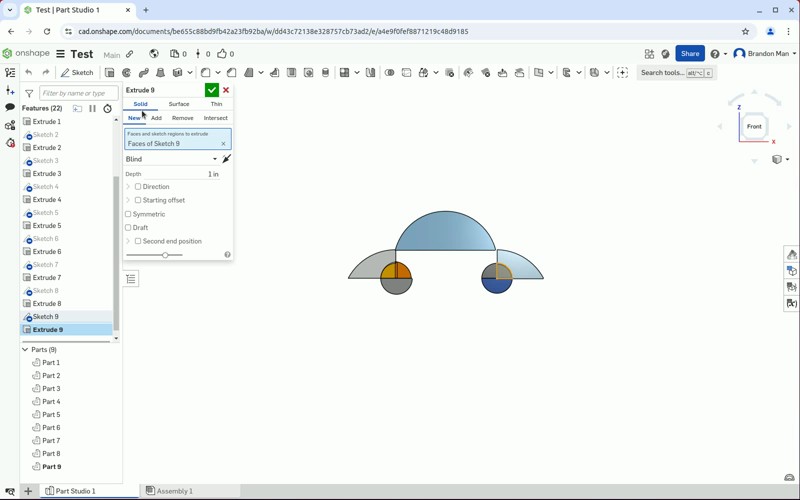
mouse_move(137, 120)
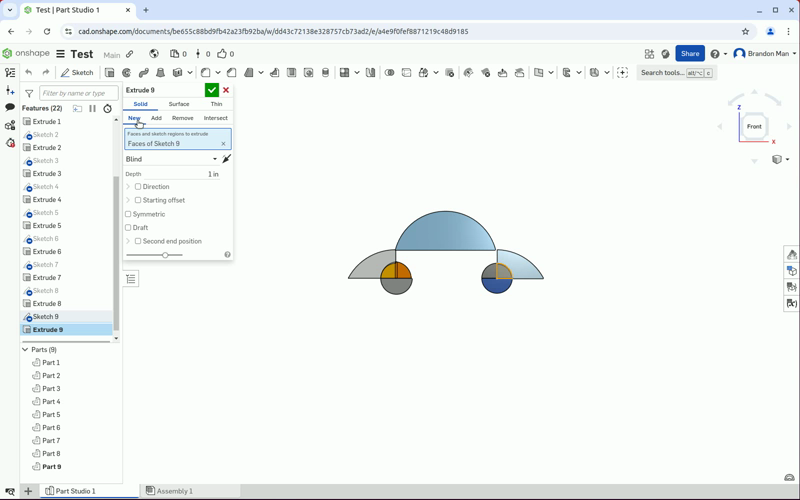
click(137, 120)
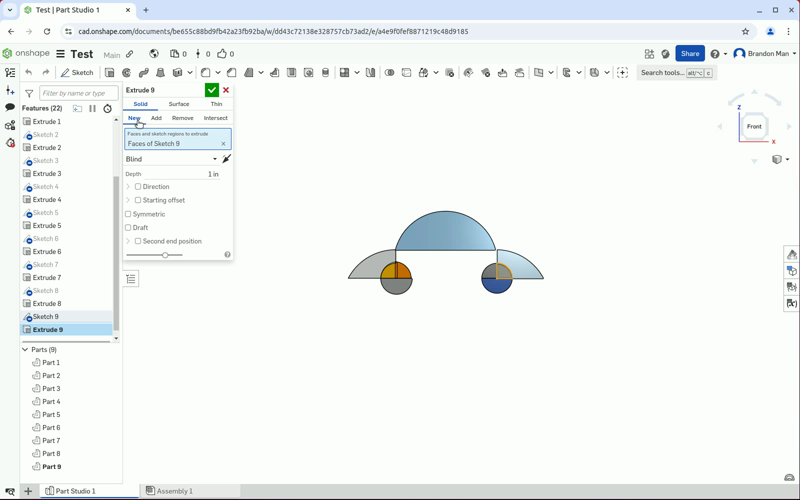
key(tab, 4)
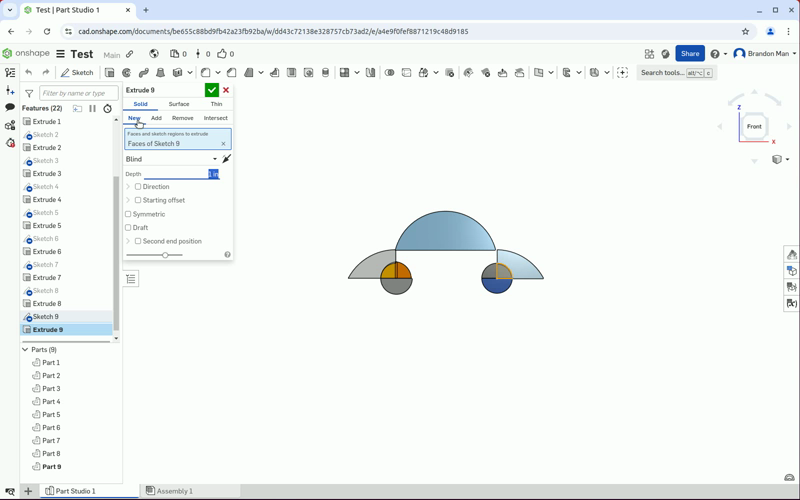
text(8.906)
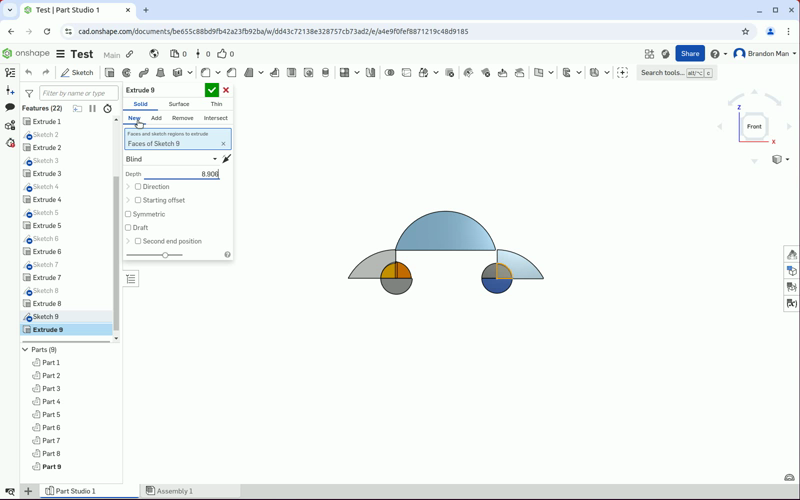
key(enter)
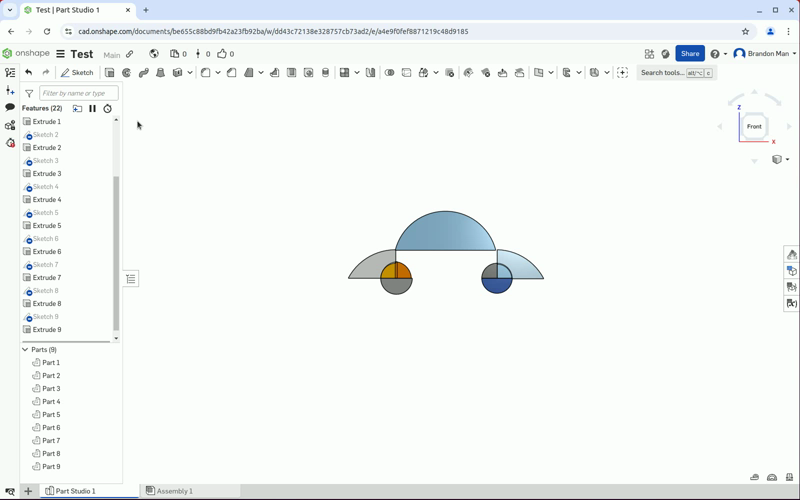
key(shift+h)
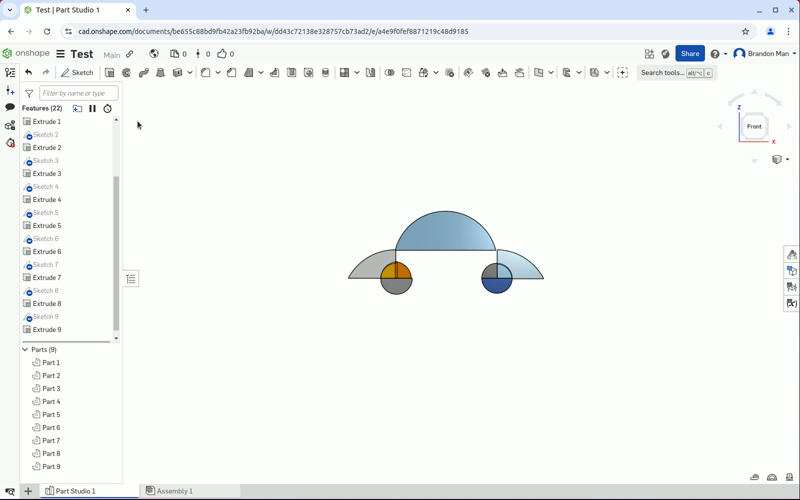
key(shift+h)
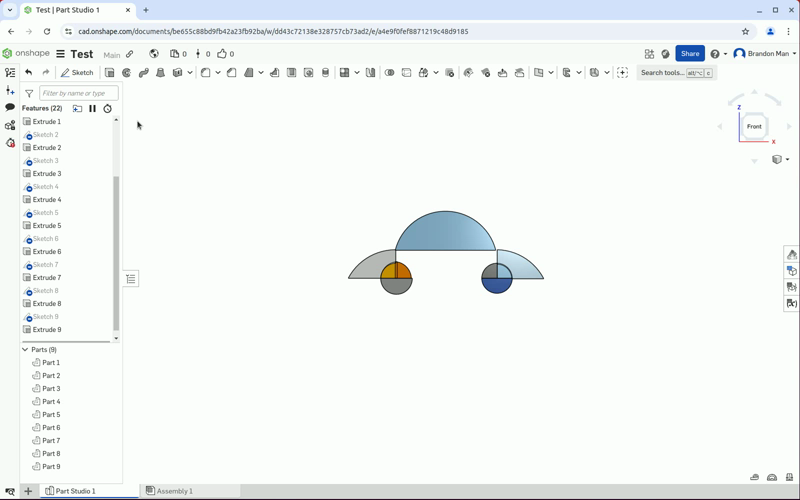
mouse_move(69, 111)
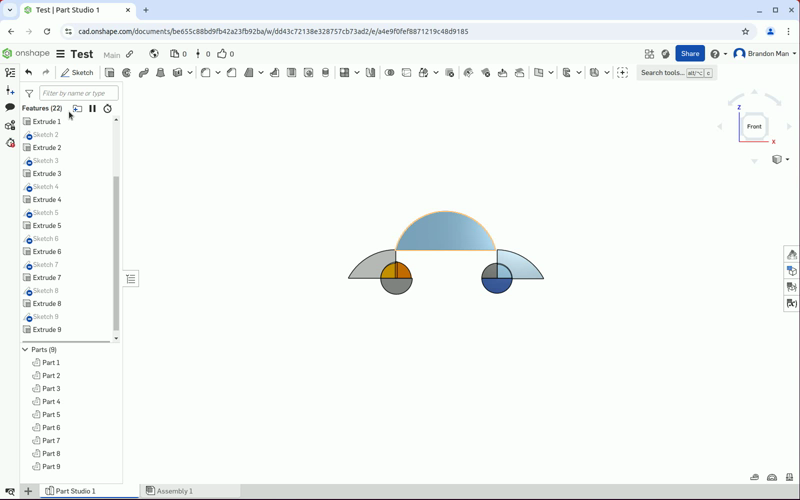
click(69, 111)
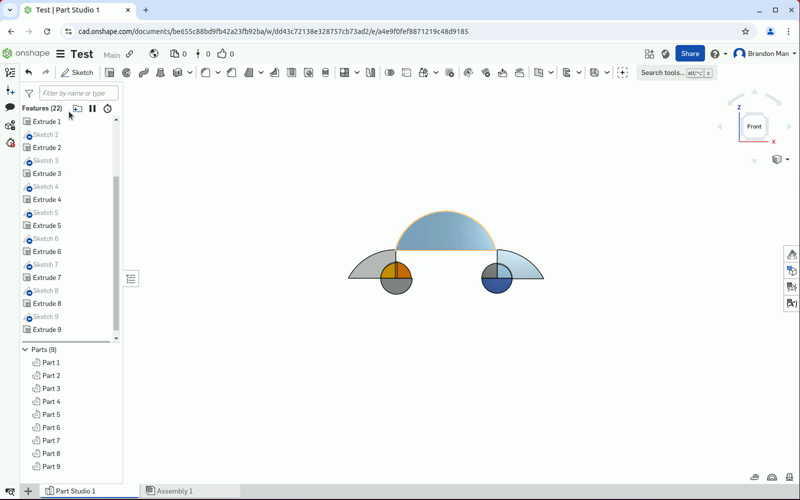
key(shift+s)
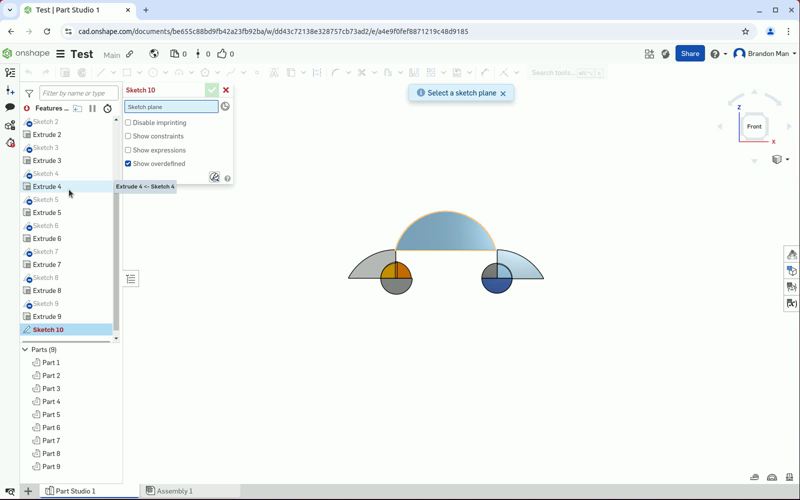
scroll(3)
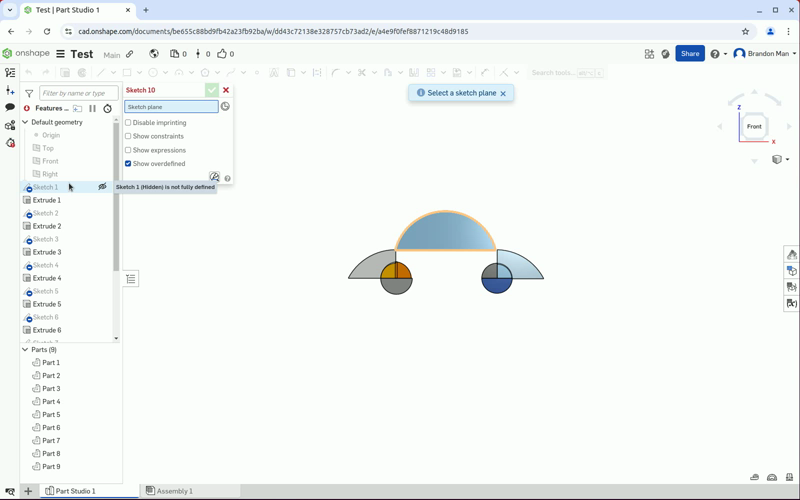
mouse_move(69, 163)
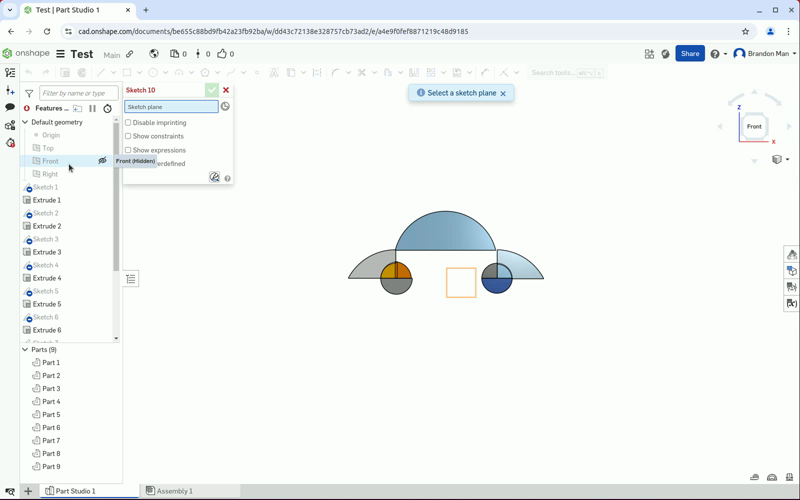
click(69, 163)
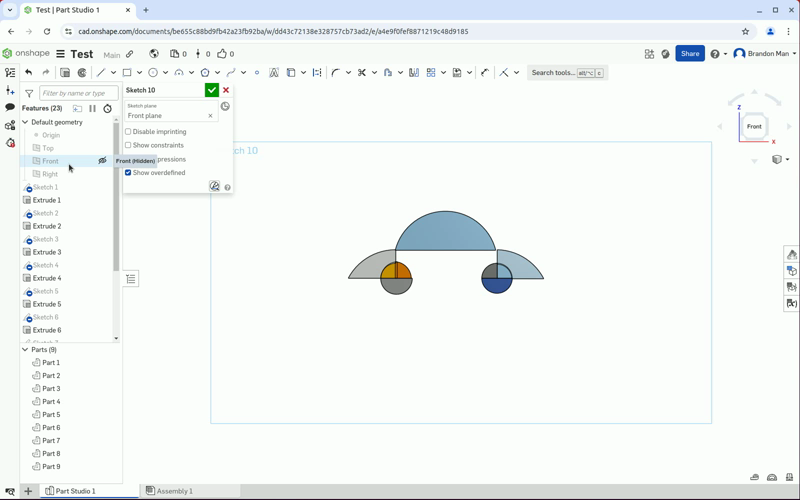
mouse_move(73, 352)
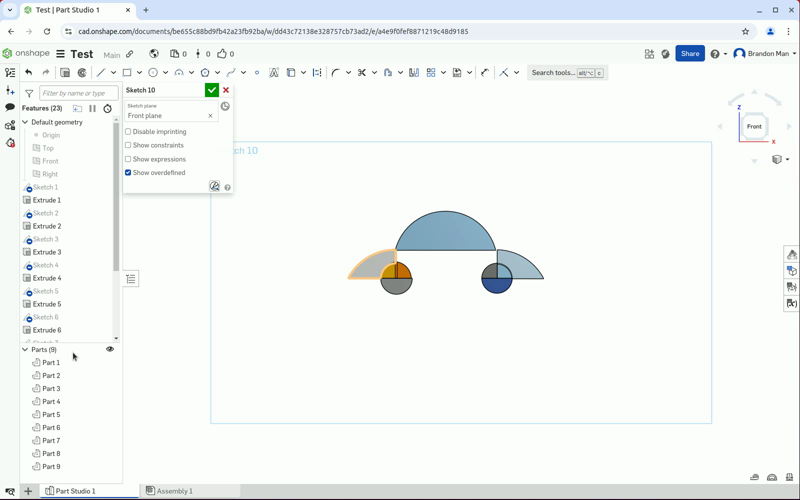
key(y)
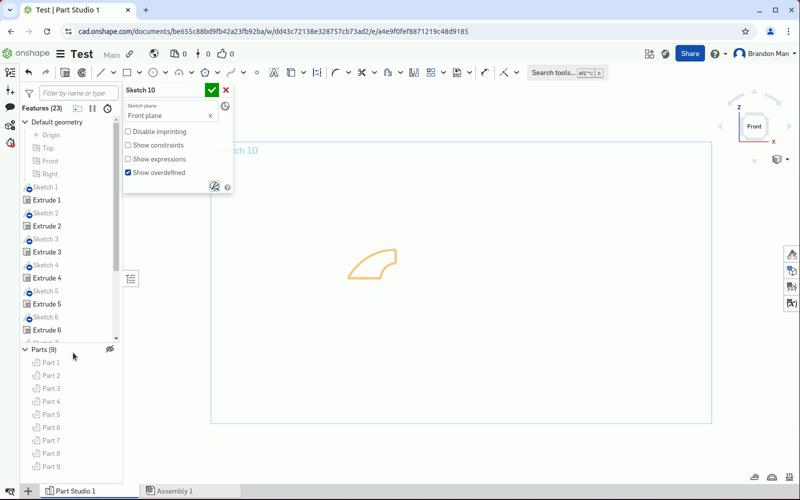
key(a)
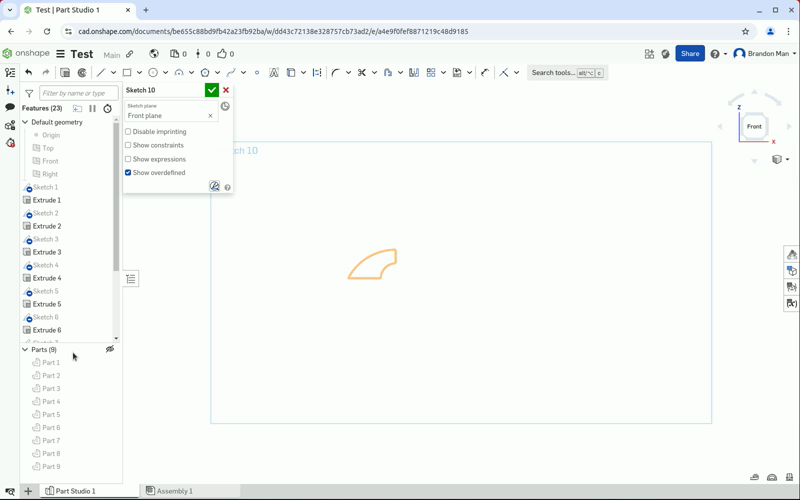
key_down(shift)
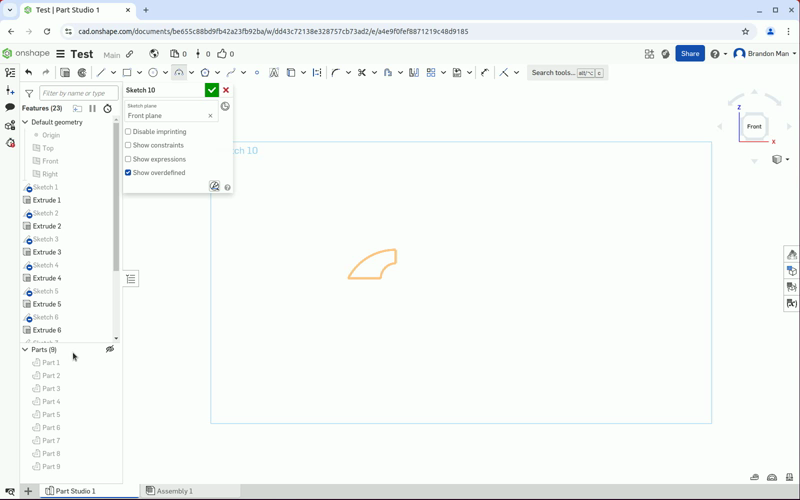
mouse_move(395, 264)
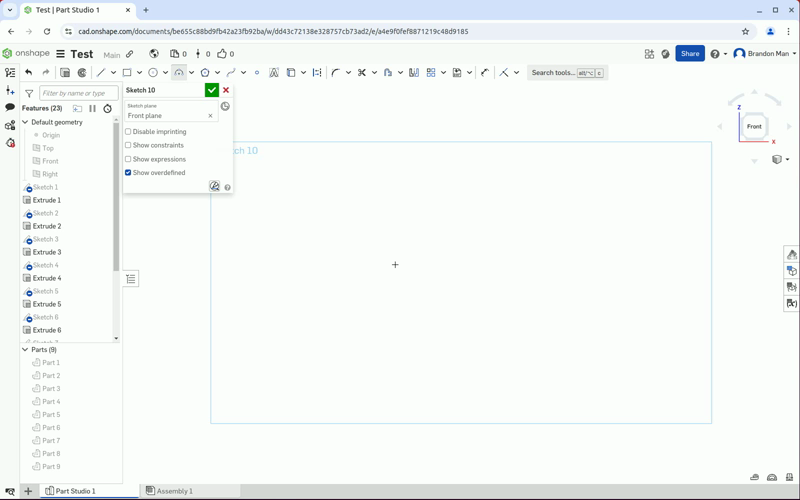
click(395, 264)
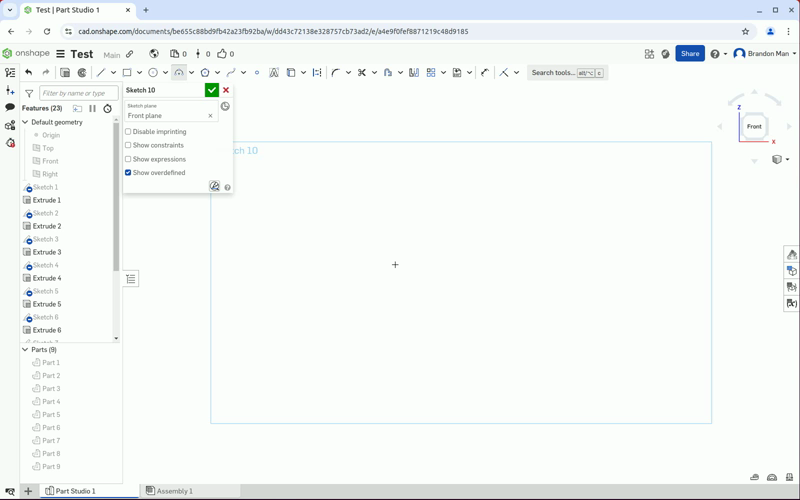
key_up(shift)
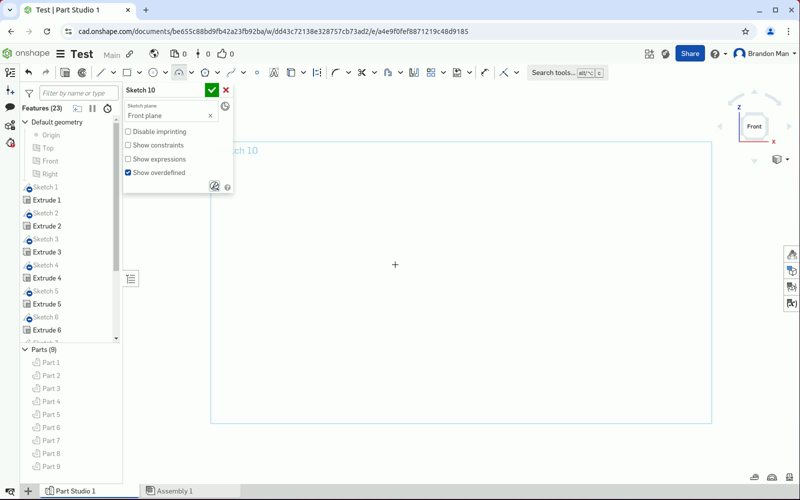
key_down(shift)
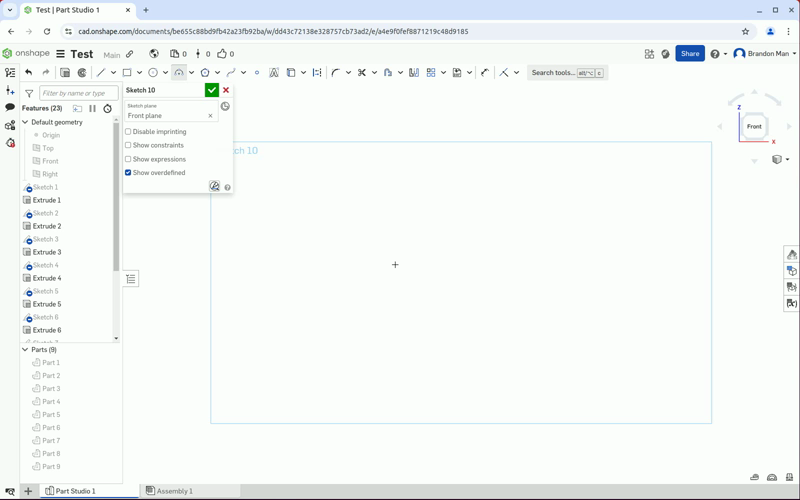
mouse_move(410, 279)
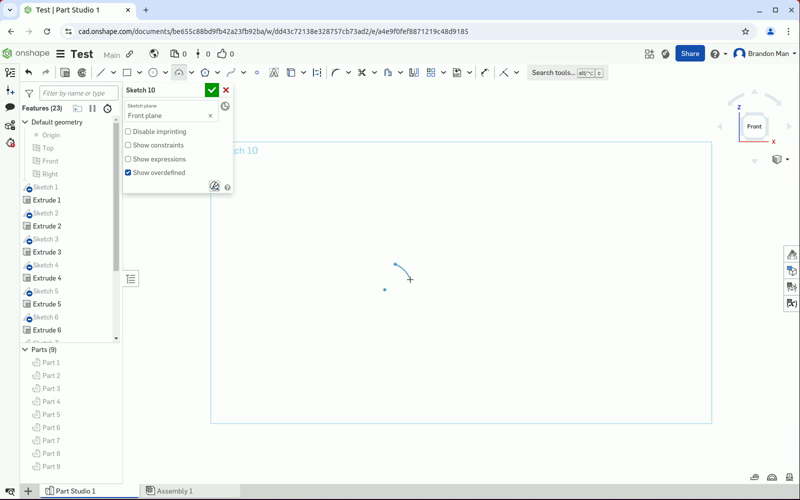
click(410, 279)
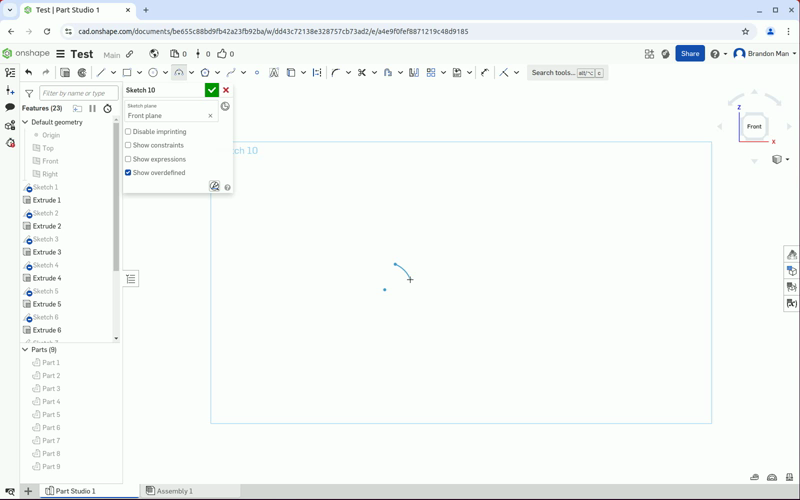
mouse_move(405, 268)
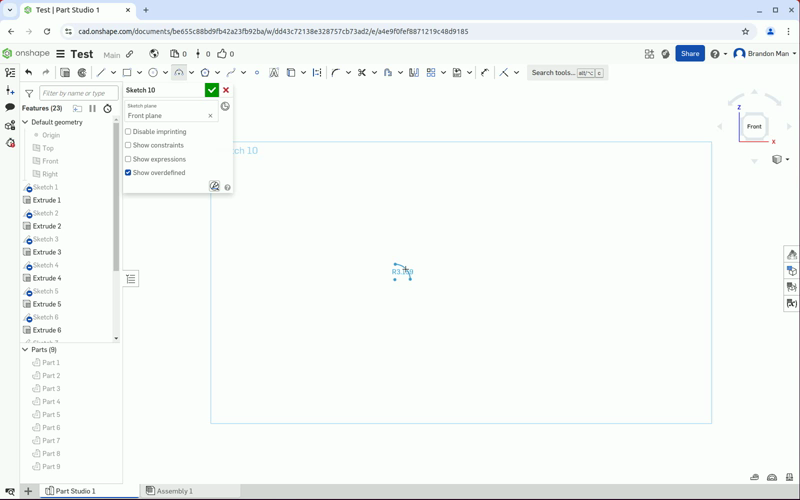
click(405, 268)
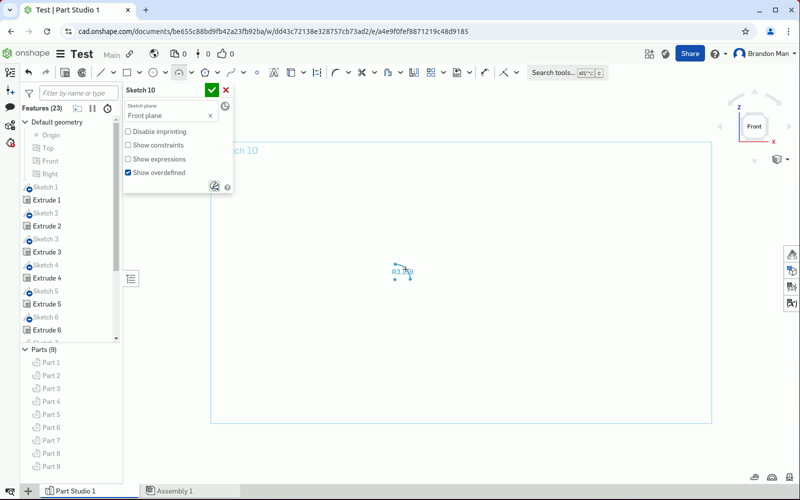
key_up(shift)
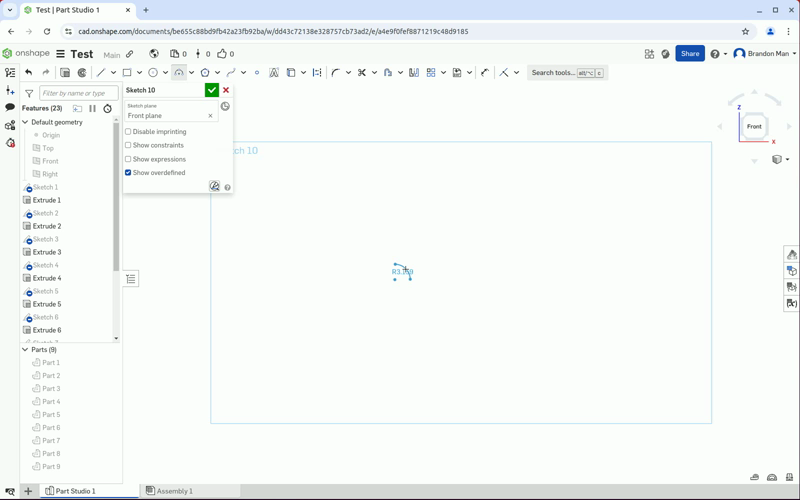
key(esc)
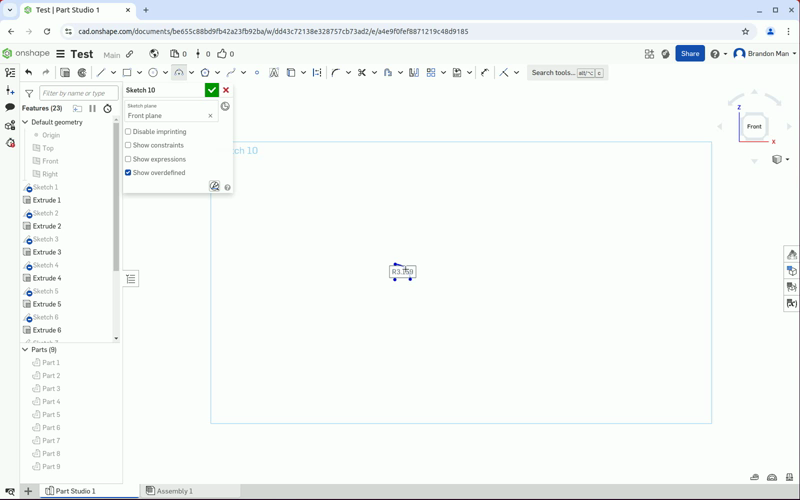
key(l)
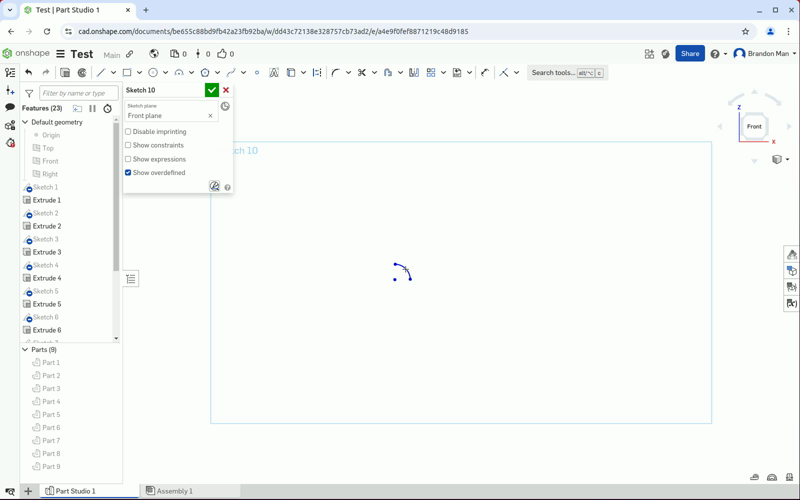
mouse_move(410, 279)
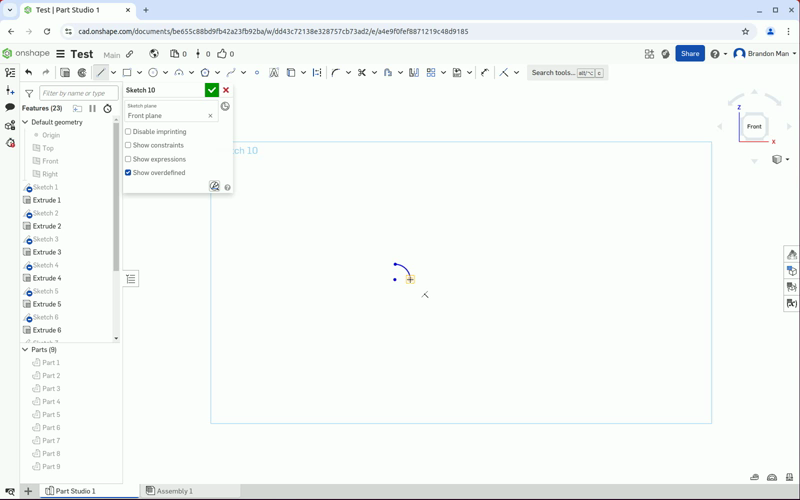
click(410, 279)
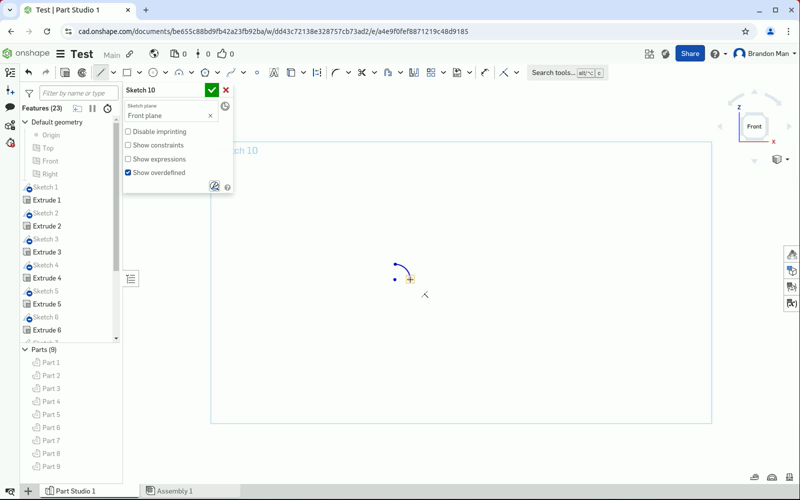
key_down(shift)
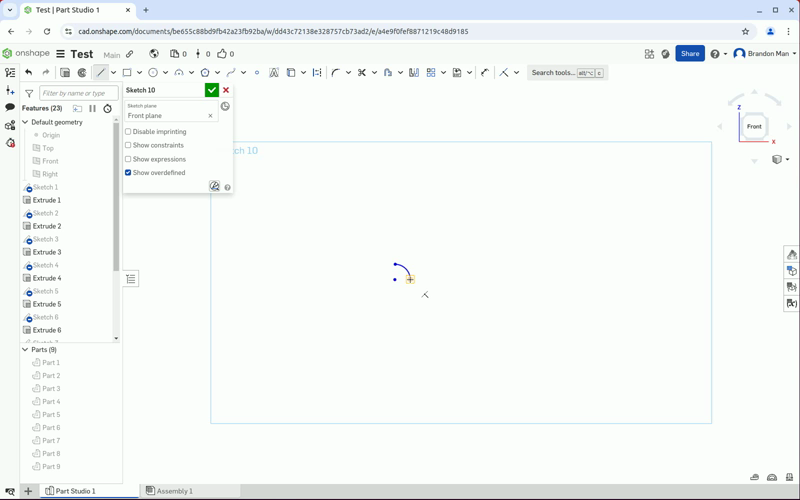
mouse_move(481, 279)
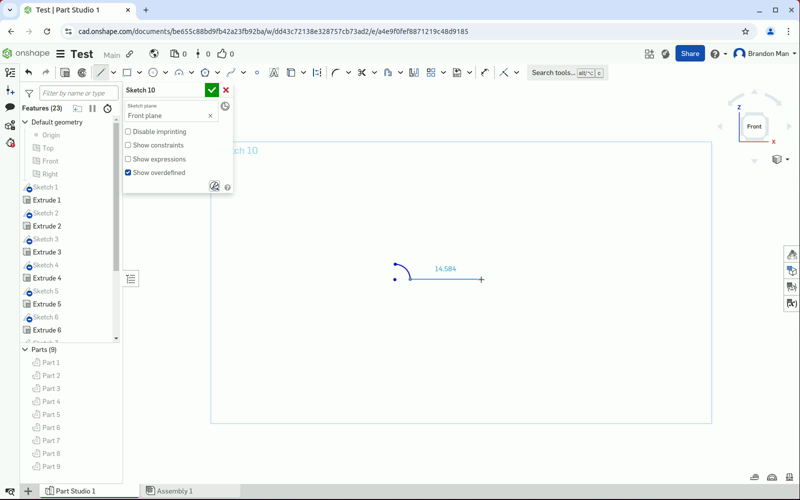
click(481, 279)
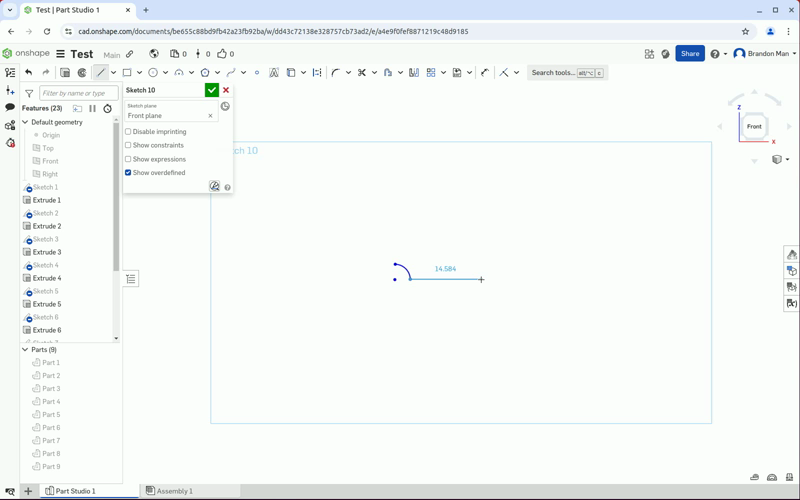
key_up(shift)
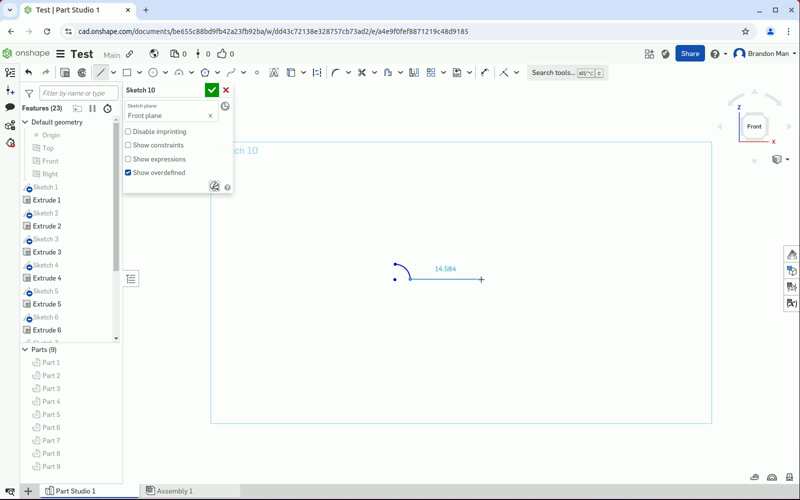
key(esc)
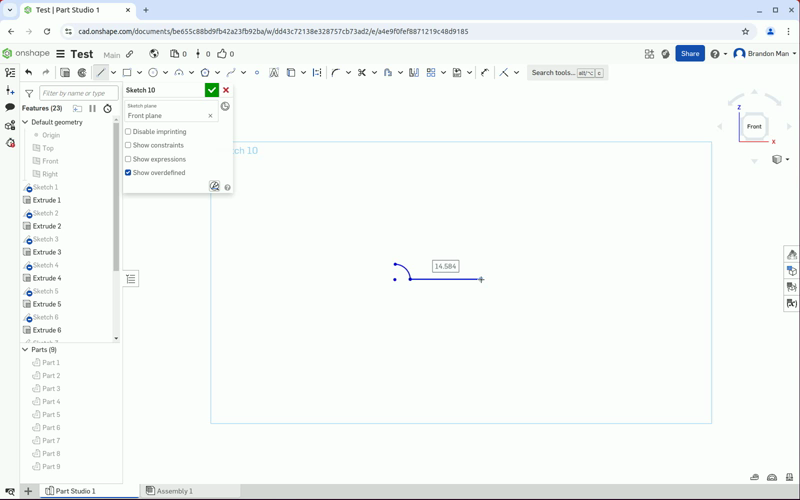
key(a)
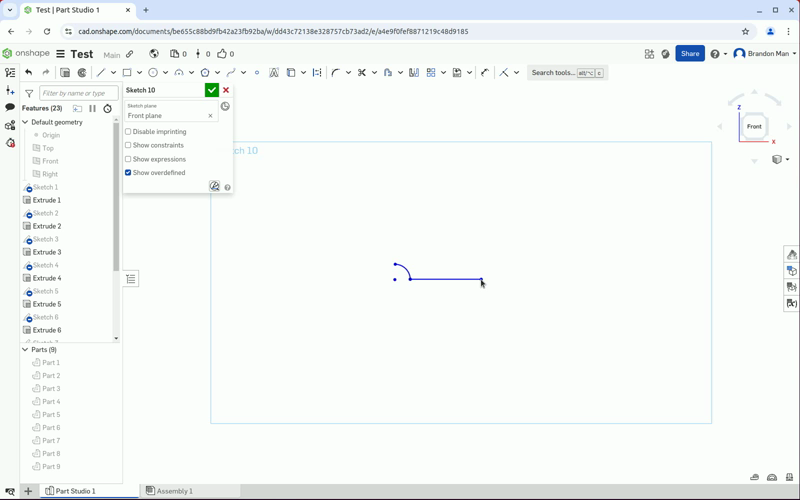
mouse_move(481, 279)
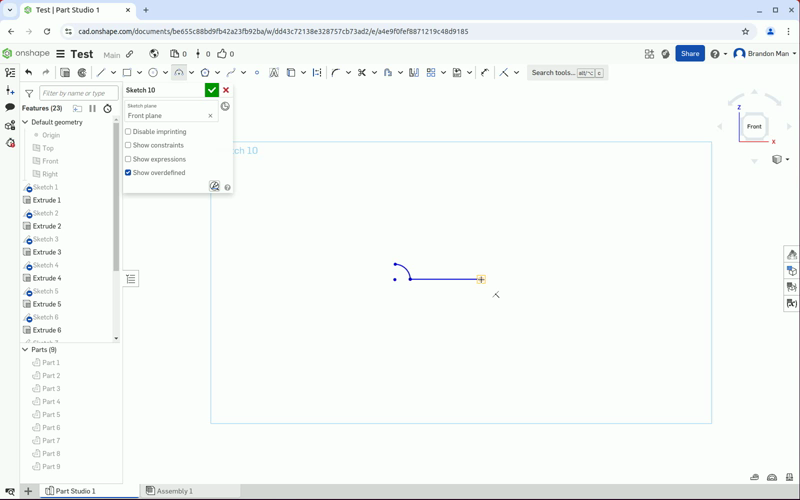
click(481, 279)
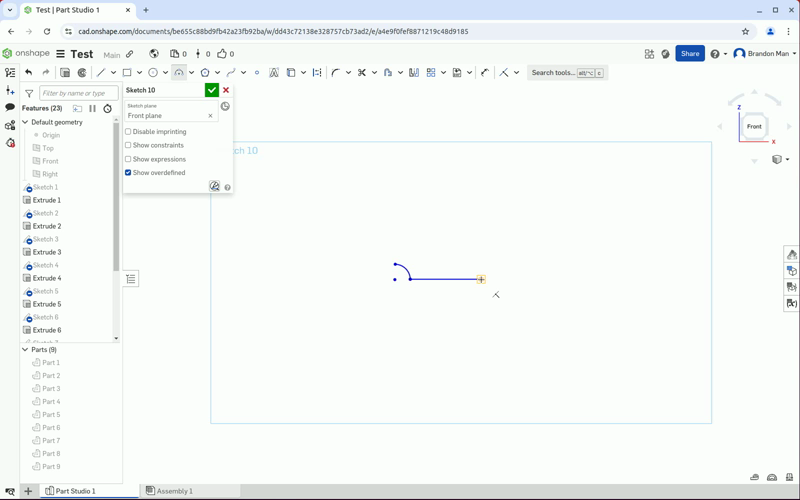
key_down(shift)
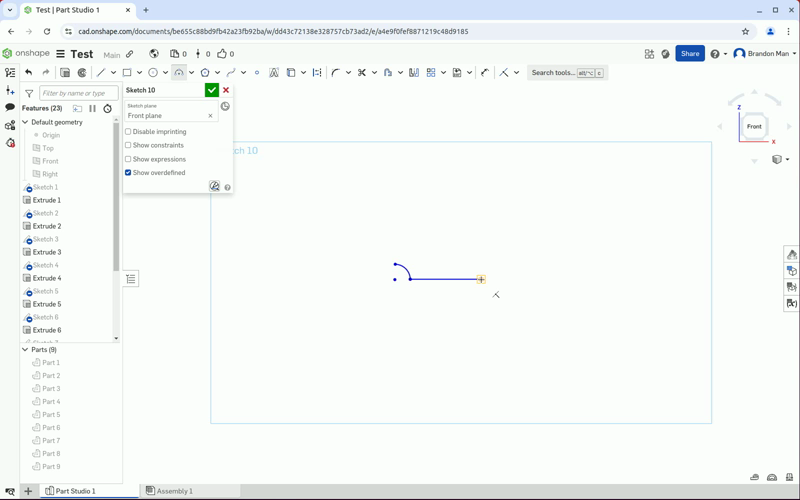
mouse_move(495, 265)
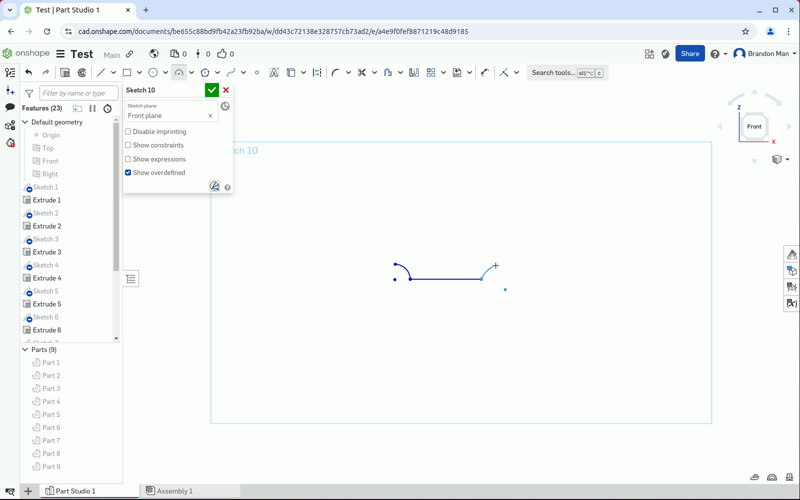
click(495, 265)
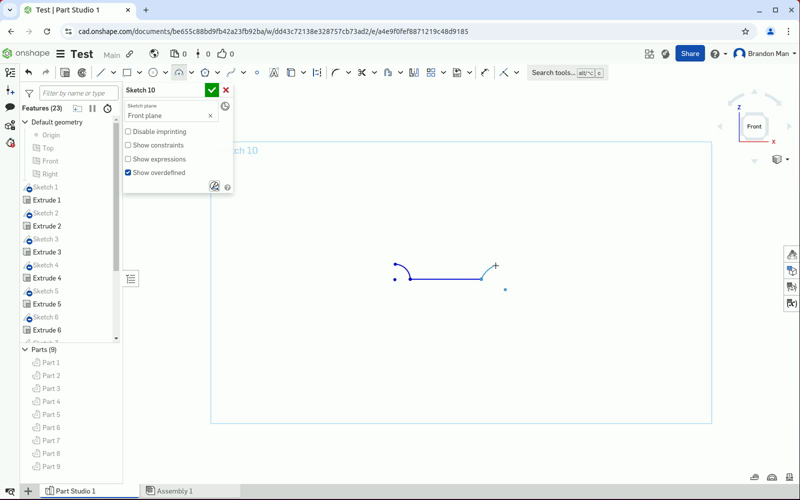
mouse_move(485, 269)
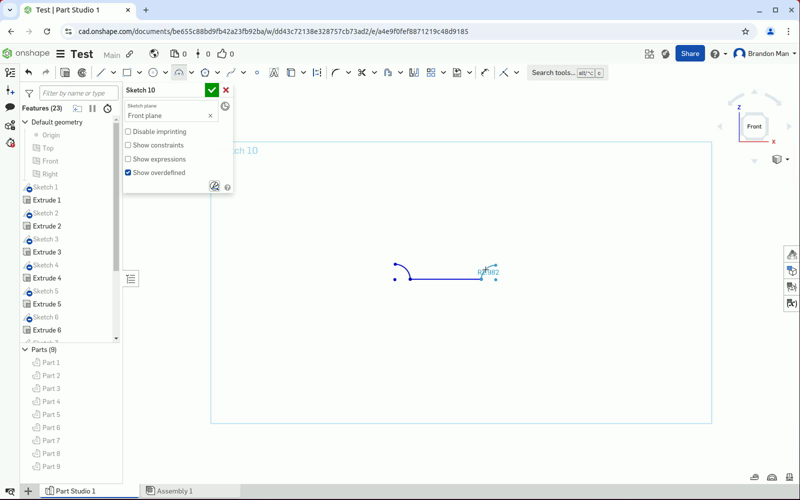
click(485, 269)
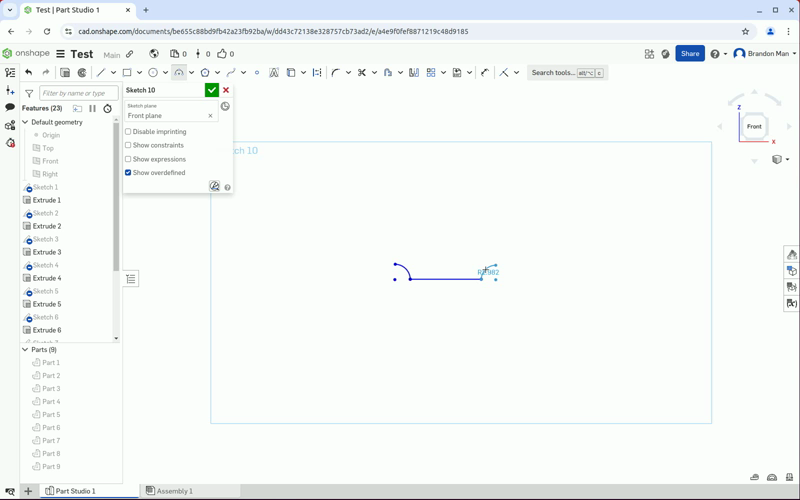
key_up(shift)
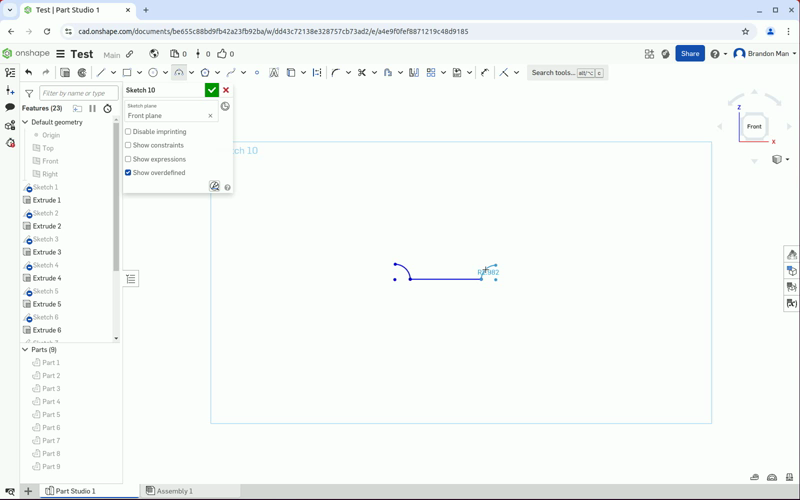
key(esc)
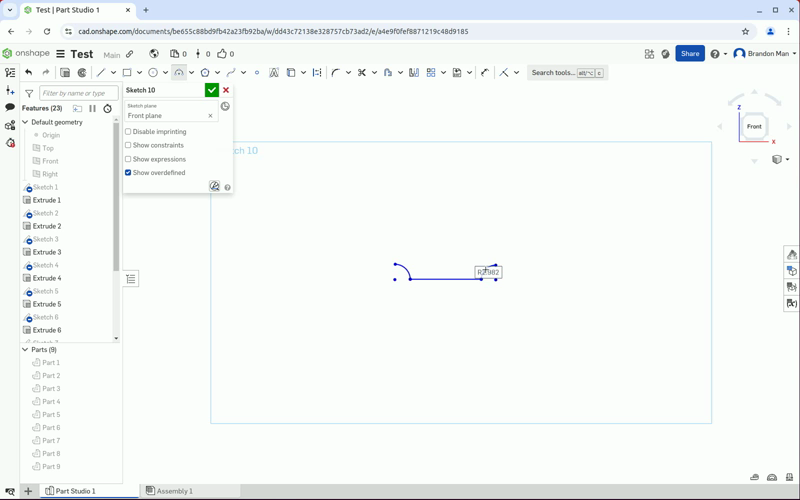
key(l)
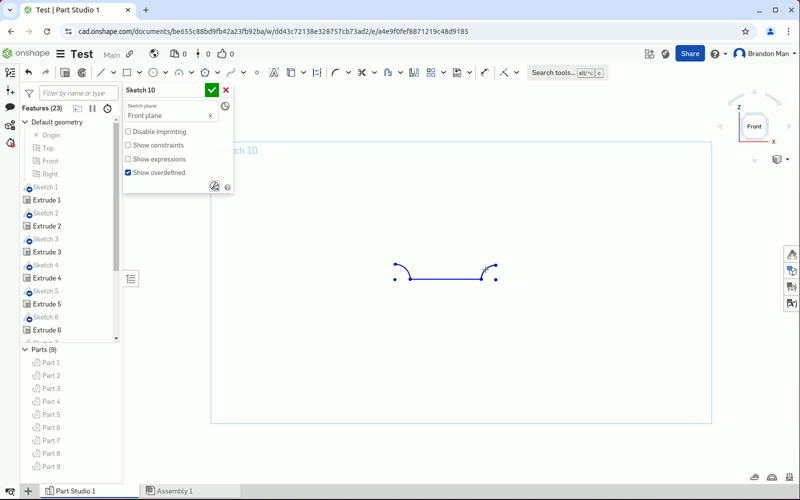
mouse_move(495, 265)
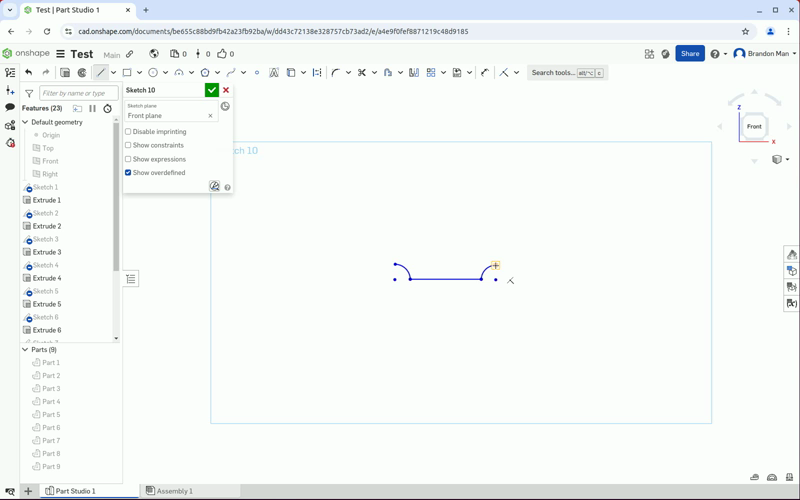
click(495, 265)
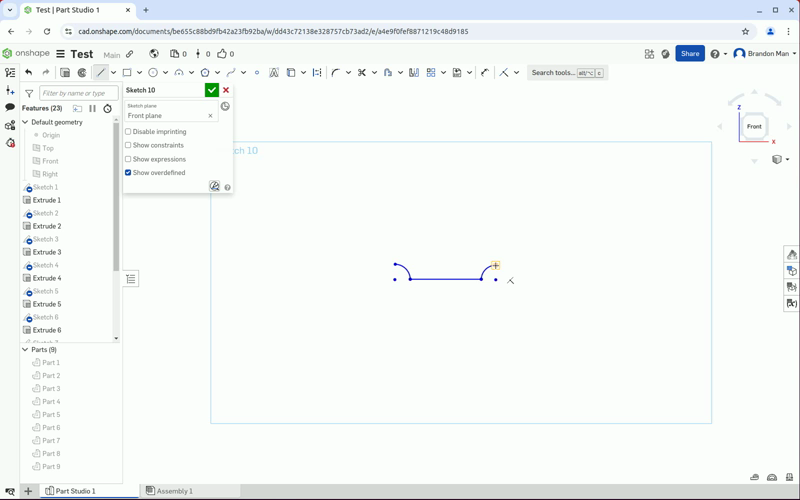
key_down(shift)
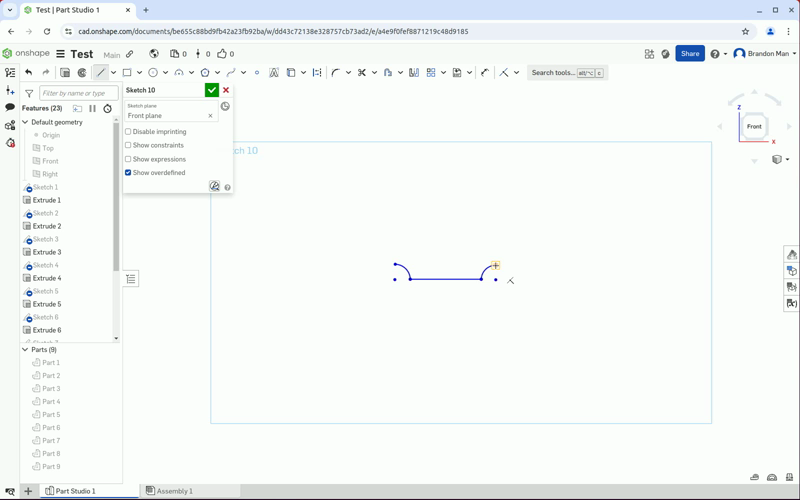
mouse_move(525, 265)
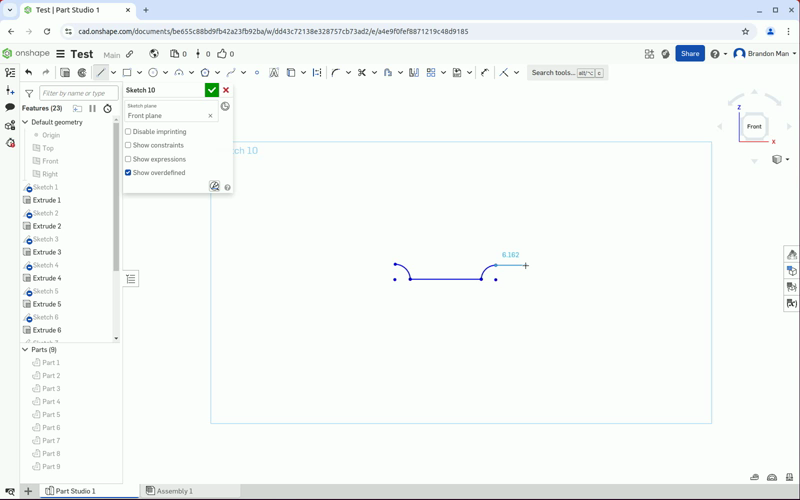
mouse_move(495, 250)
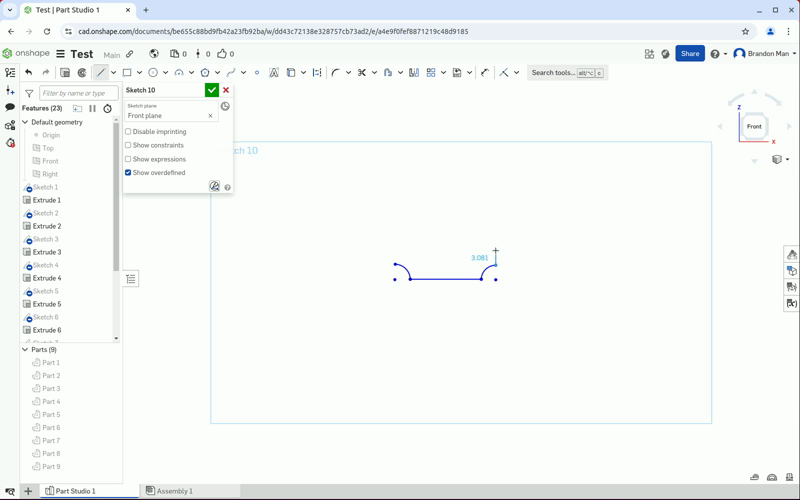
click(495, 250)
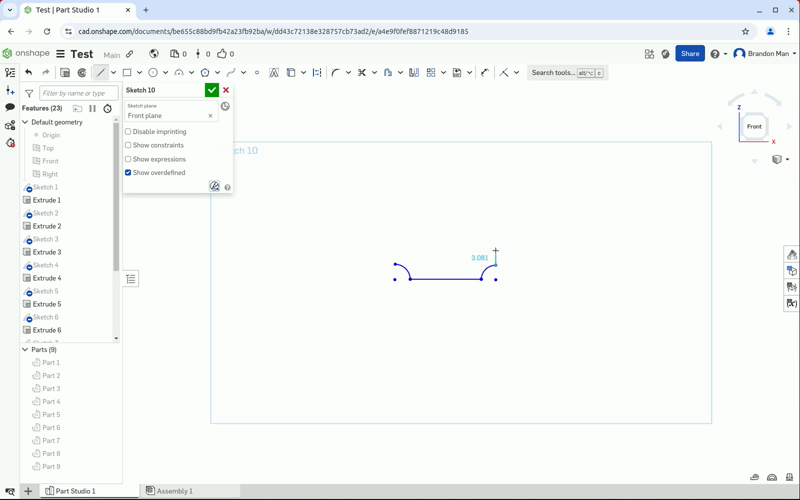
key_up(shift)
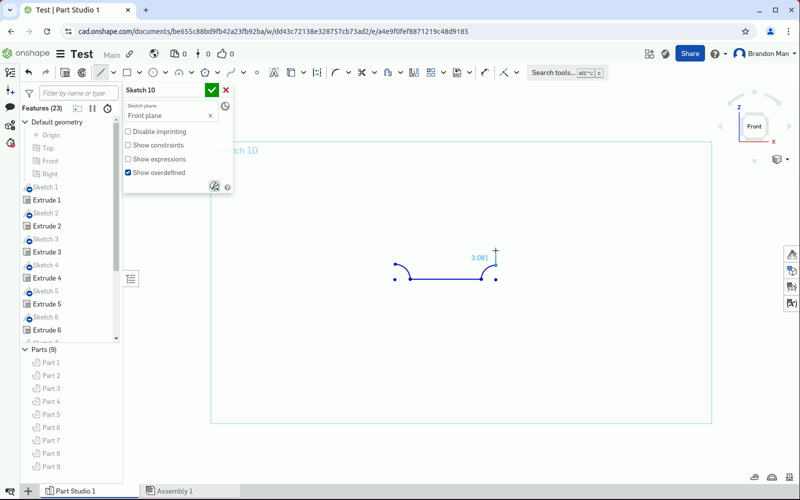
key_down(shift)
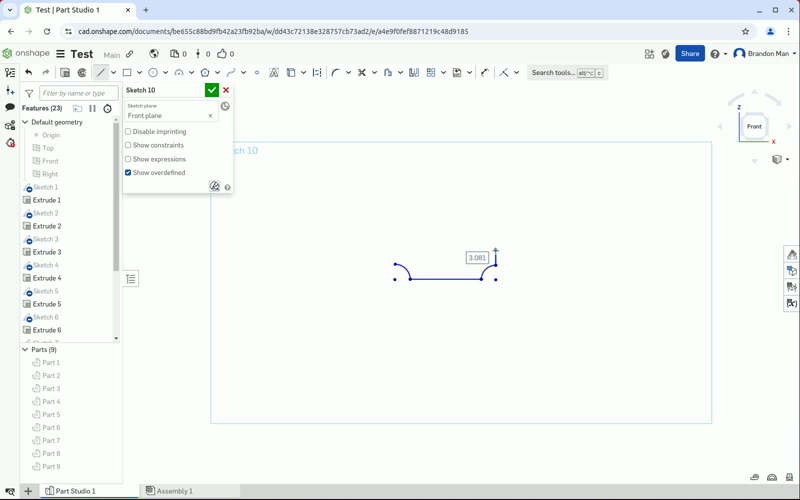
mouse_move(395, 250)
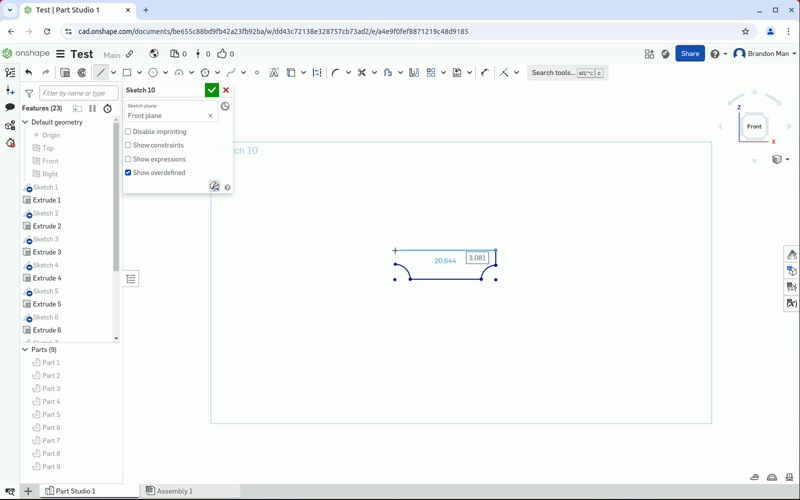
click(395, 250)
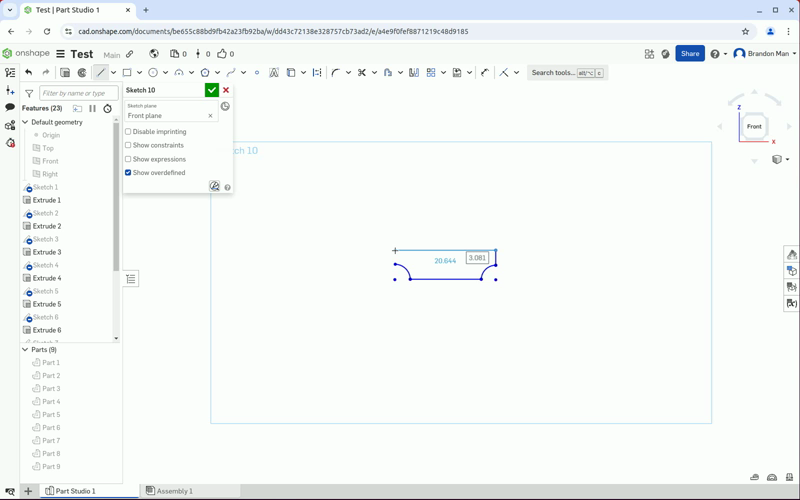
key_up(shift)
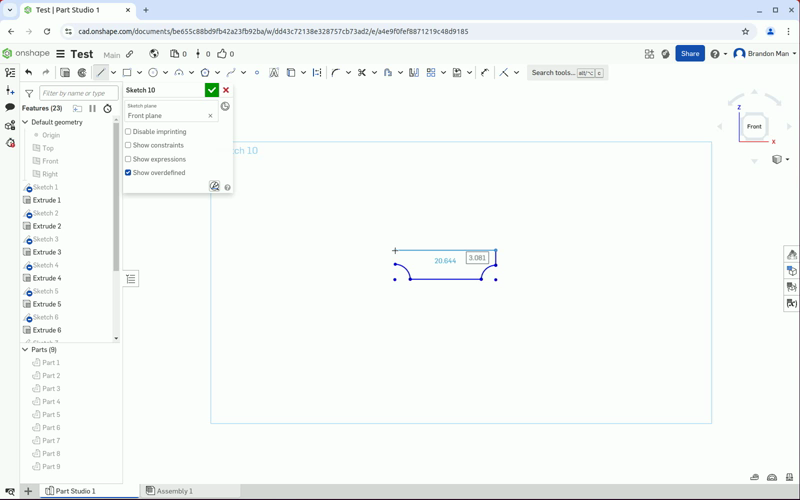
mouse_move(425, 250)
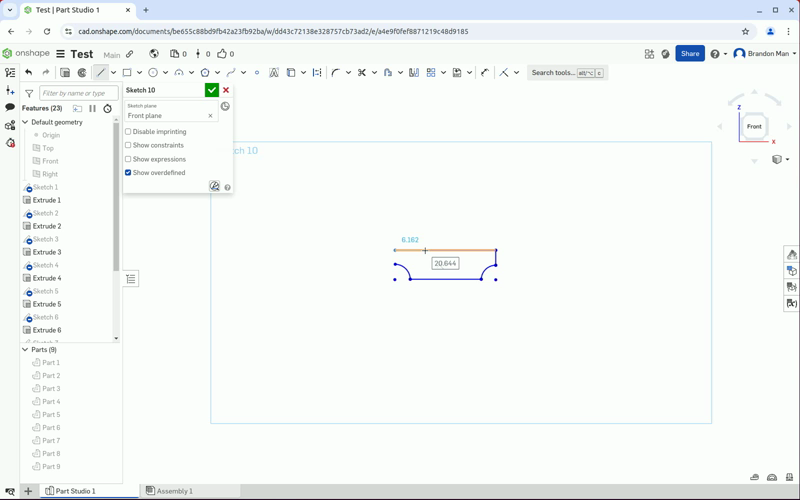
key_down(shift)
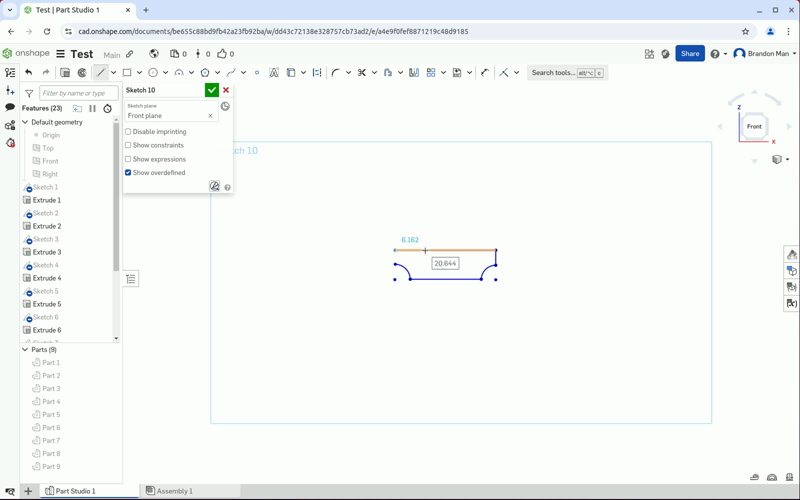
mouse_move(395, 264)
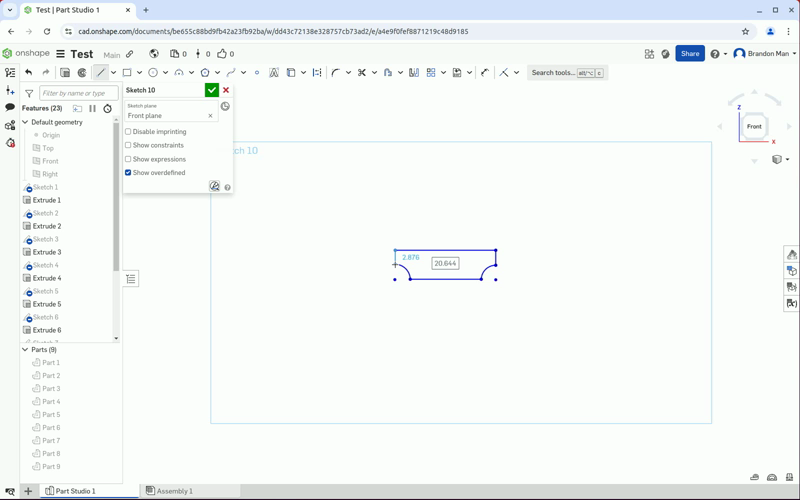
key_up(shift)
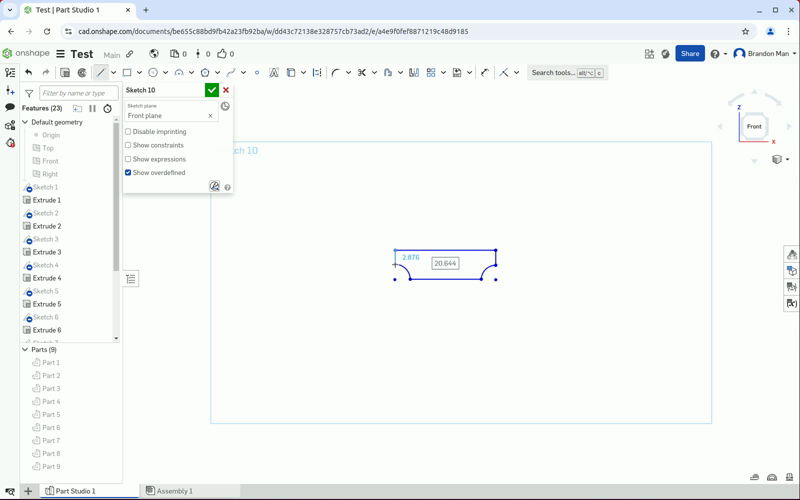
click(395, 264)
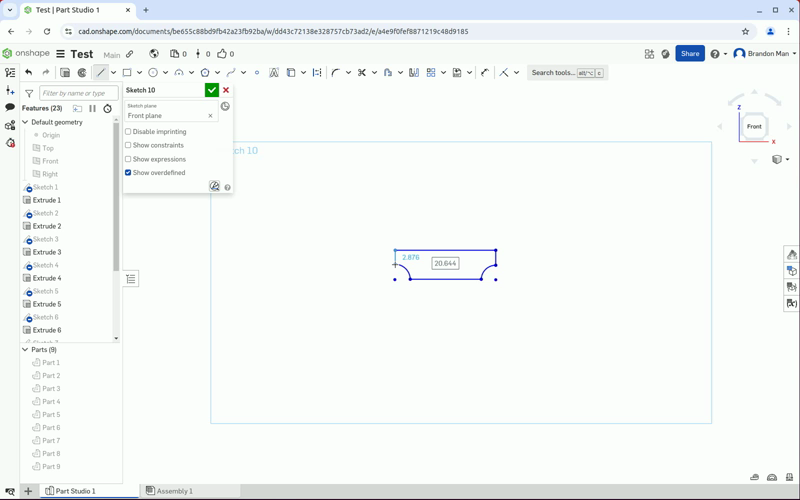
key(esc)
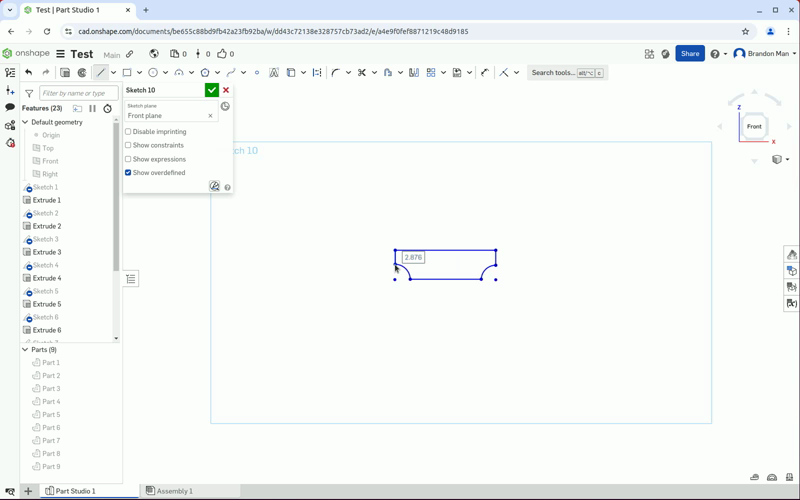
mouse_move(487, 262)
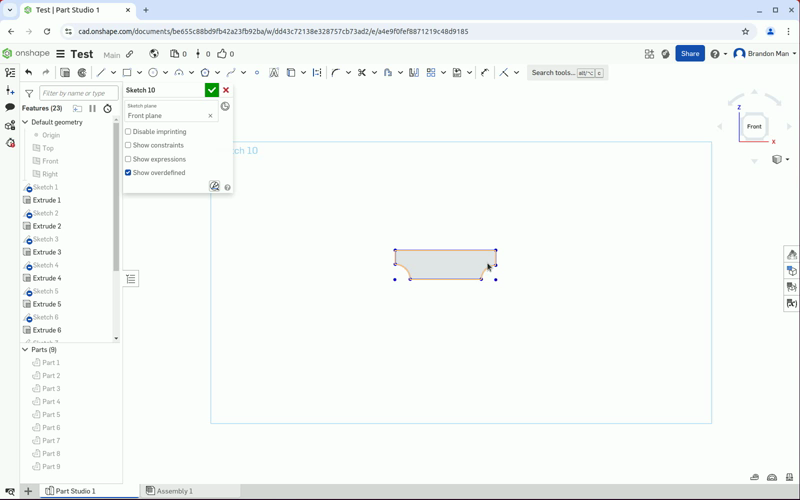
click(487, 262)
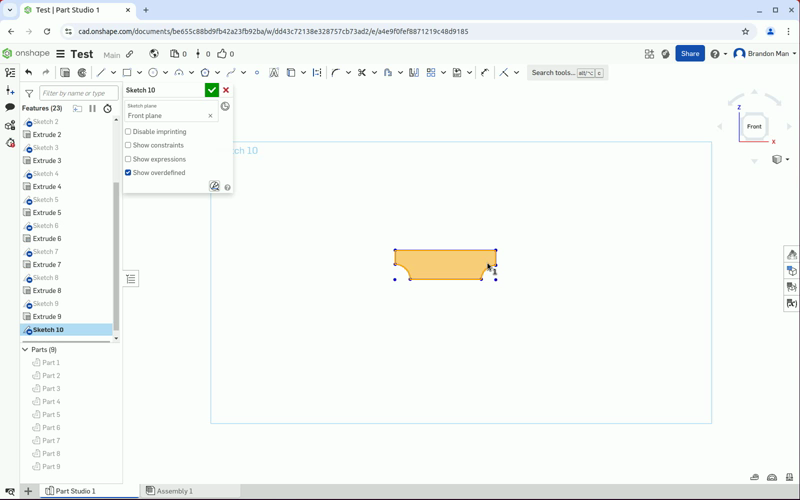
mouse_move(73, 352)
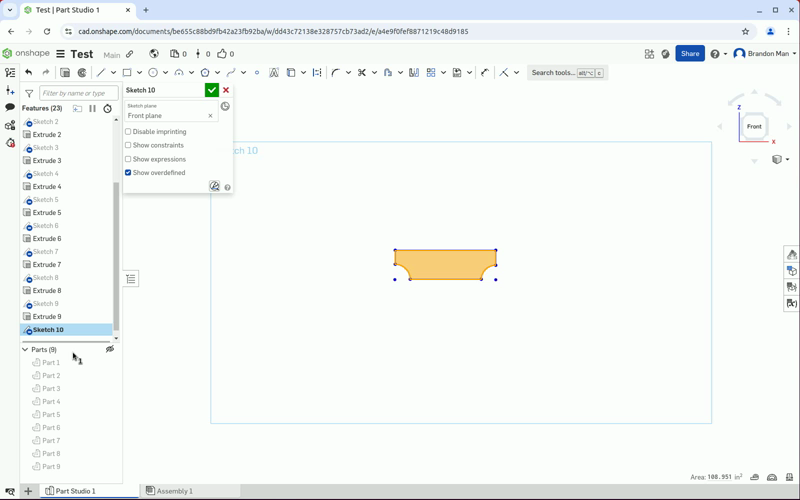
key(shift+y)
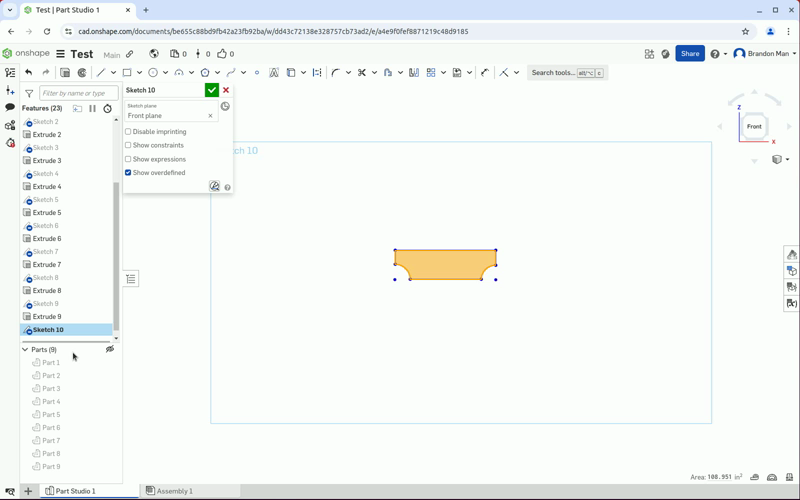
key(shift+e)
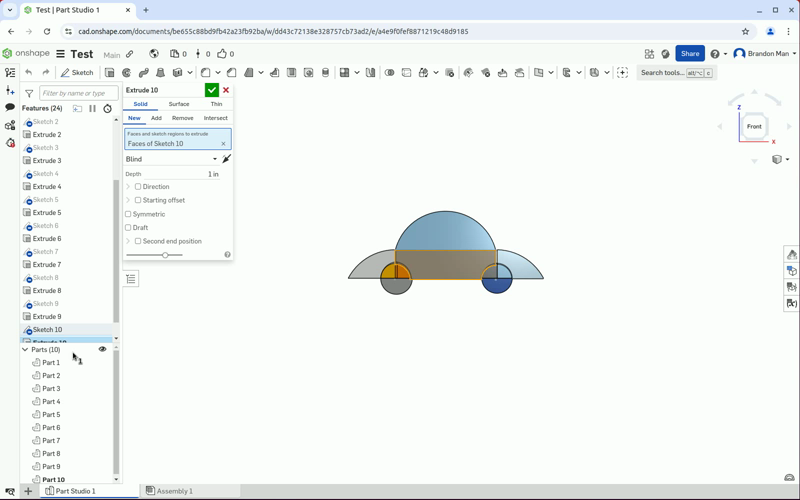
mouse_move(143, 106)
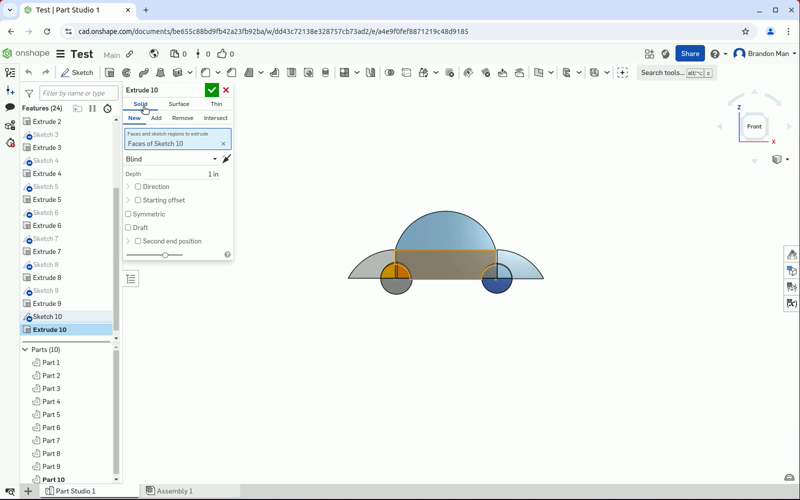
click(143, 106)
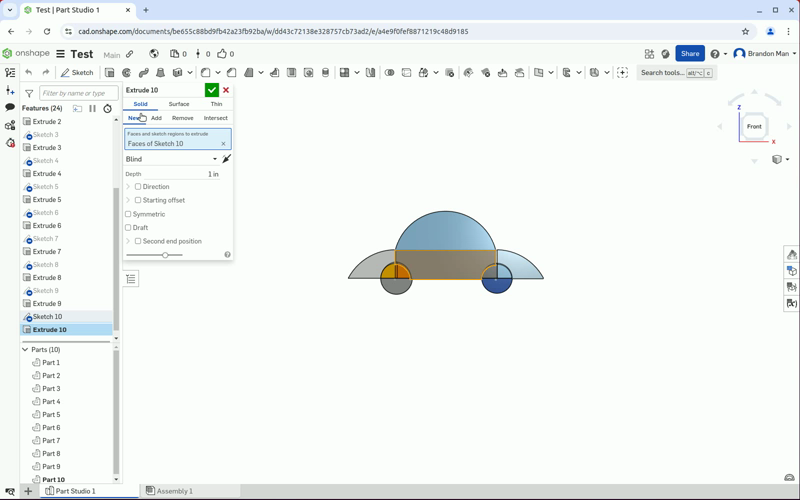
mouse_move(137, 120)
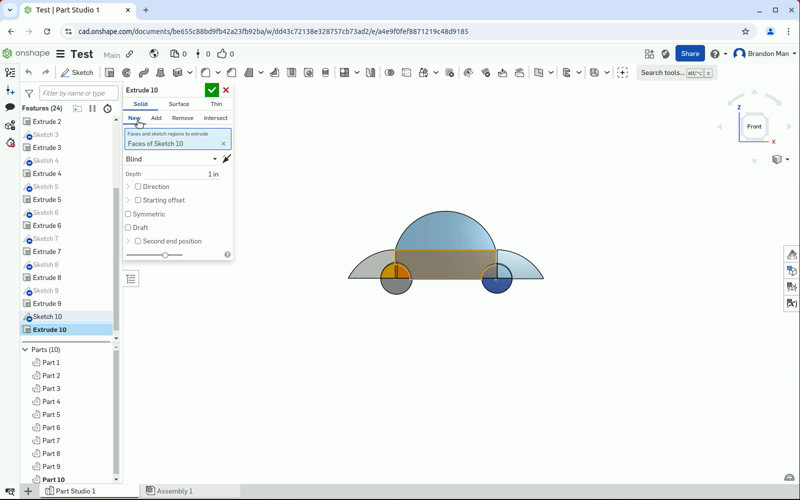
click(137, 120)
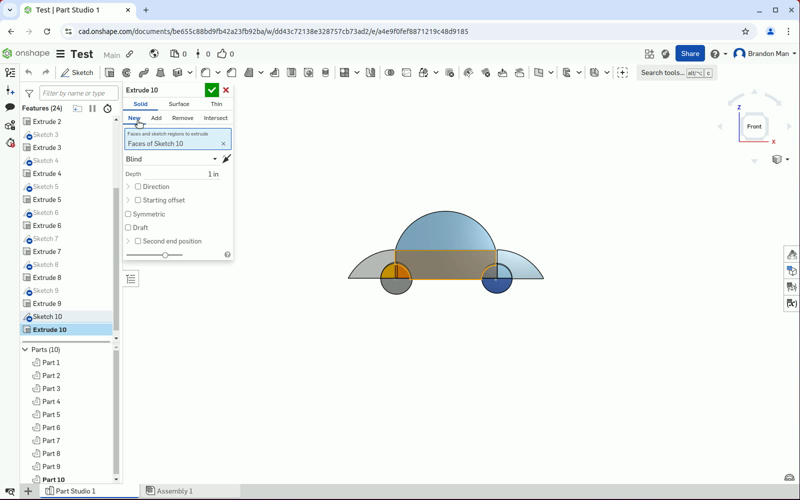
key(tab, 4)
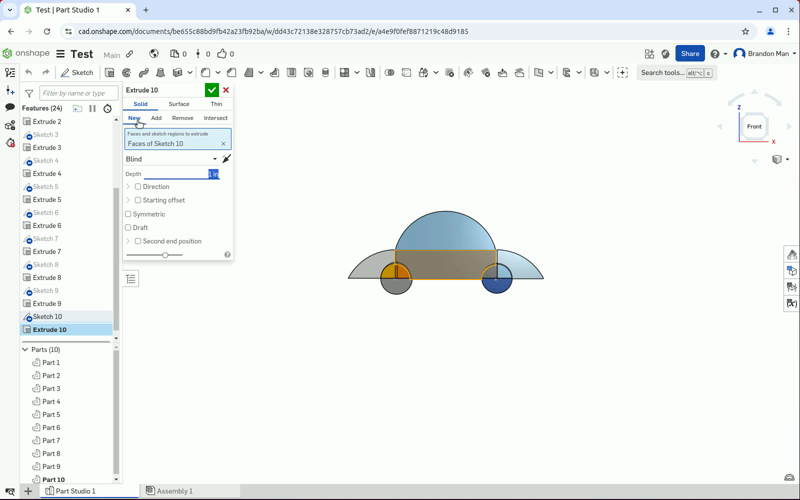
text(8.906)
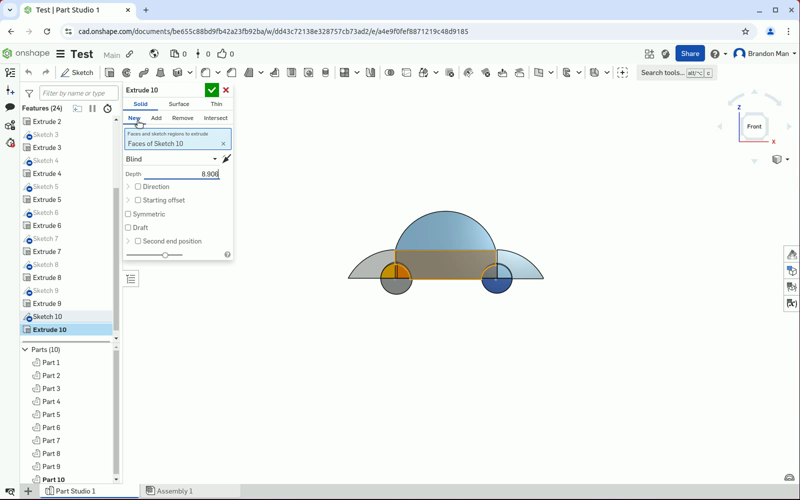
key(enter)
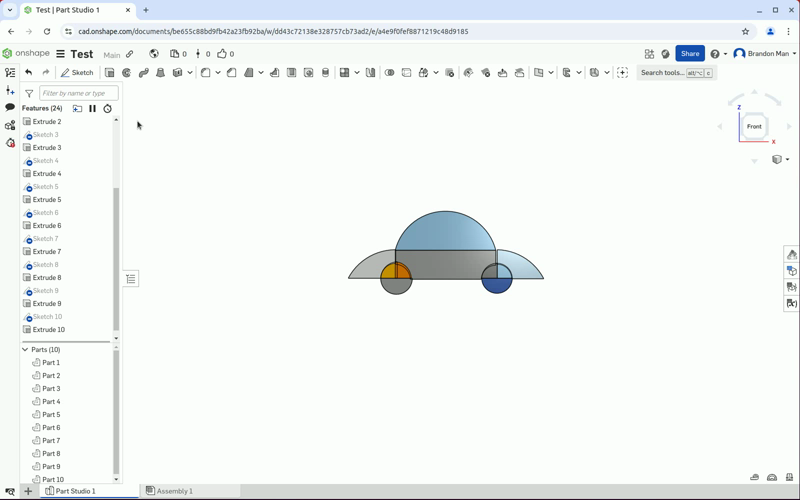
key(shift+h)
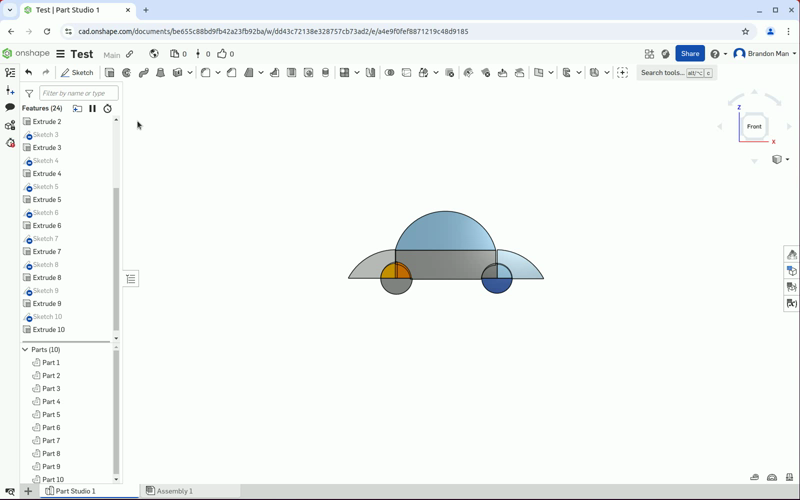
key(shift+h)
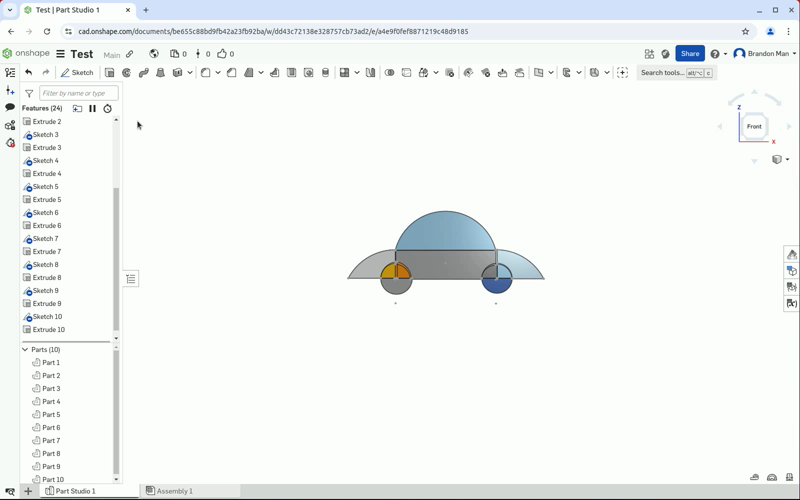
key(shift+7)
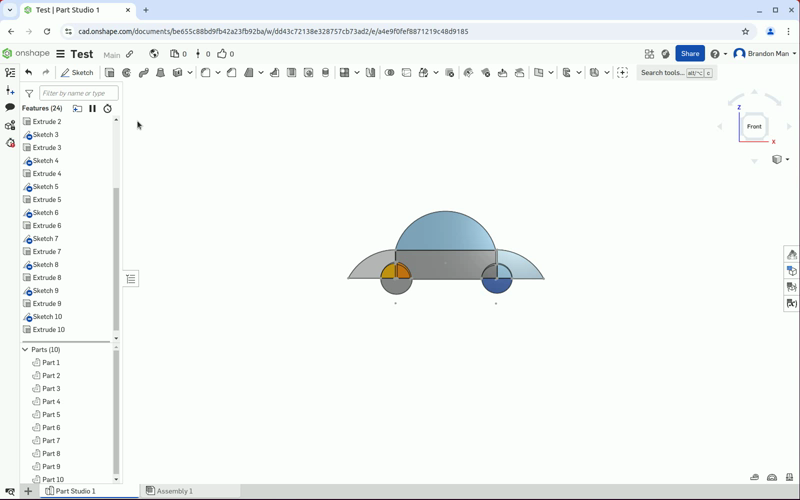
key(left, 2)
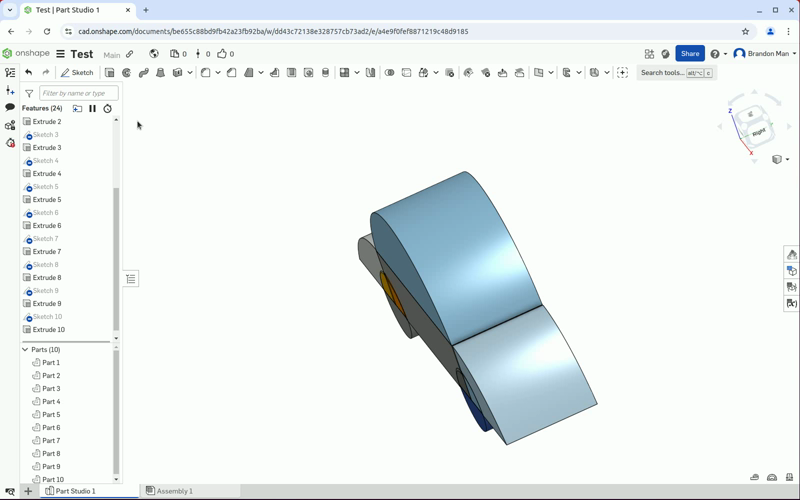
key(down, 2)
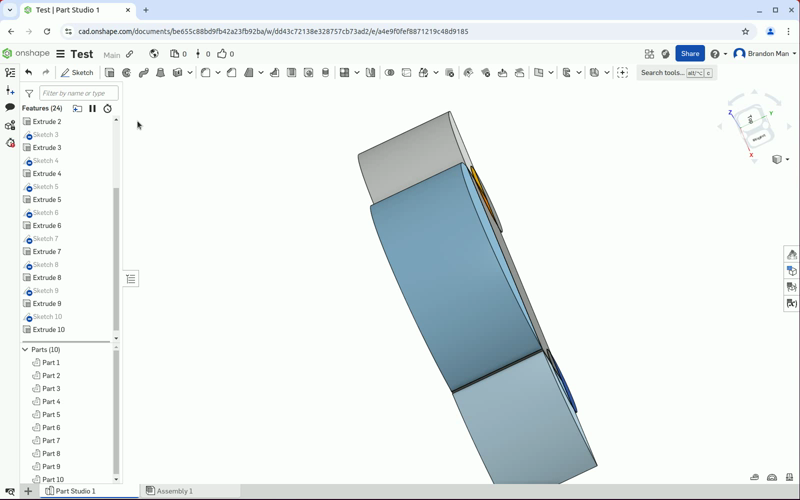
key(up, 2)
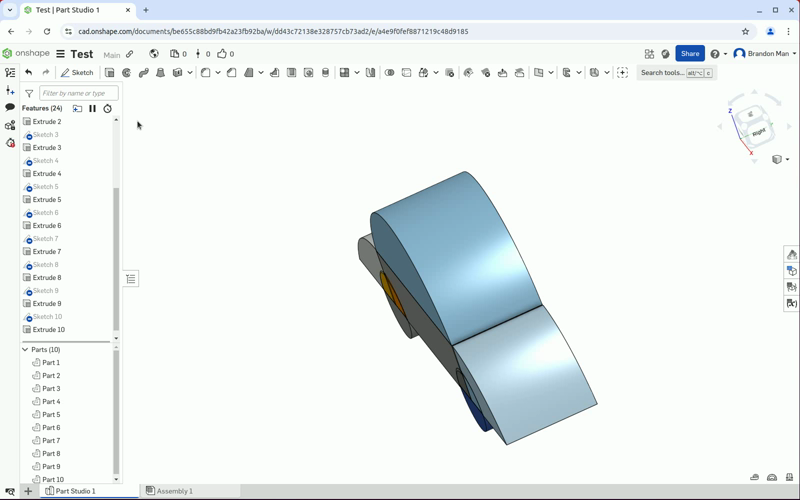
key(right, 2)
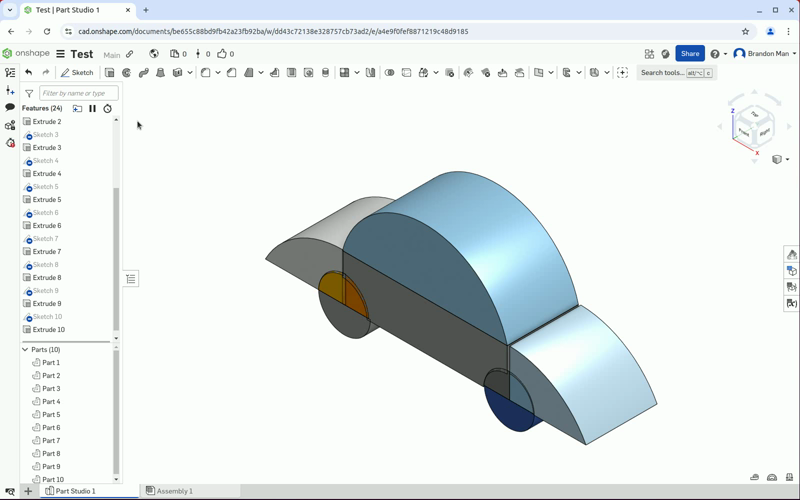
mouse_move(69, 85)
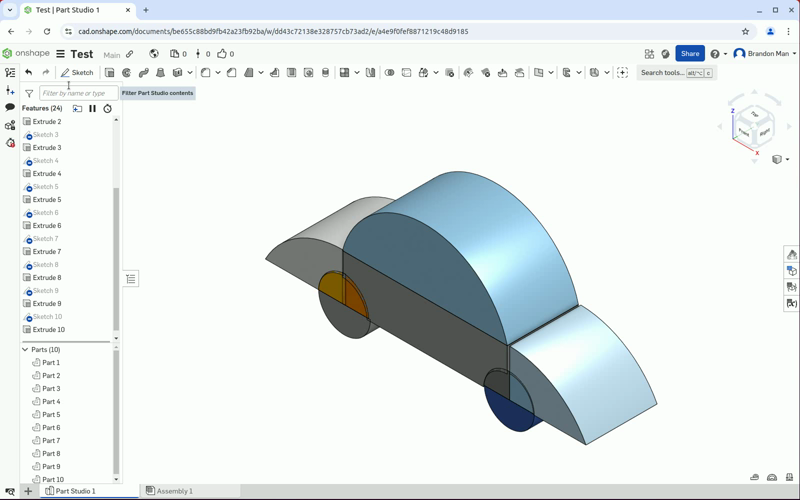
click(69, 85)